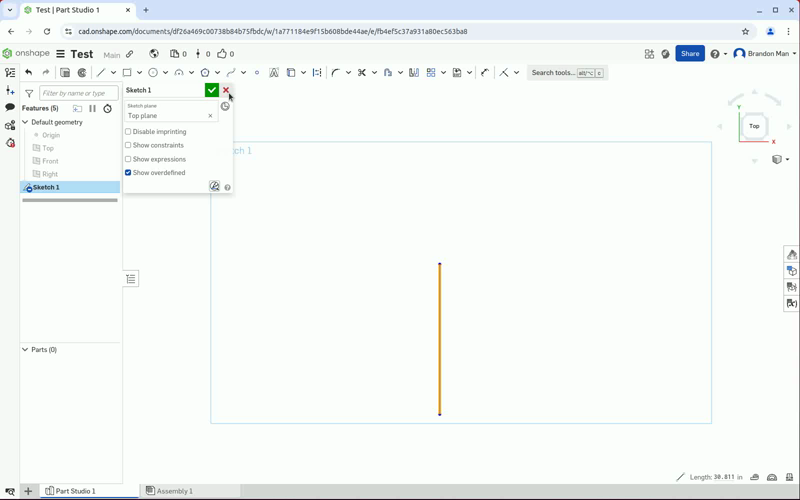
key(shift+h)
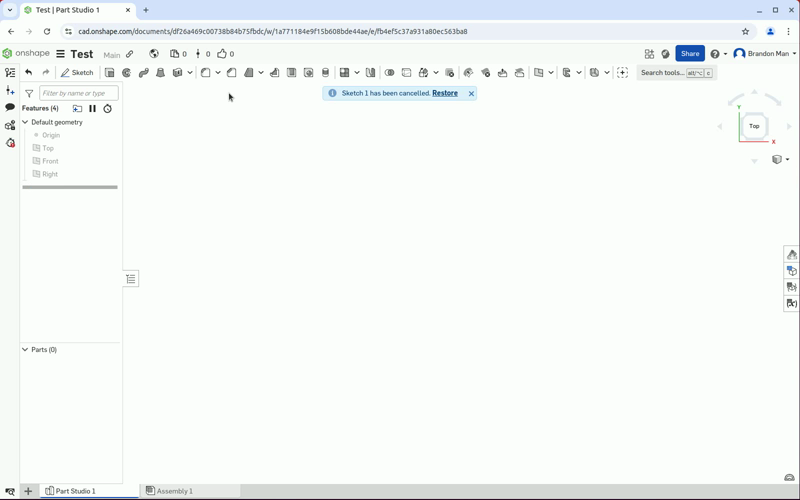
mouse_move(73, 352)
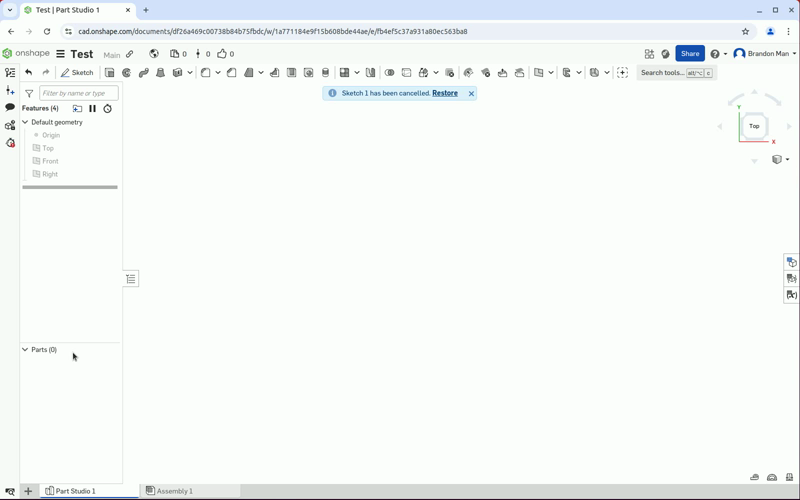
key(y)
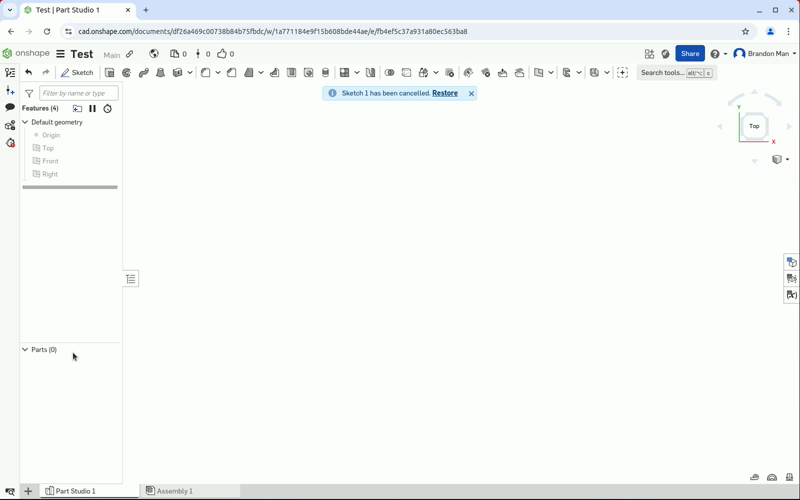
key(shift+p)
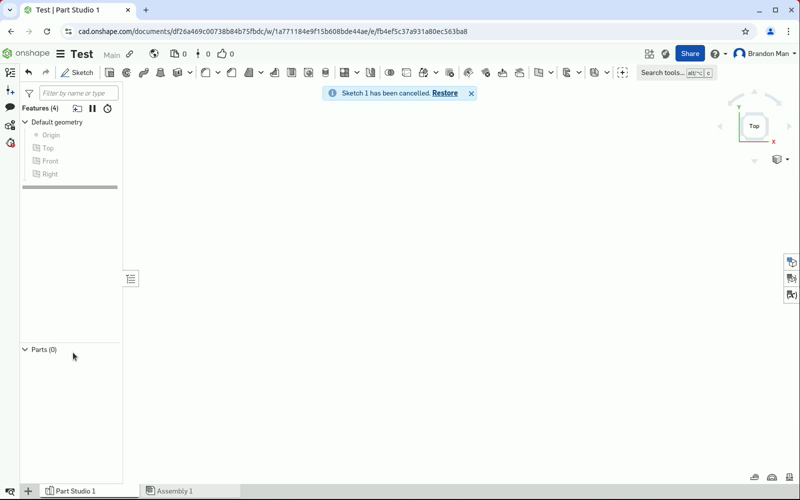
key(space)
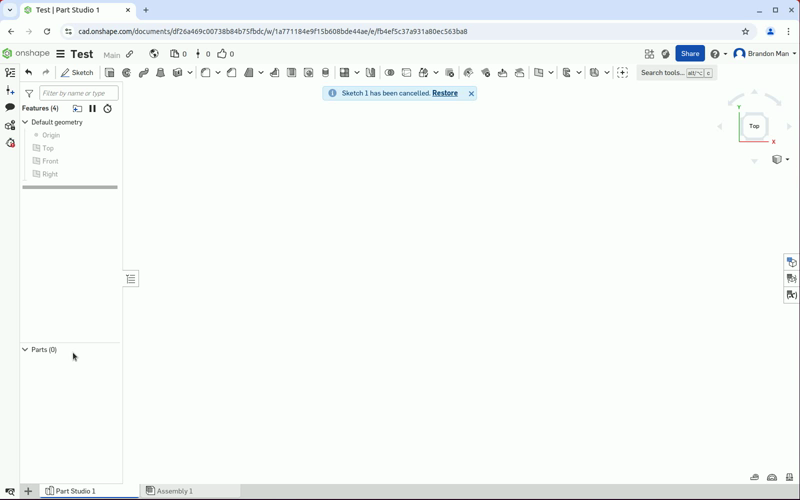
key_down(shift)
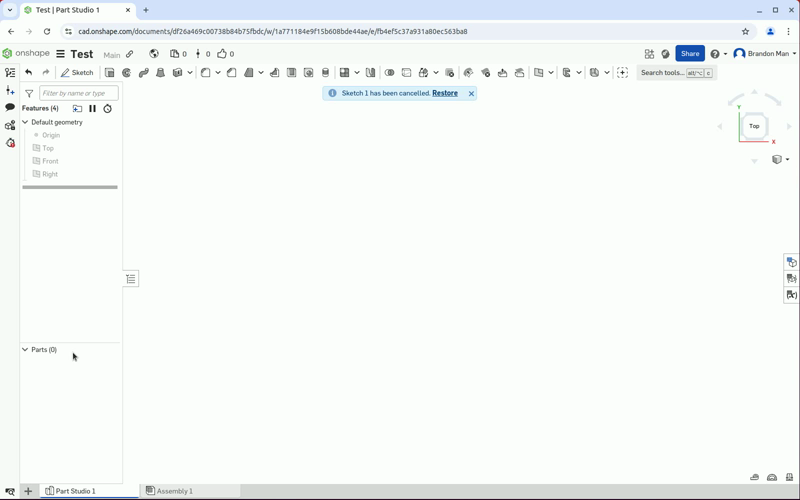
key(up)
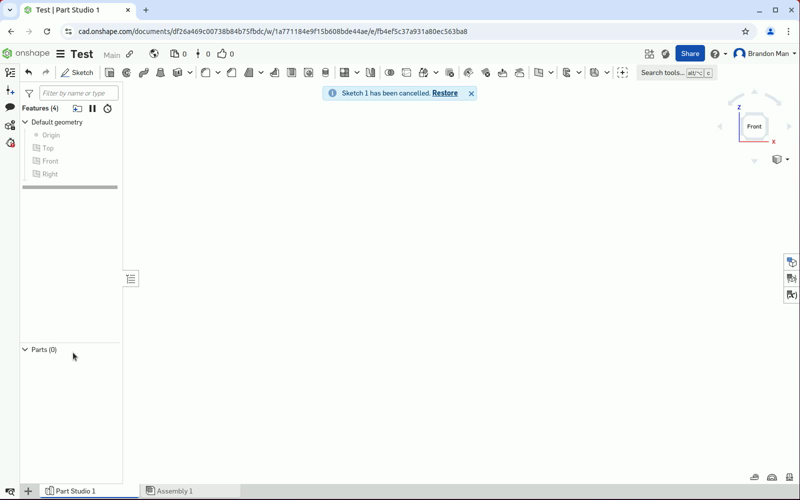
key_up(shift)
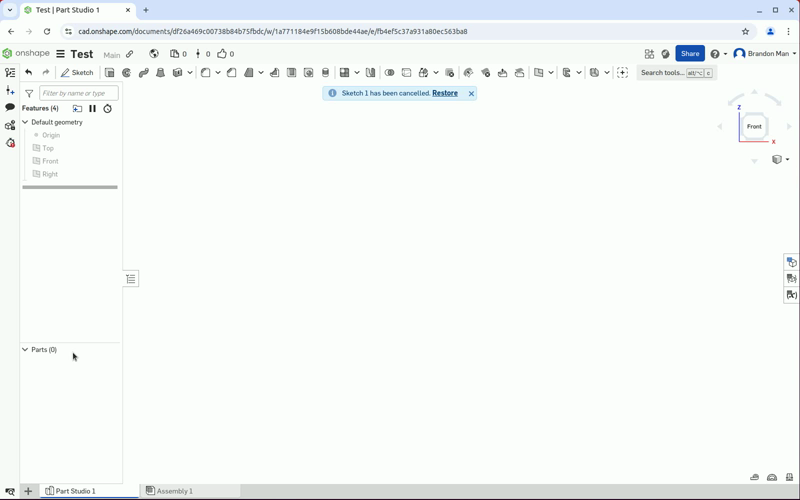
mouse_move(73, 352)
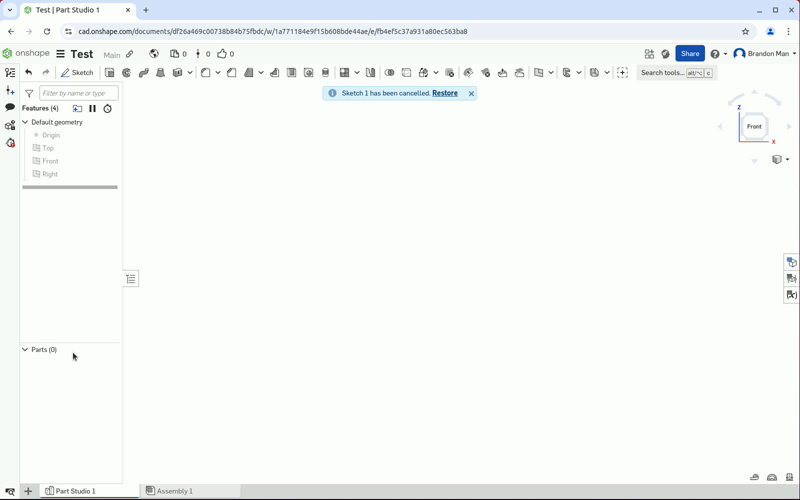
key(shift+y)
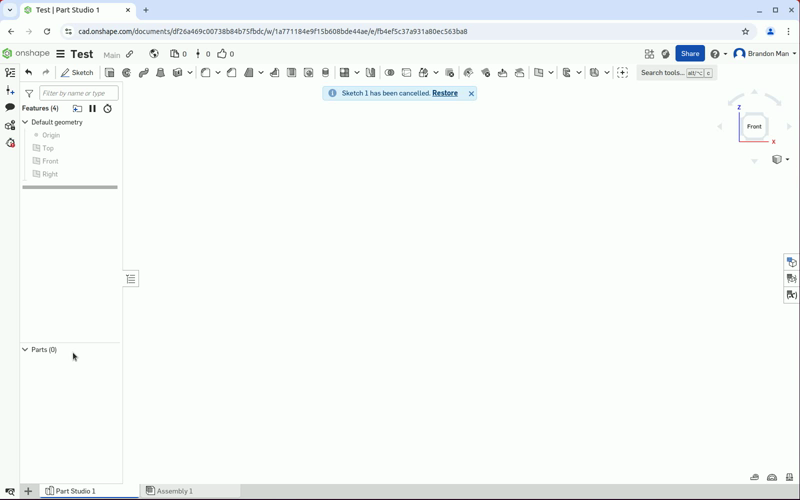
key(shift+s)
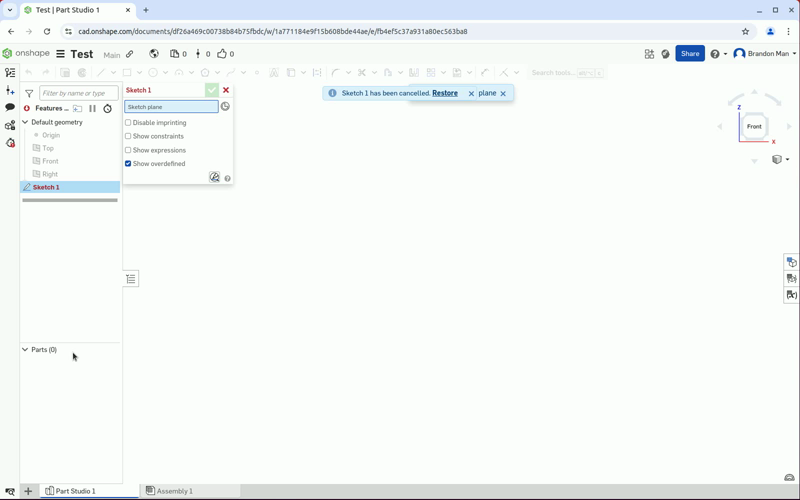
mouse_move(73, 163)
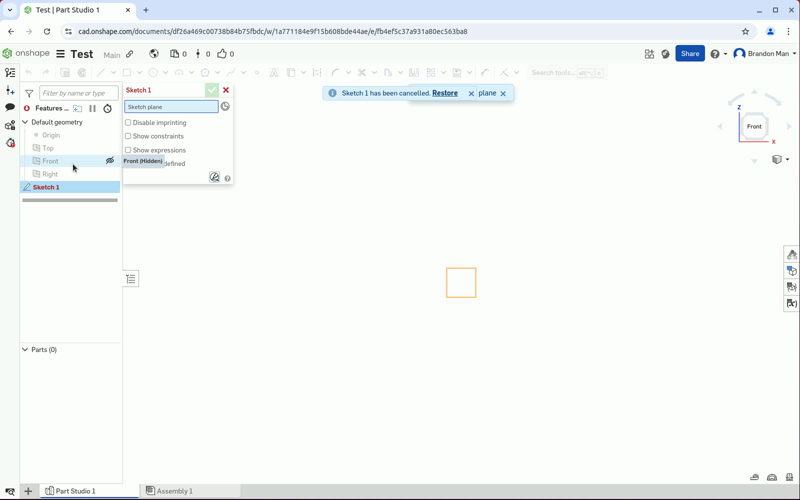
click(73, 163)
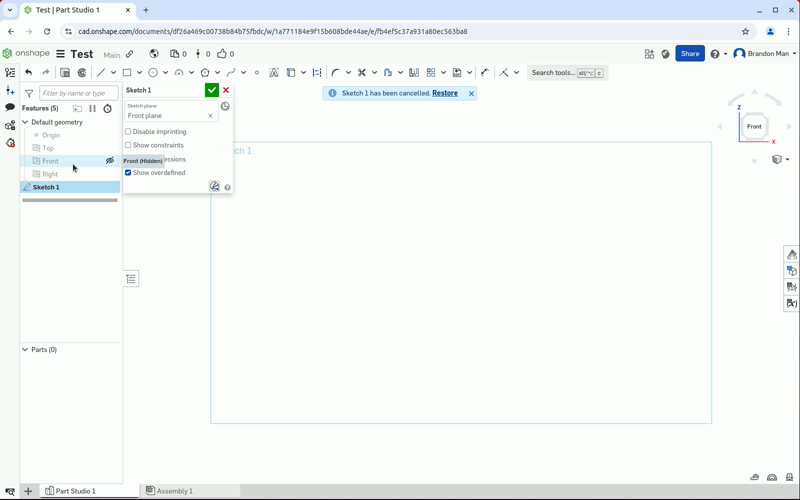
mouse_move(73, 352)
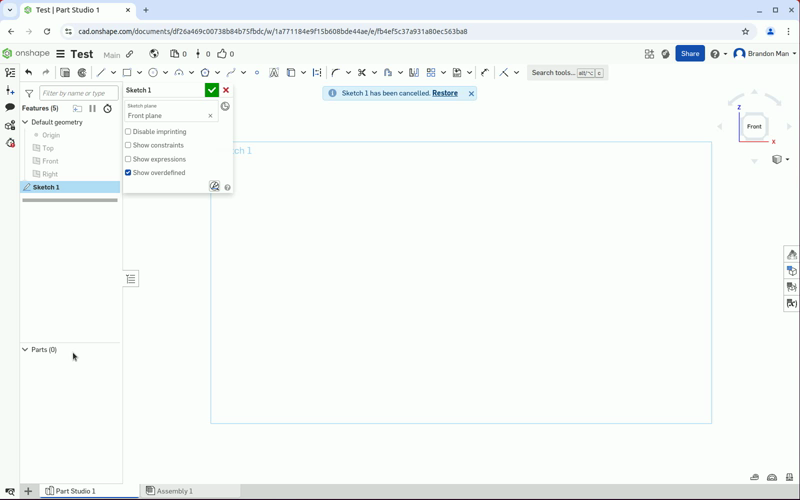
key(y)
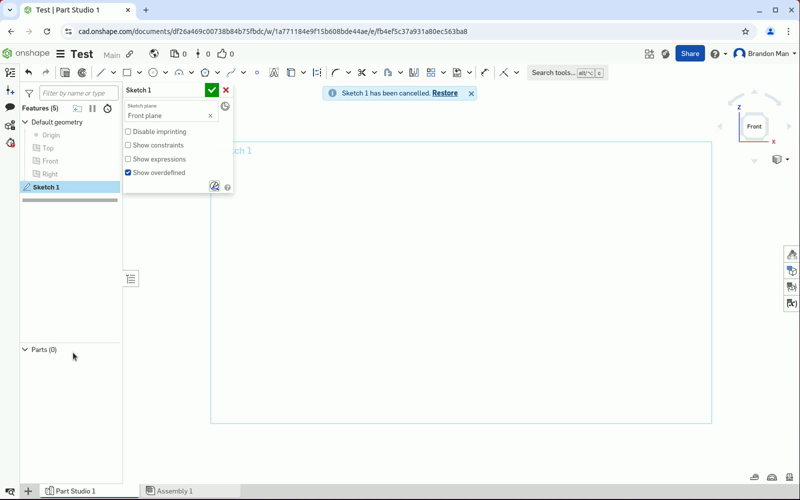
key(l)
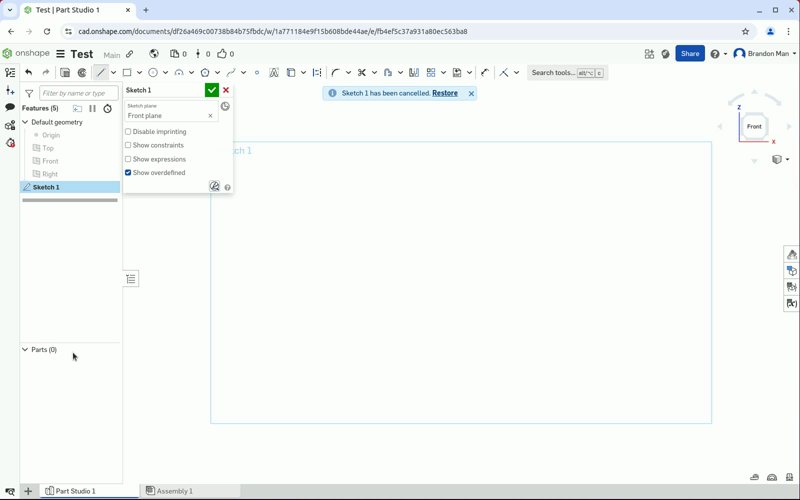
key_down(shift)
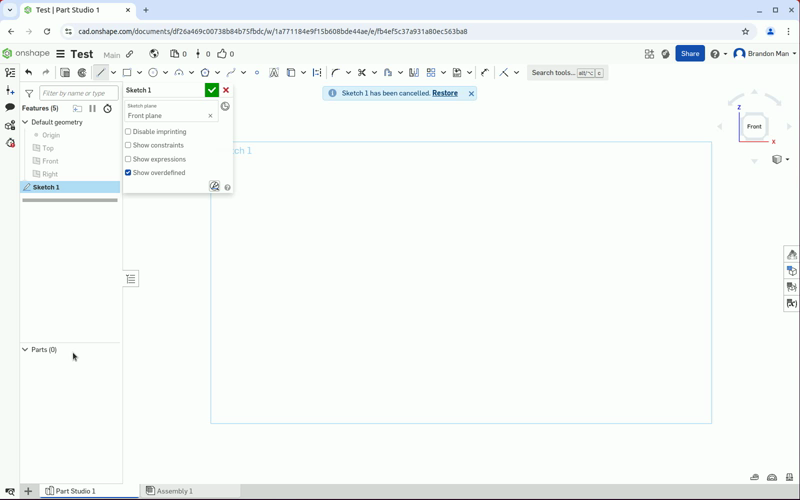
mouse_move(377, 312)
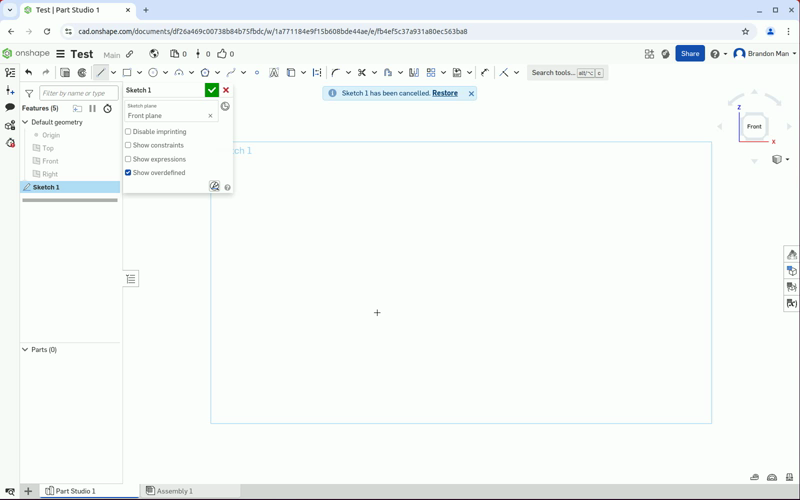
click(377, 312)
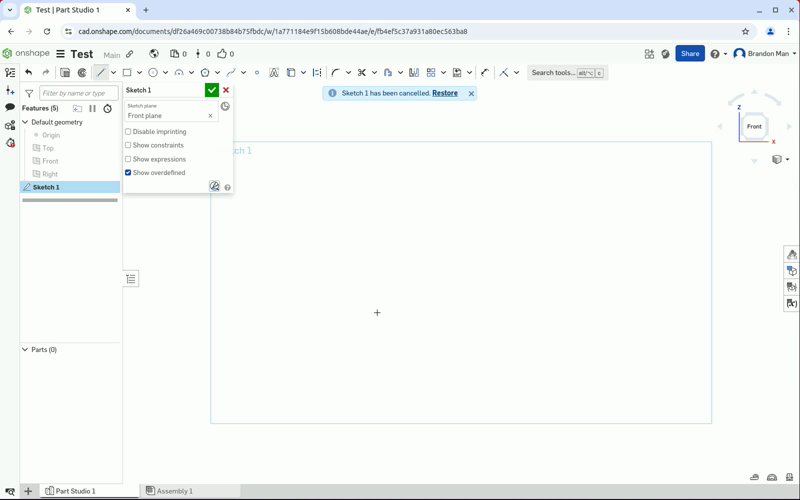
key_up(shift)
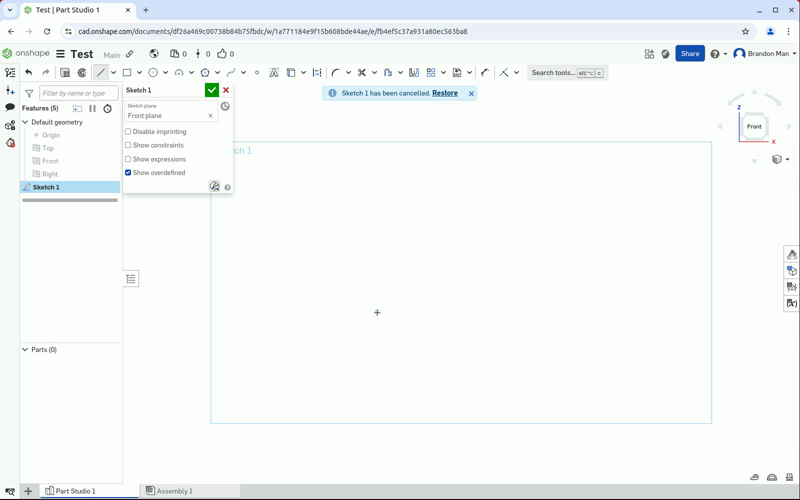
key_down(shift)
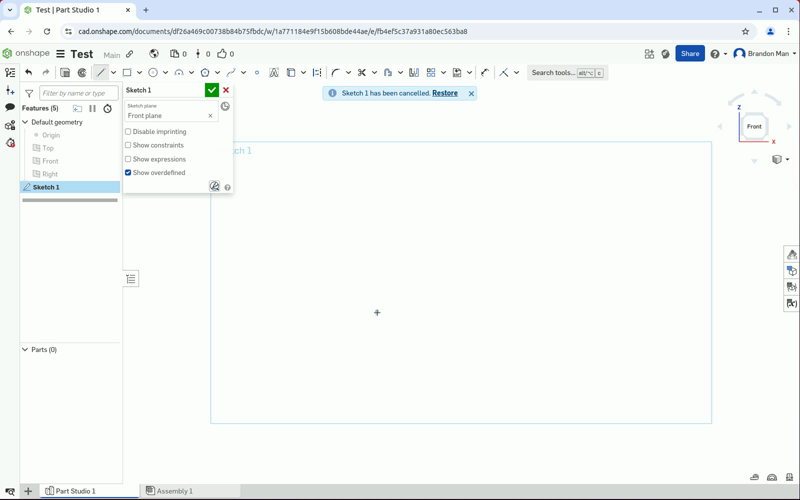
mouse_move(507, 312)
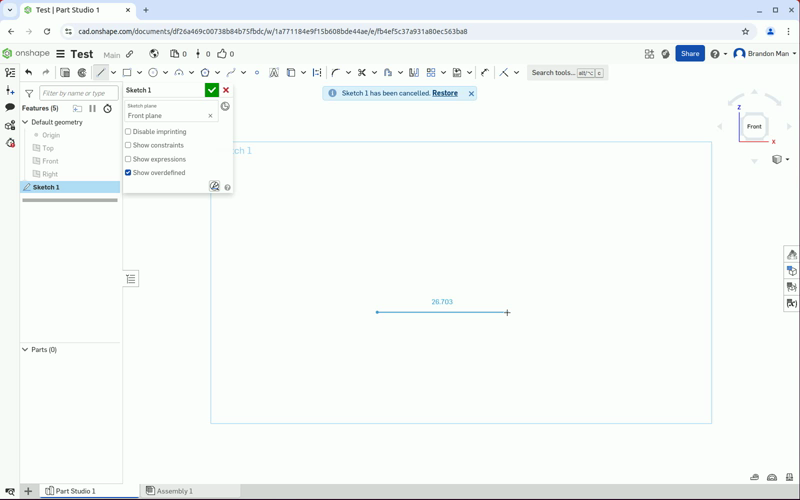
click(507, 312)
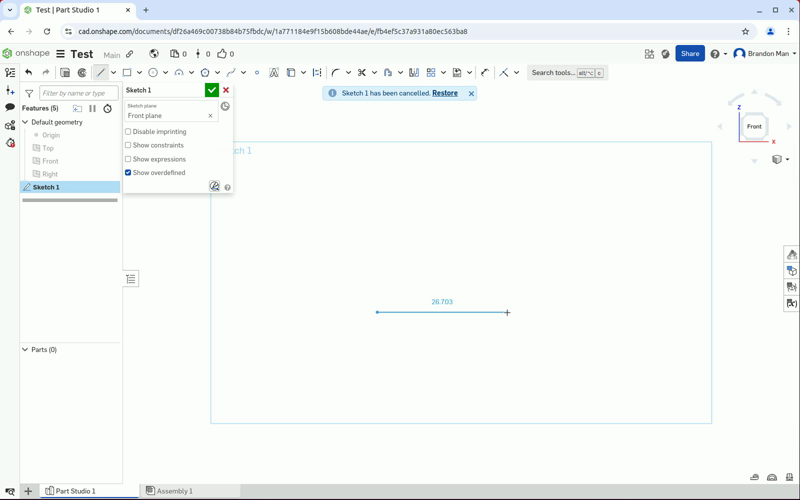
key_up(shift)
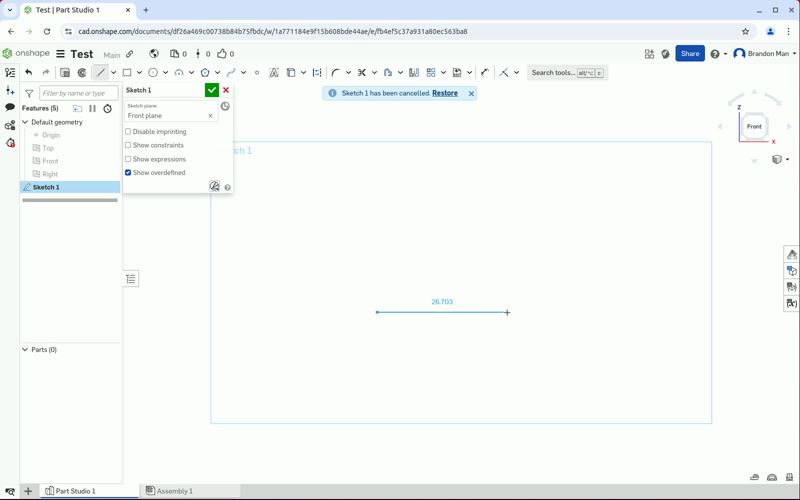
key_down(shift)
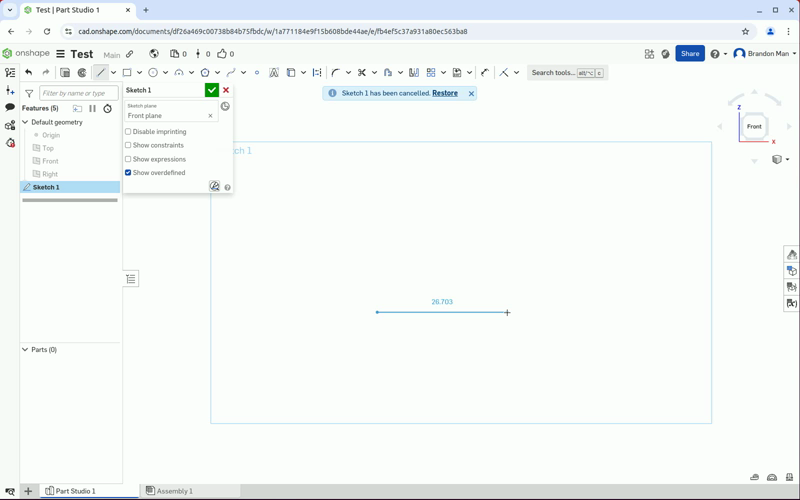
mouse_move(537, 312)
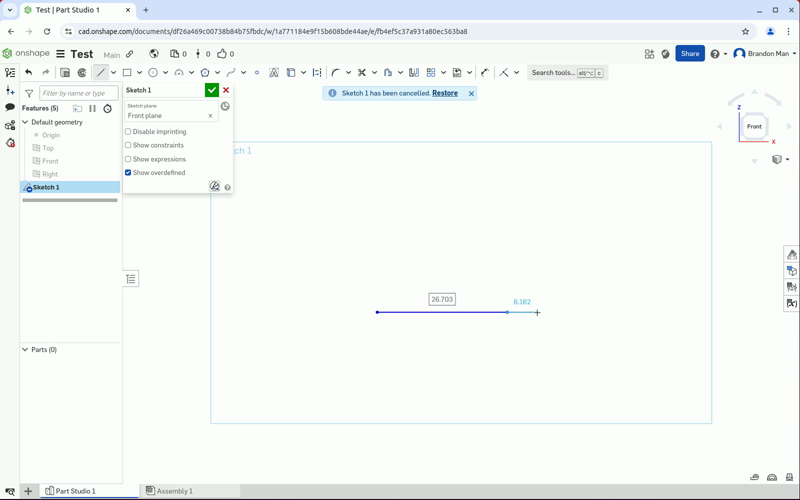
mouse_move(507, 282)
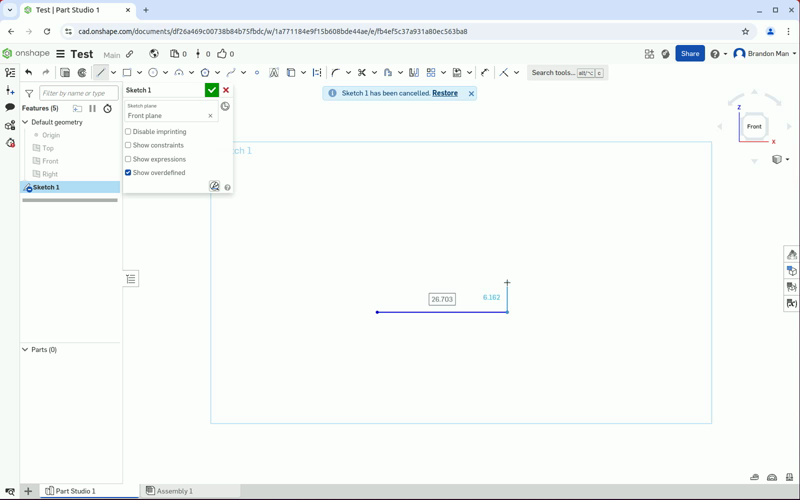
click(507, 282)
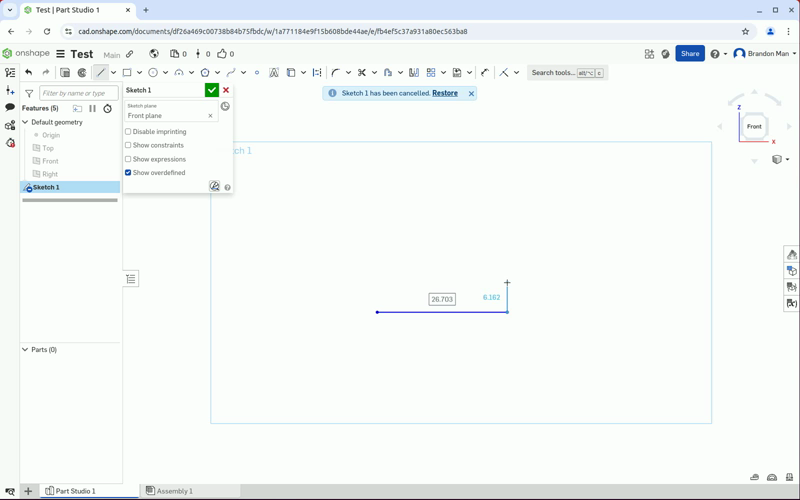
key_up(shift)
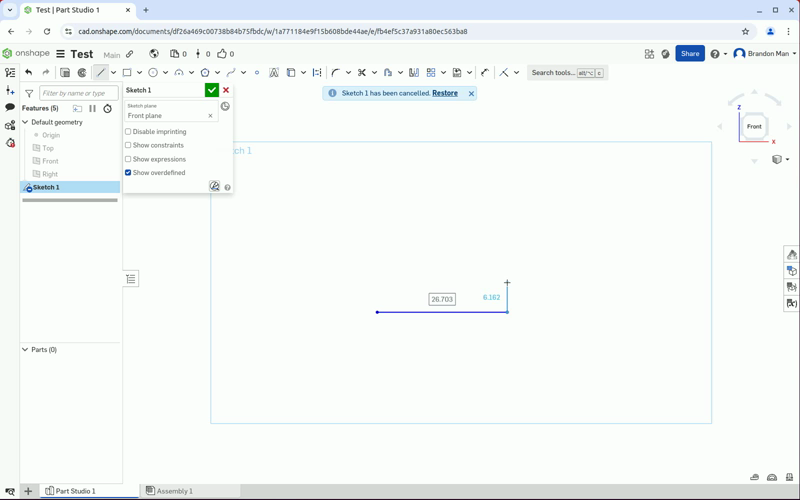
key_down(shift)
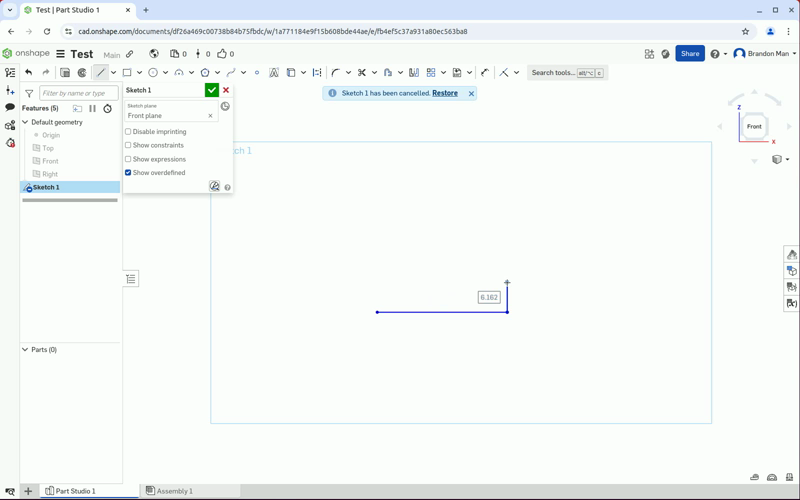
mouse_move(537, 282)
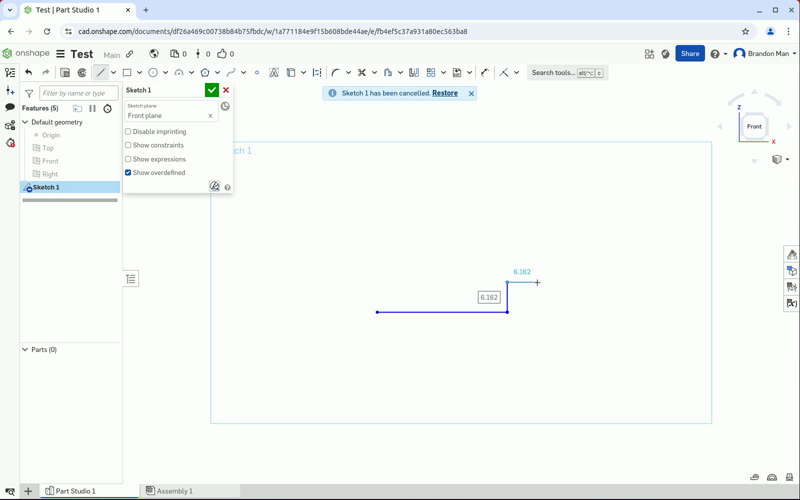
mouse_move(507, 253)
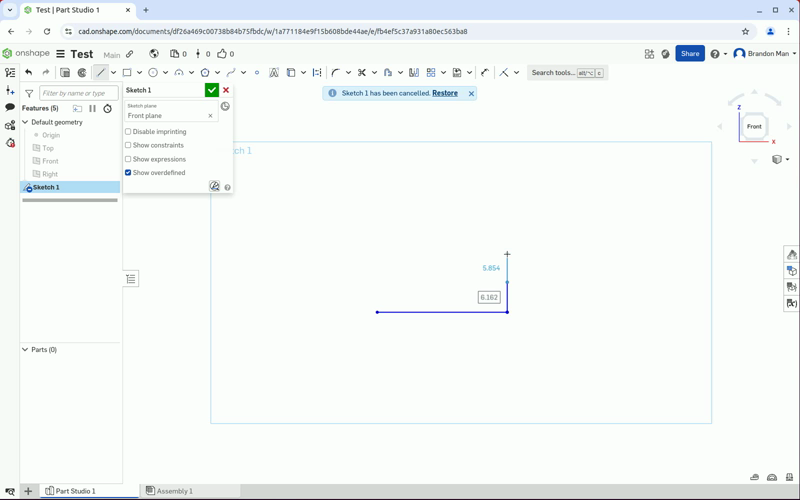
click(507, 253)
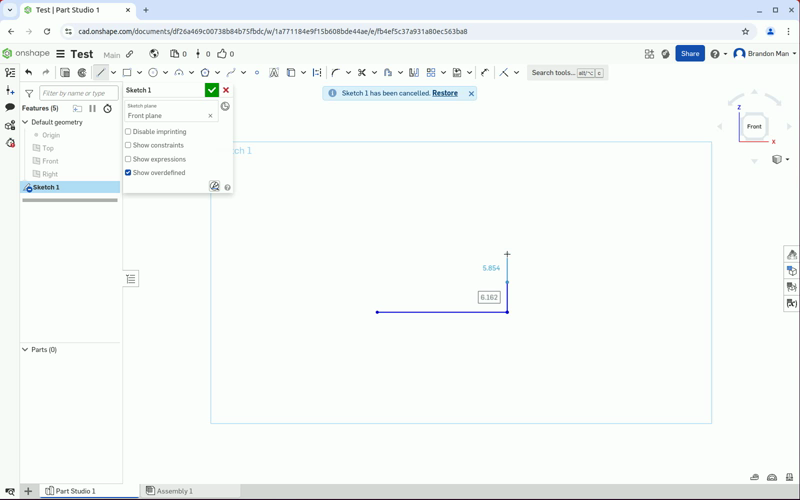
key_up(shift)
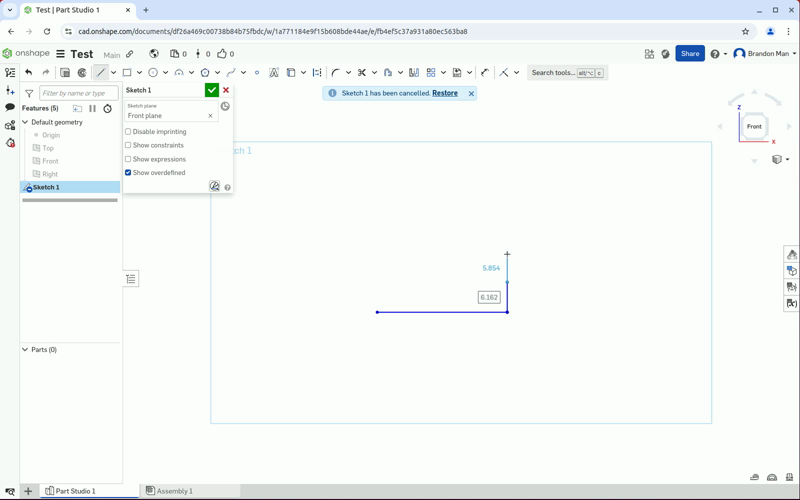
key_down(shift)
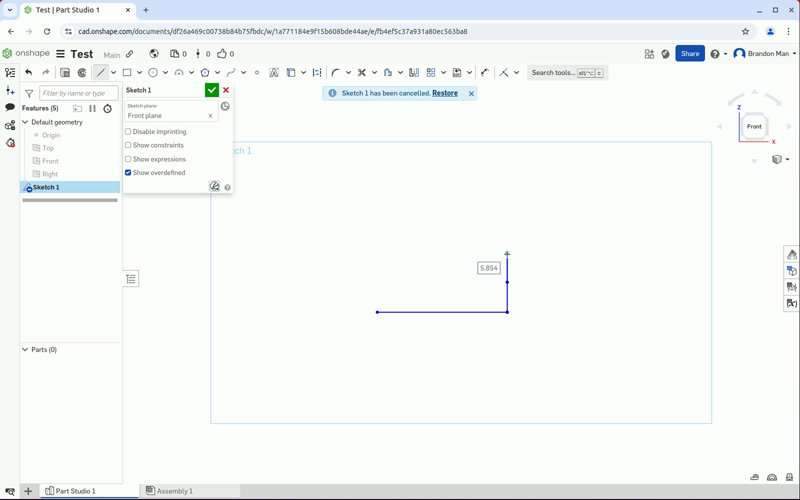
mouse_move(377, 253)
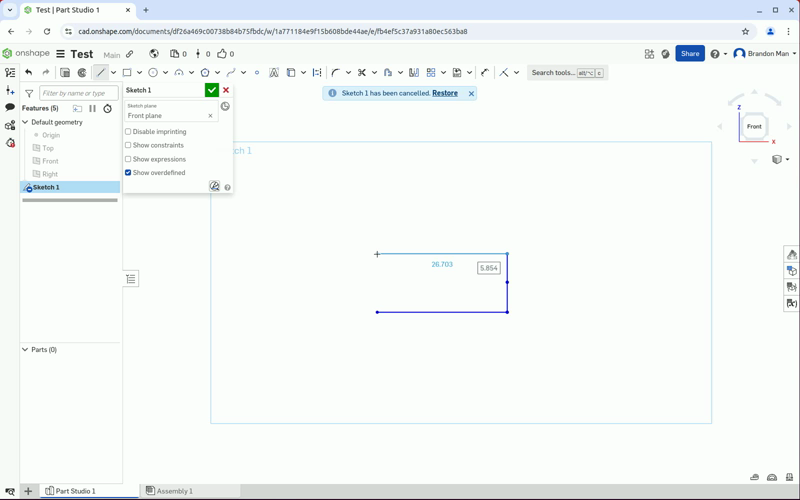
click(377, 253)
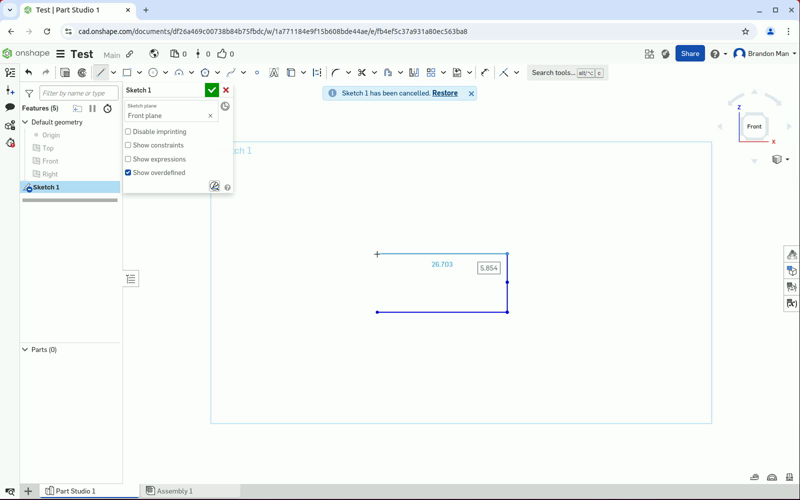
key_up(shift)
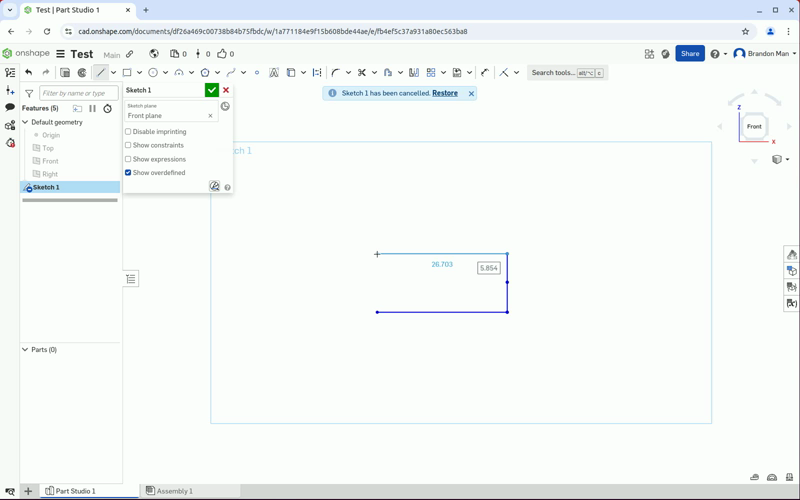
key_down(shift)
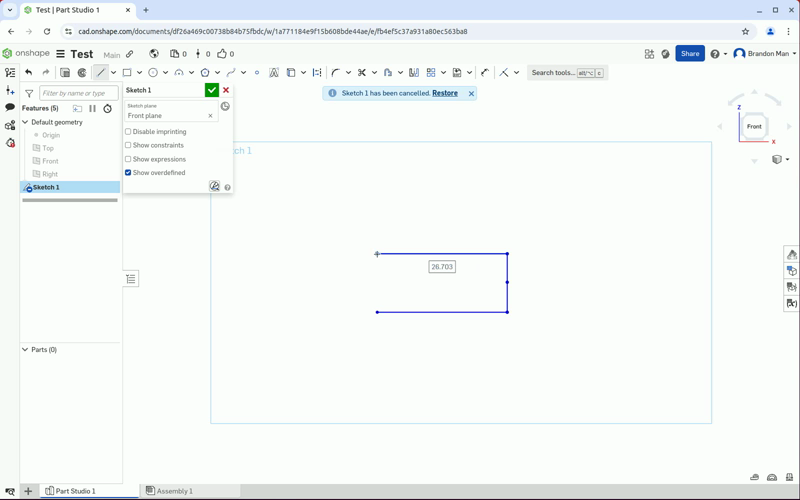
mouse_move(407, 253)
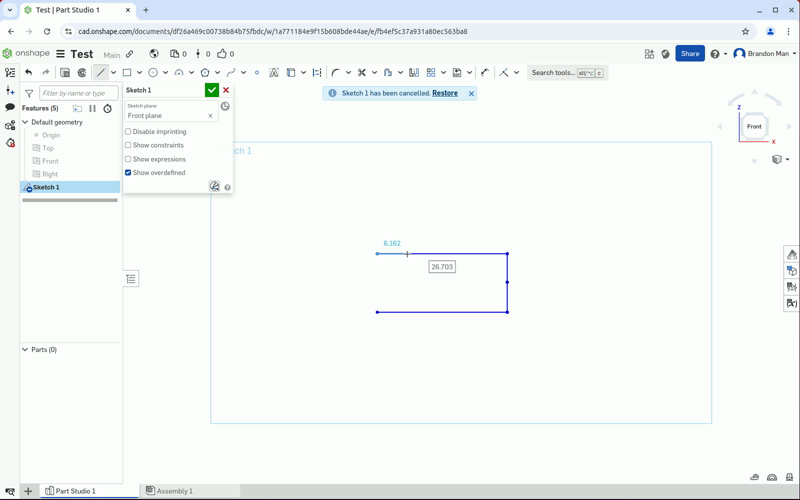
mouse_move(377, 282)
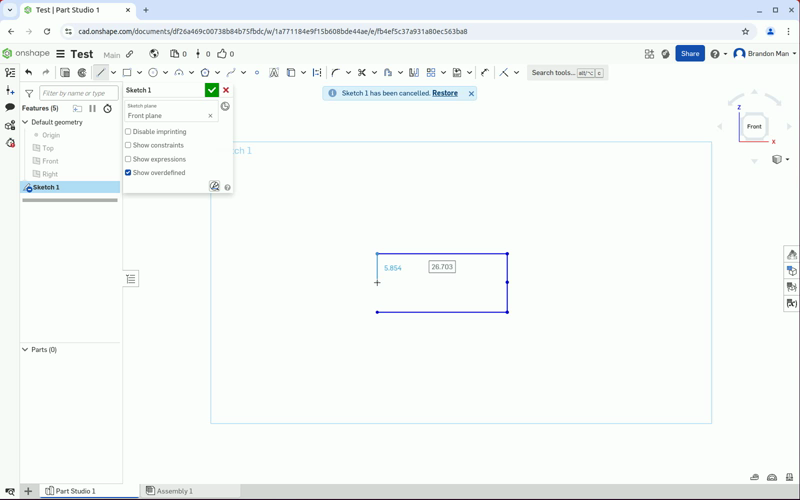
click(377, 282)
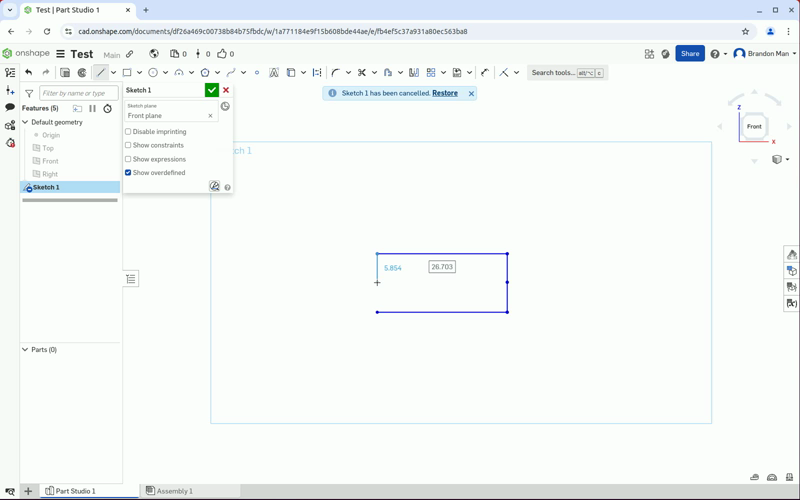
key_up(shift)
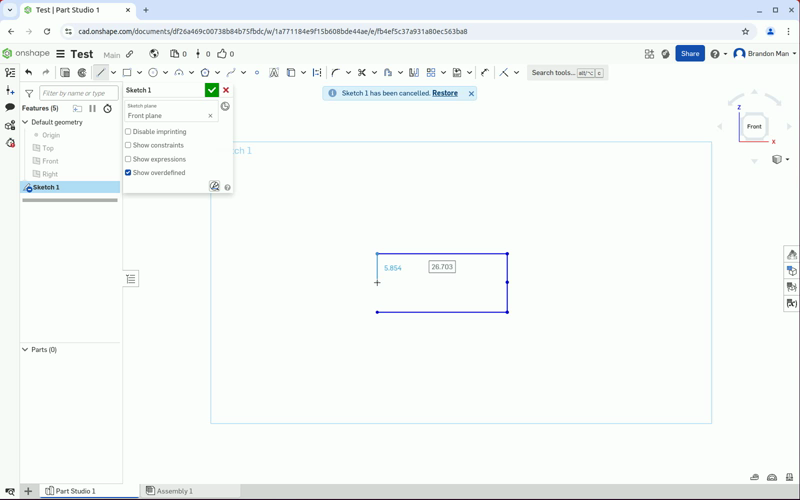
mouse_move(407, 282)
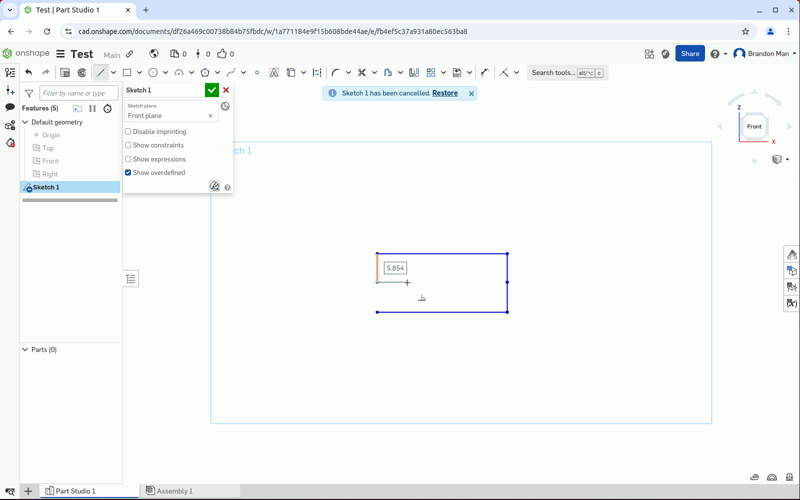
key_down(shift)
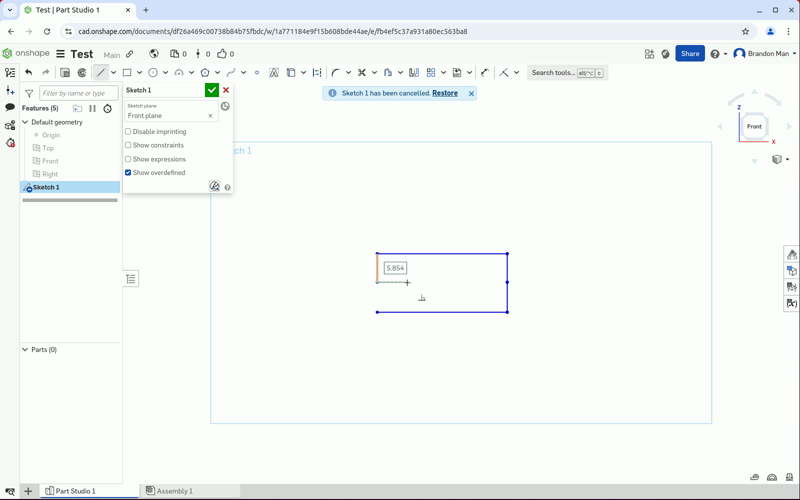
mouse_move(377, 312)
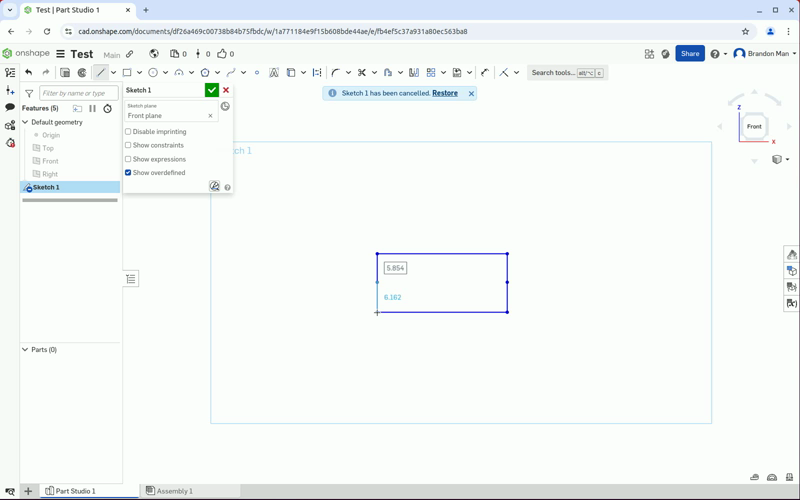
key_up(shift)
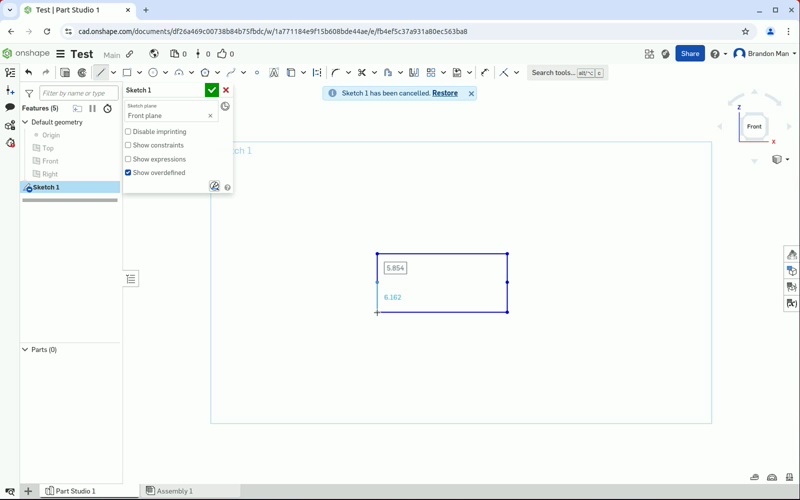
click(377, 312)
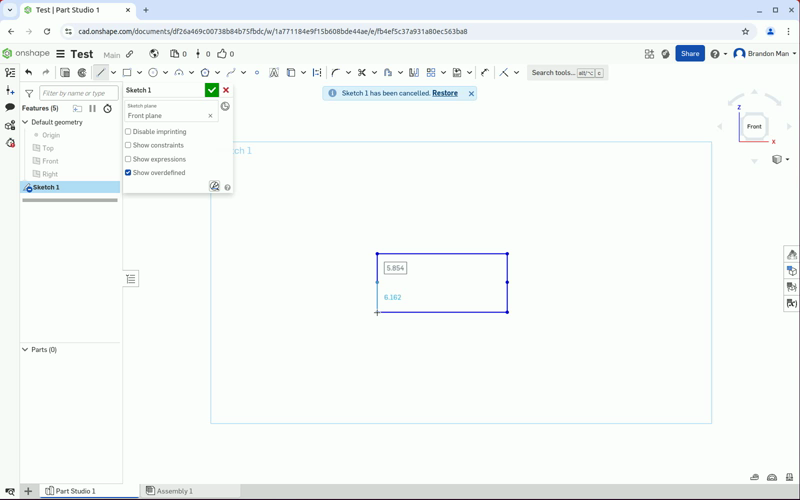
key(esc)
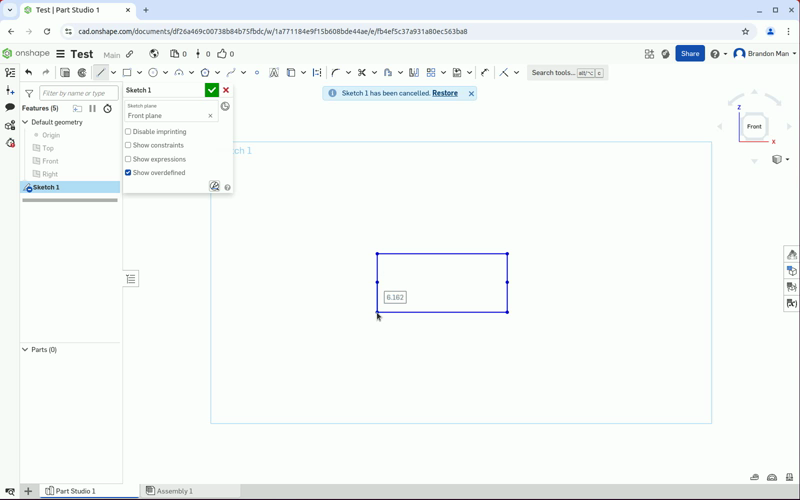
mouse_move(438, 269)
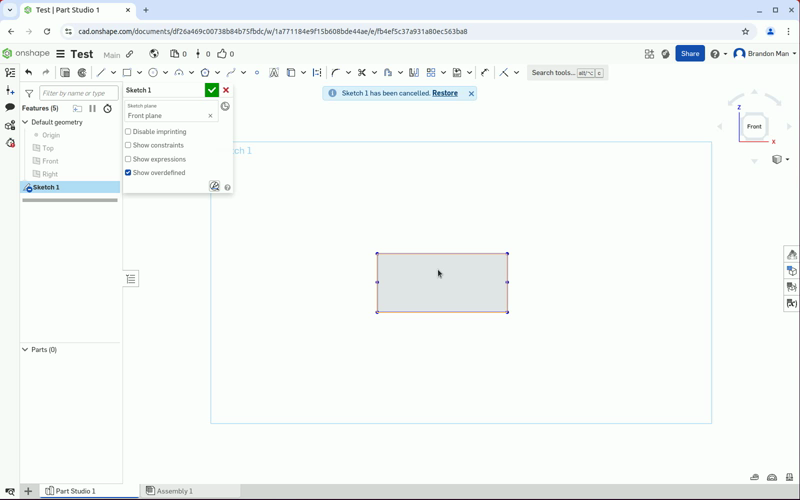
click(438, 269)
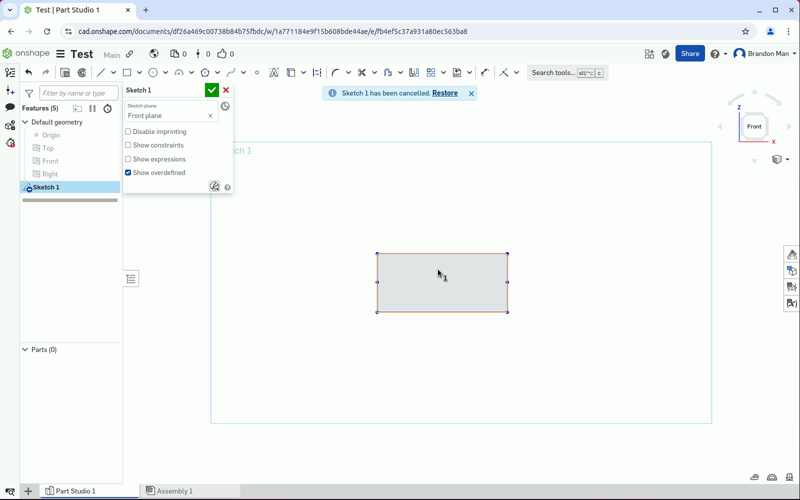
mouse_move(73, 352)
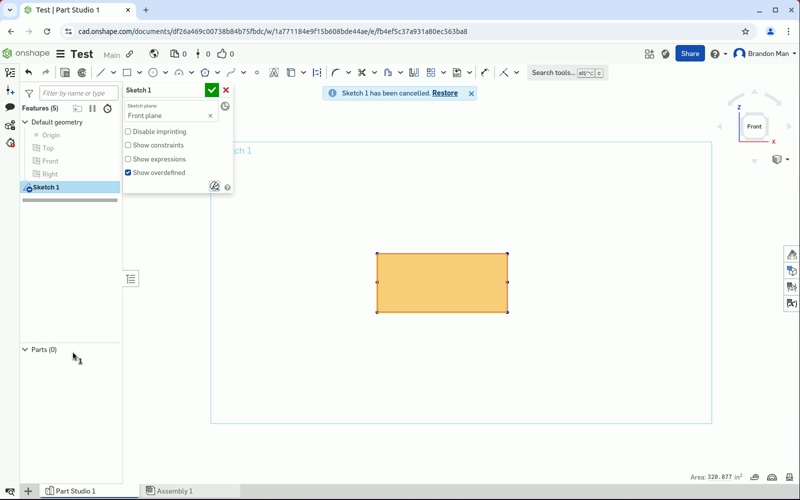
key(shift+y)
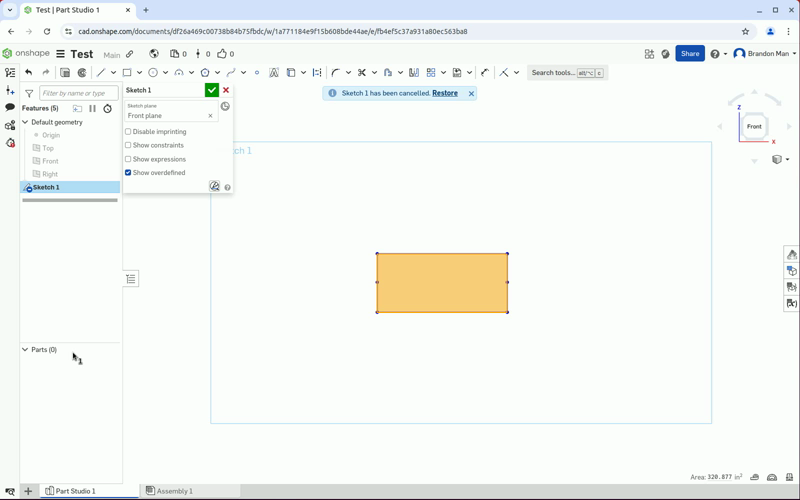
key(shift+e)
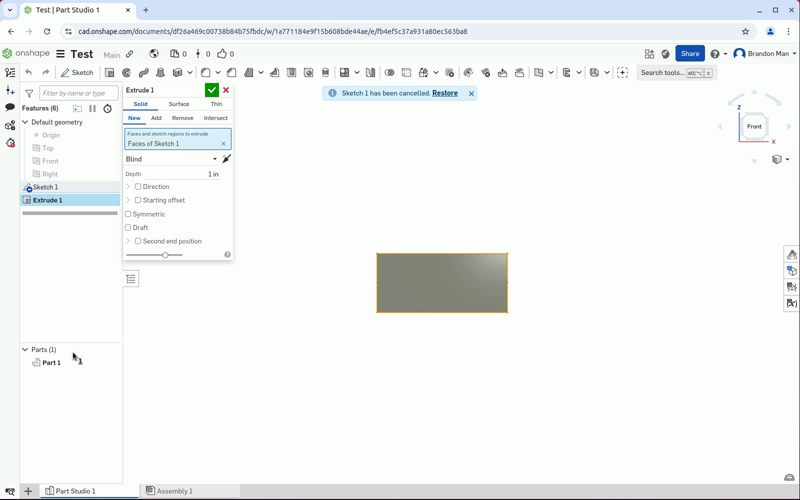
mouse_move(143, 106)
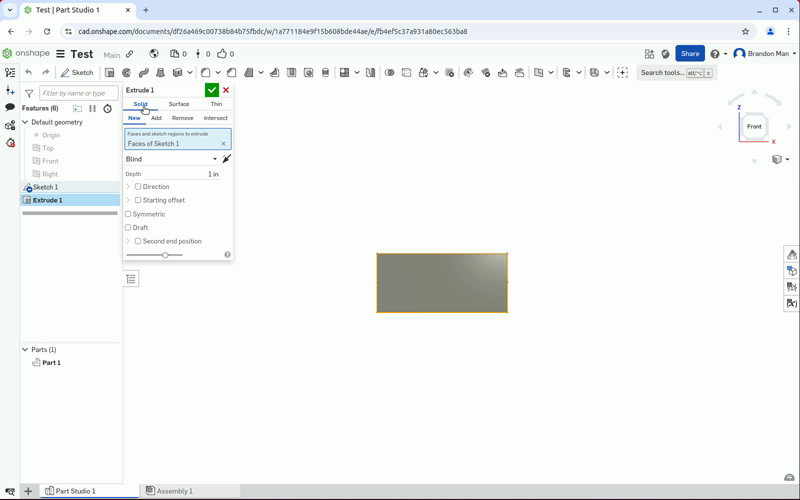
click(143, 106)
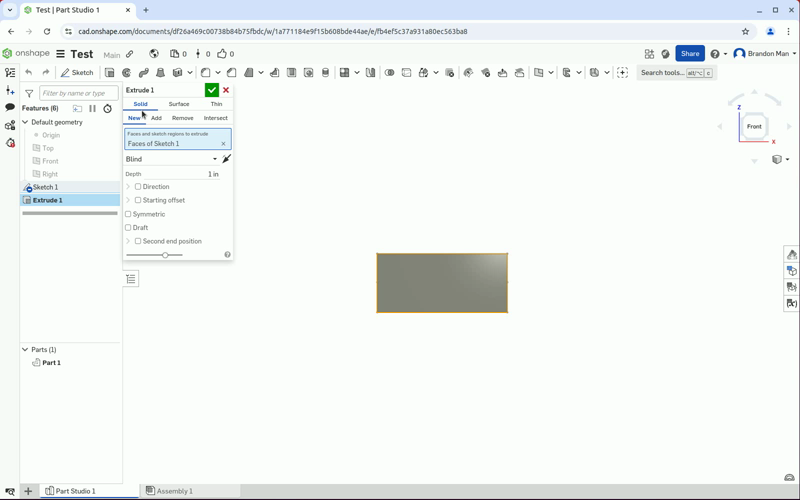
mouse_move(137, 120)
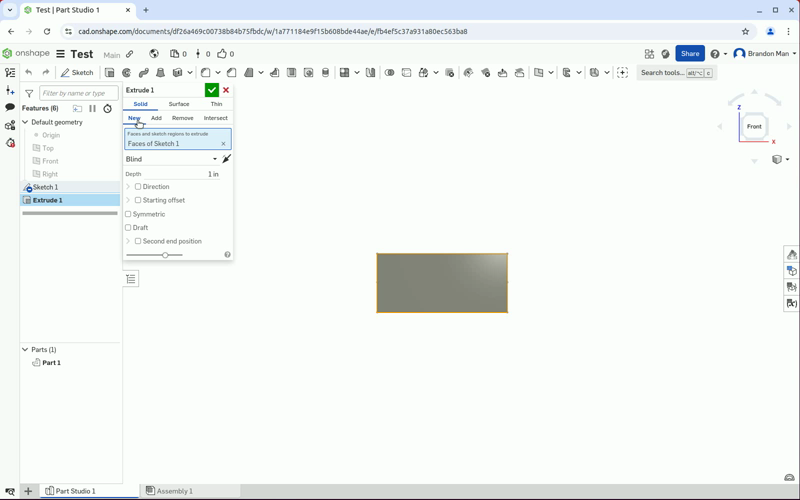
click(137, 120)
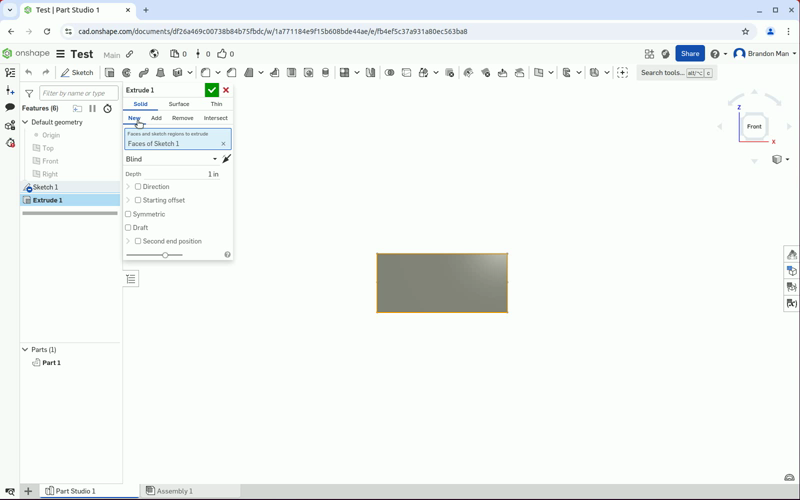
key(tab, 4)
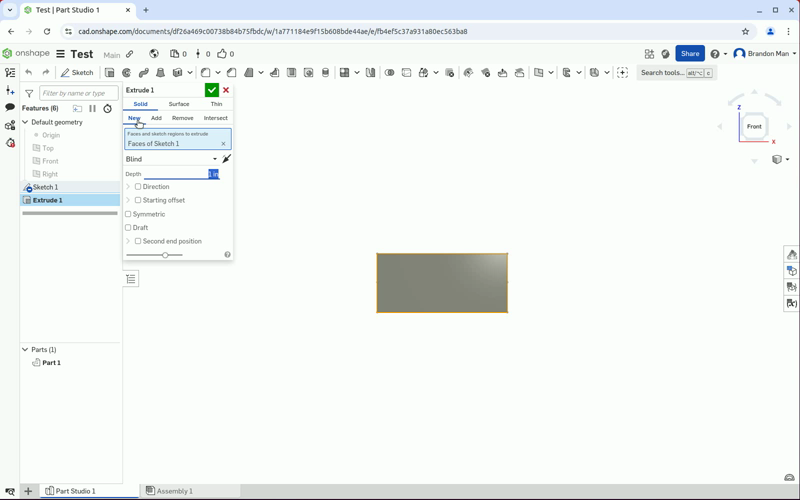
text(11.072)
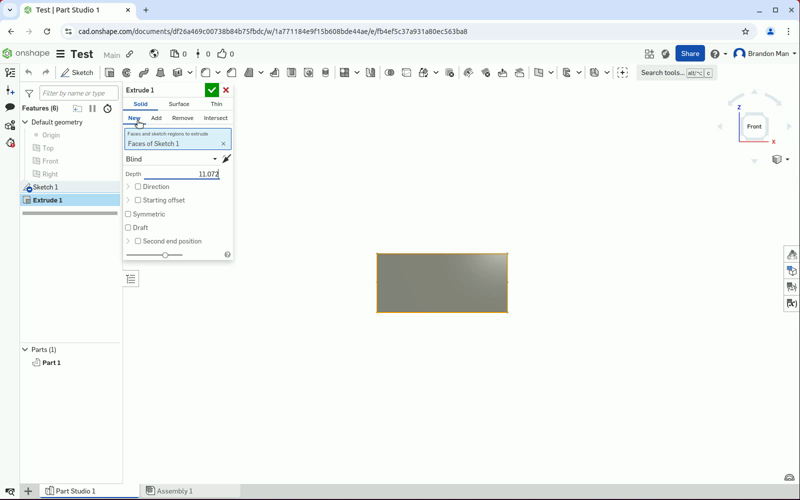
key(tab, 3)
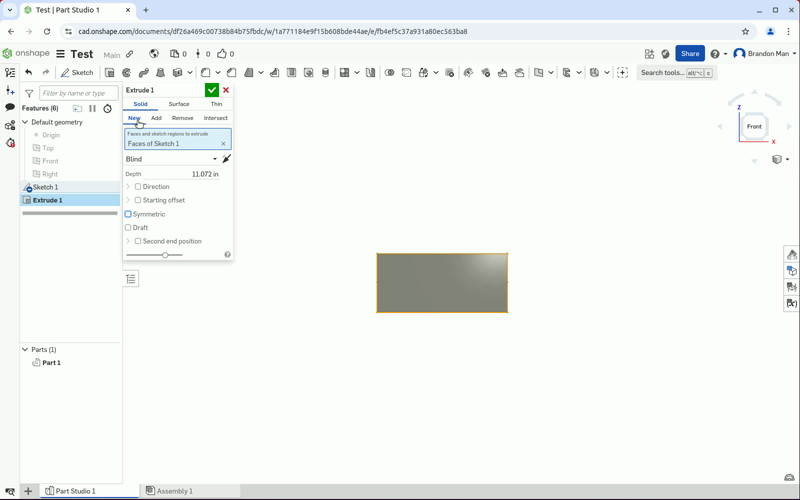
key(space)
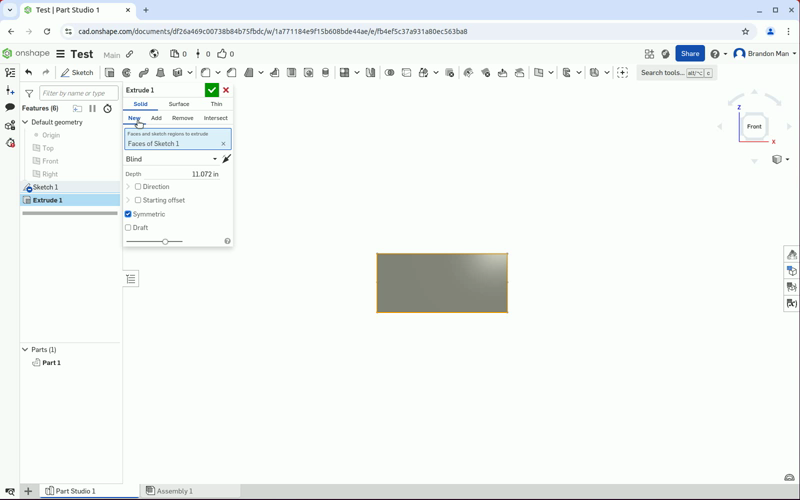
key(enter)
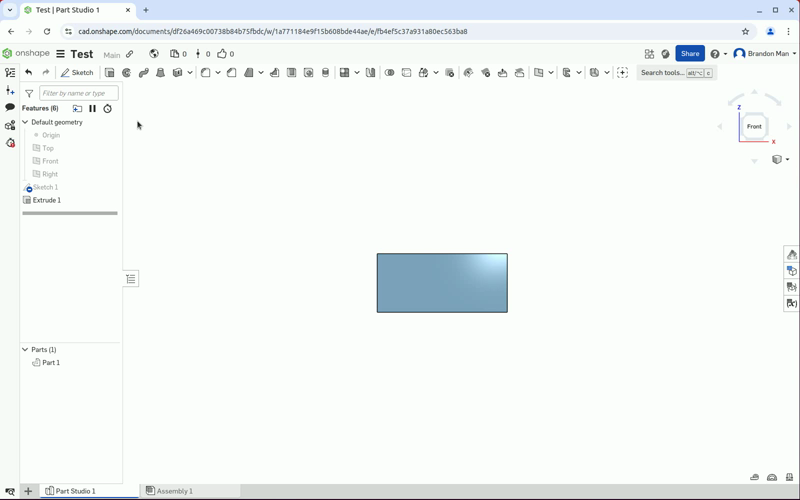
key(shift+h)
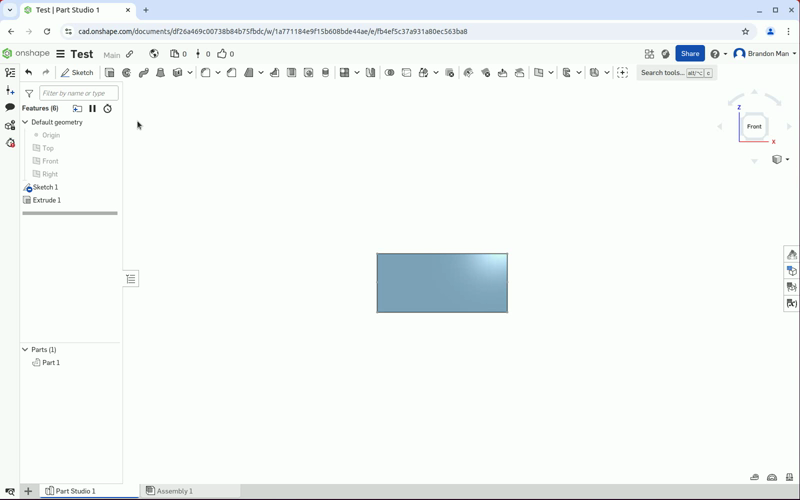
key(shift+h)
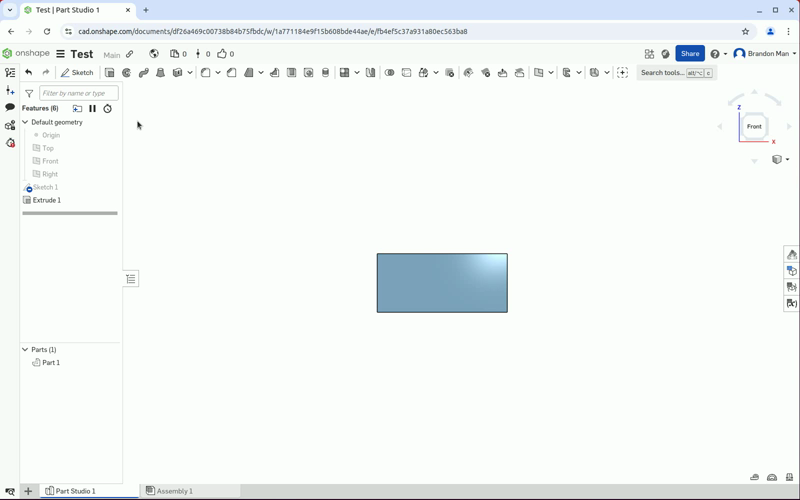
mouse_move(73, 189)
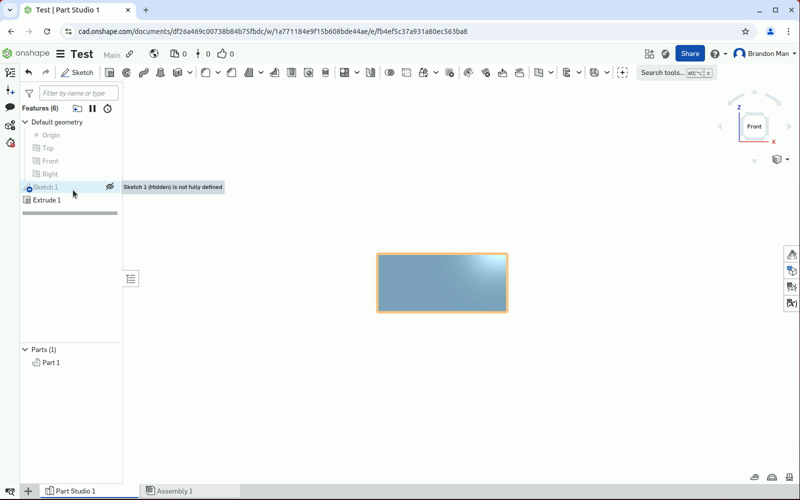
click(73, 189)
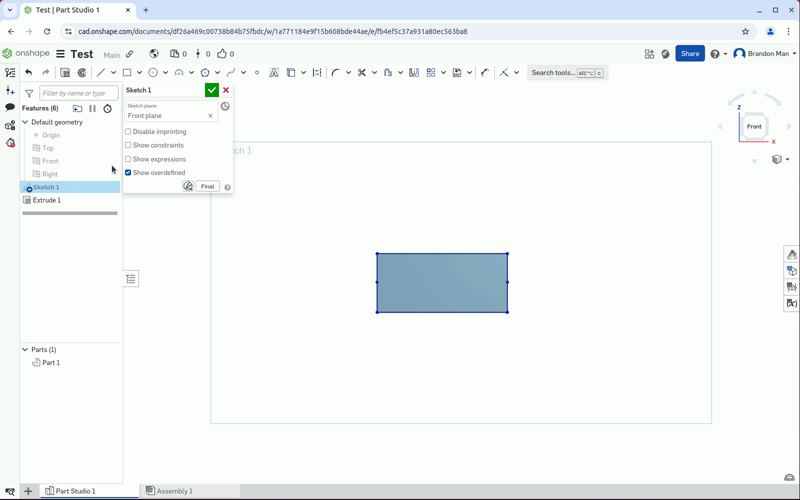
mouse_move(229, 92)
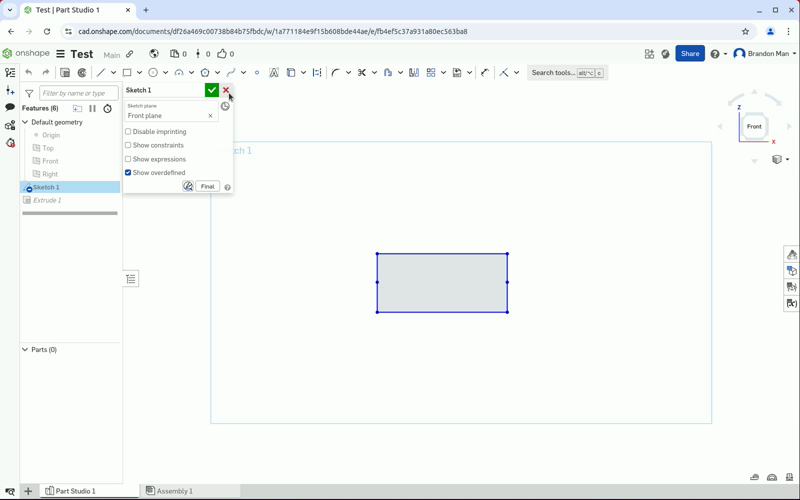
click(229, 92)
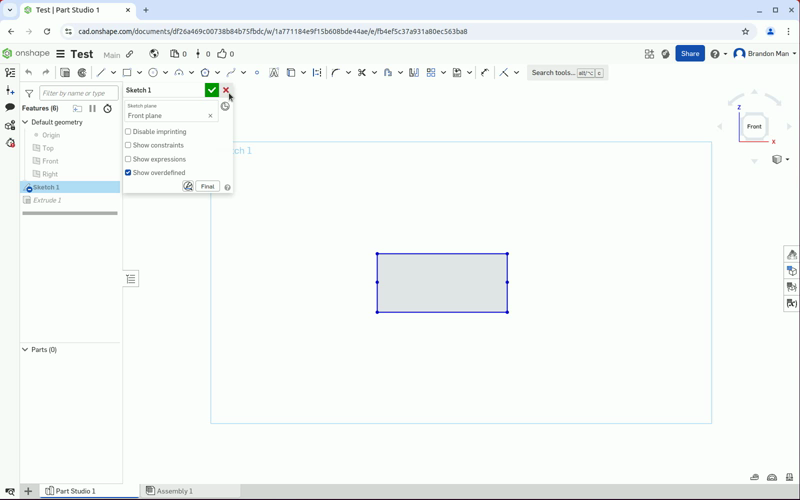
key(shift+s)
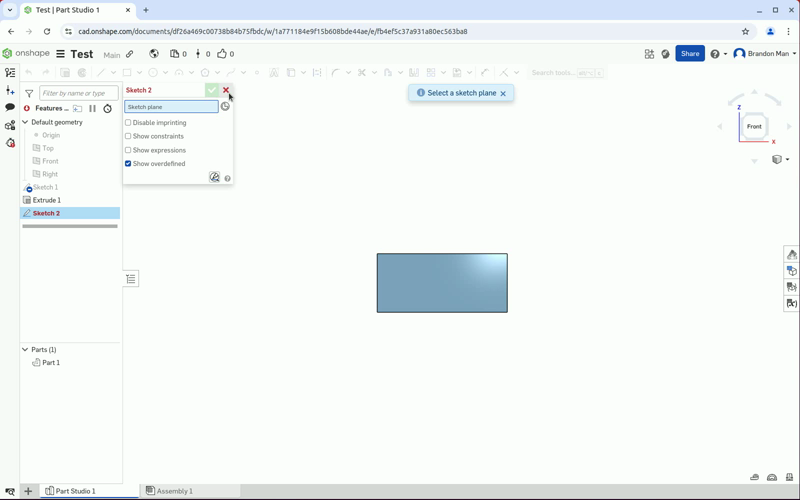
mouse_move(73, 163)
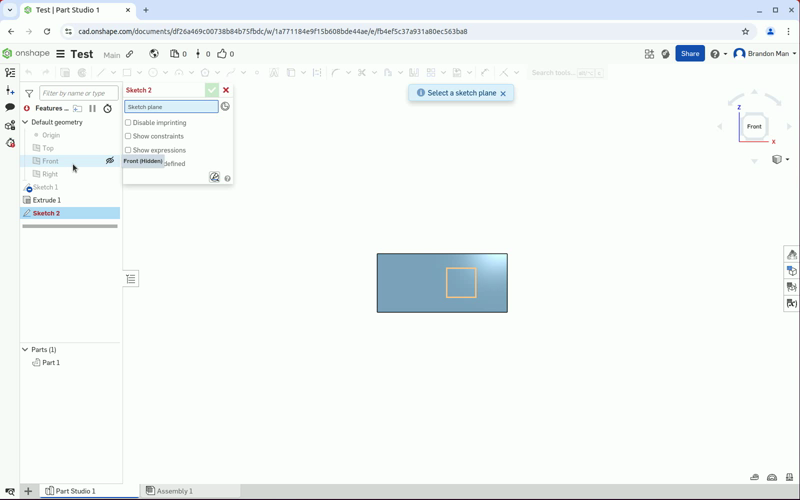
click(73, 163)
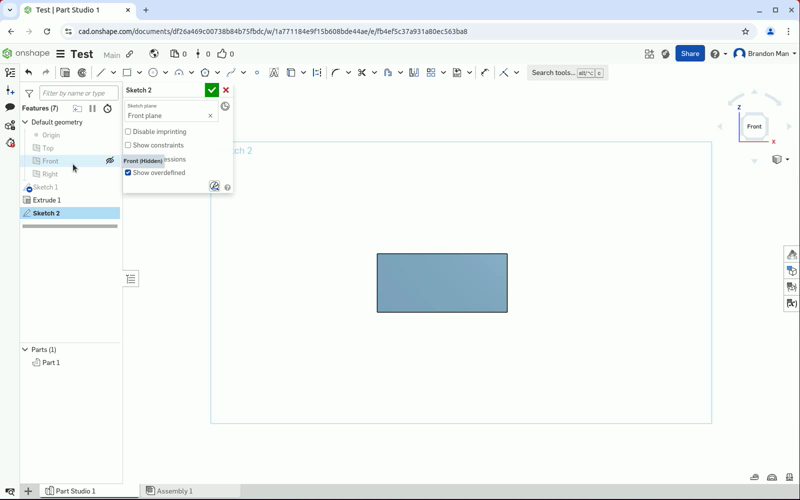
mouse_move(73, 352)
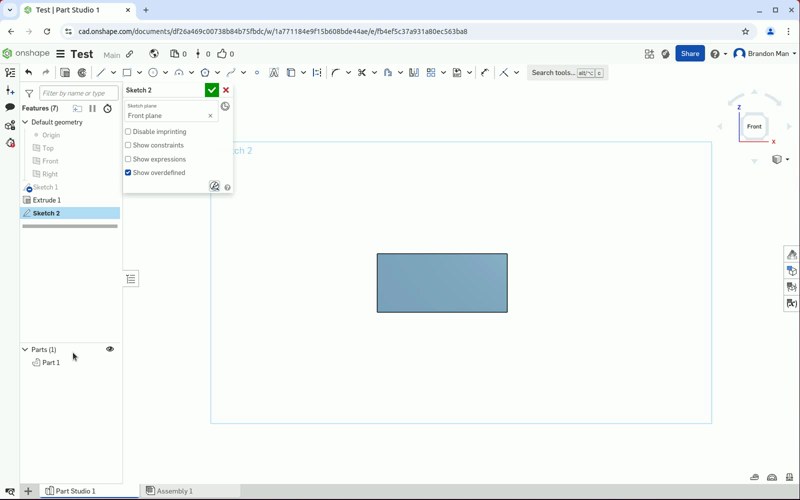
key(y)
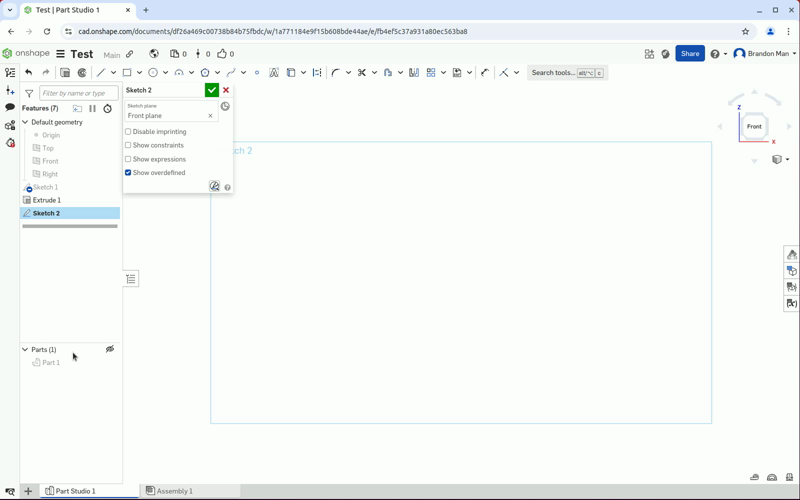
key(l)
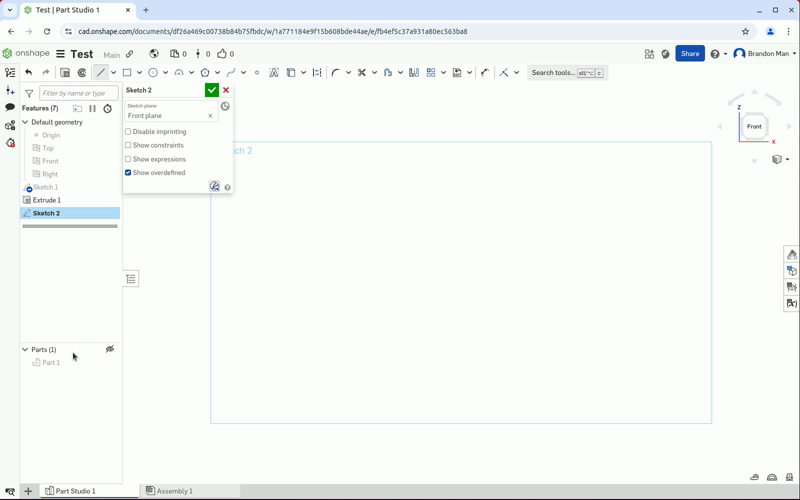
key_down(shift)
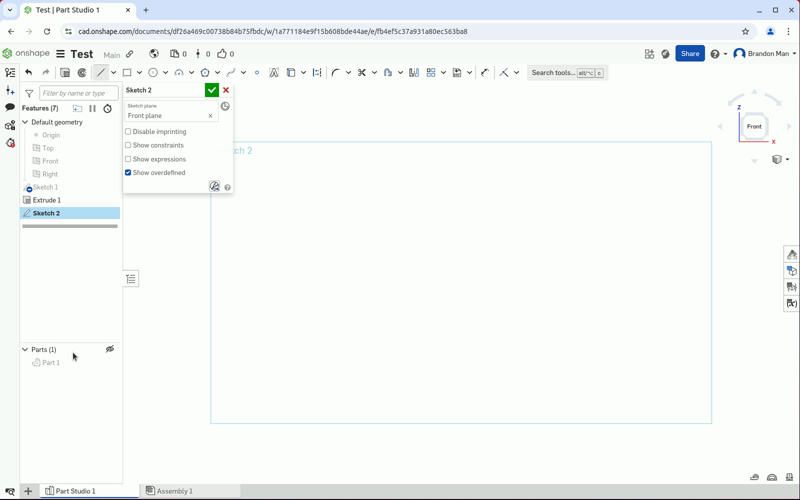
mouse_move(377, 366)
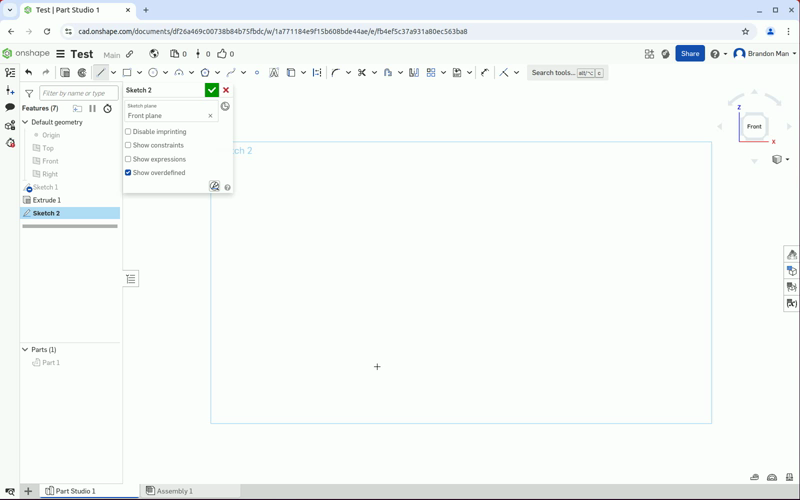
click(377, 366)
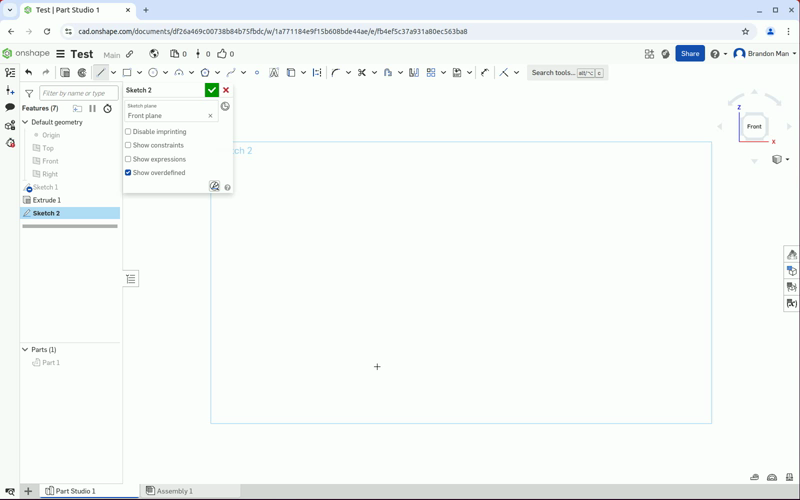
key_up(shift)
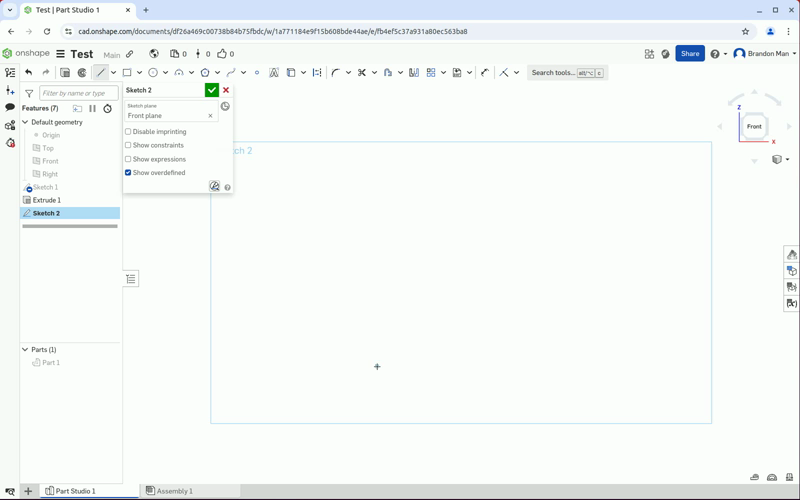
key_down(shift)
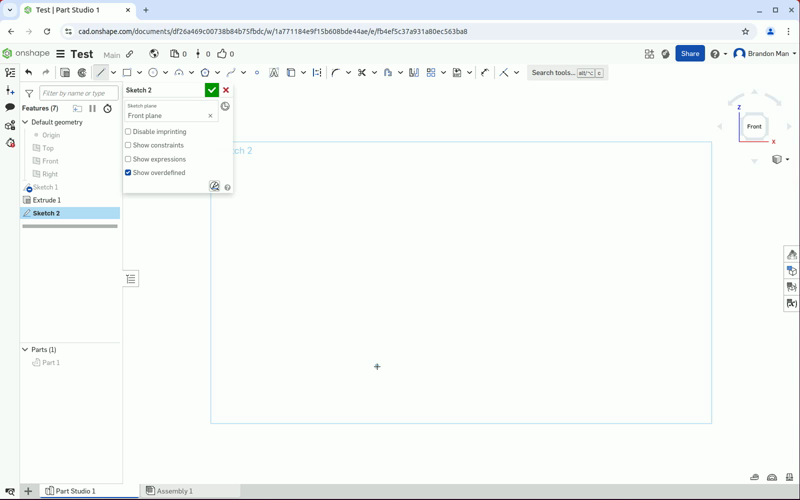
mouse_move(572, 366)
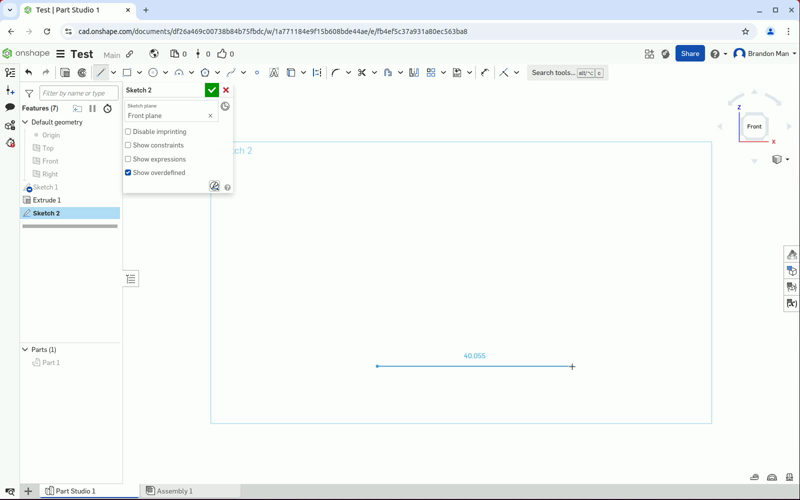
click(572, 366)
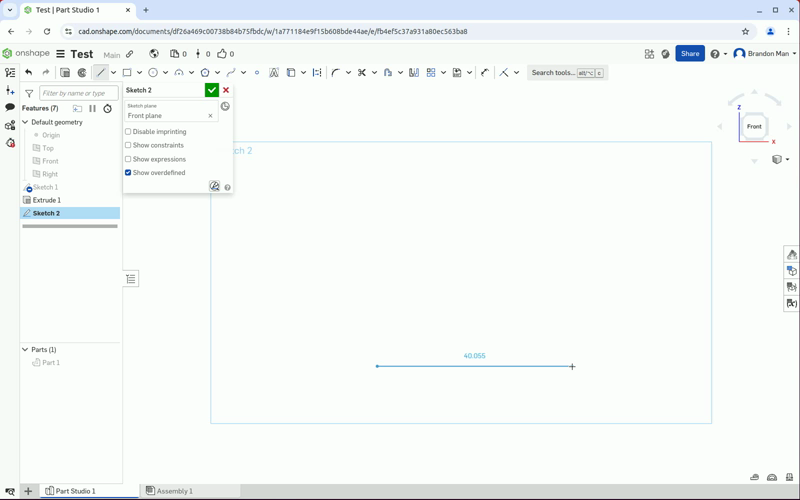
key_up(shift)
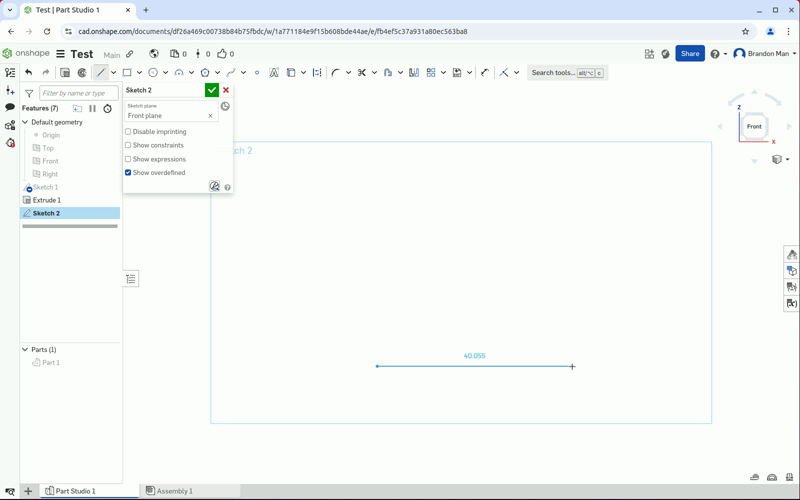
key_down(shift)
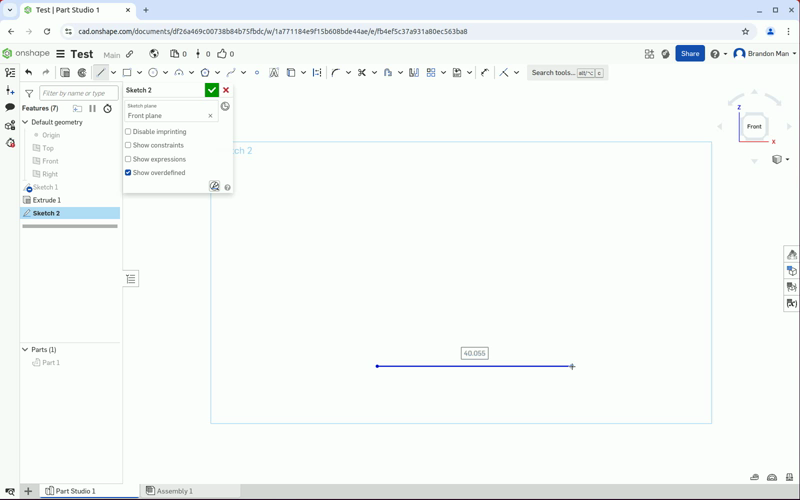
mouse_move(519, 312)
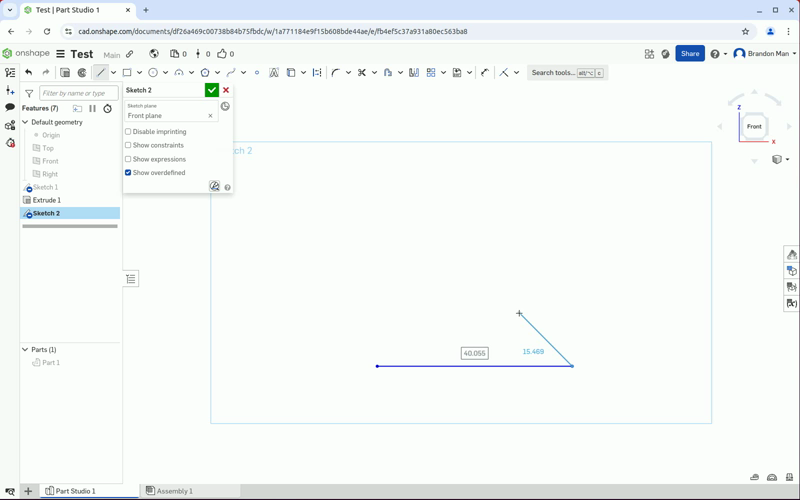
click(519, 312)
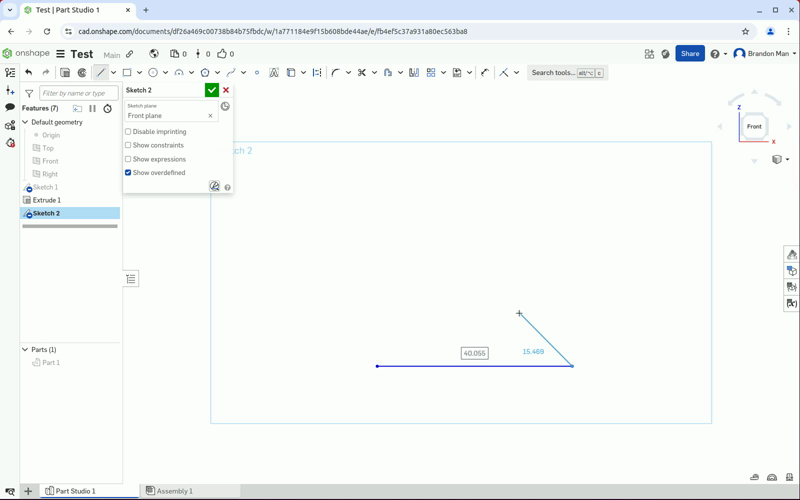
key_up(shift)
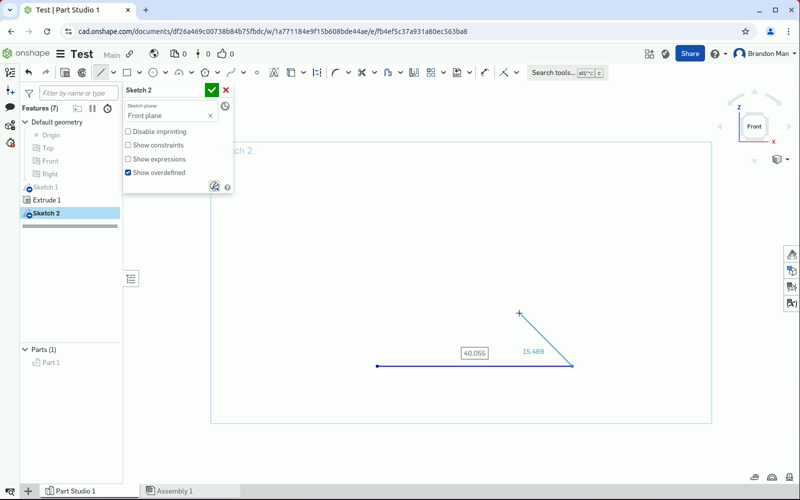
key_down(shift)
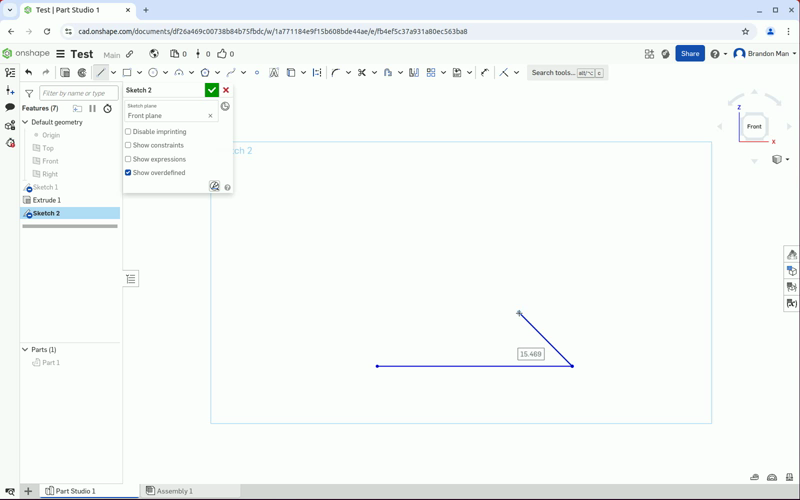
mouse_move(549, 312)
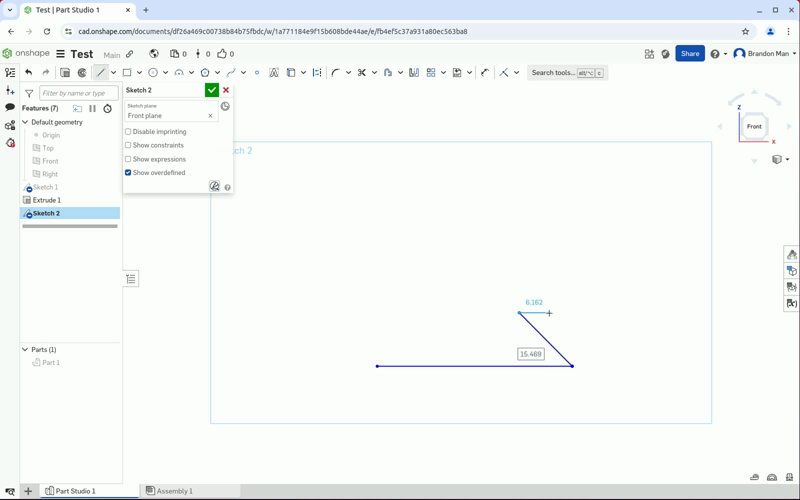
mouse_move(506, 312)
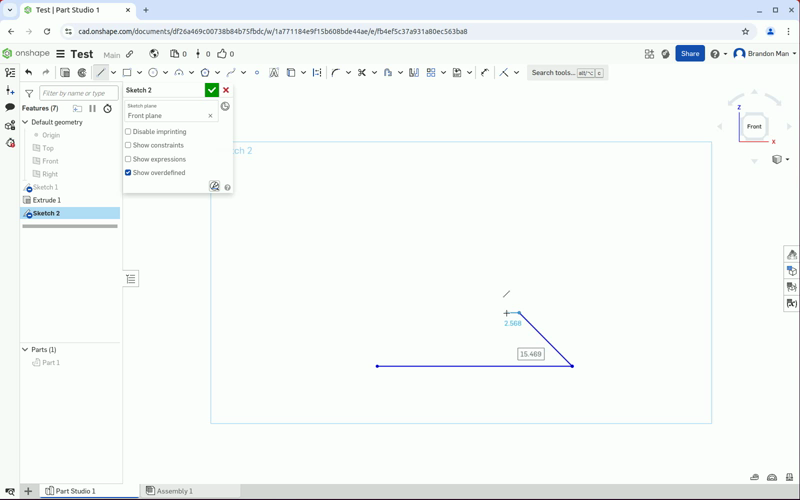
click(506, 312)
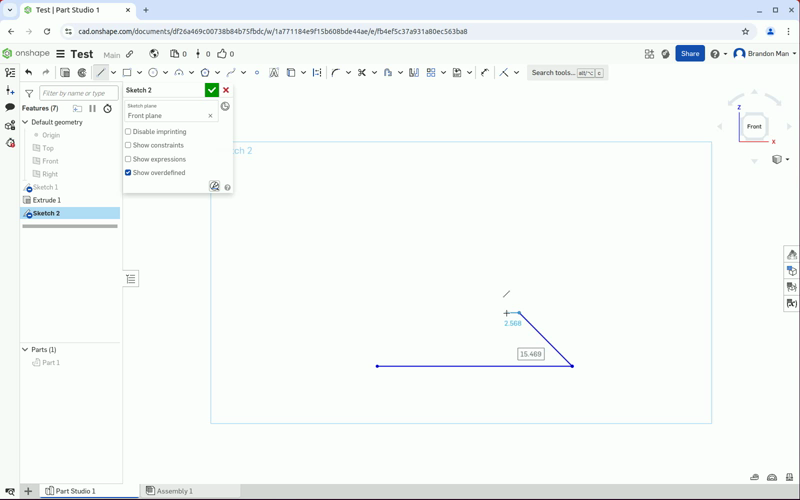
key_up(shift)
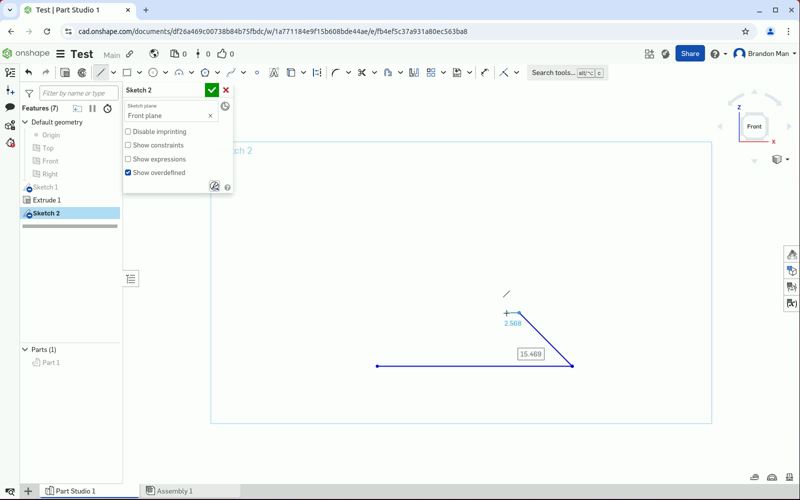
key_down(shift)
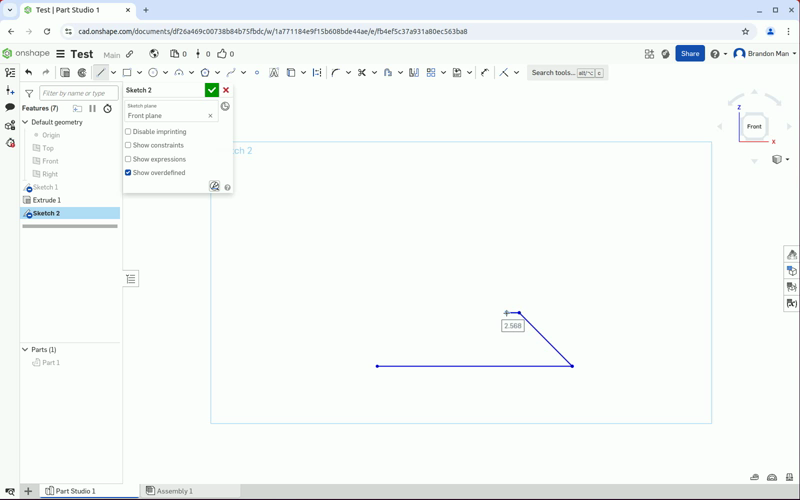
mouse_move(377, 312)
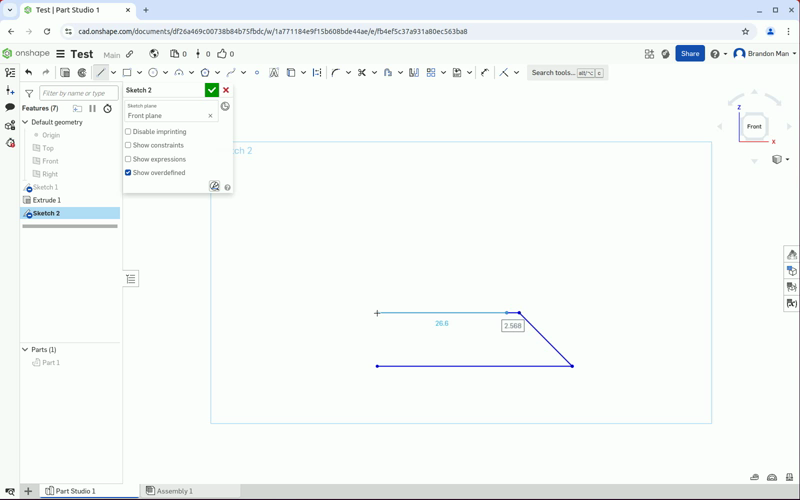
click(377, 312)
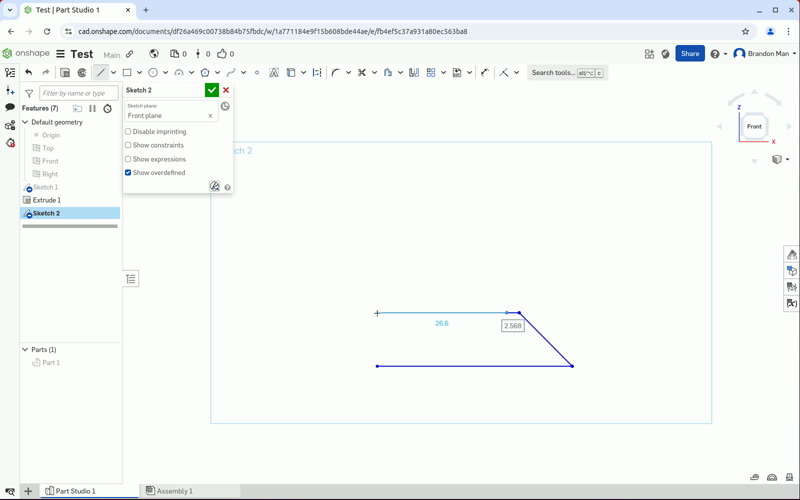
key_up(shift)
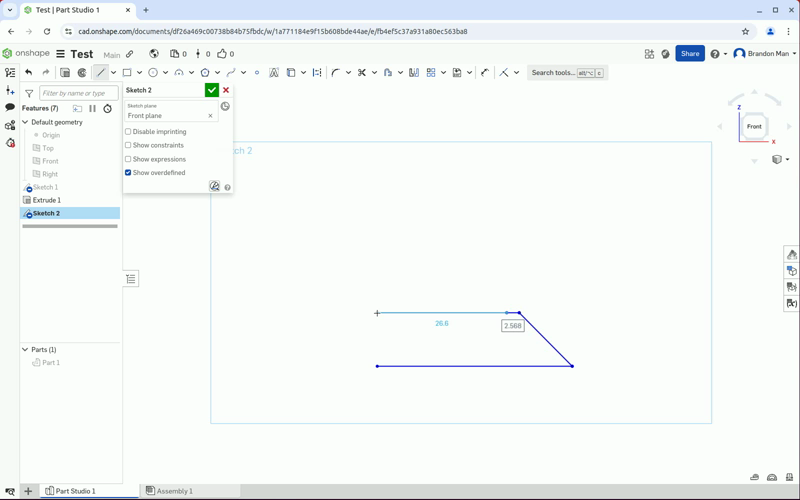
mouse_move(407, 312)
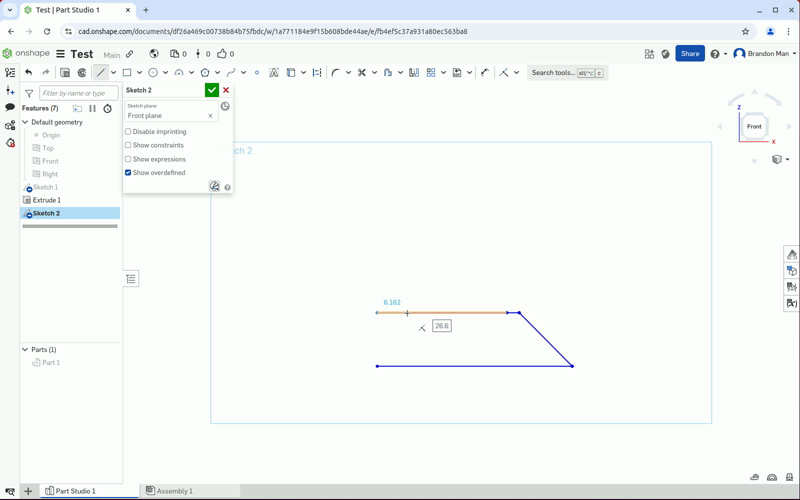
key_down(shift)
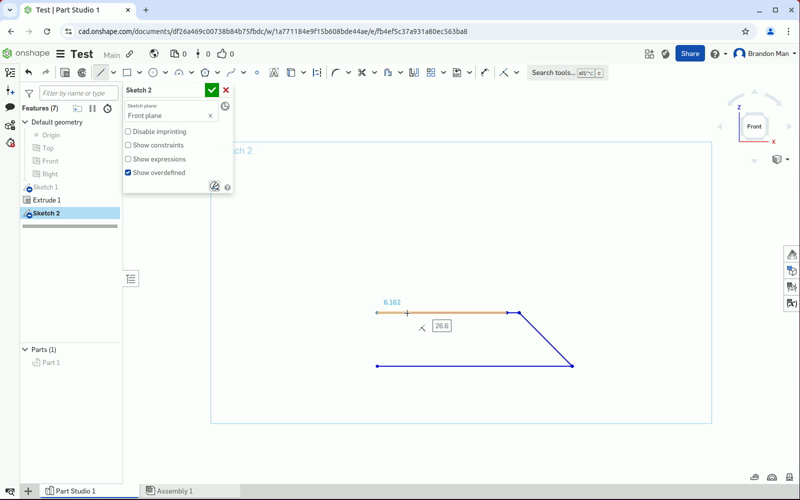
mouse_move(377, 366)
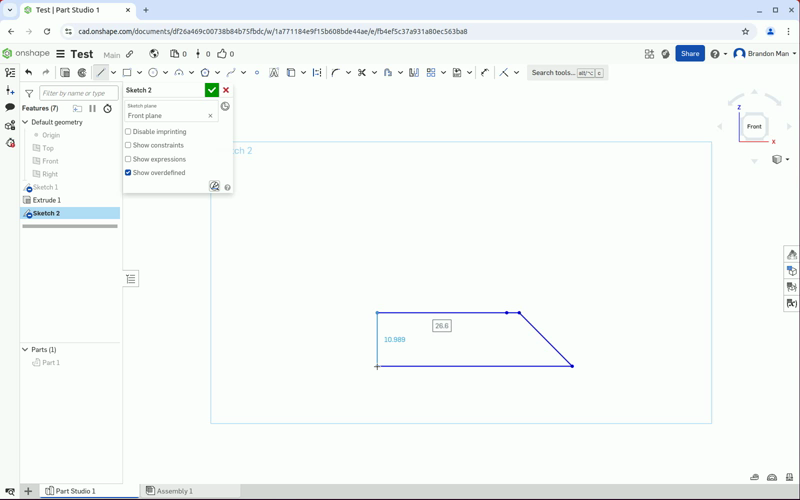
key_up(shift)
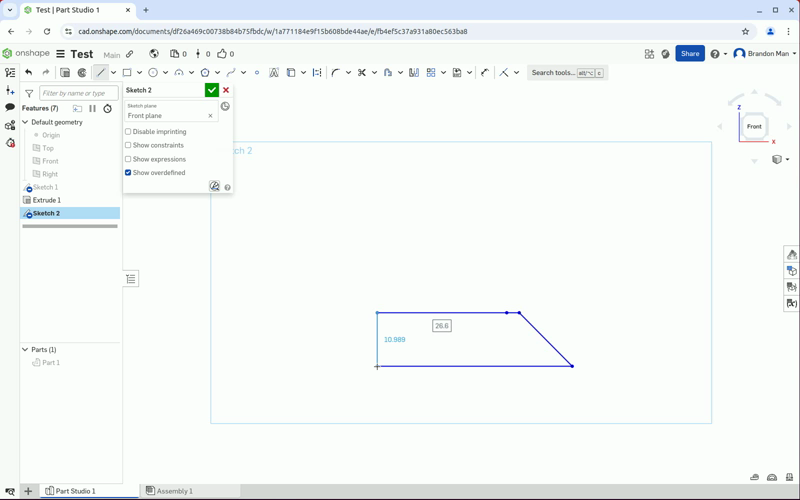
click(377, 366)
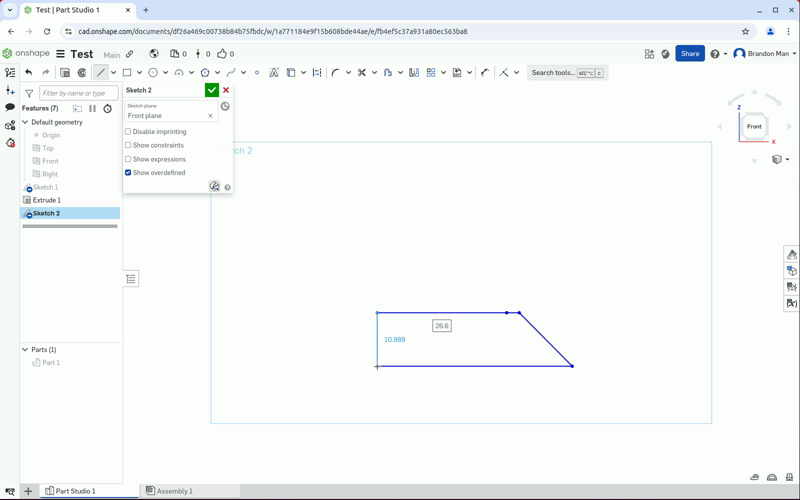
key(esc)
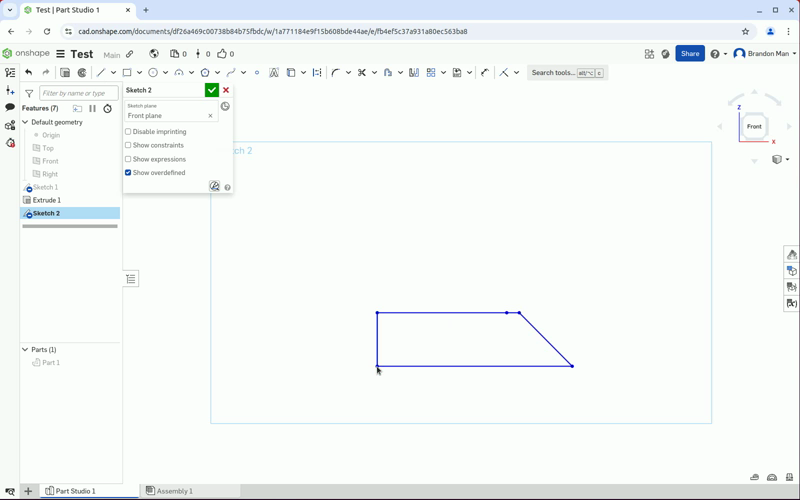
key(l)
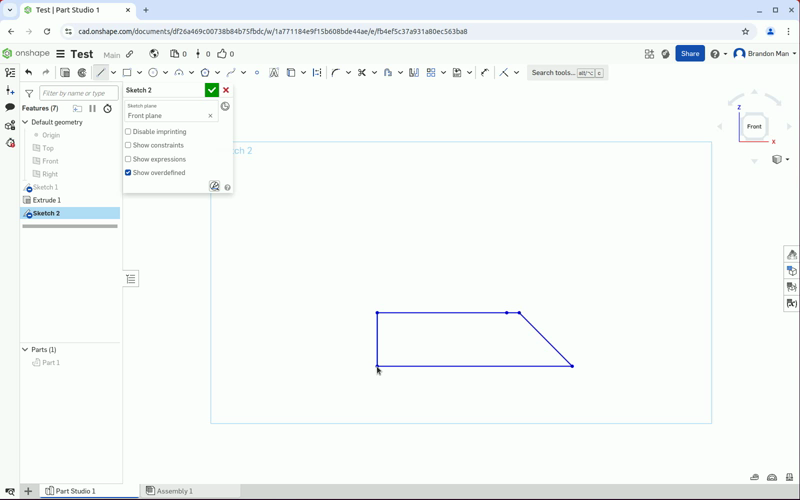
key_down(shift)
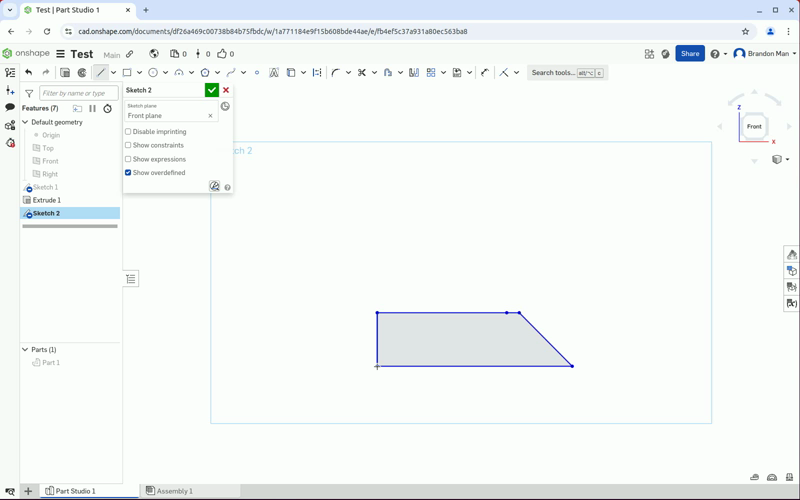
mouse_move(432, 349)
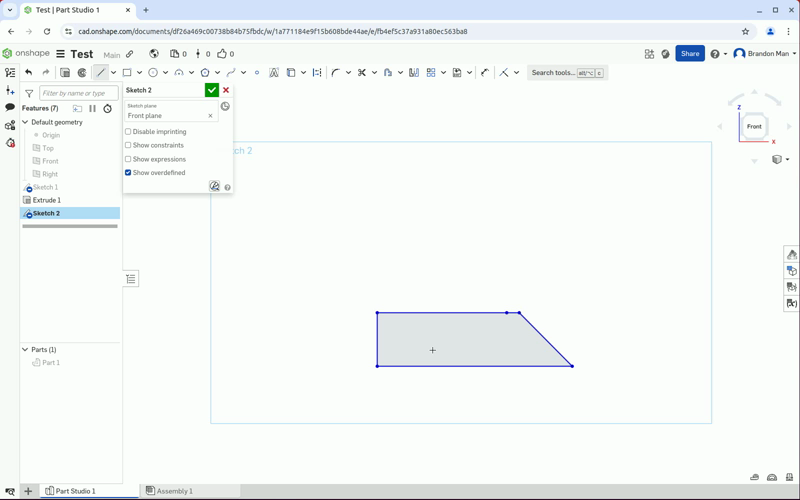
click(432, 349)
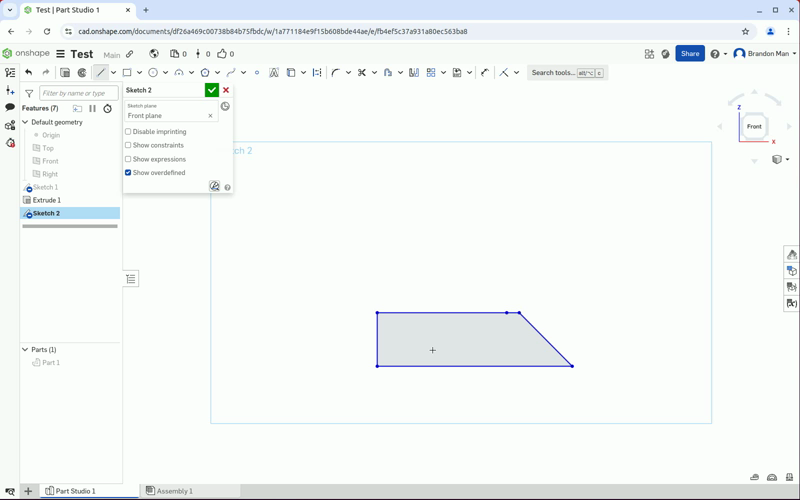
key_up(shift)
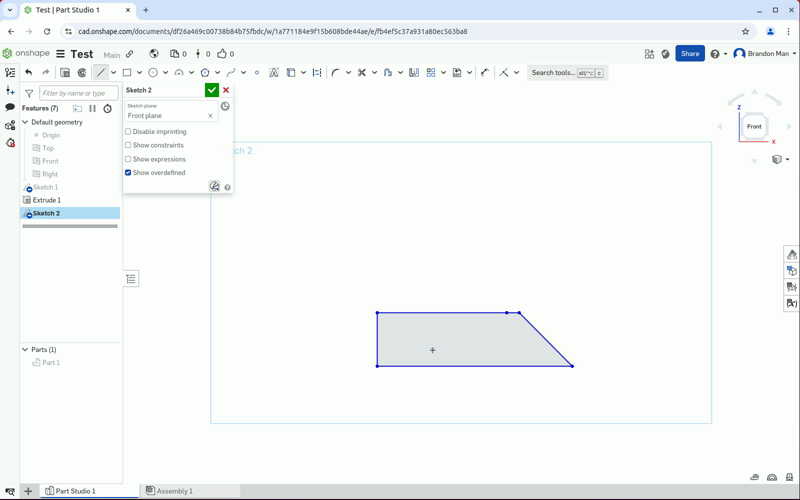
key_down(shift)
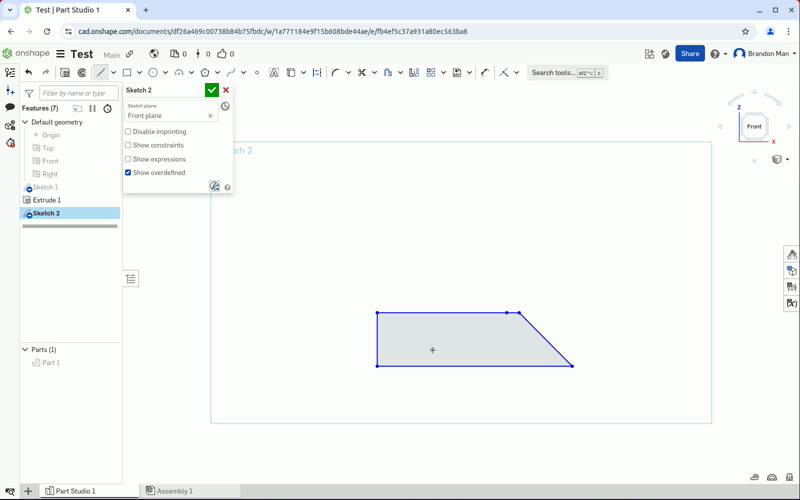
mouse_move(462, 349)
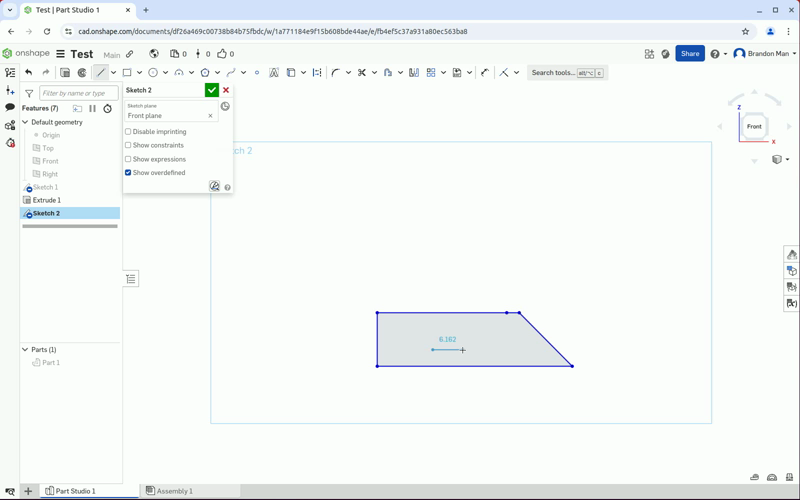
mouse_move(477, 349)
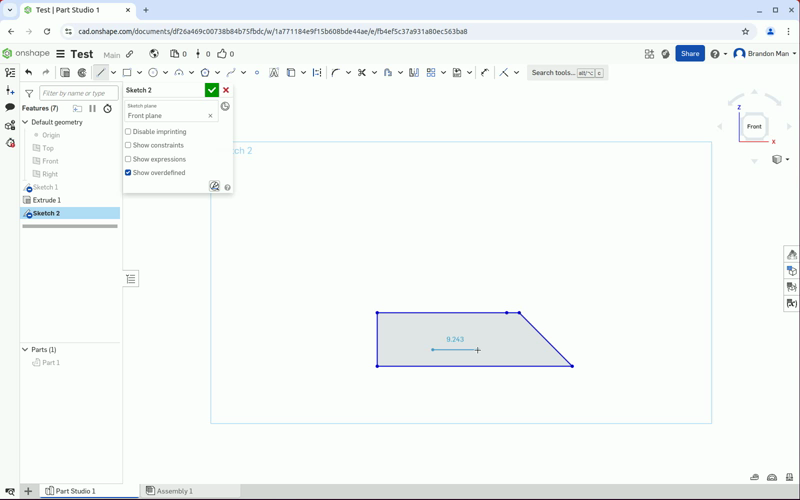
click(477, 349)
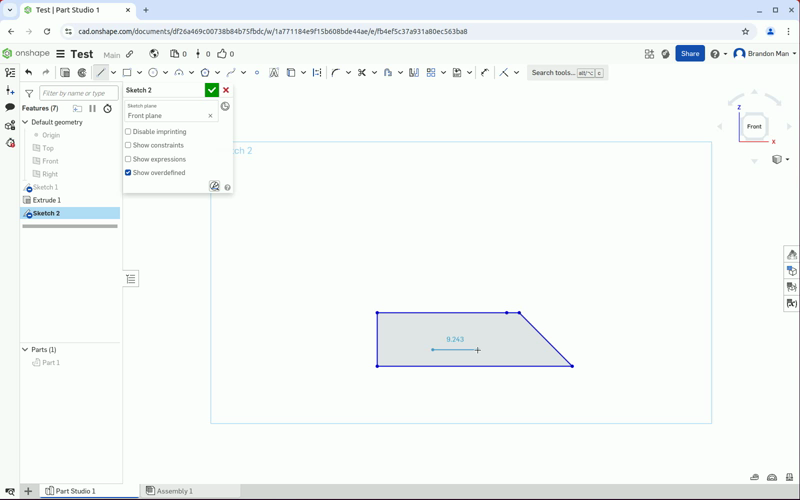
key_up(shift)
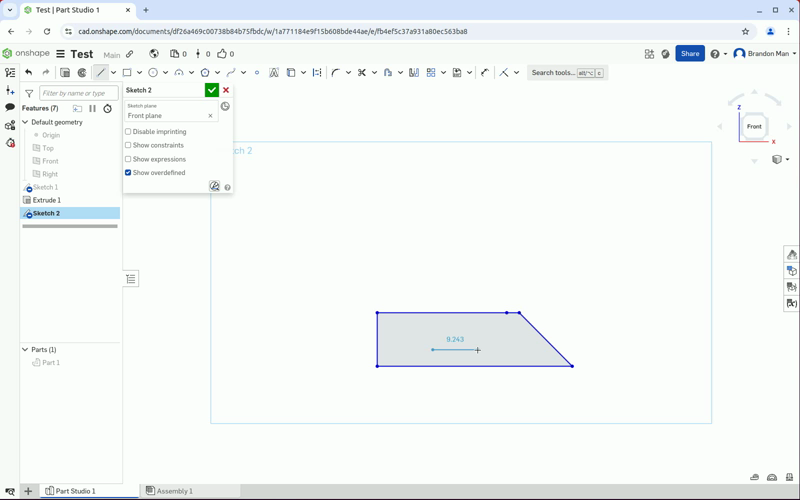
key(esc)
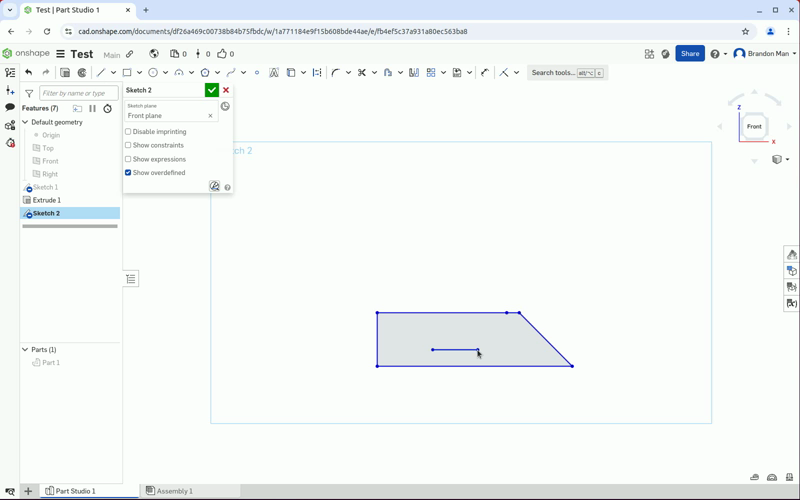
key(a)
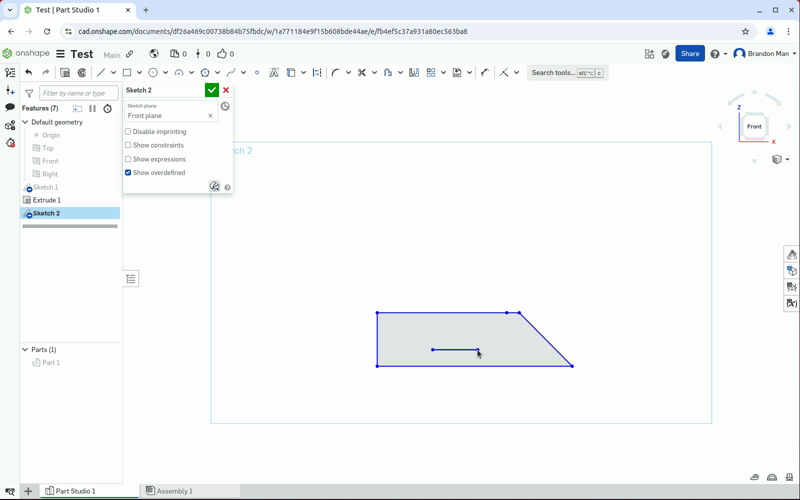
mouse_move(477, 349)
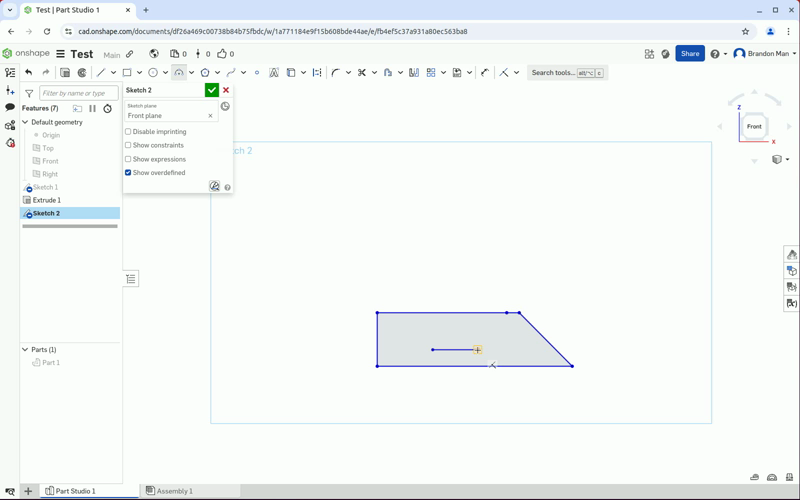
click(477, 349)
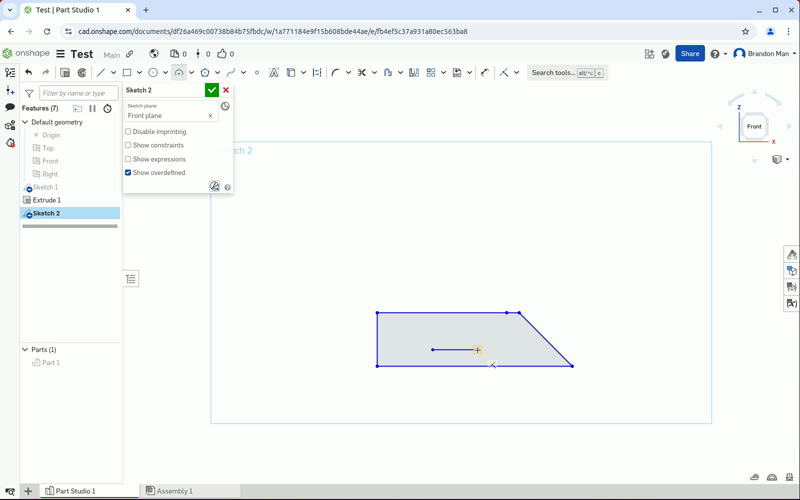
key_down(shift)
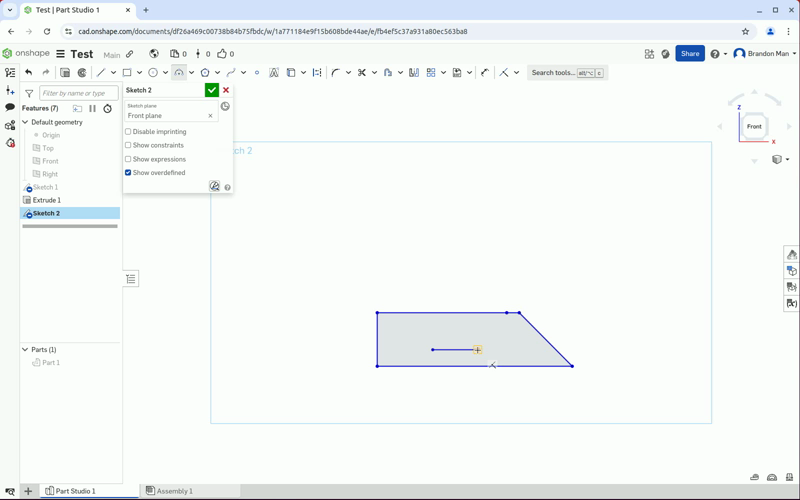
mouse_move(477, 329)
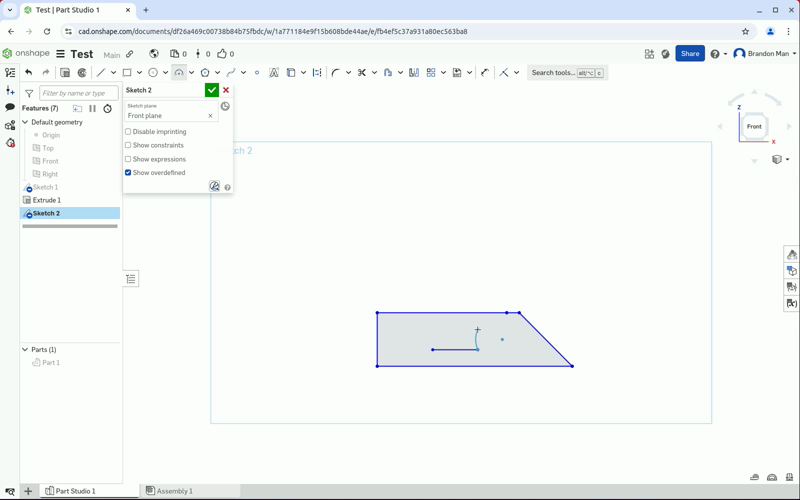
click(477, 329)
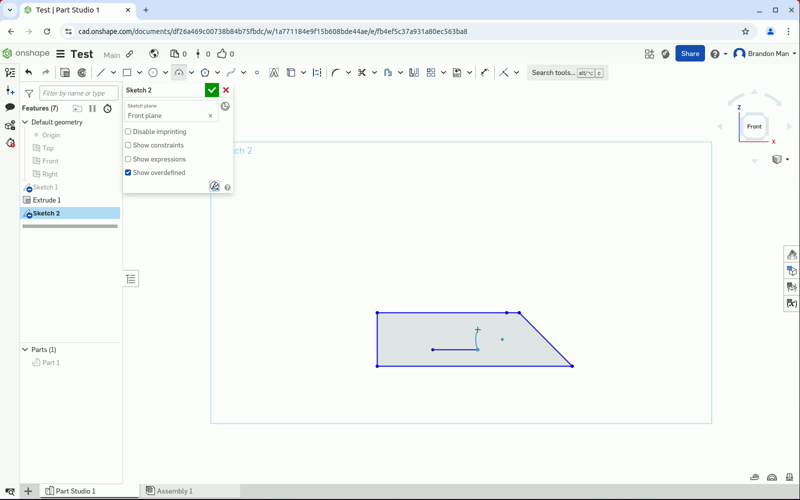
mouse_move(488, 339)
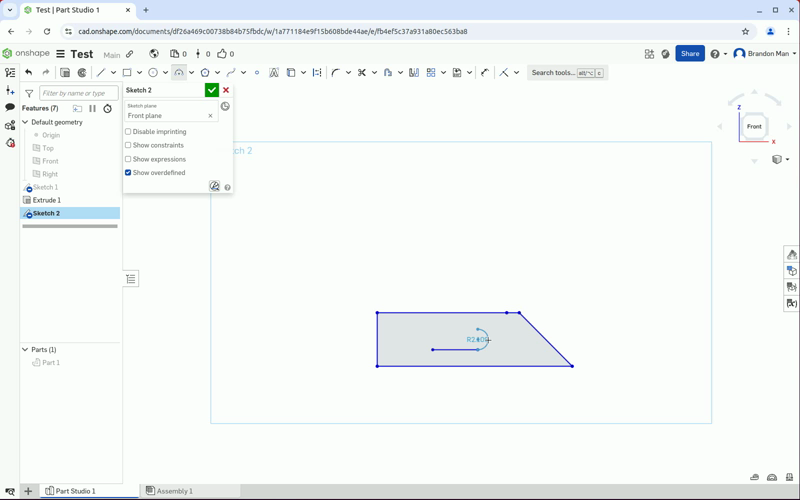
click(488, 339)
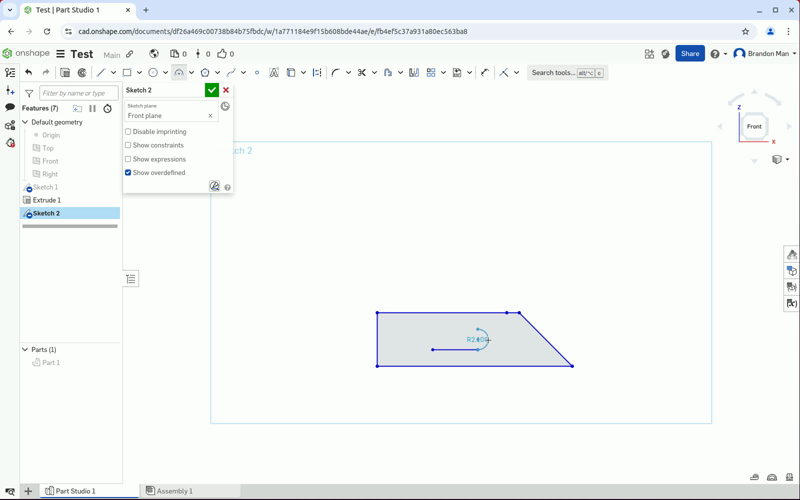
key_up(shift)
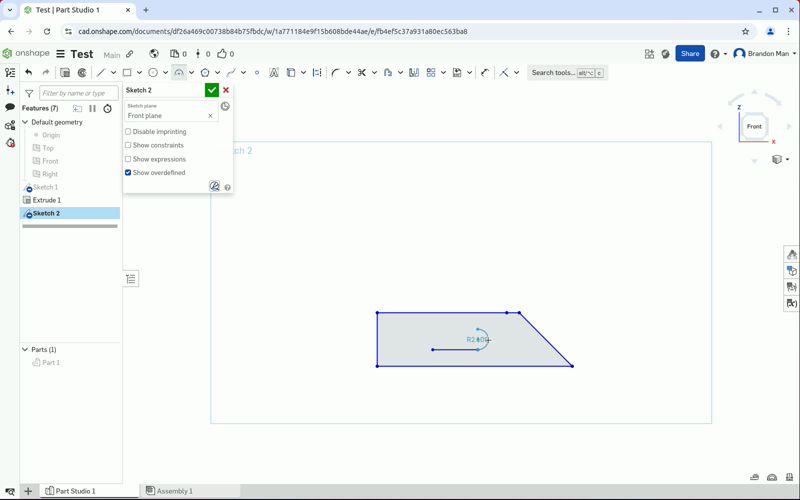
key(esc)
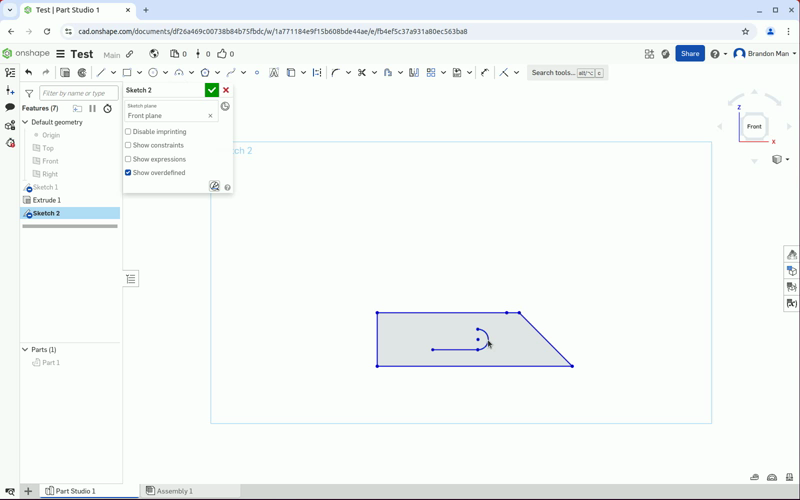
key(l)
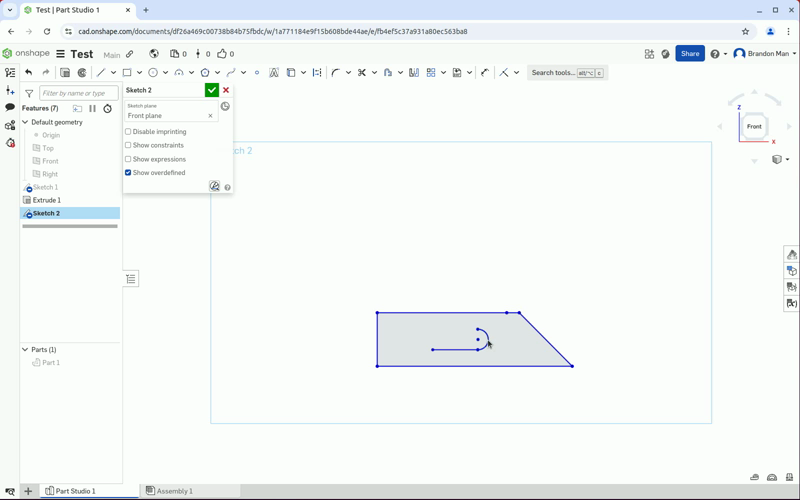
mouse_move(477, 329)
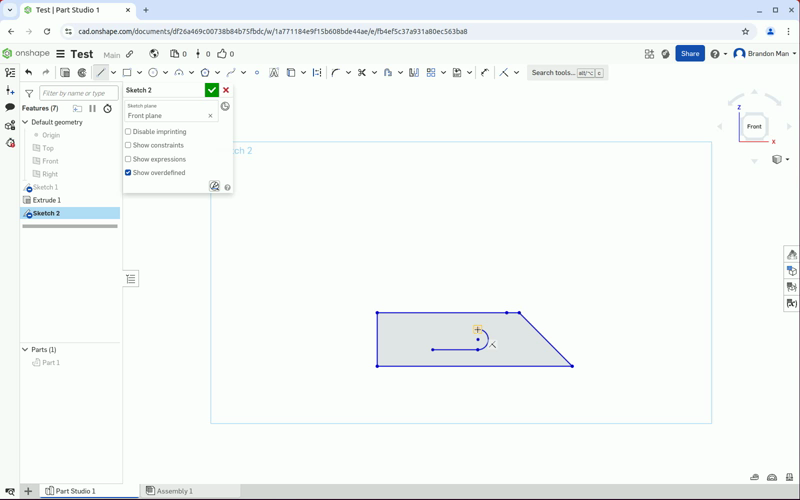
click(477, 329)
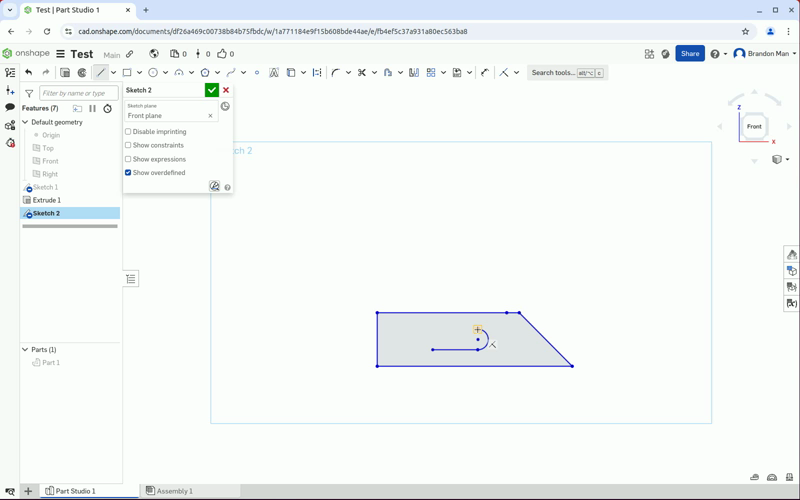
key_down(shift)
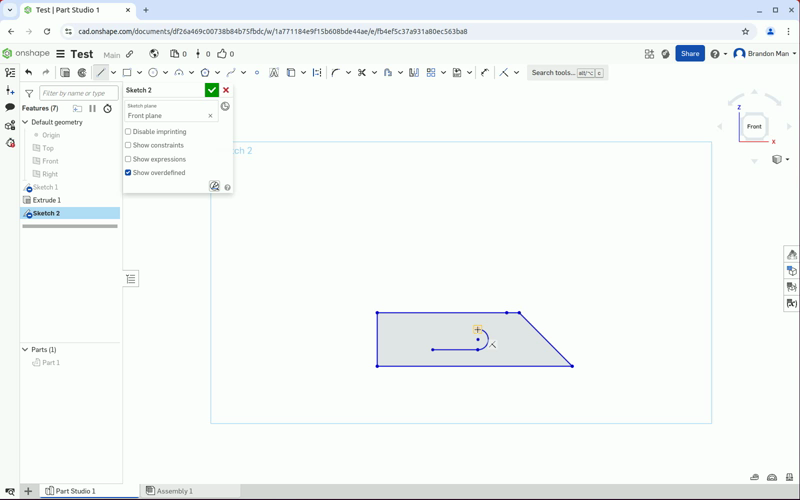
mouse_move(507, 329)
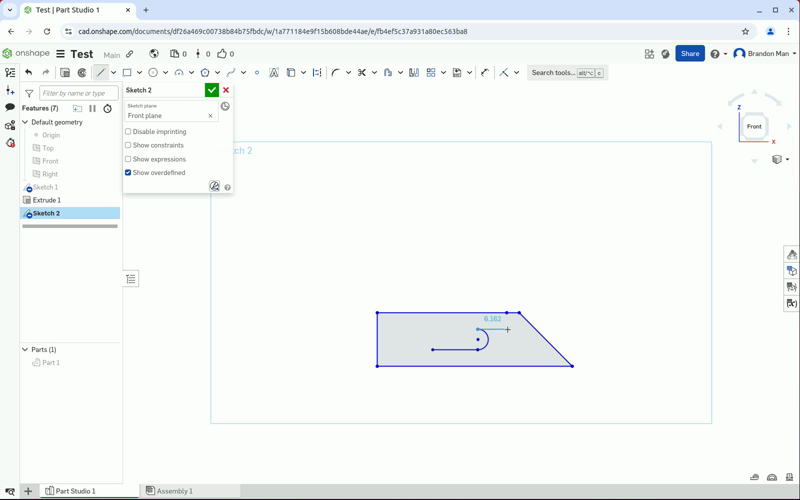
mouse_move(432, 329)
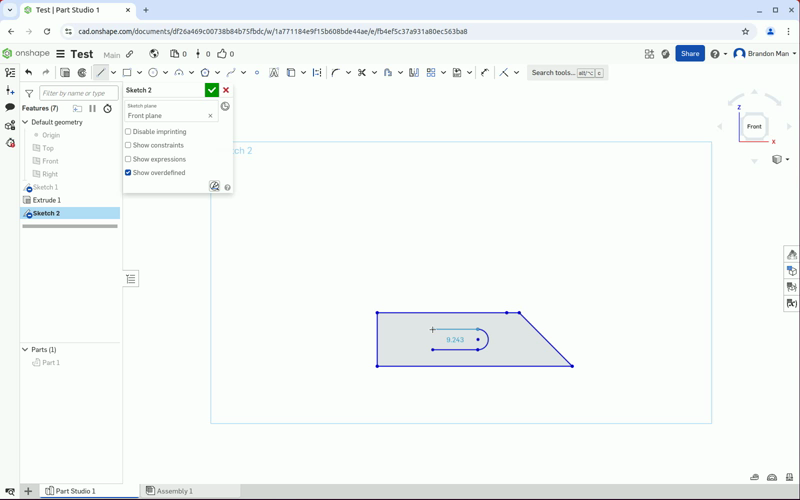
click(432, 329)
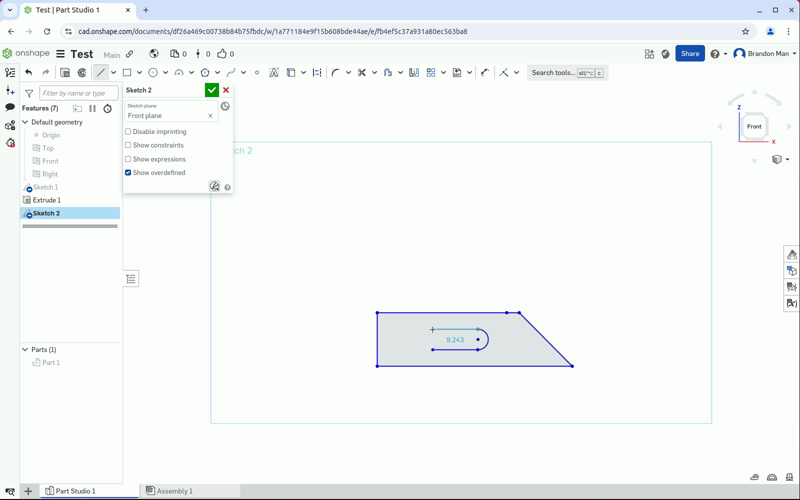
key_up(shift)
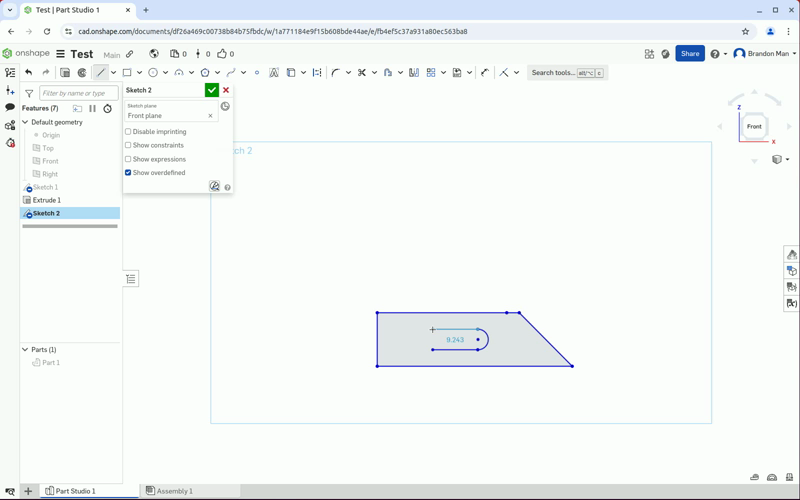
key(esc)
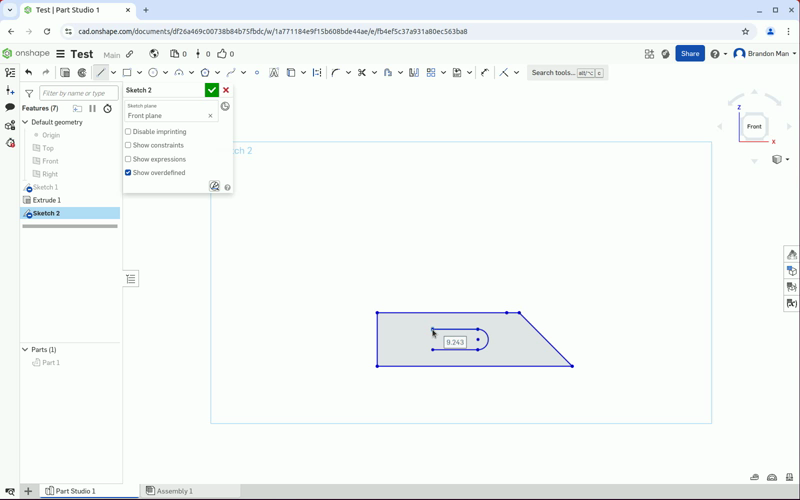
key(a)
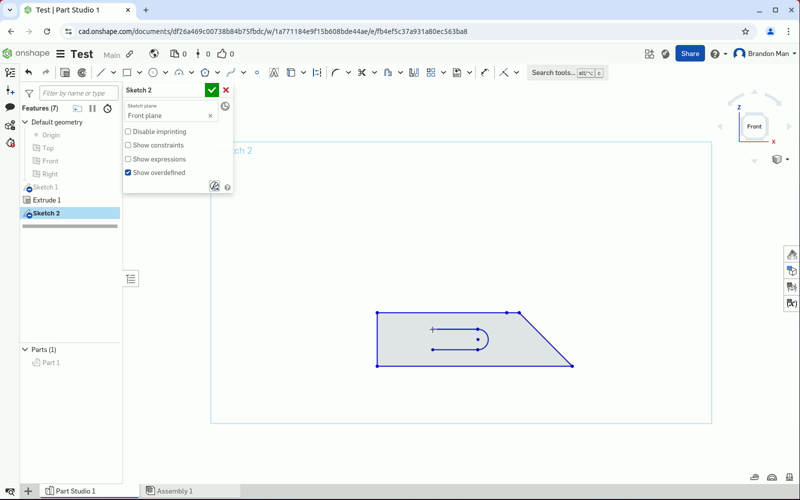
mouse_move(432, 329)
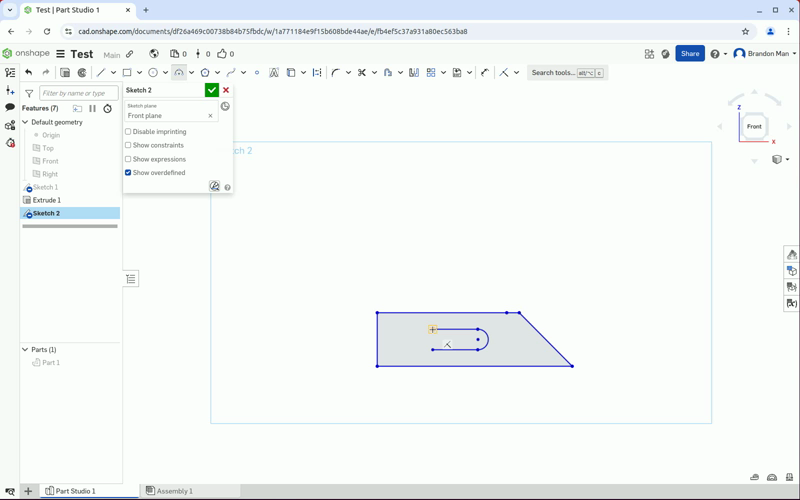
click(432, 329)
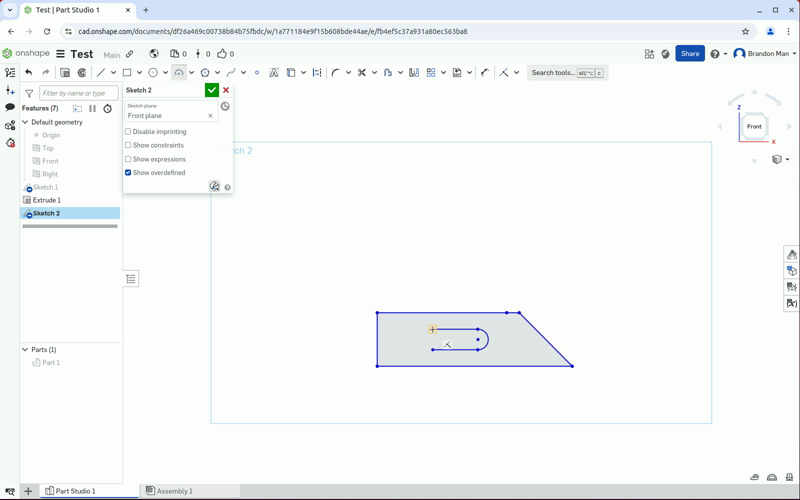
mouse_move(432, 349)
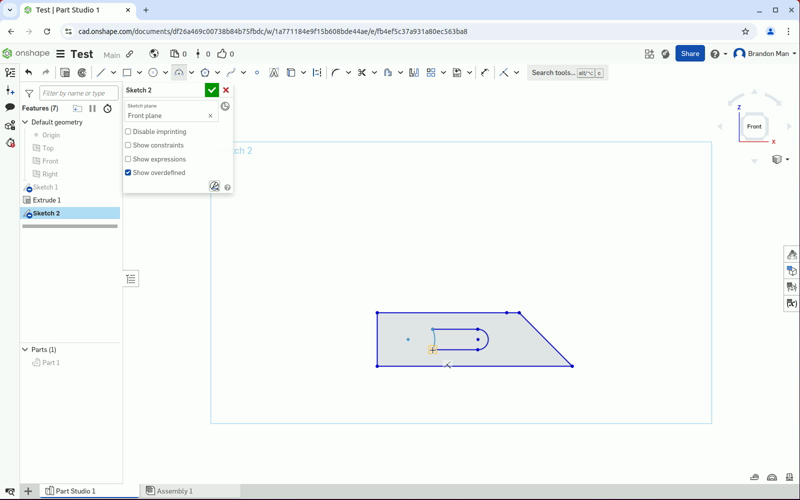
click(432, 349)
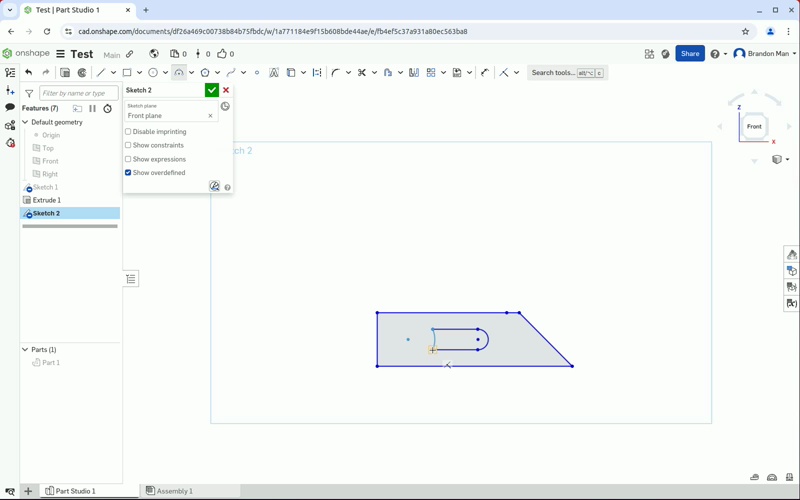
key_down(shift)
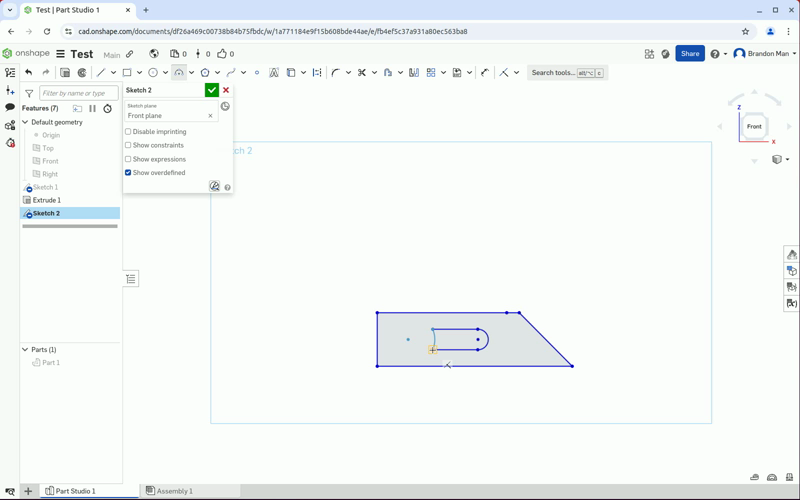
mouse_move(422, 339)
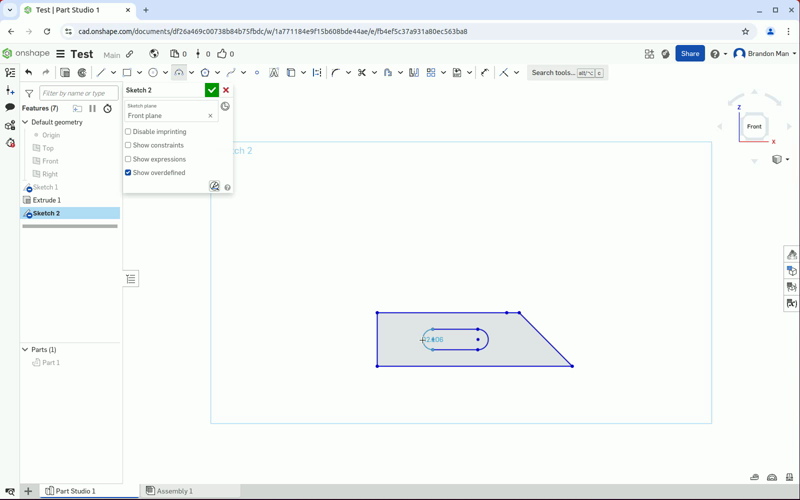
click(422, 339)
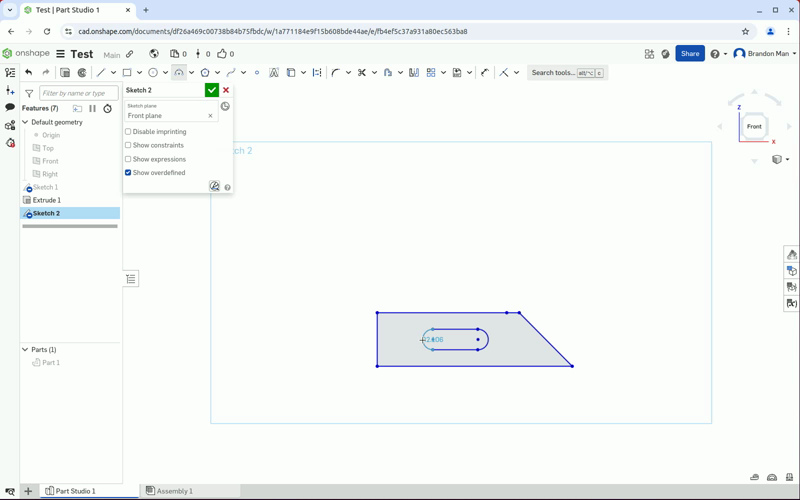
key_up(shift)
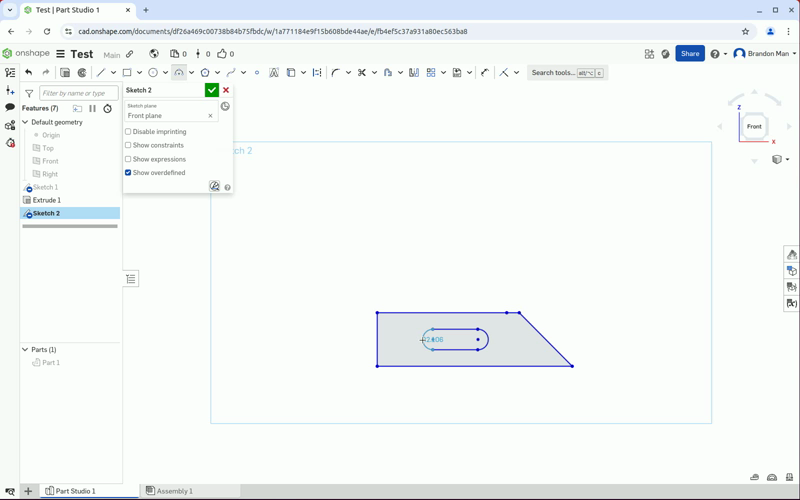
key(esc)
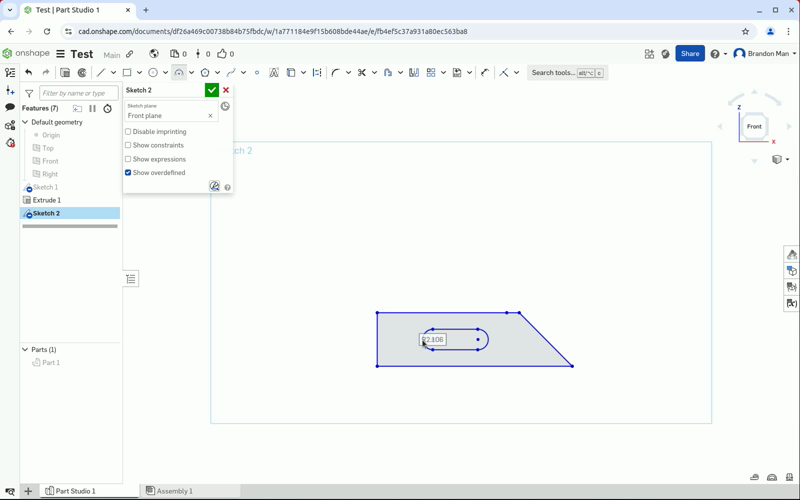
mouse_move(480, 321)
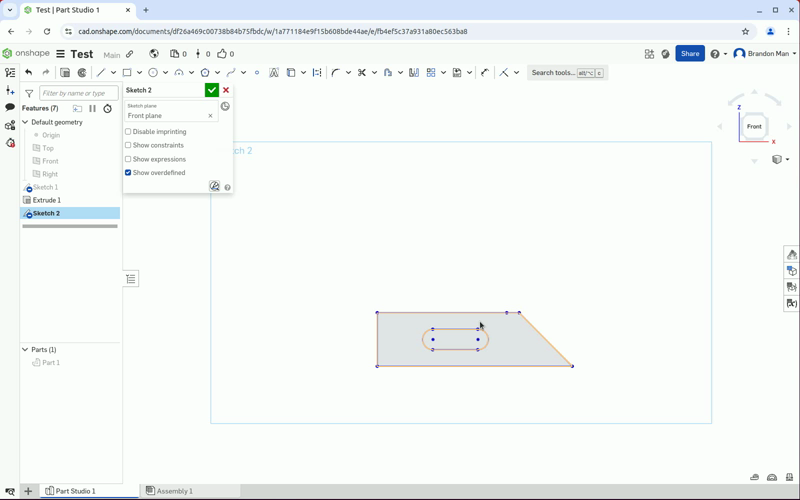
click(480, 321)
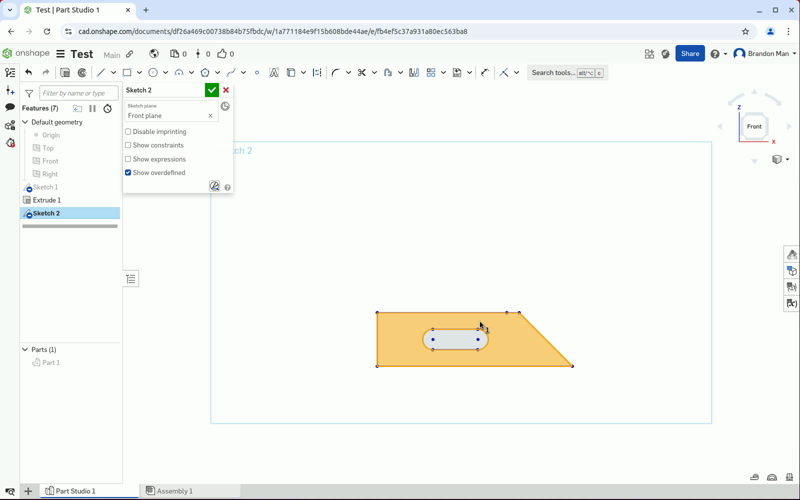
mouse_move(73, 352)
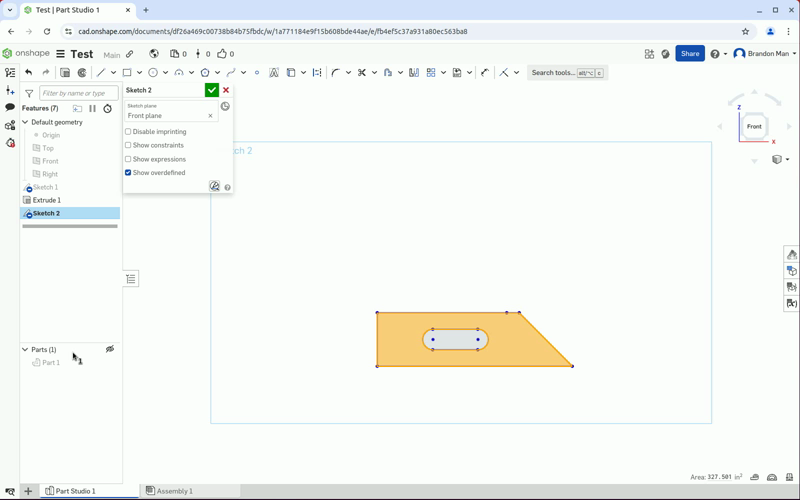
key(shift+y)
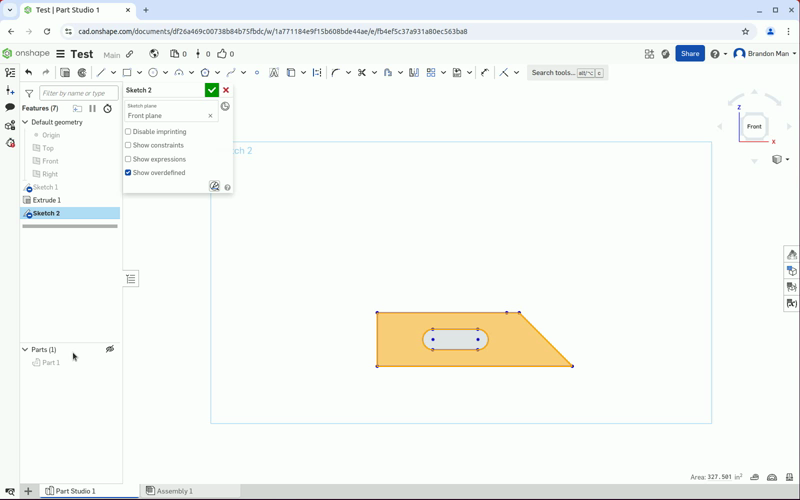
key(shift+e)
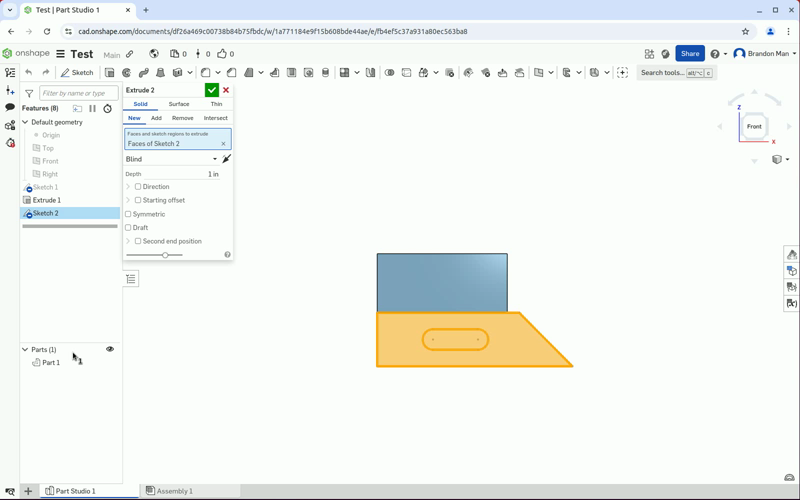
mouse_move(143, 106)
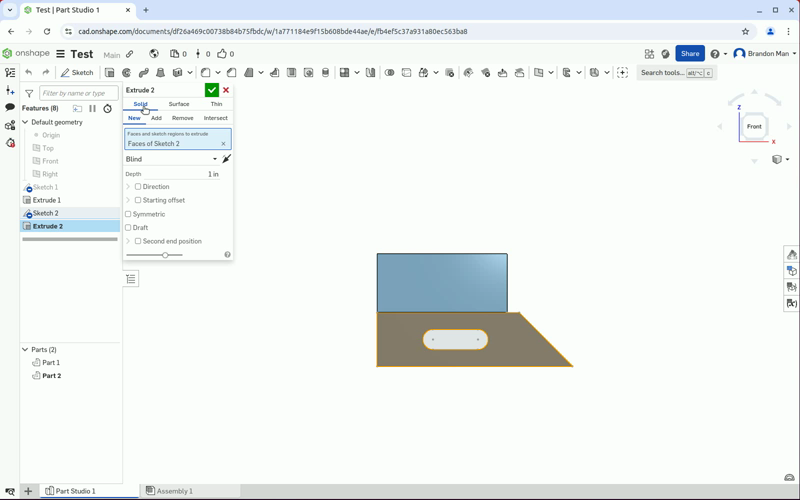
click(143, 106)
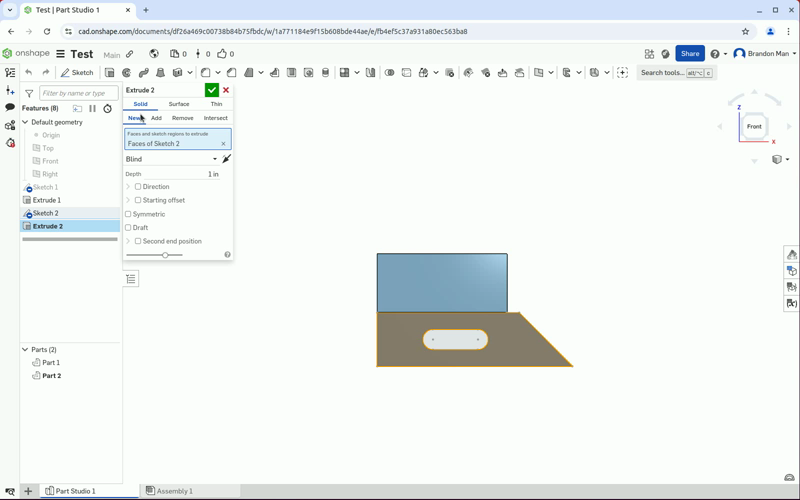
mouse_move(137, 120)
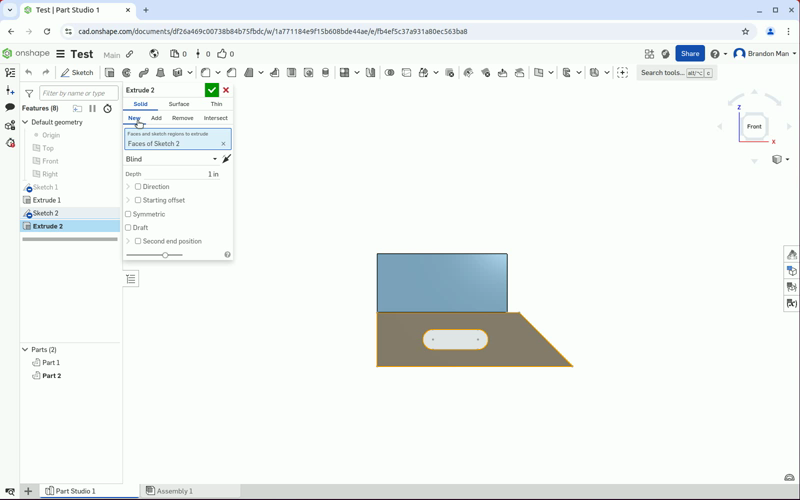
click(137, 120)
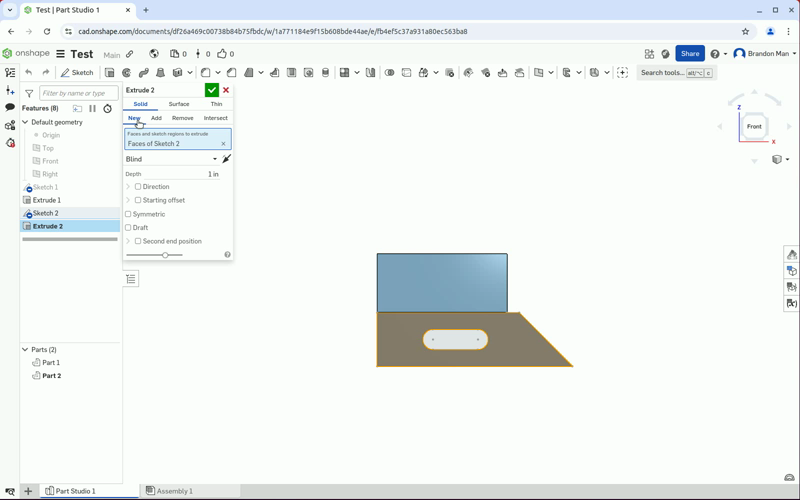
key(tab, 4)
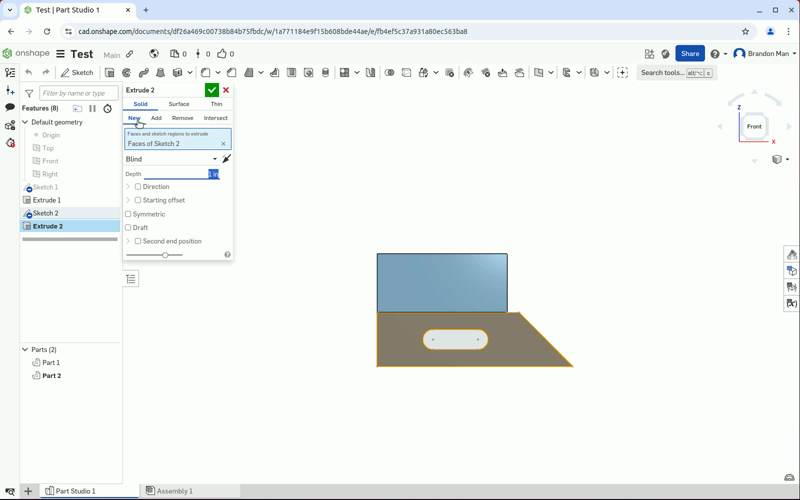
text(6.258)
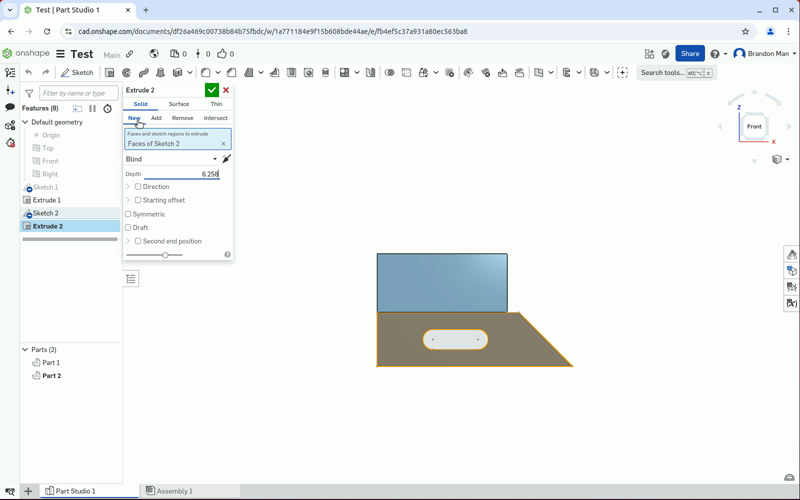
key(tab, 3)
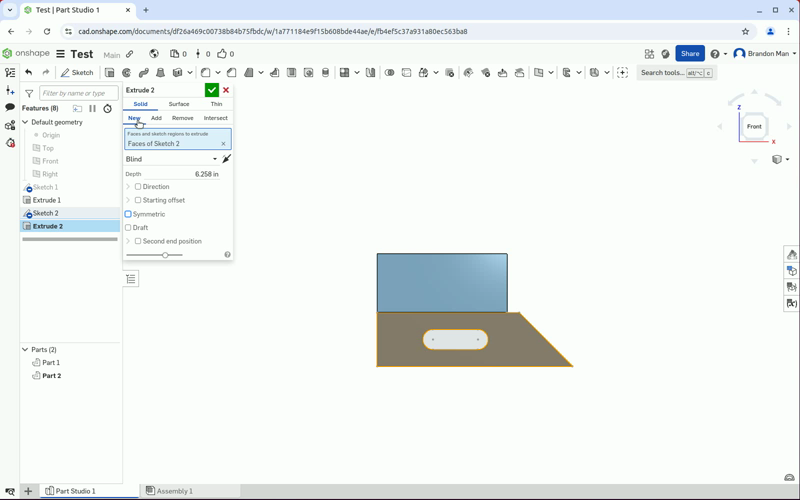
key(space)
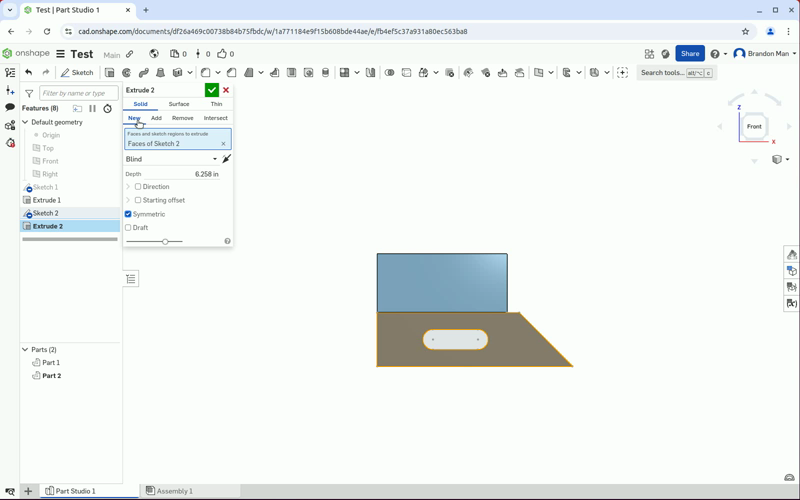
key(enter)
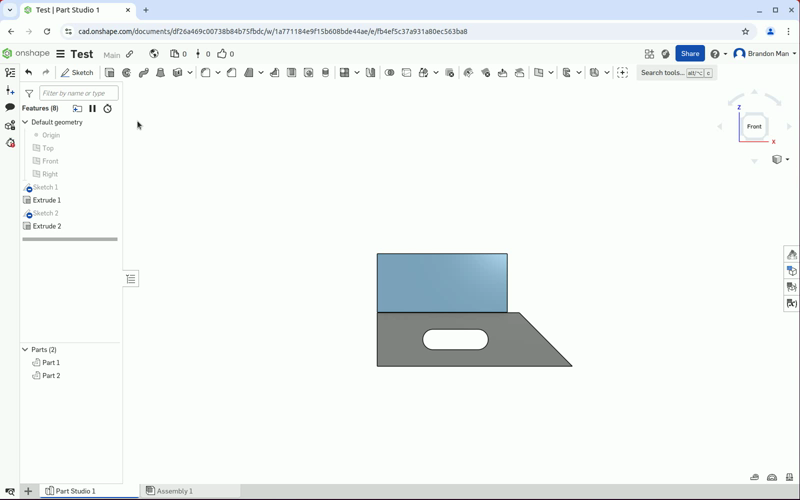
key(shift+h)
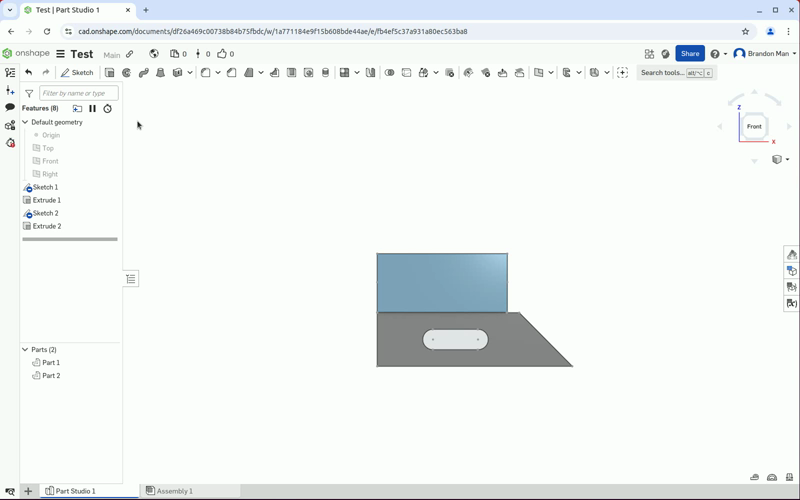
key(shift+h)
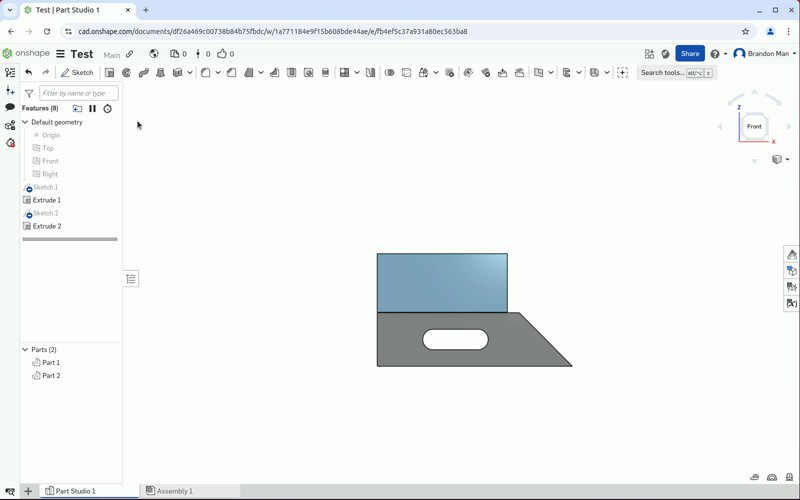
mouse_move(73, 189)
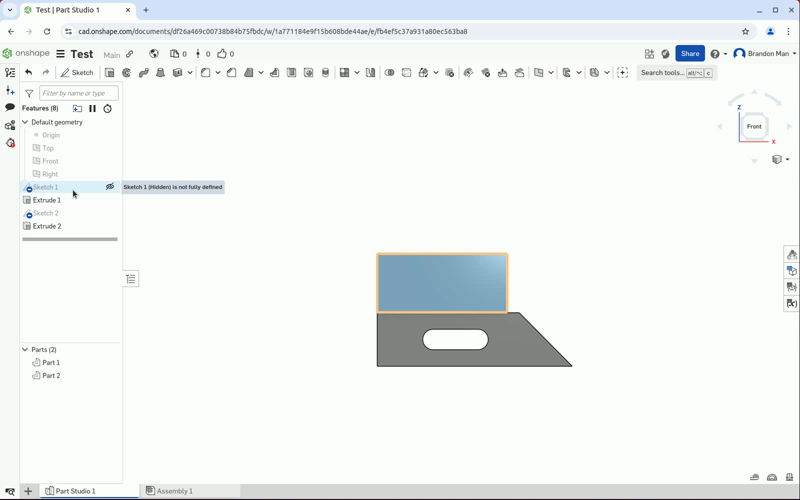
click(73, 189)
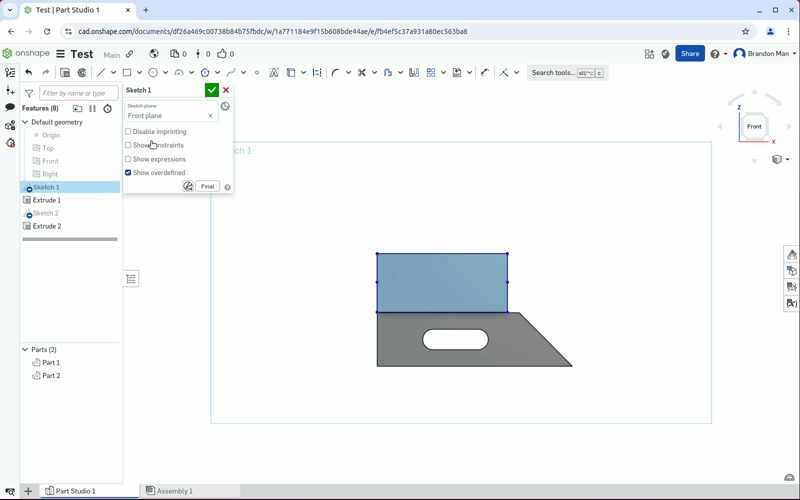
mouse_move(229, 92)
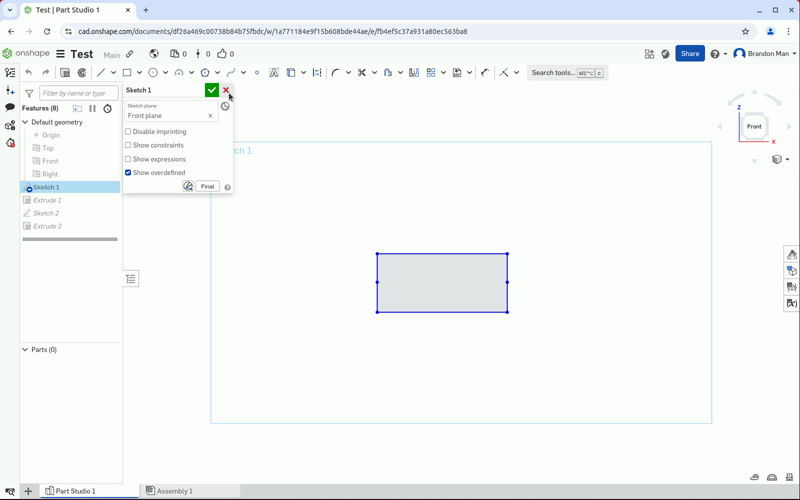
click(229, 92)
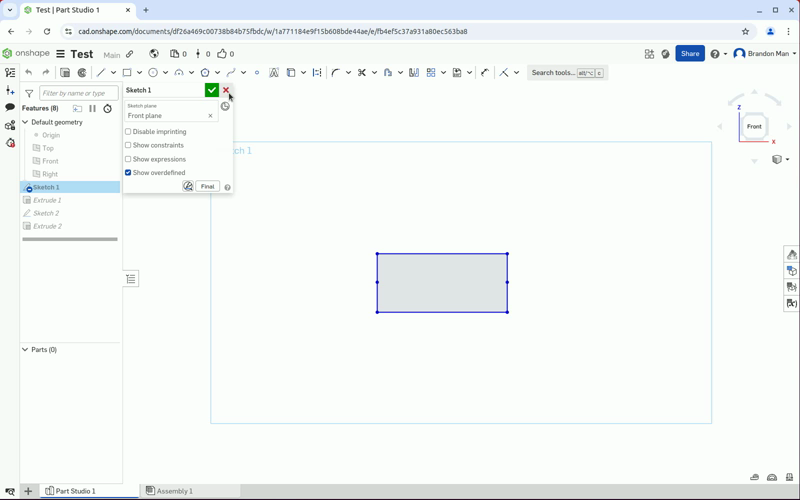
key(shift+s)
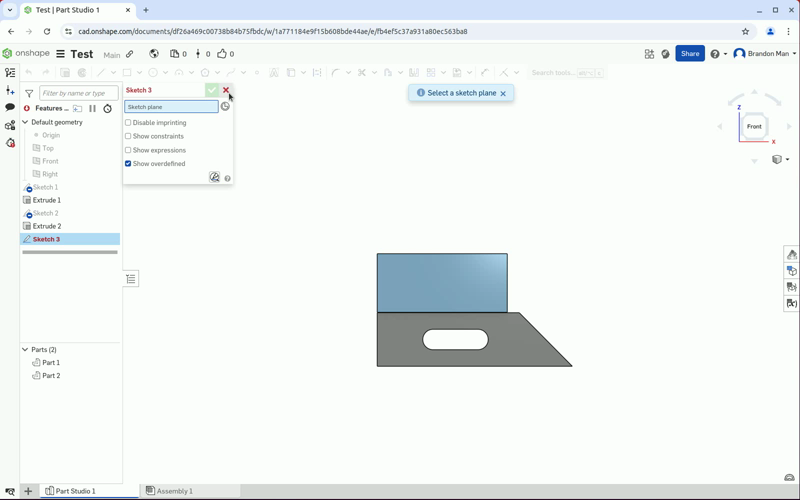
mouse_move(73, 163)
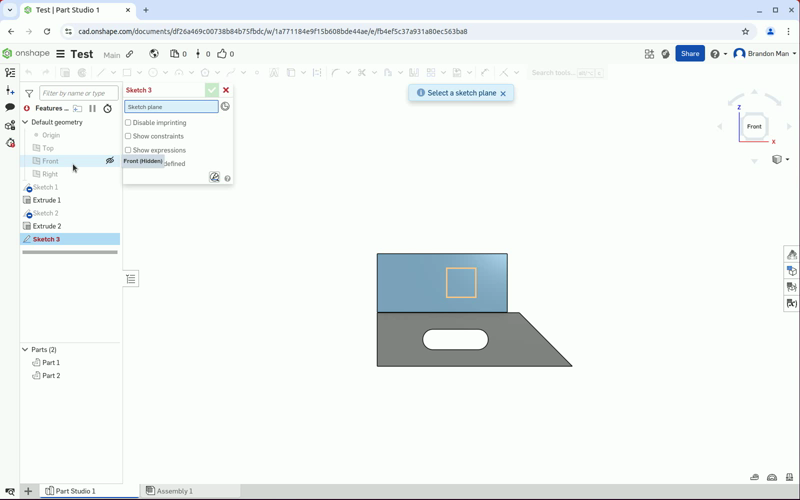
click(73, 163)
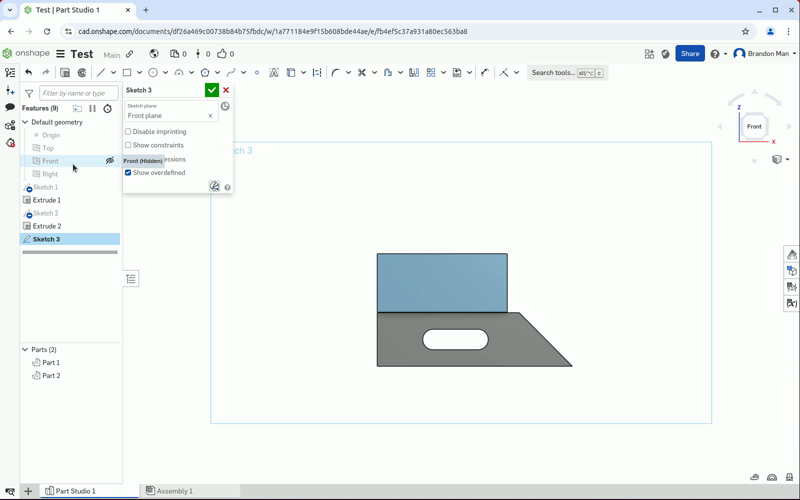
mouse_move(73, 352)
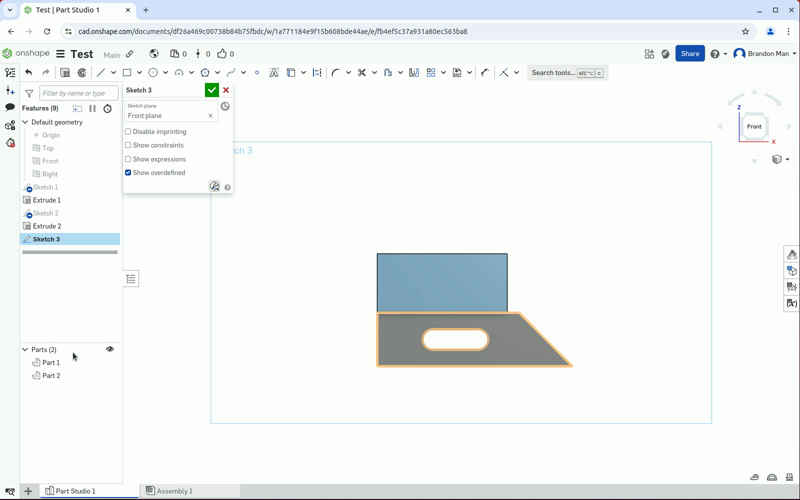
key(y)
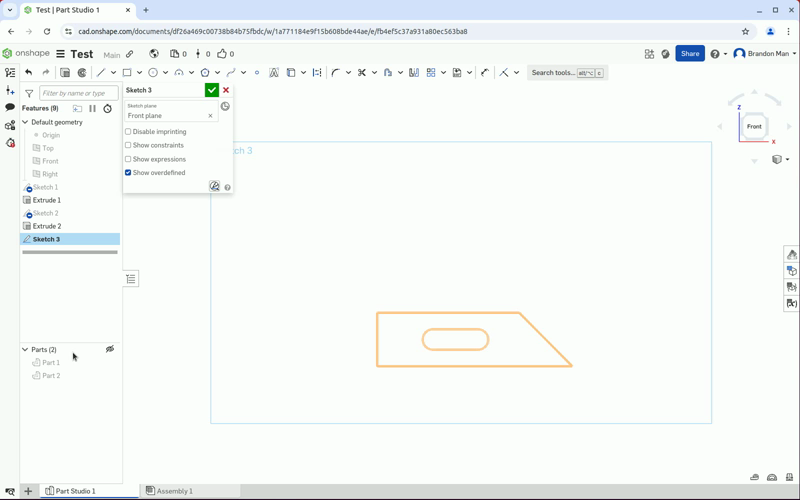
key(l)
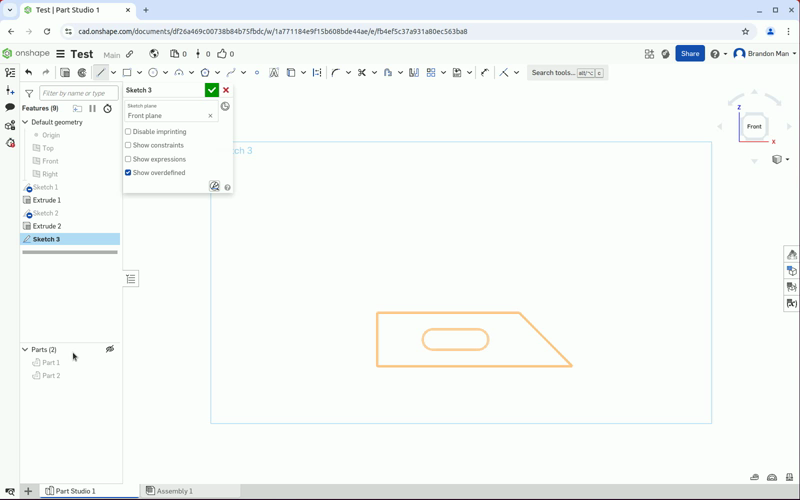
key_down(shift)
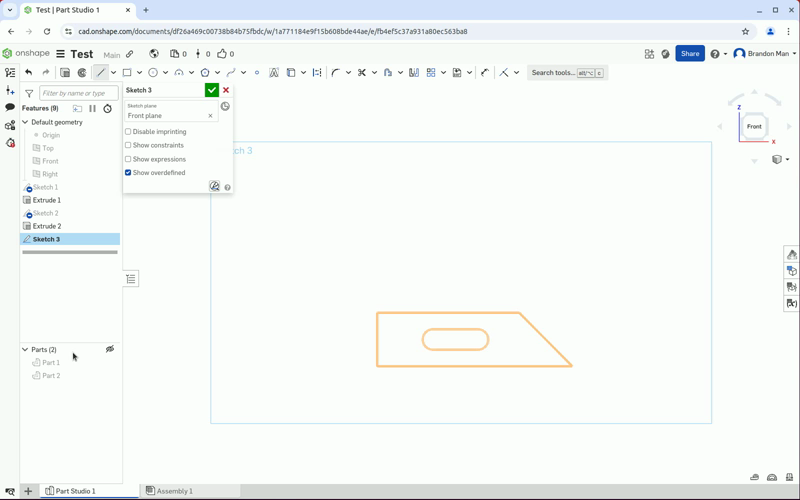
mouse_move(377, 253)
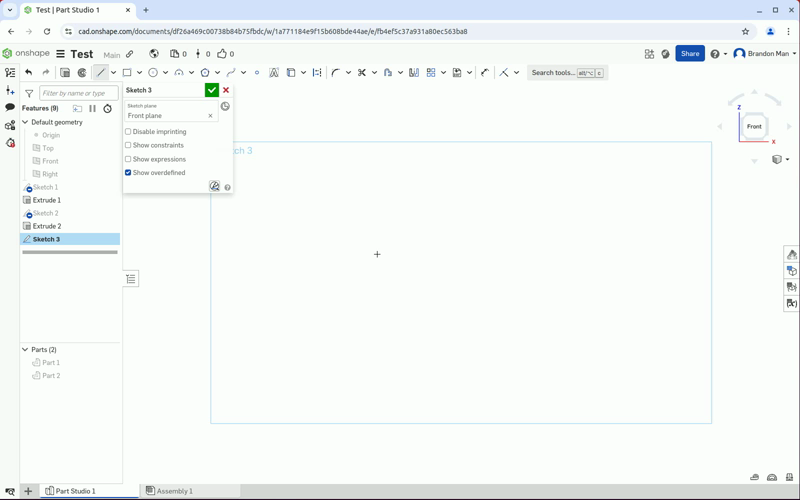
click(377, 253)
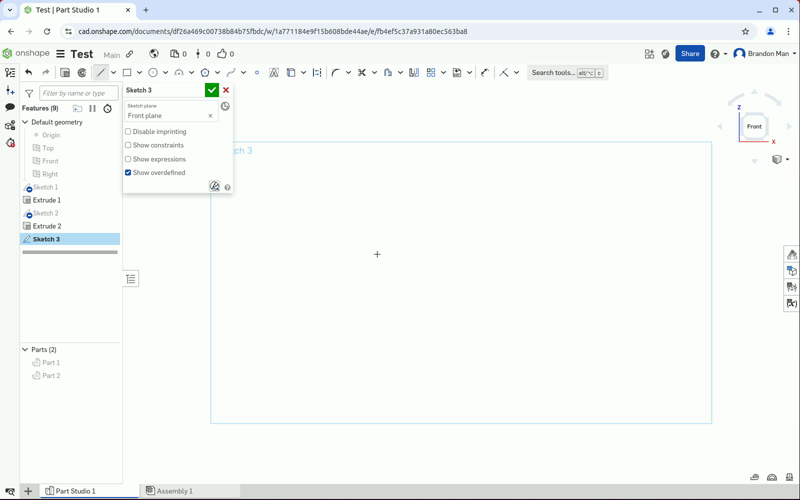
key_up(shift)
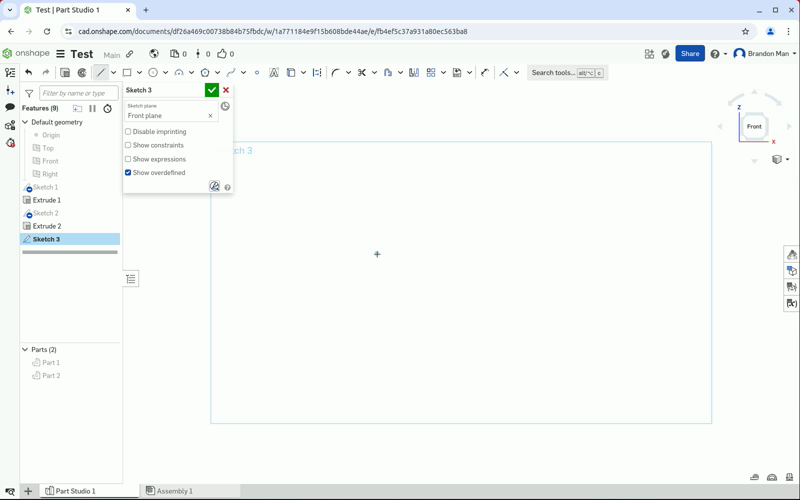
key_down(shift)
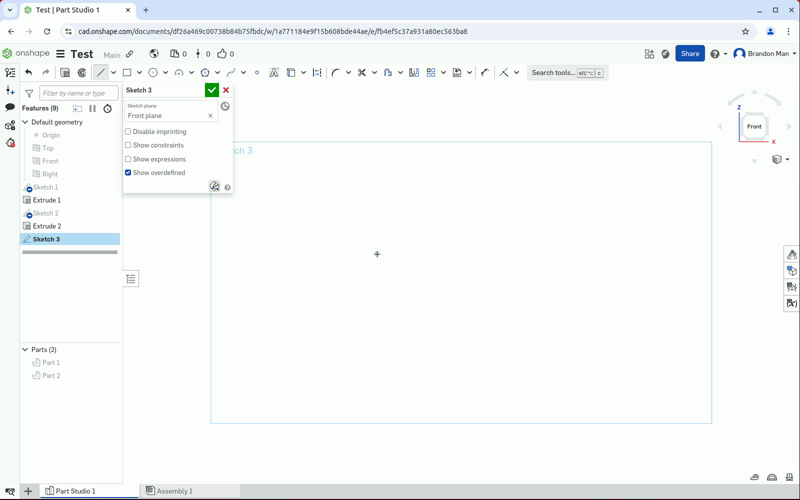
mouse_move(506, 253)
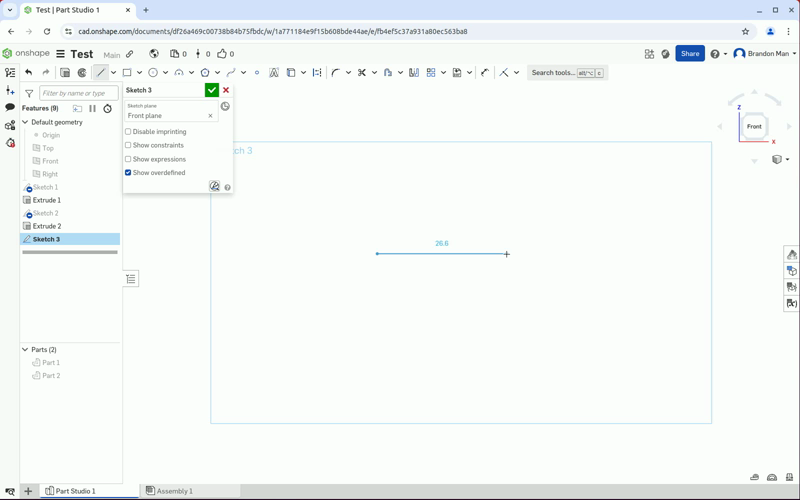
click(506, 253)
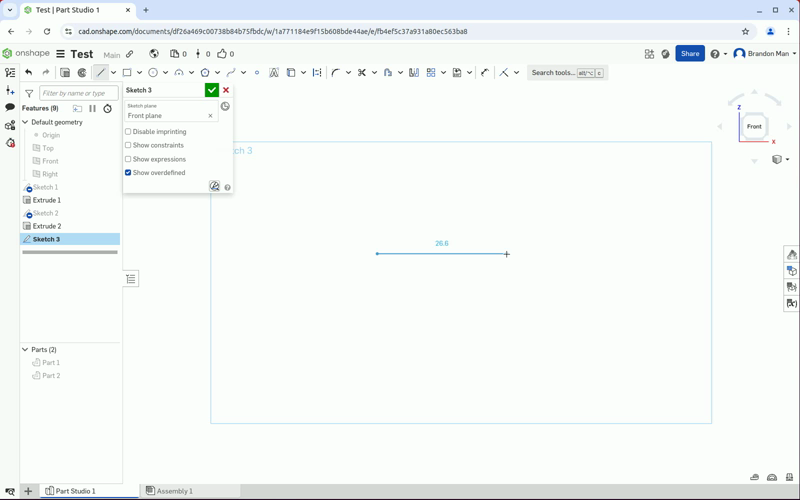
key_up(shift)
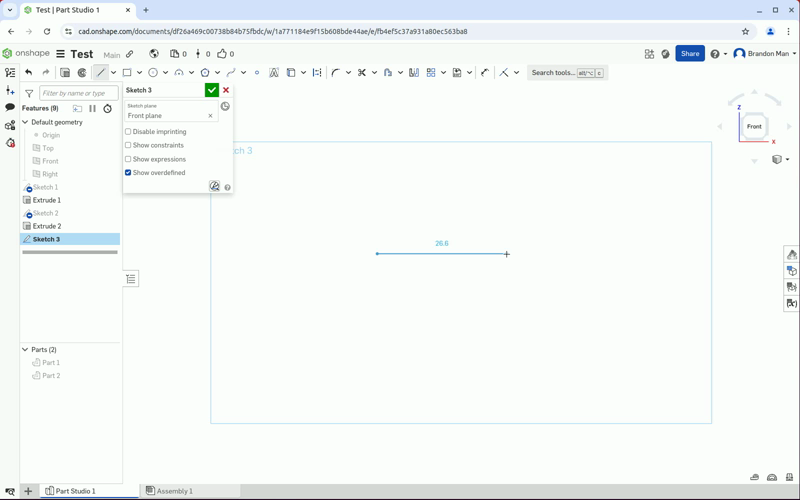
key_down(shift)
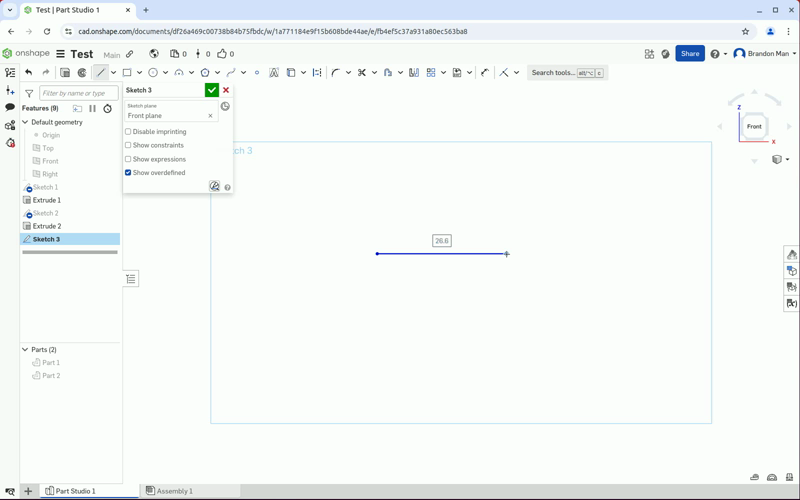
mouse_move(536, 253)
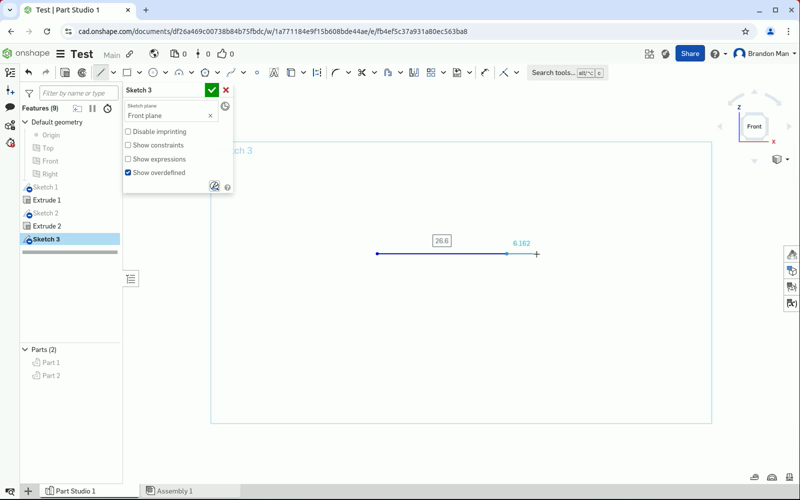
mouse_move(519, 253)
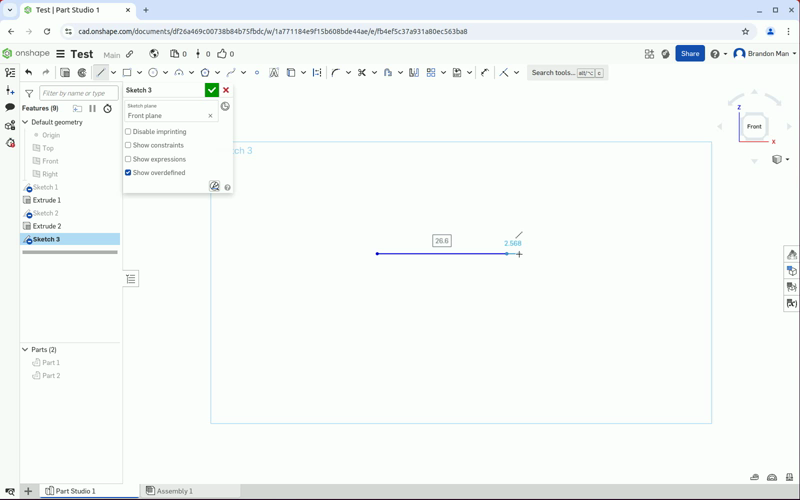
click(519, 253)
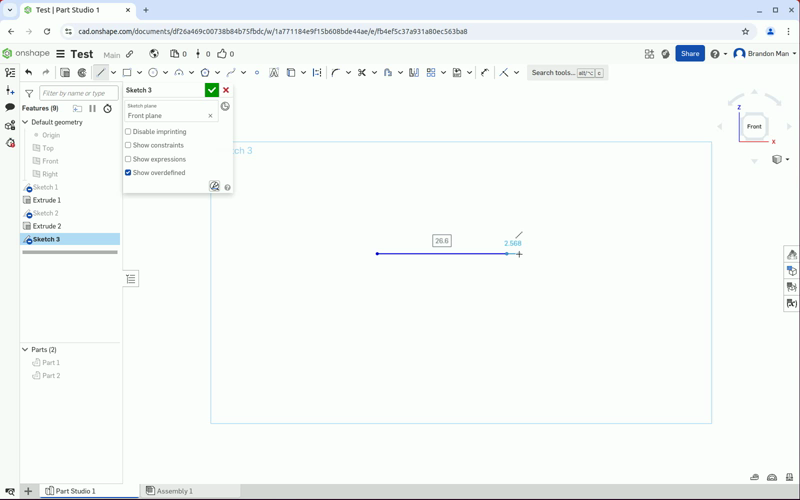
key_up(shift)
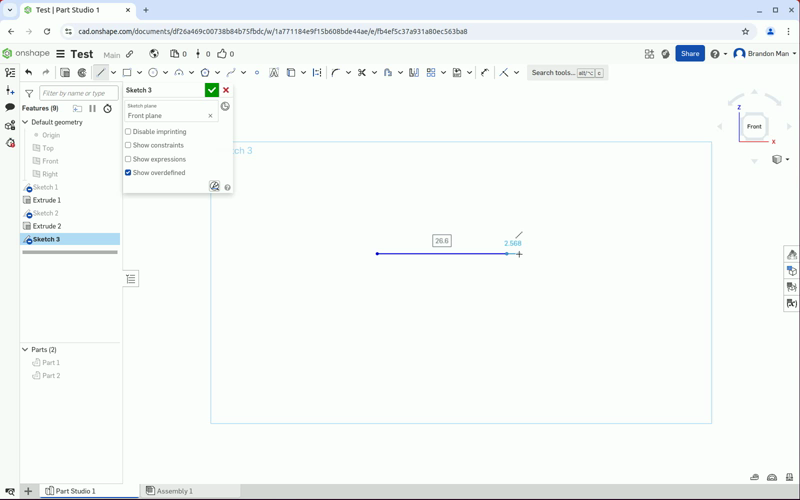
key_down(shift)
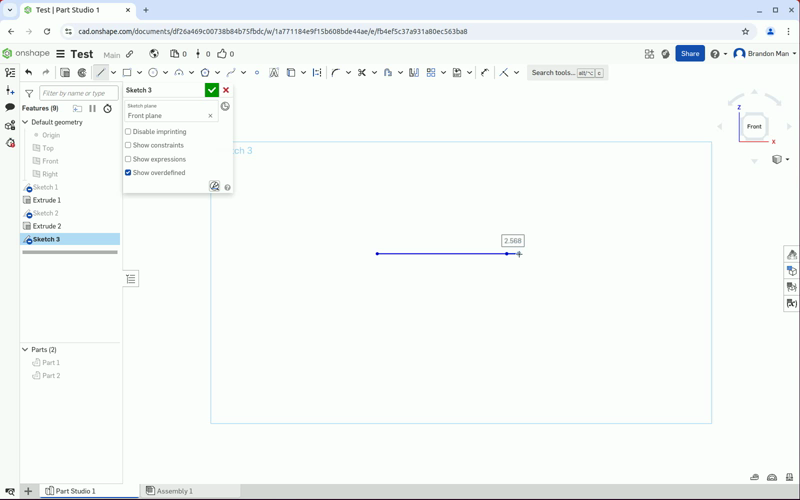
mouse_move(572, 200)
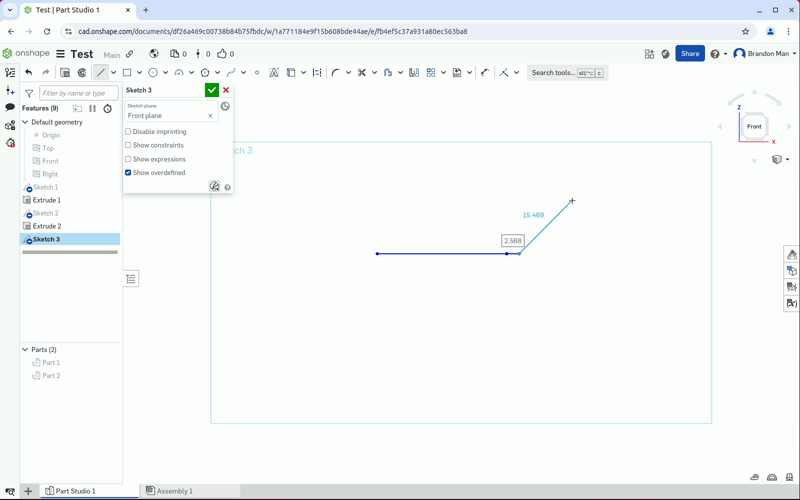
click(572, 200)
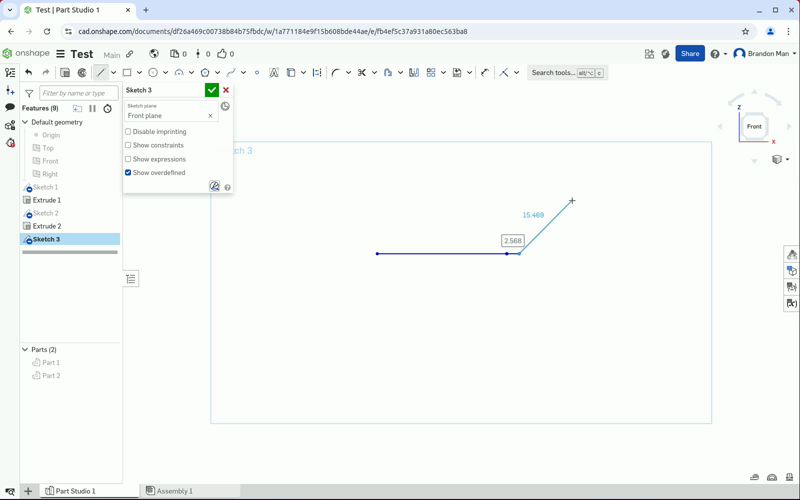
key_up(shift)
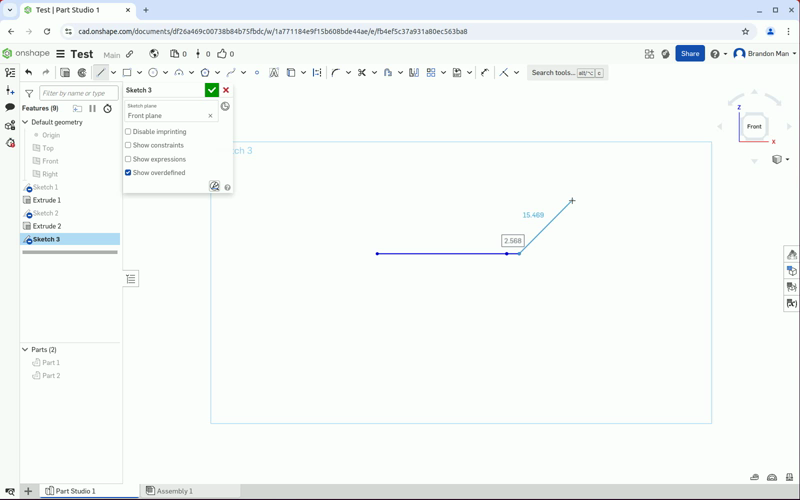
key_down(shift)
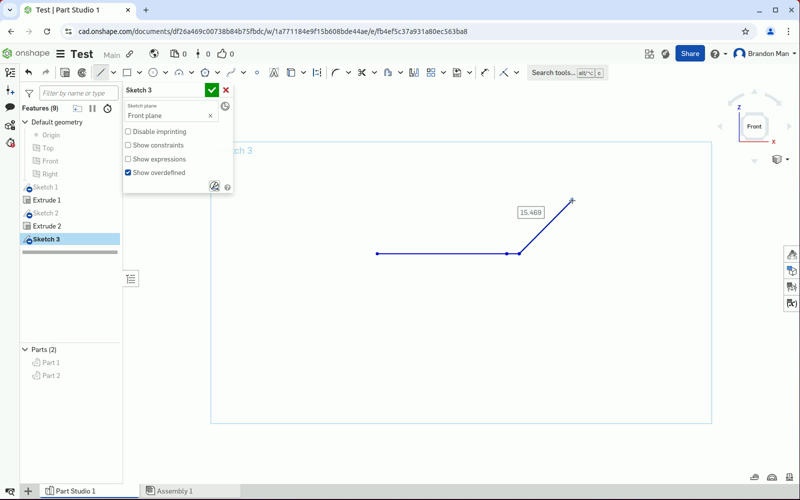
mouse_move(377, 200)
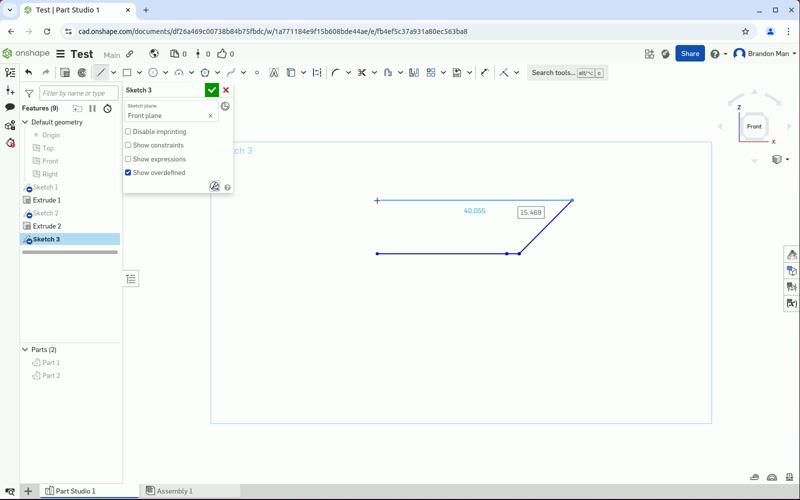
click(377, 200)
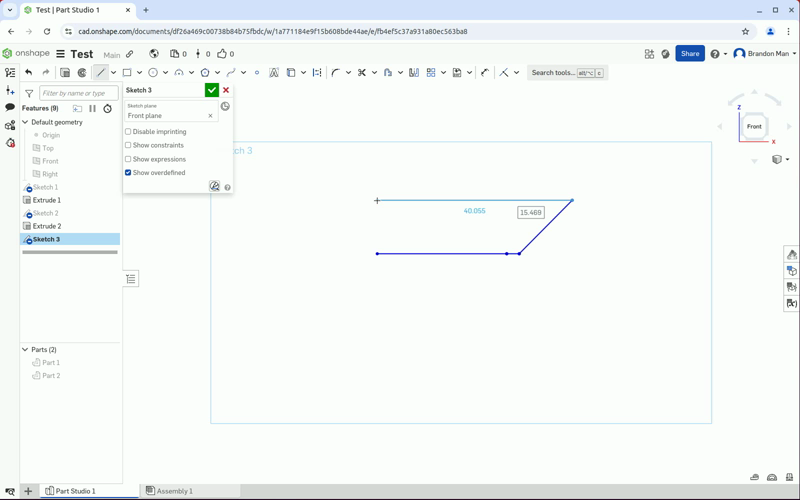
key_up(shift)
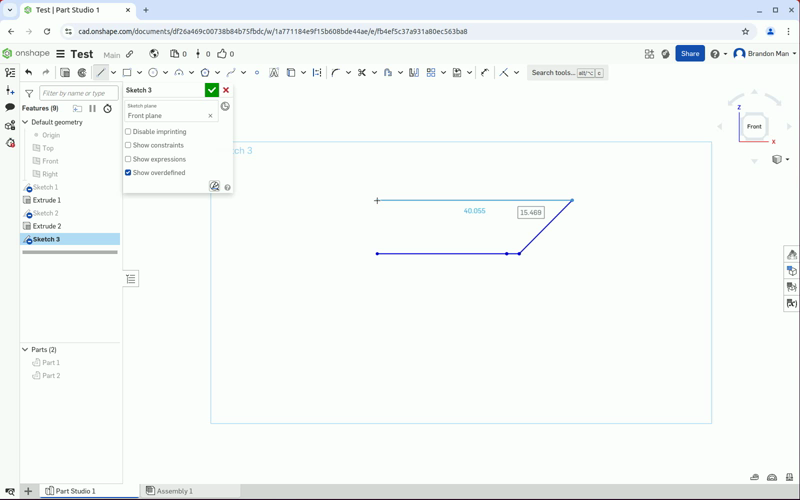
mouse_move(407, 200)
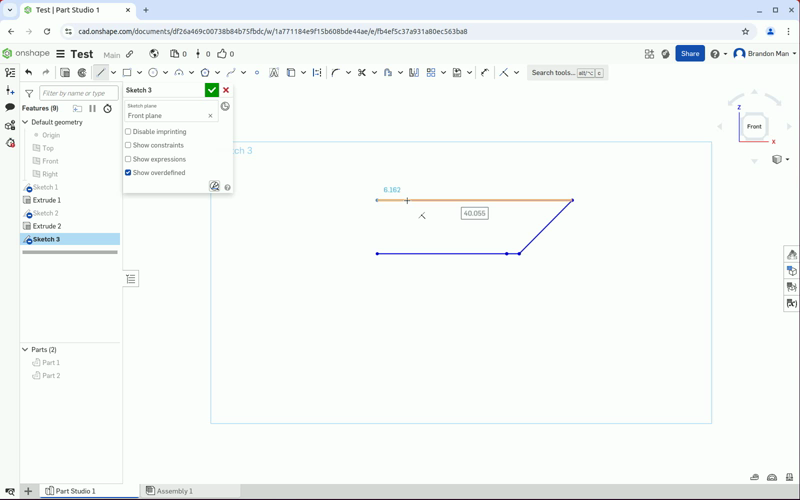
key_down(shift)
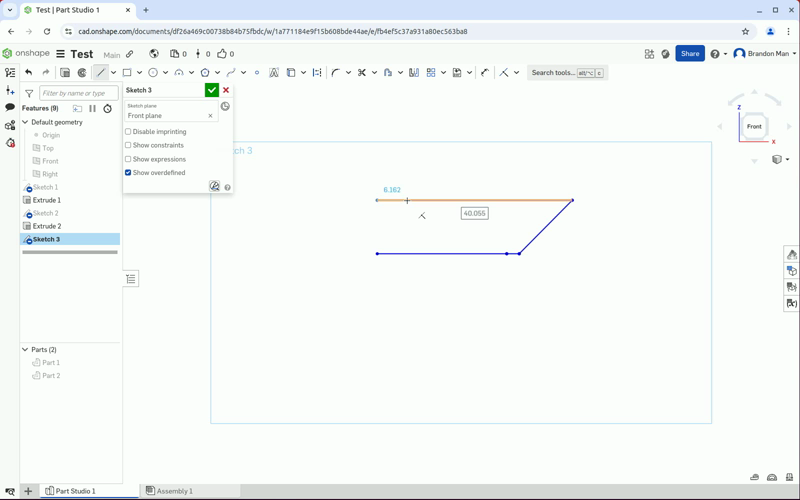
mouse_move(377, 253)
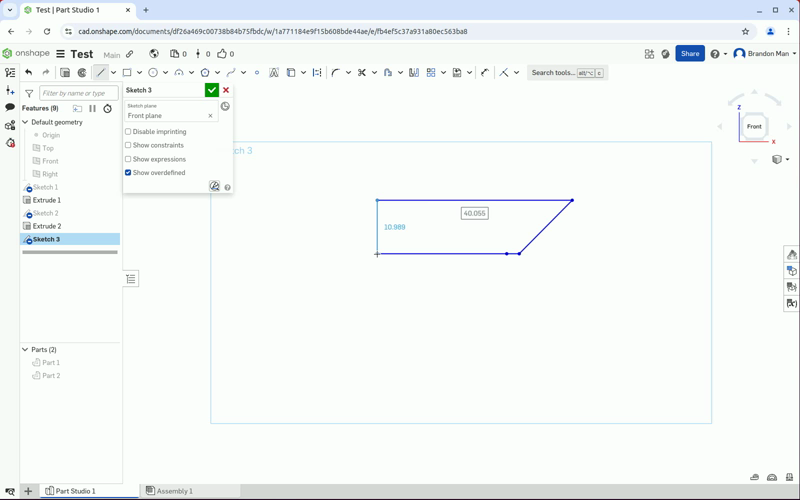
key_up(shift)
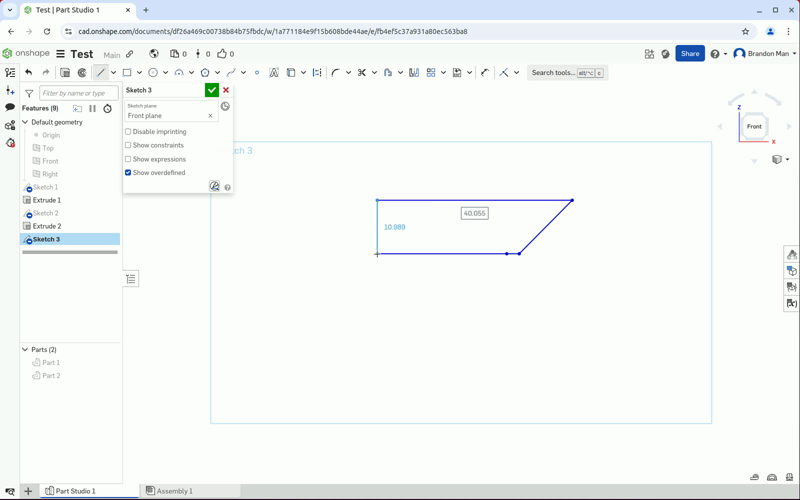
click(377, 253)
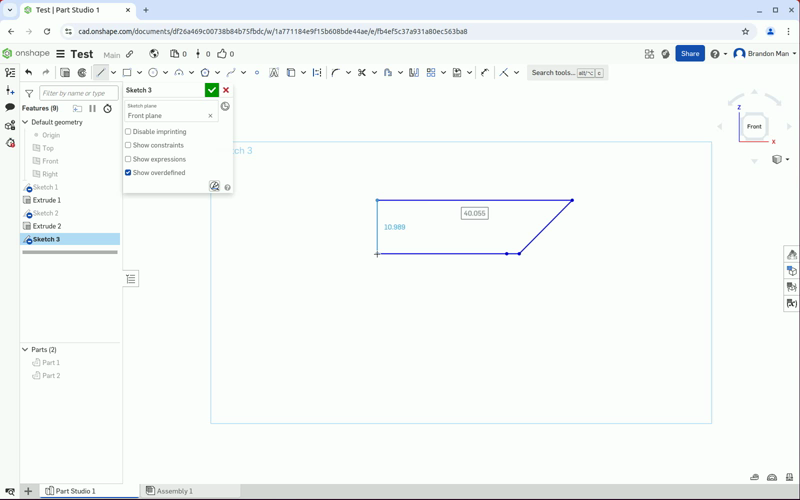
key(esc)
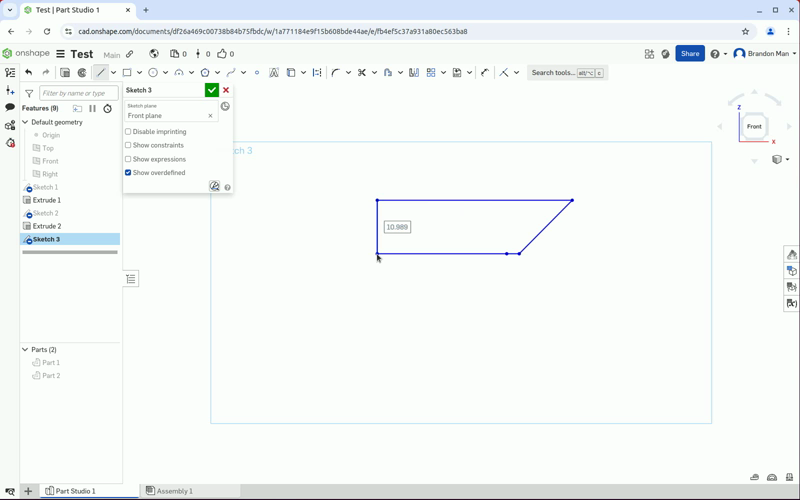
key(l)
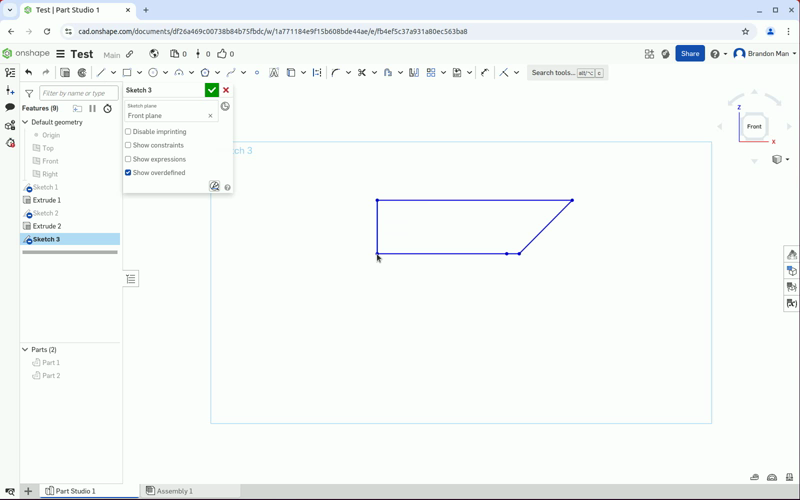
key_down(shift)
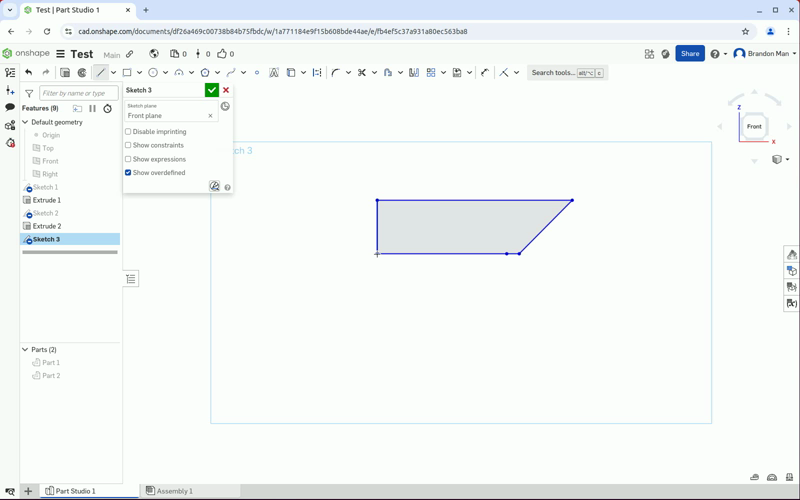
mouse_move(432, 237)
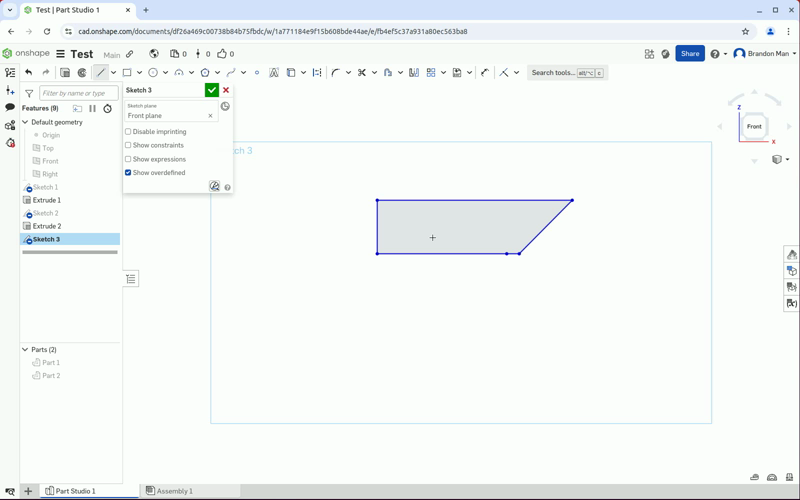
click(432, 237)
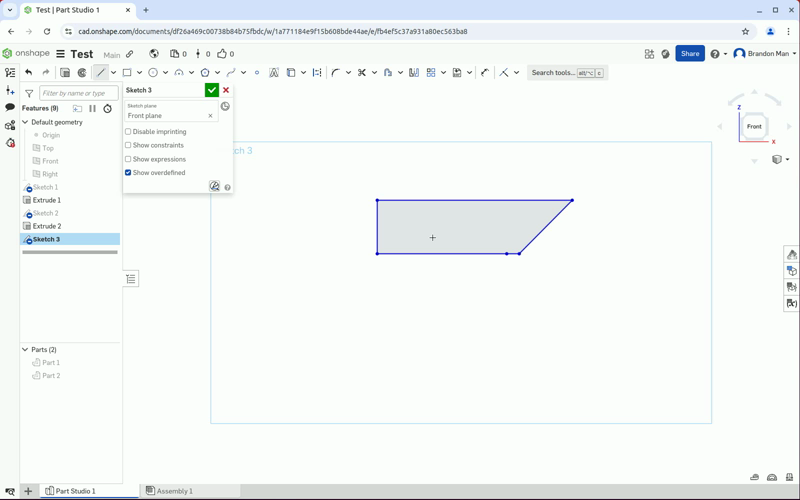
key_up(shift)
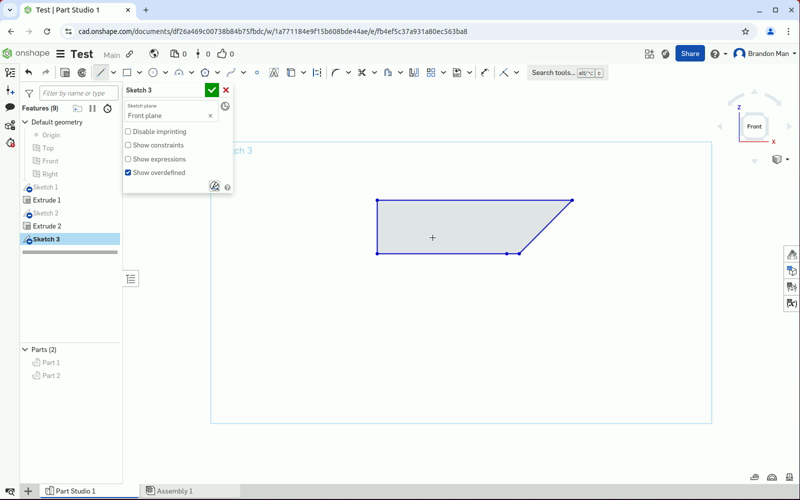
key_down(shift)
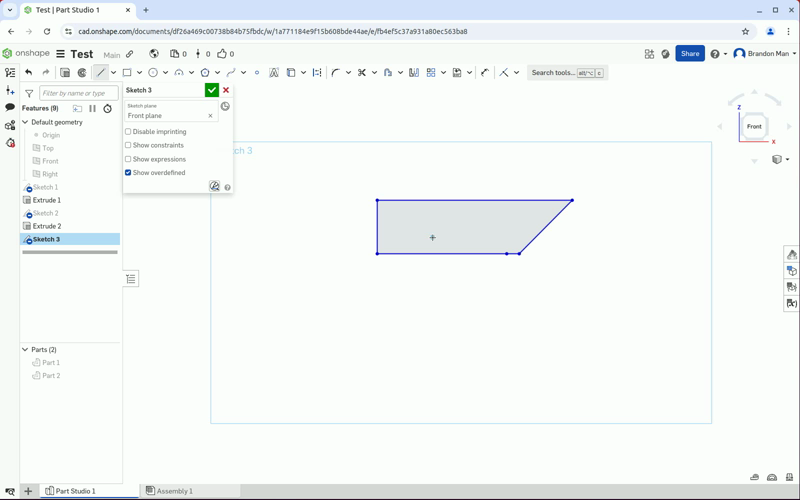
mouse_move(462, 237)
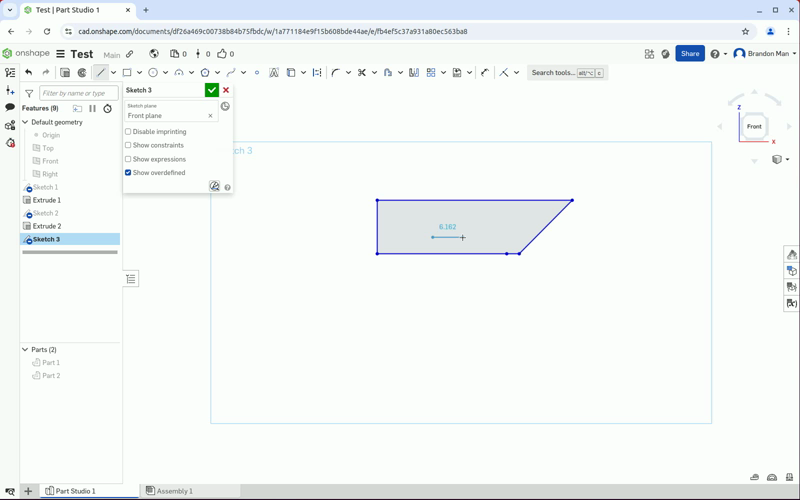
mouse_move(477, 237)
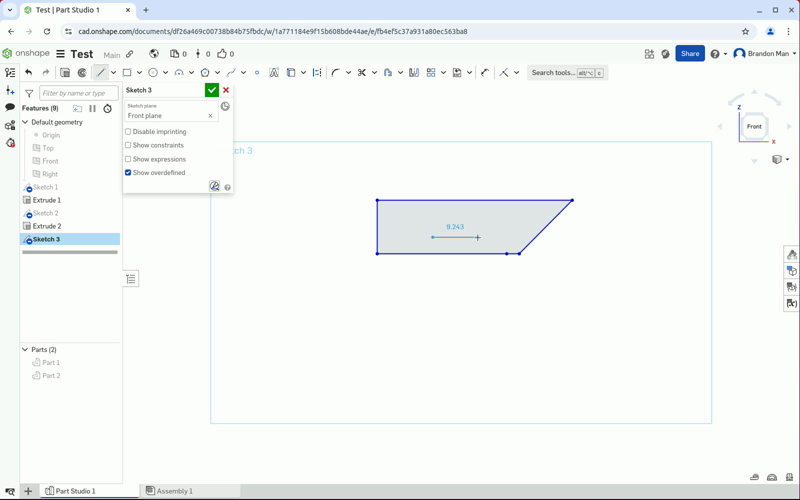
click(477, 237)
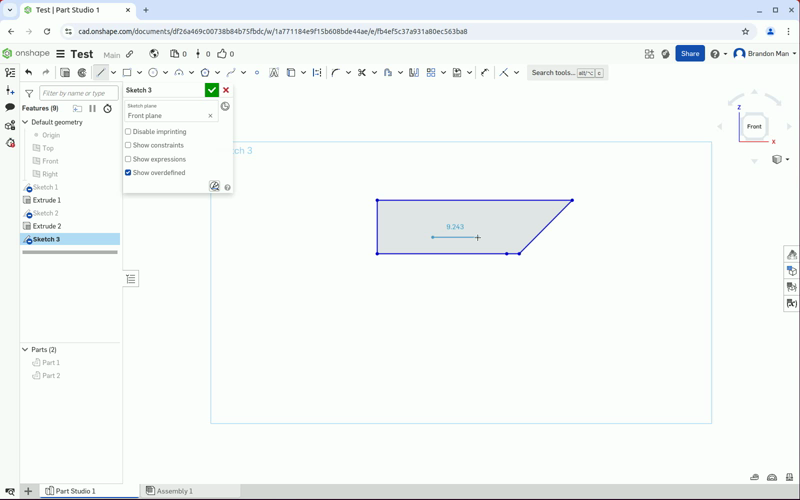
key_up(shift)
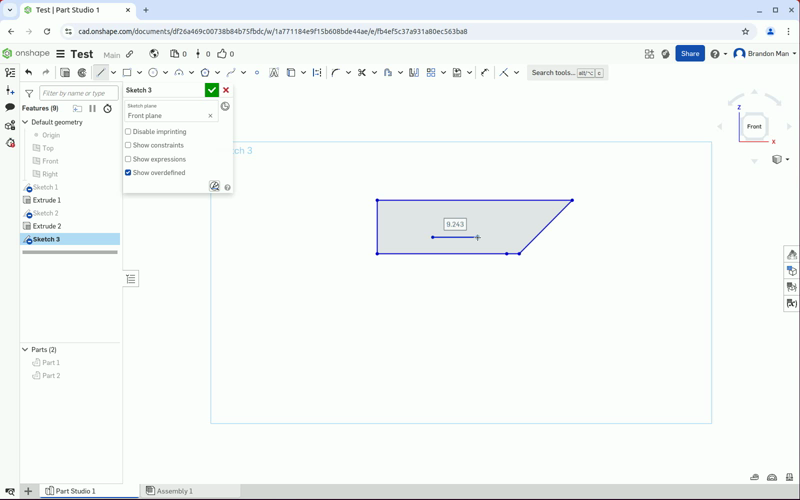
key(esc)
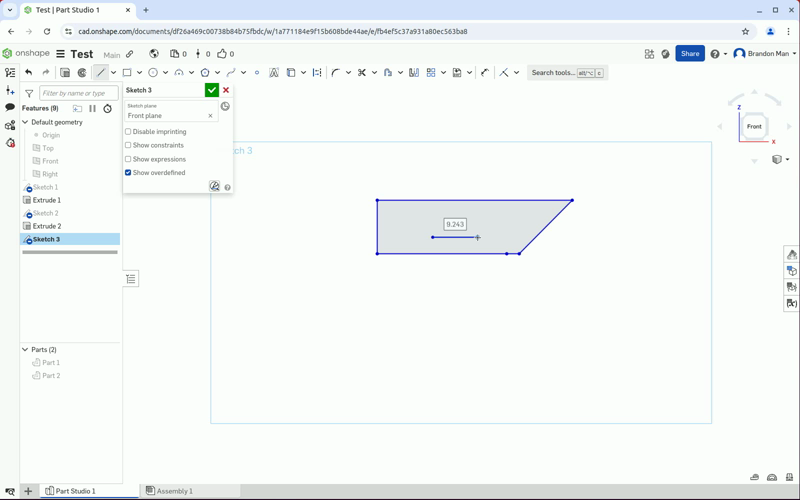
key(a)
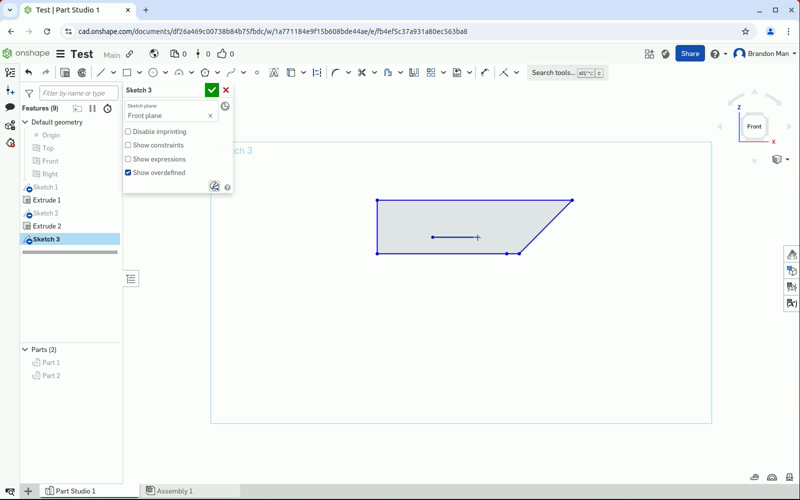
mouse_move(477, 237)
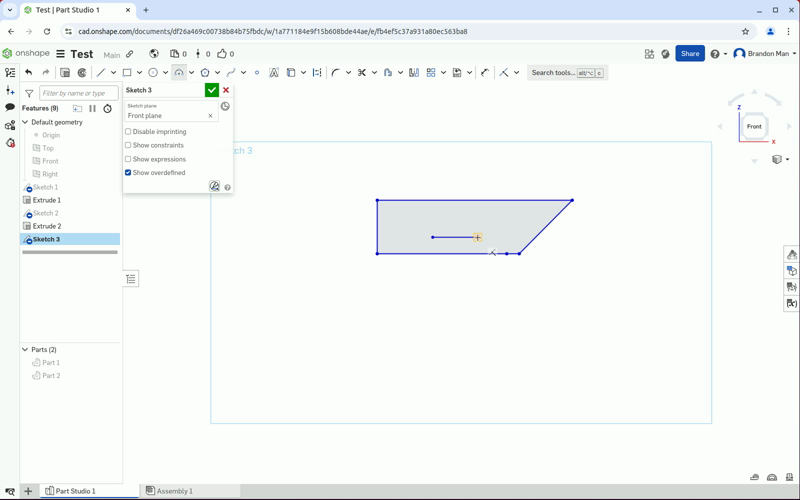
click(477, 237)
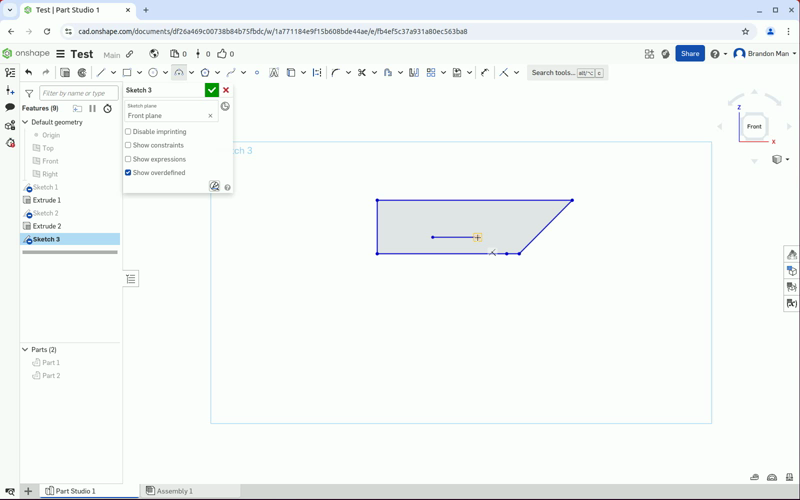
key_down(shift)
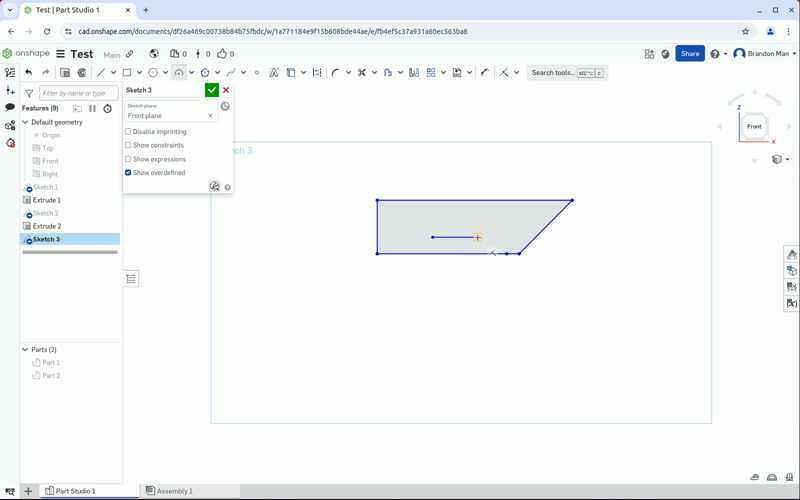
mouse_move(477, 216)
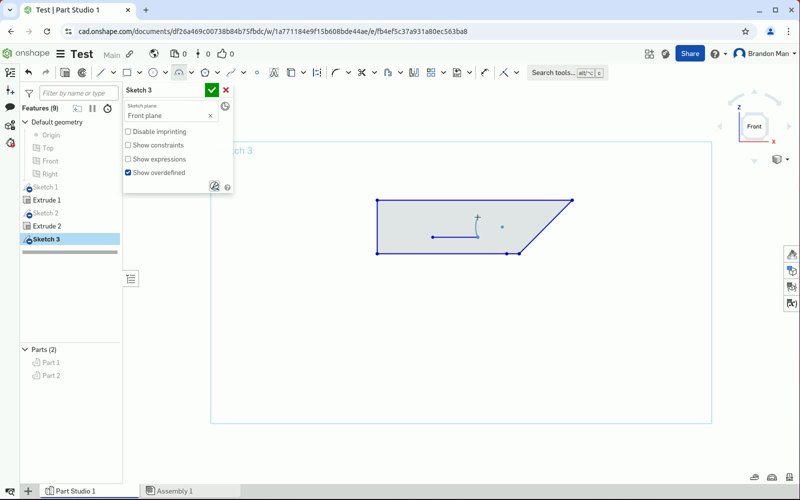
click(477, 216)
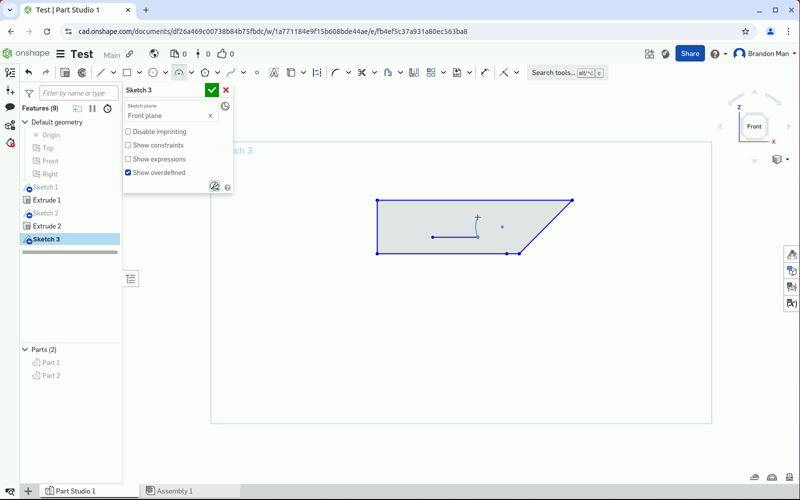
mouse_move(488, 227)
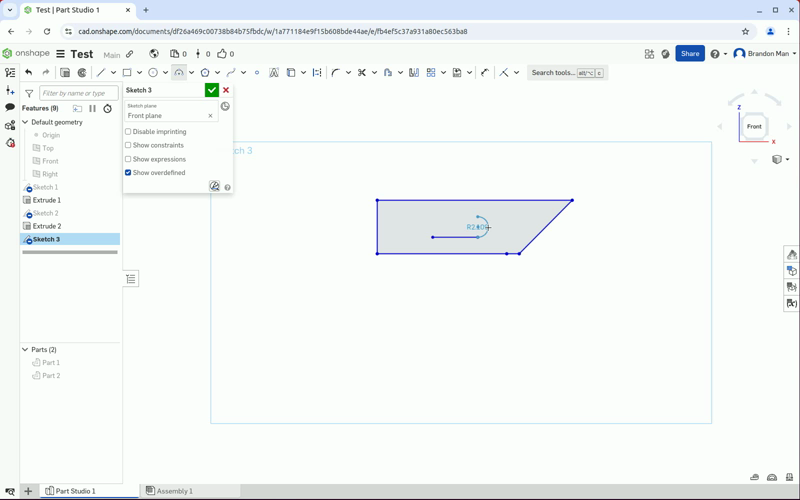
click(488, 227)
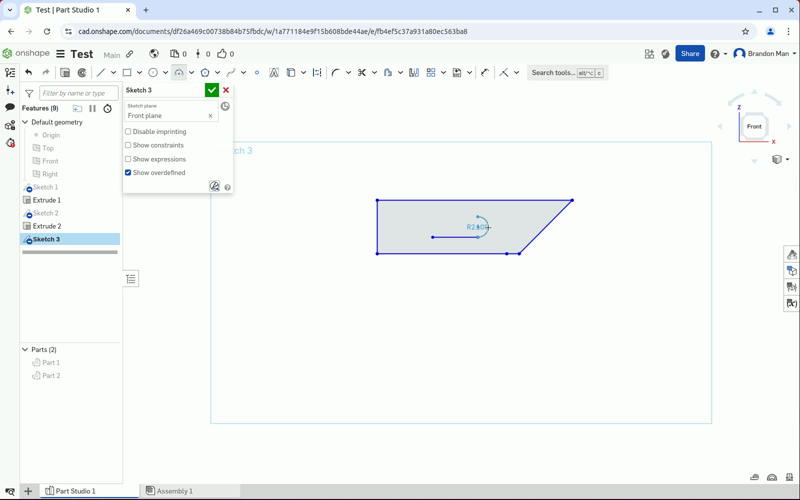
key_up(shift)
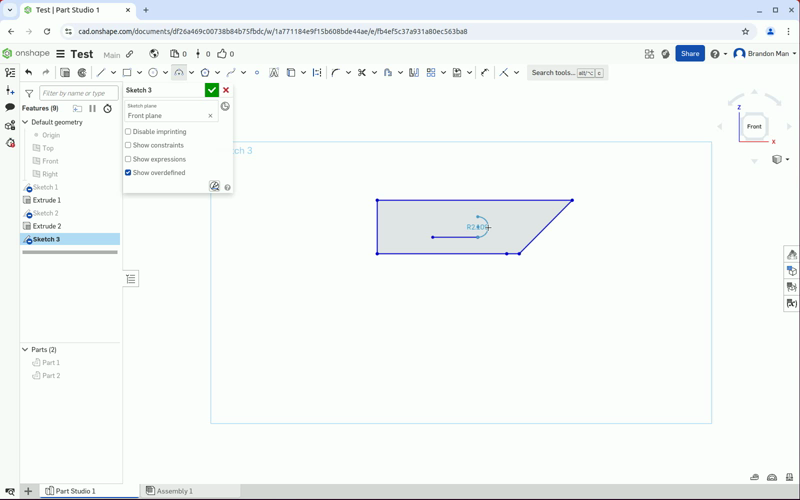
key(esc)
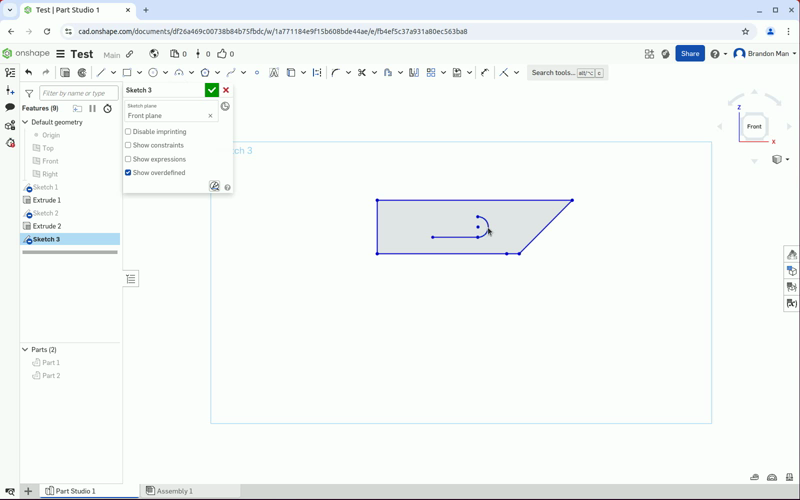
key(l)
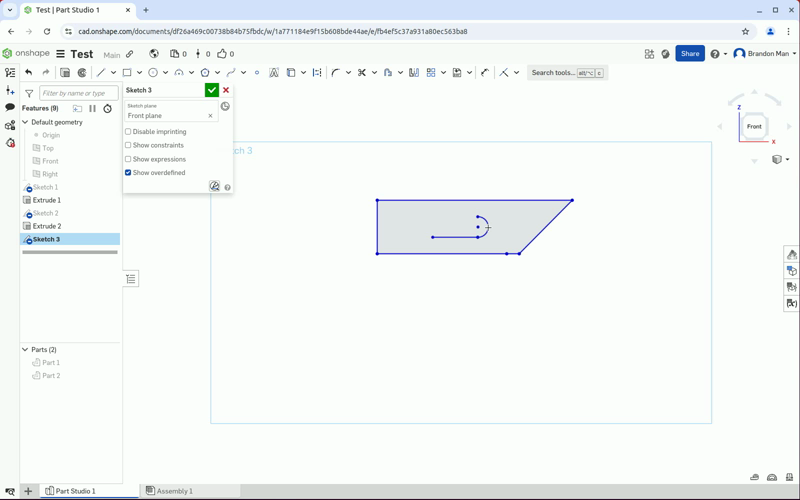
mouse_move(477, 216)
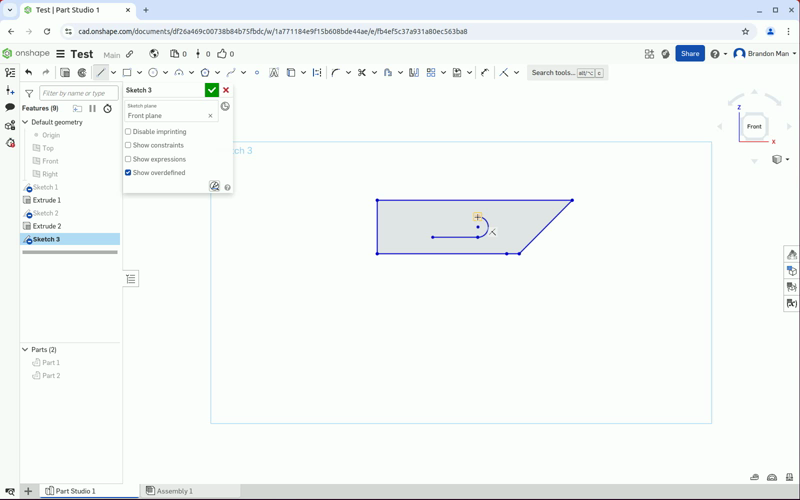
click(477, 216)
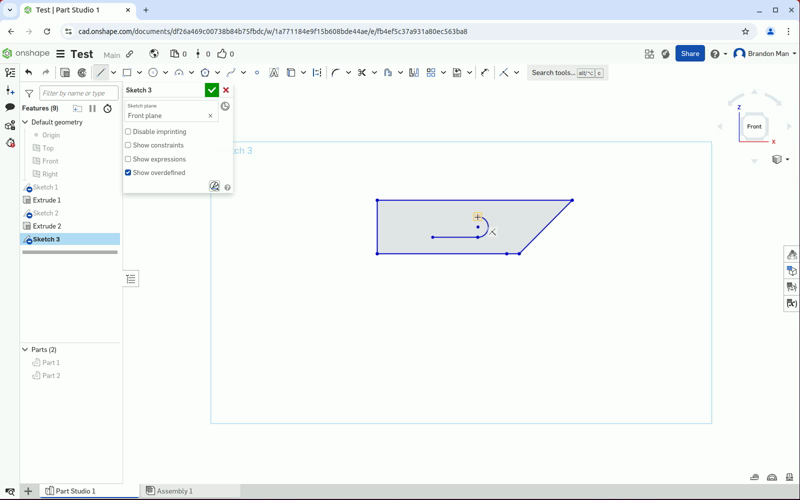
key_down(shift)
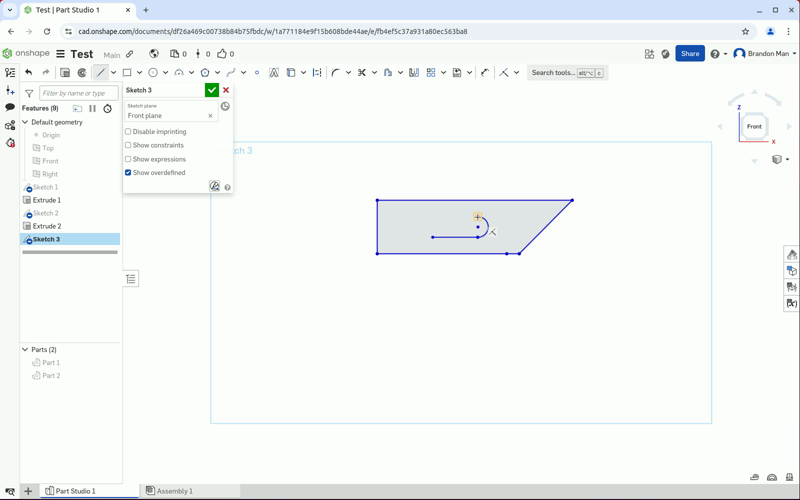
mouse_move(507, 216)
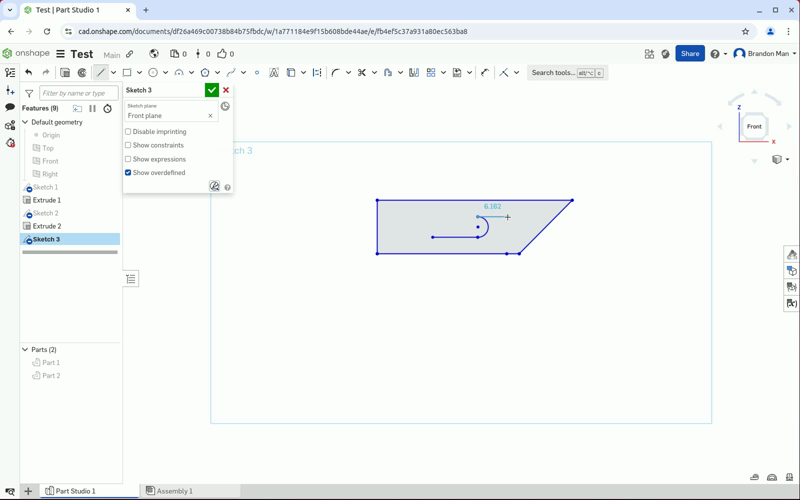
mouse_move(432, 216)
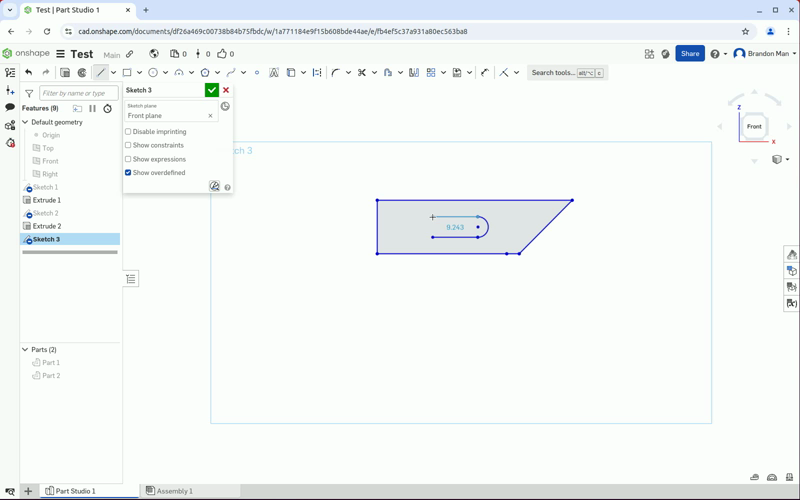
click(432, 216)
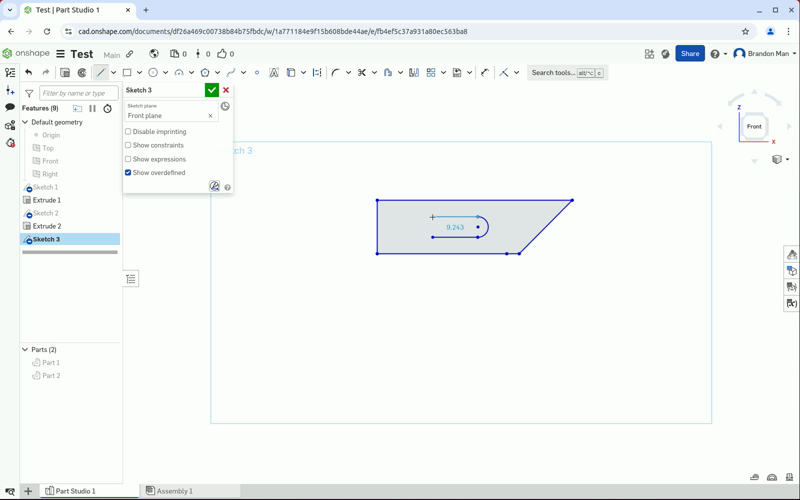
key_up(shift)
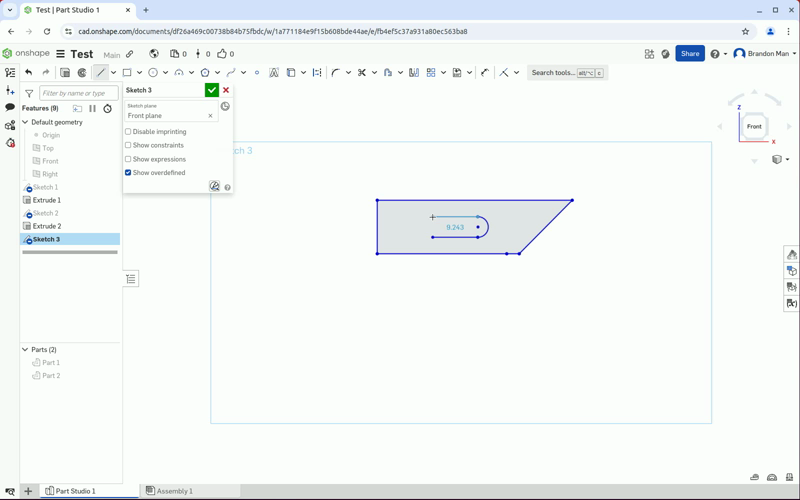
key(esc)
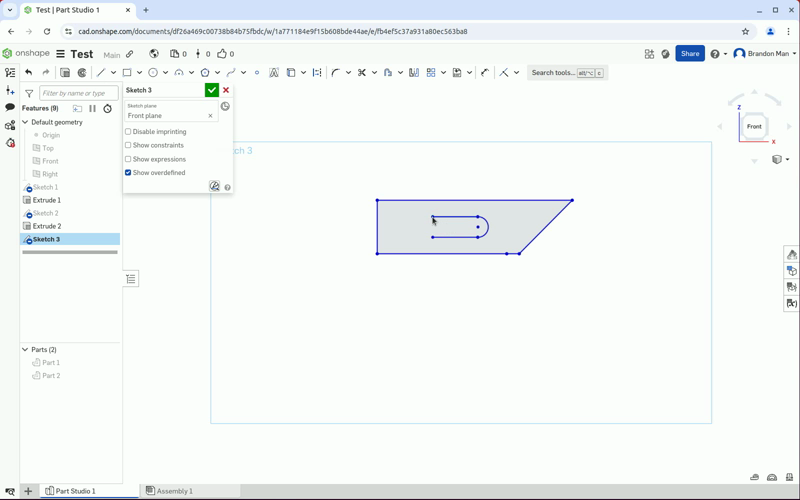
key(a)
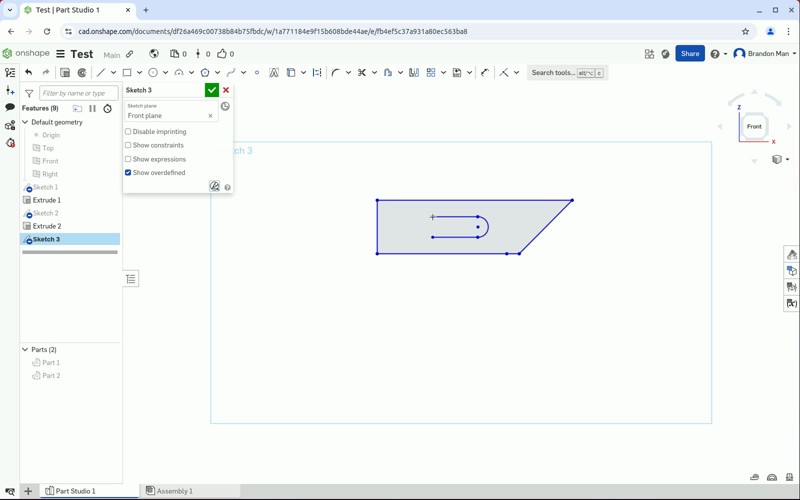
mouse_move(432, 216)
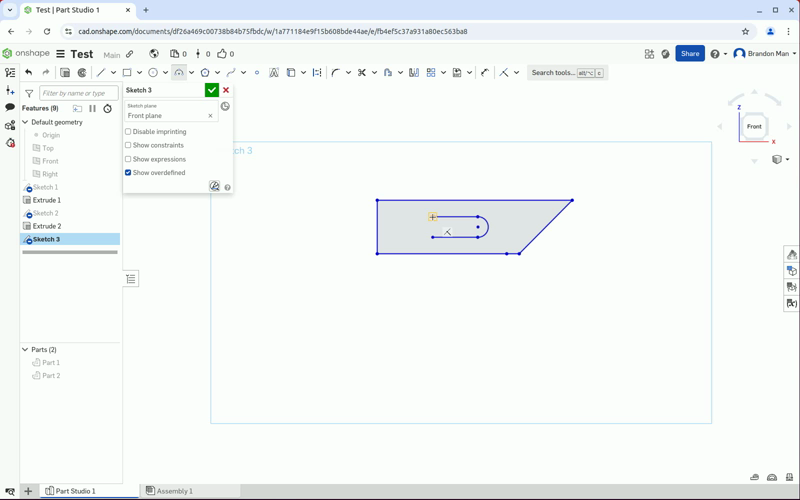
click(432, 216)
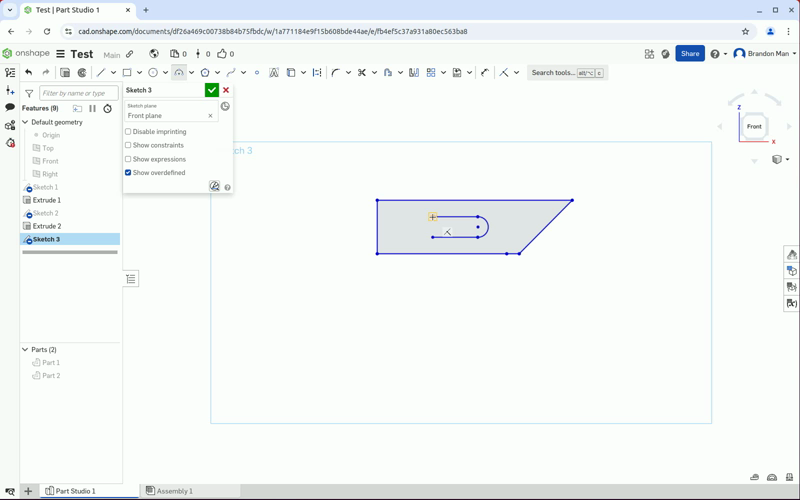
mouse_move(432, 237)
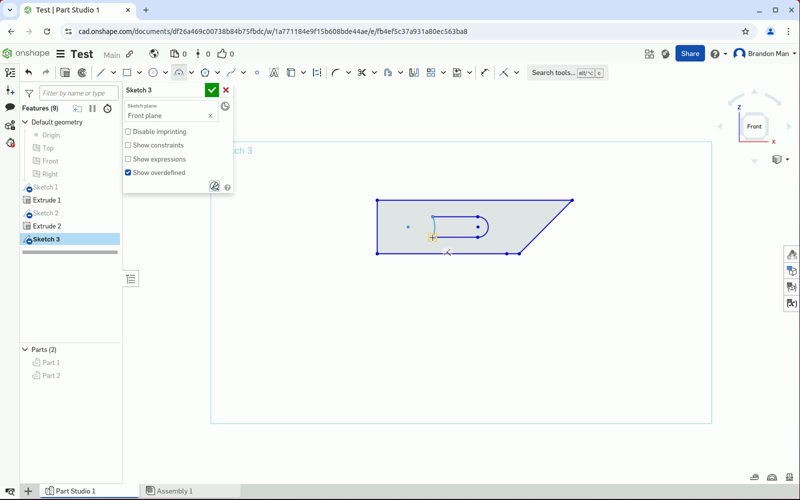
click(432, 237)
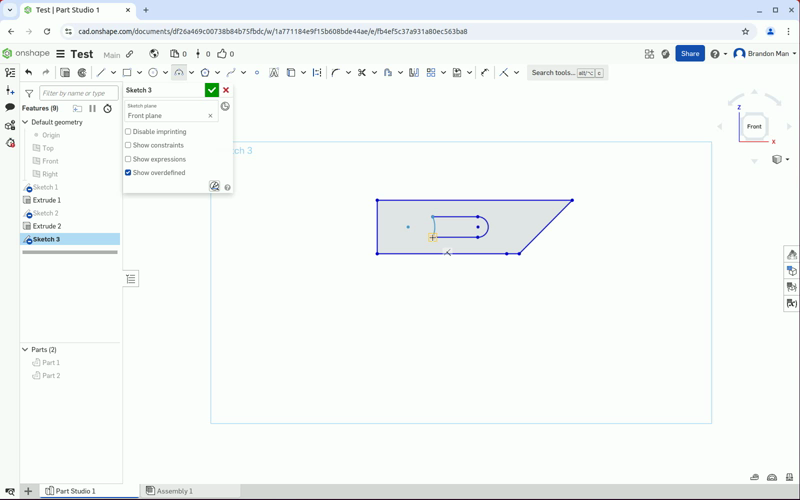
key_down(shift)
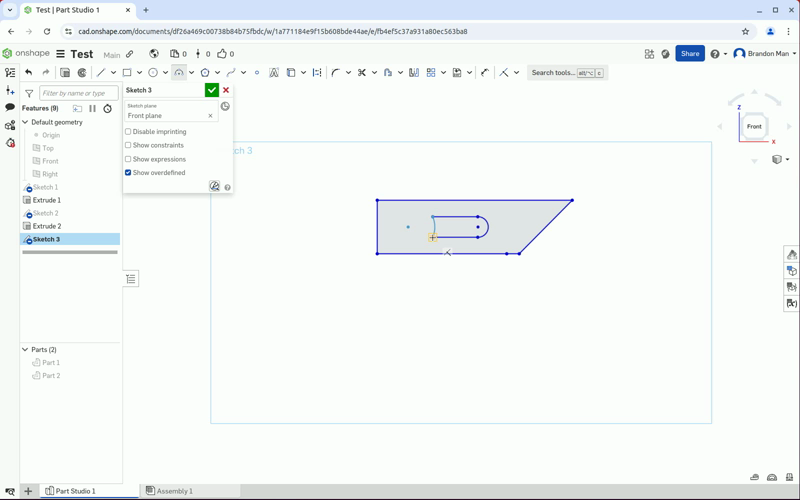
mouse_move(422, 227)
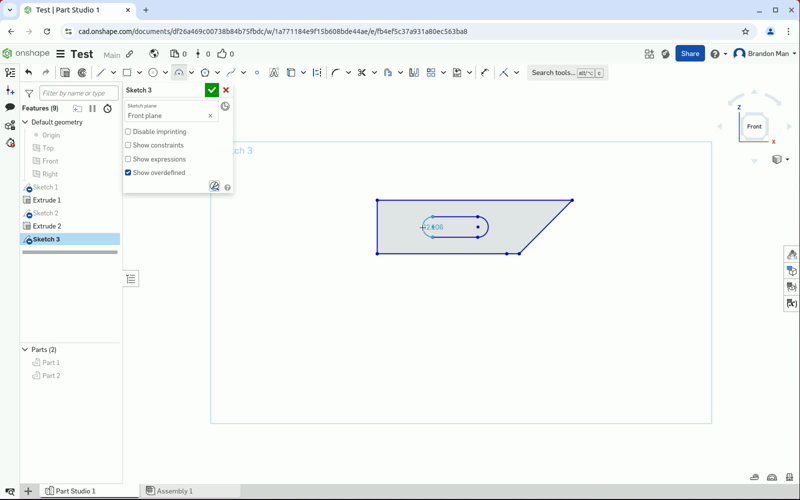
click(422, 227)
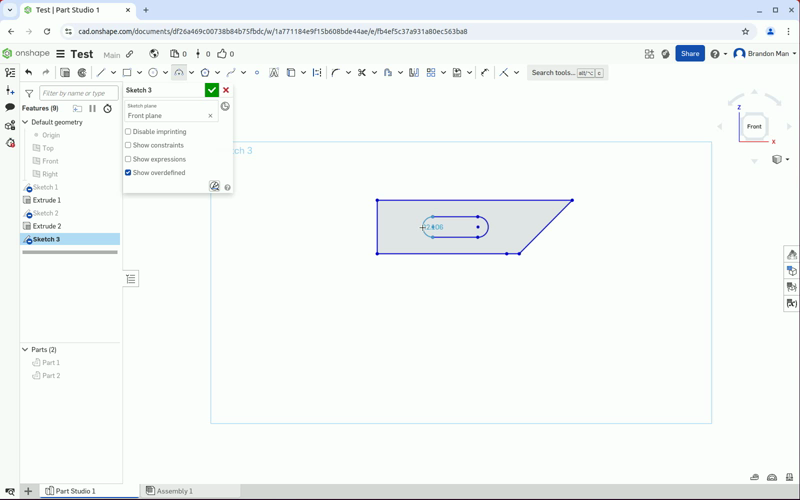
key_up(shift)
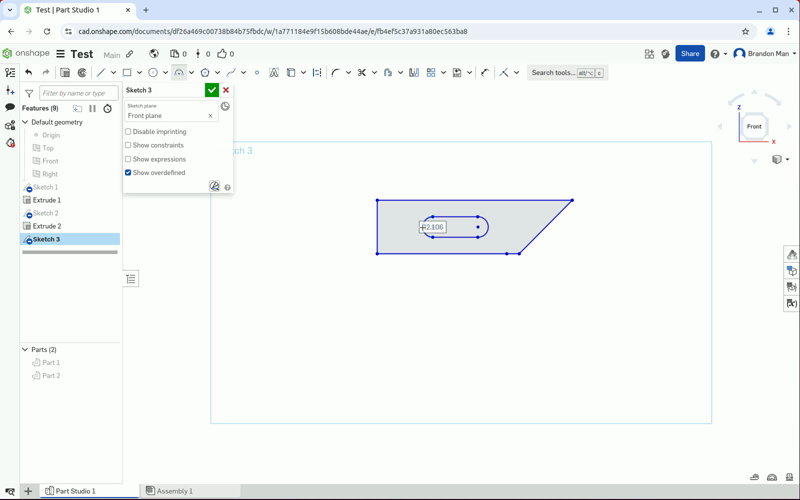
key(esc)
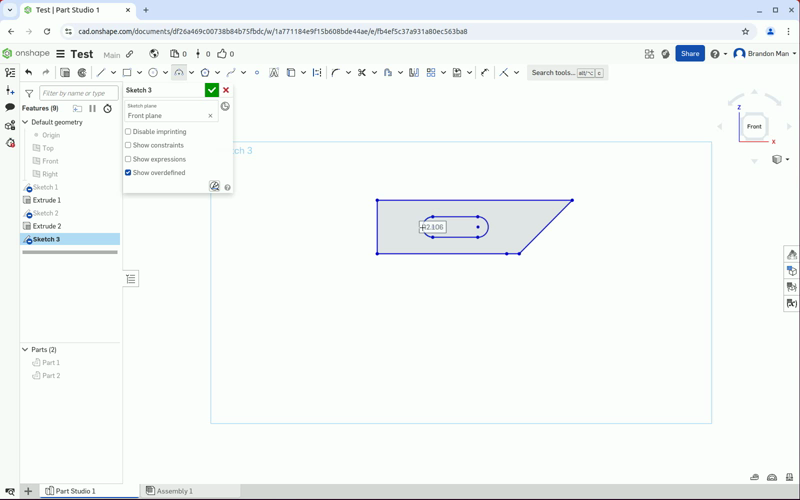
mouse_move(454, 205)
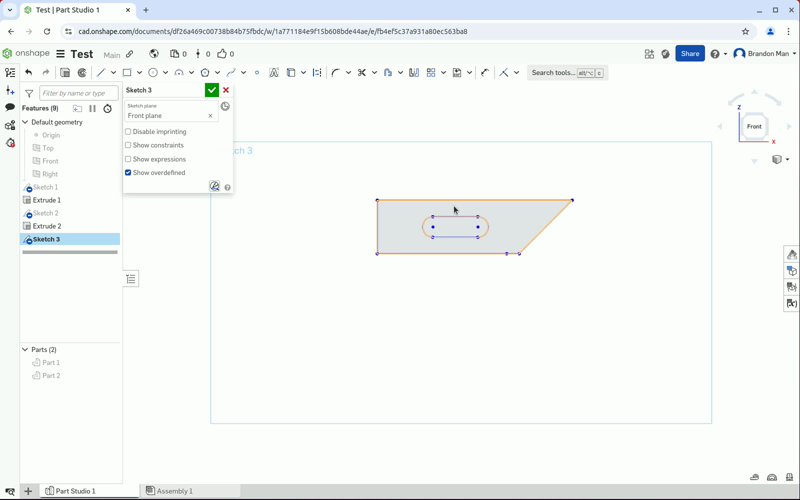
click(454, 205)
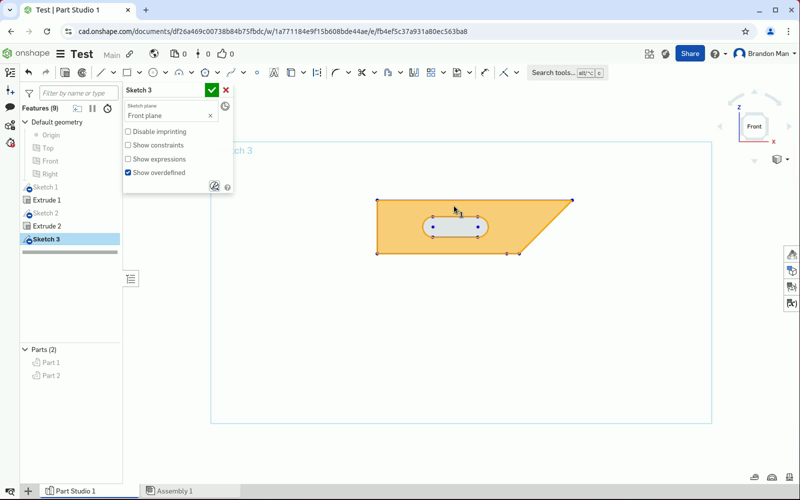
mouse_move(73, 352)
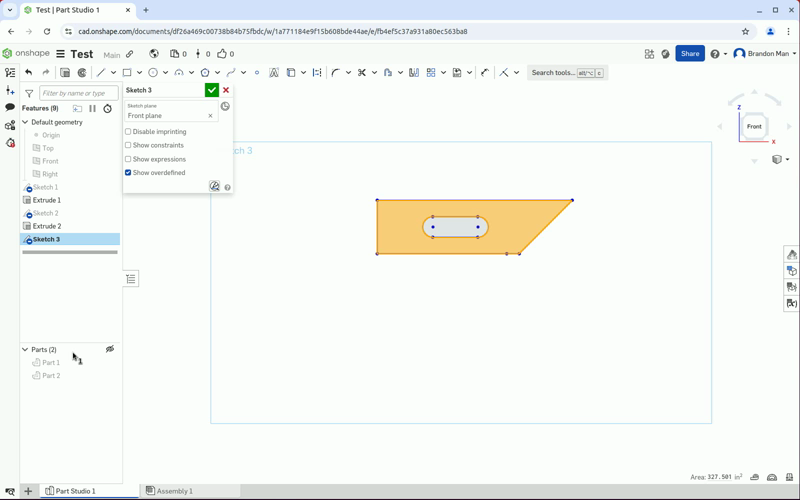
key(shift+y)
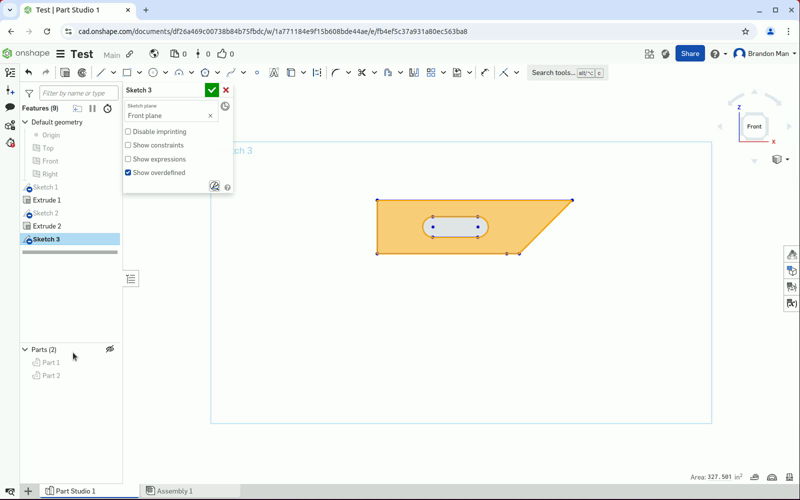
key(shift+e)
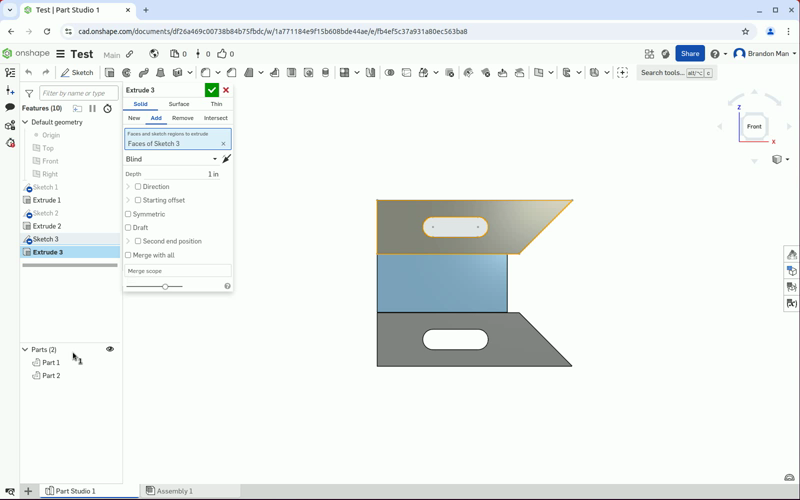
mouse_move(143, 106)
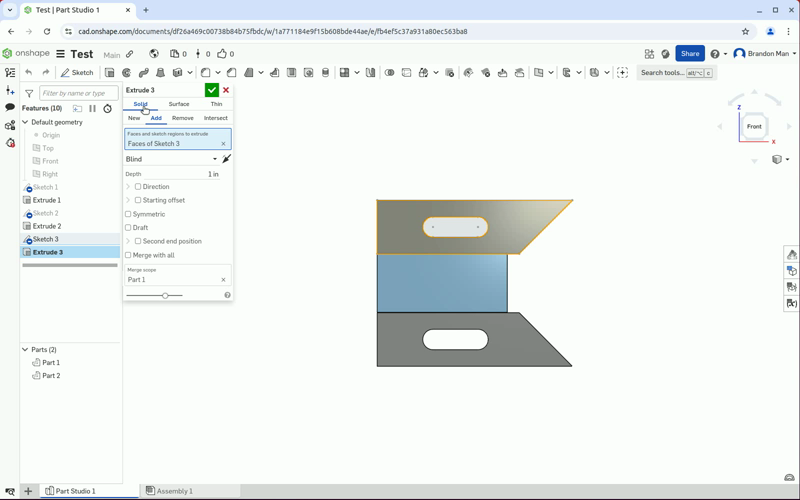
click(143, 106)
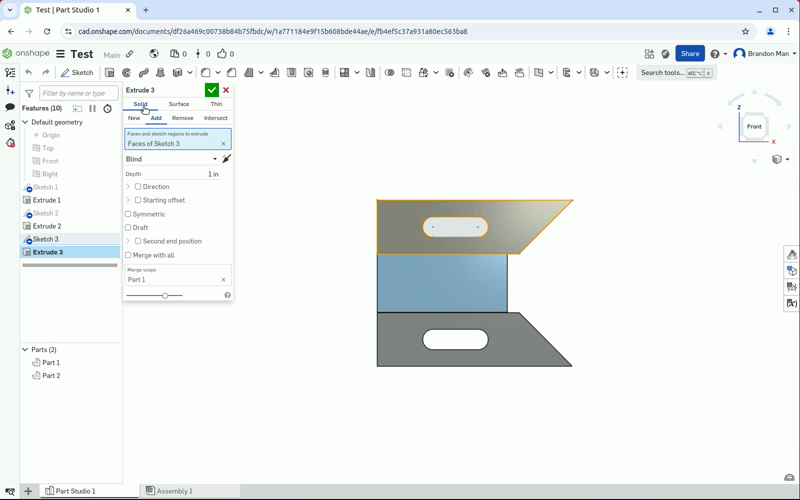
mouse_move(137, 120)
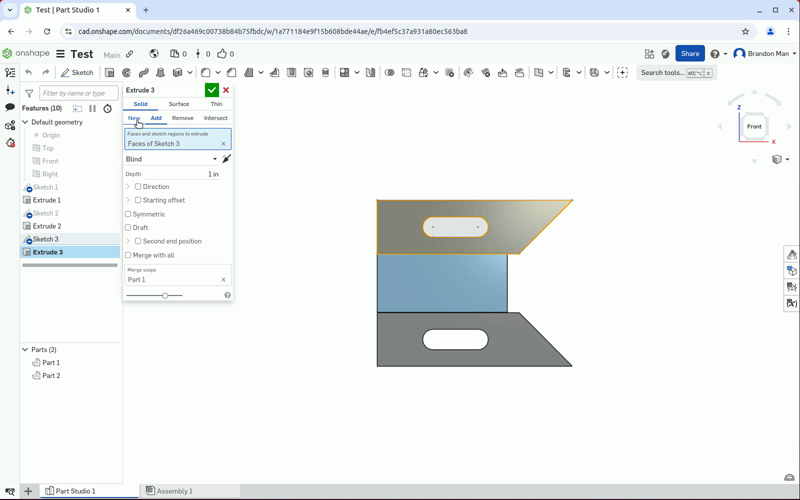
click(137, 120)
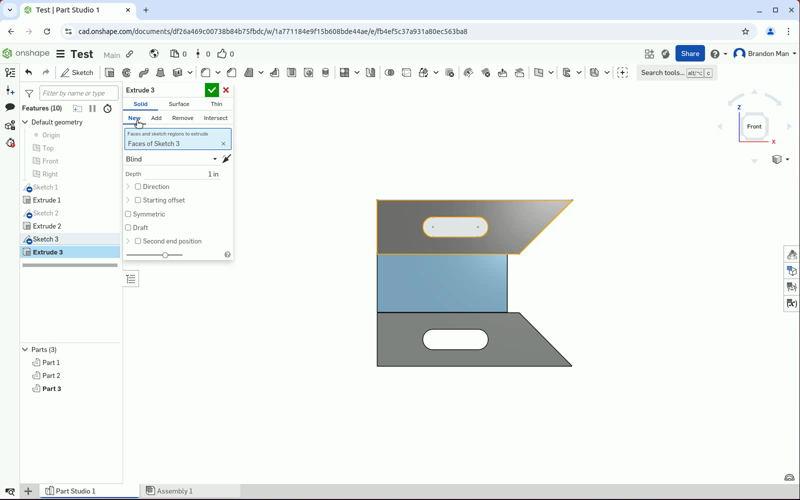
key(tab, 4)
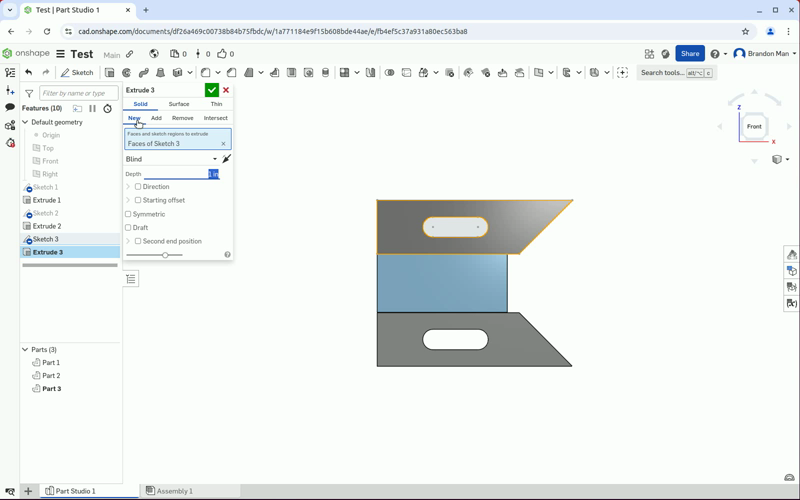
text(6.258)
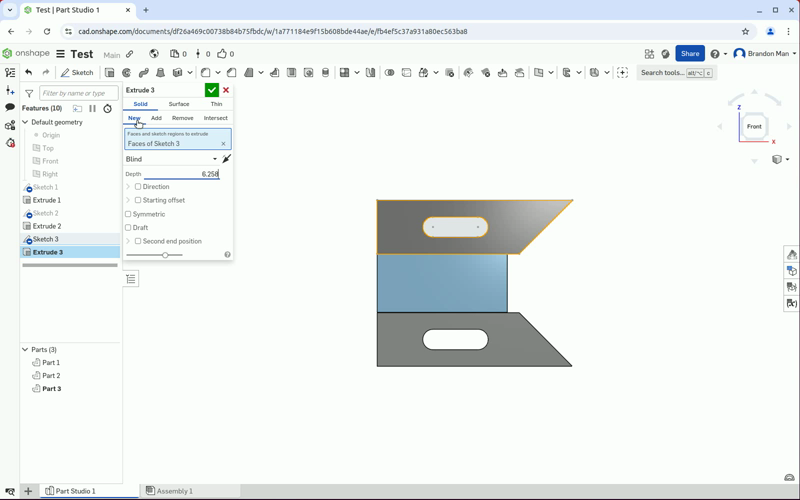
key(tab, 3)
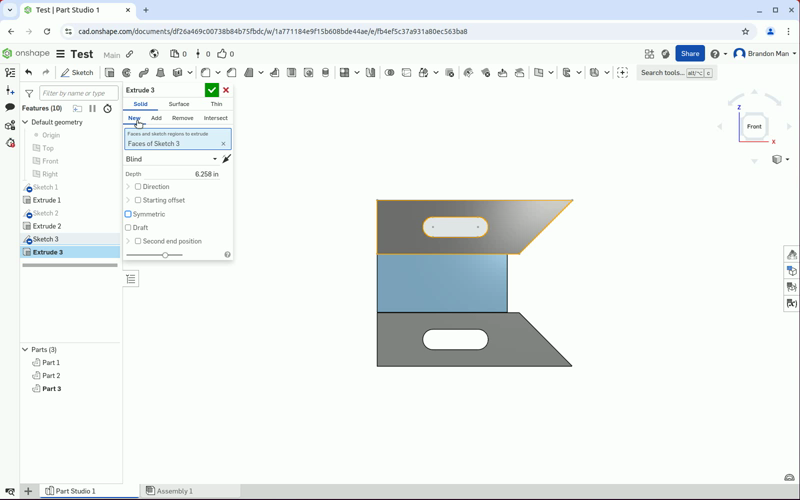
key(space)
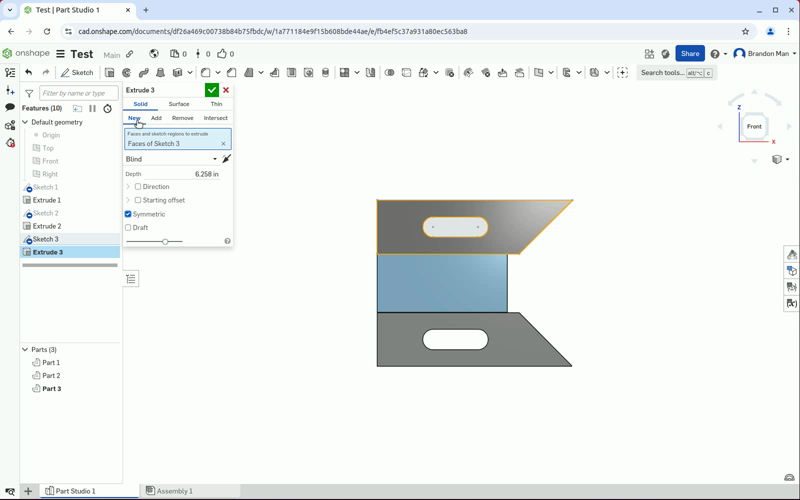
key(enter)
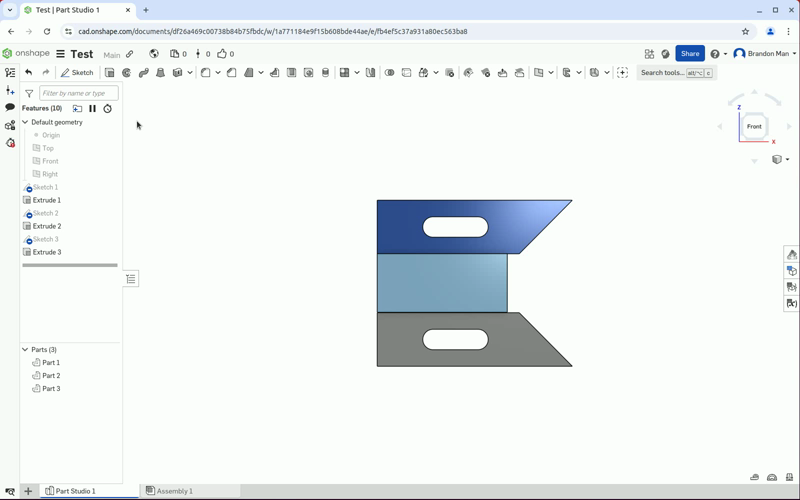
key(shift+h)
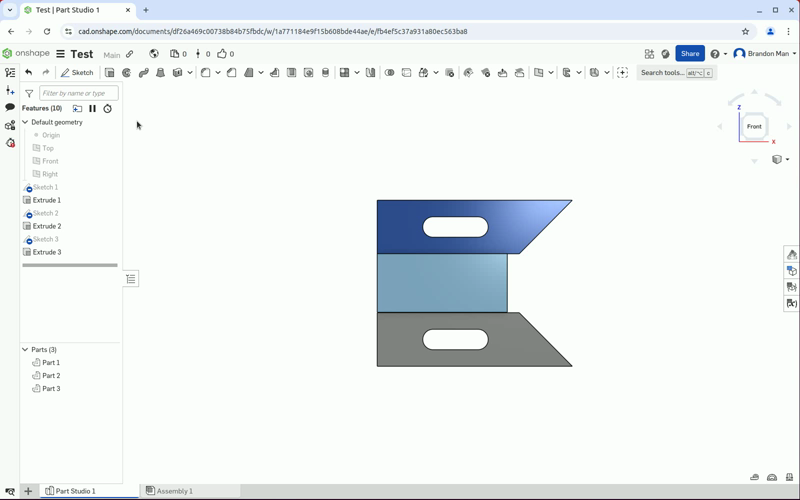
key(shift+h)
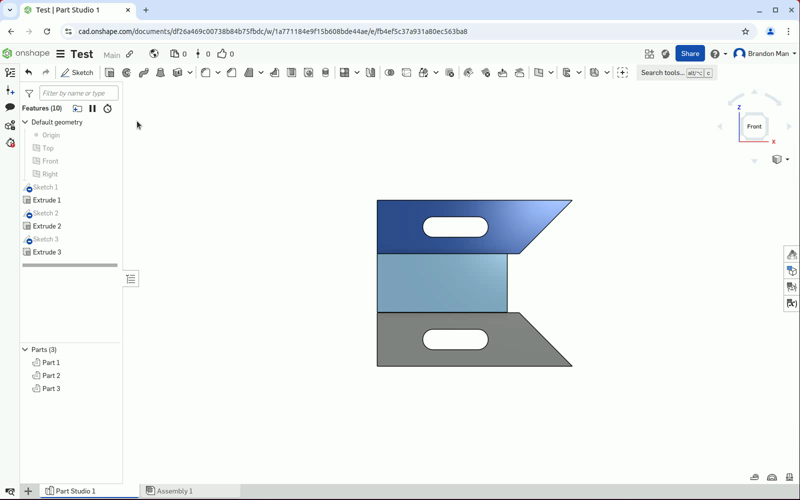
mouse_move(73, 189)
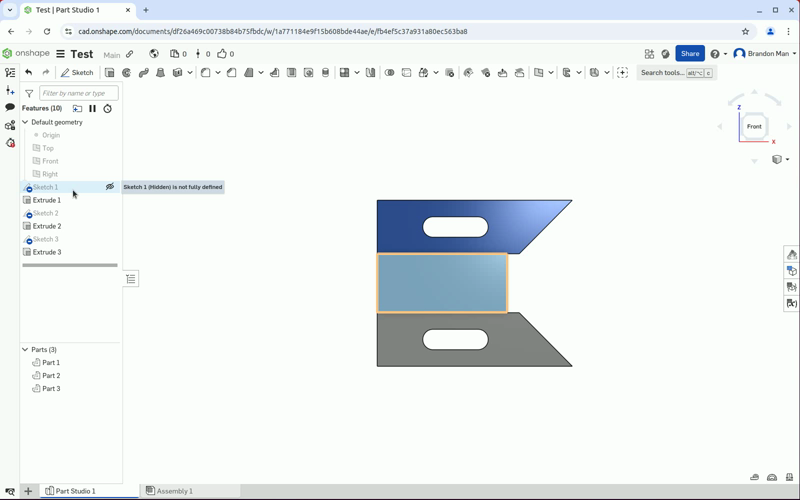
click(73, 189)
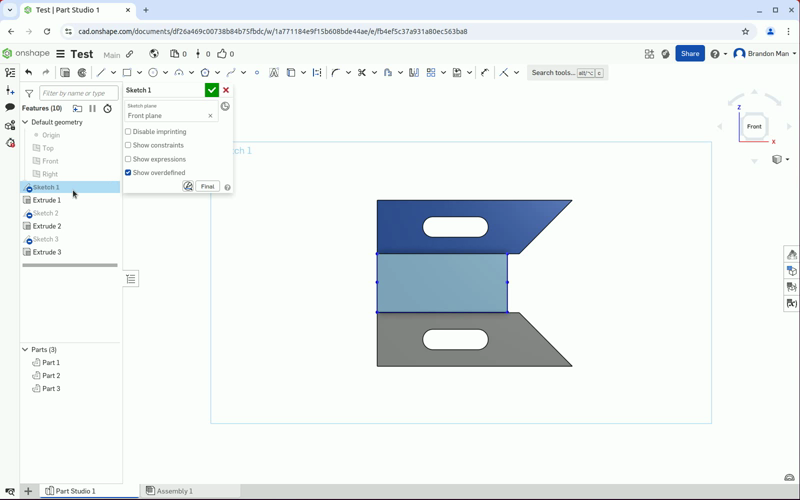
mouse_move(229, 92)
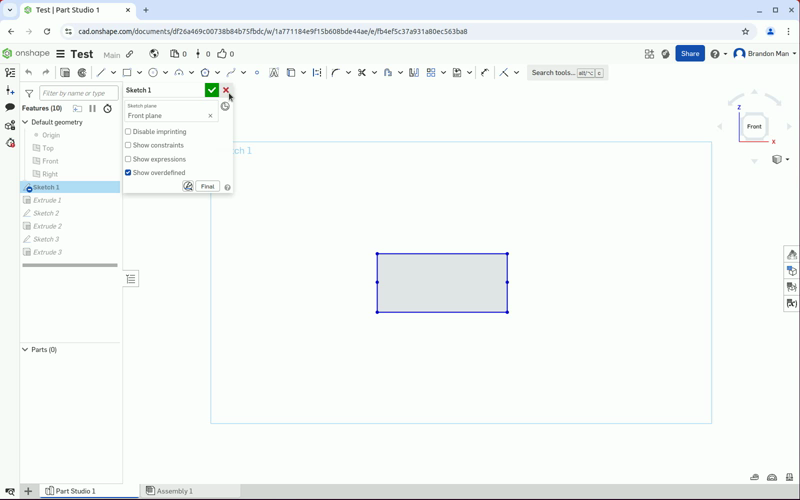
click(229, 92)
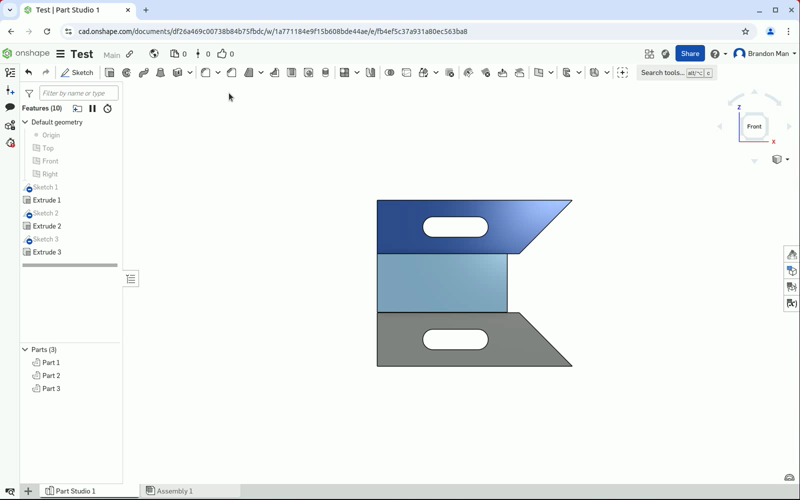
mouse_move(541, 75)
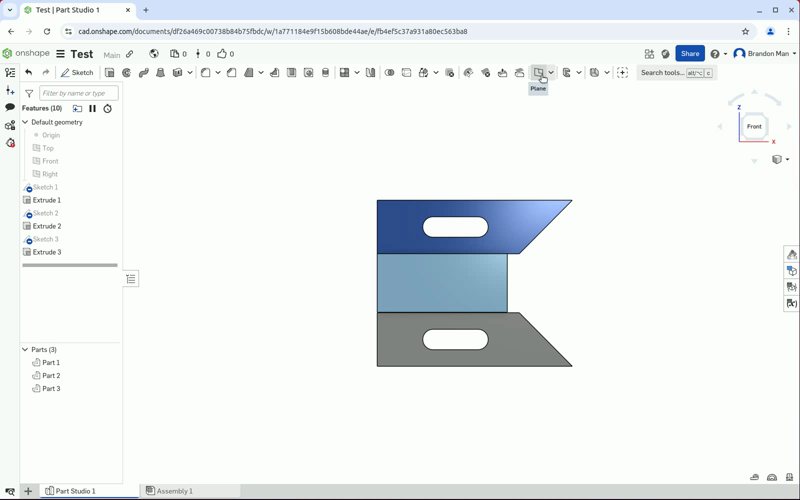
click(541, 75)
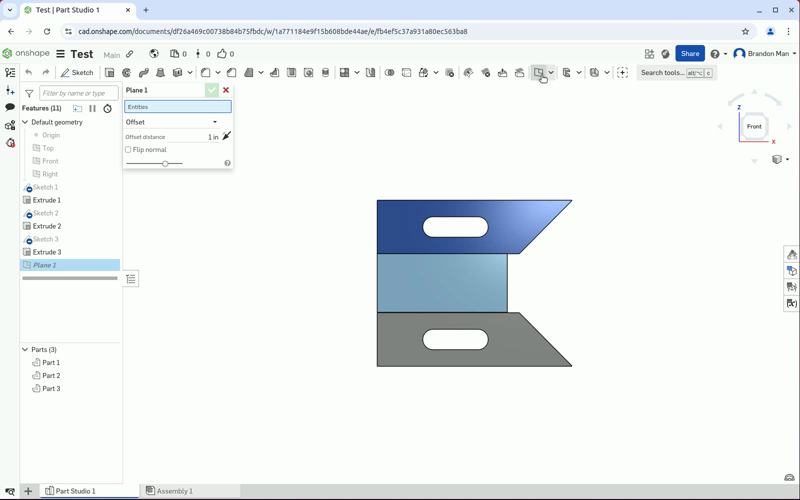
mouse_move(73, 163)
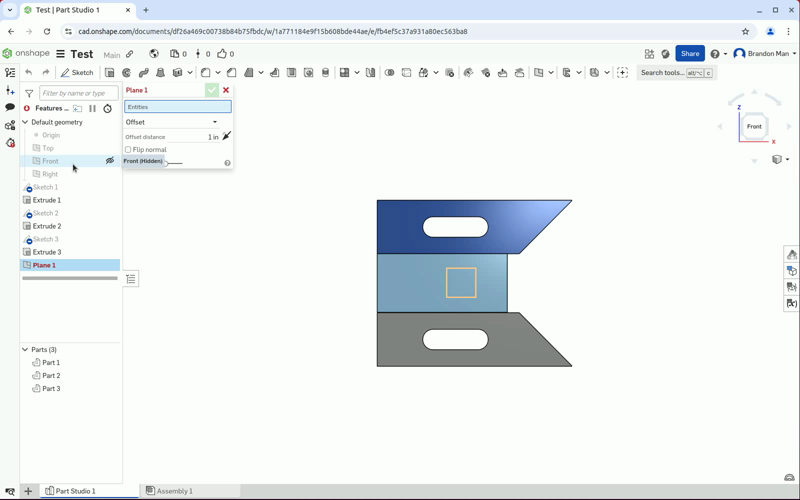
click(73, 163)
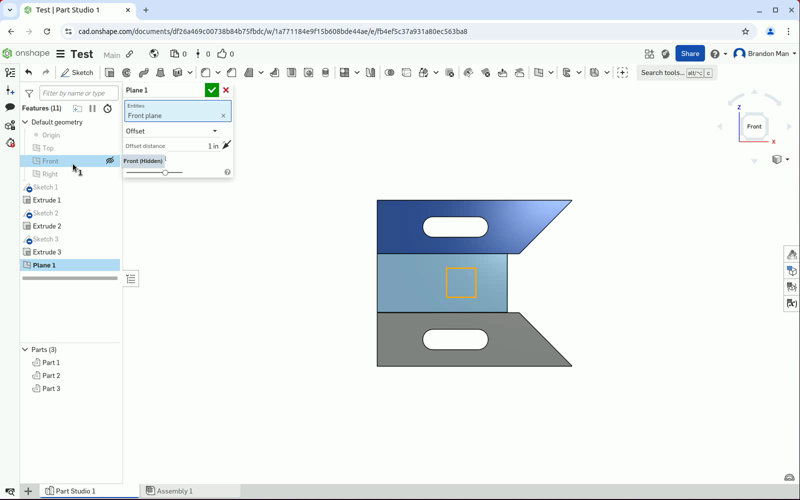
key(tab, 2)
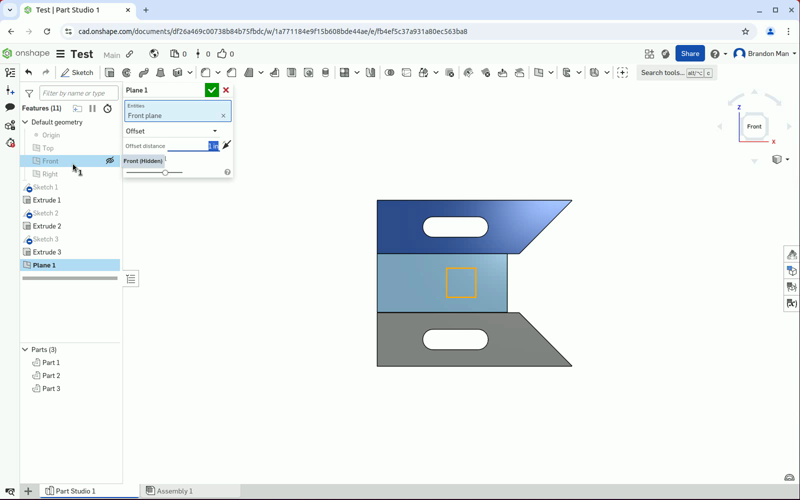
text(3.143)
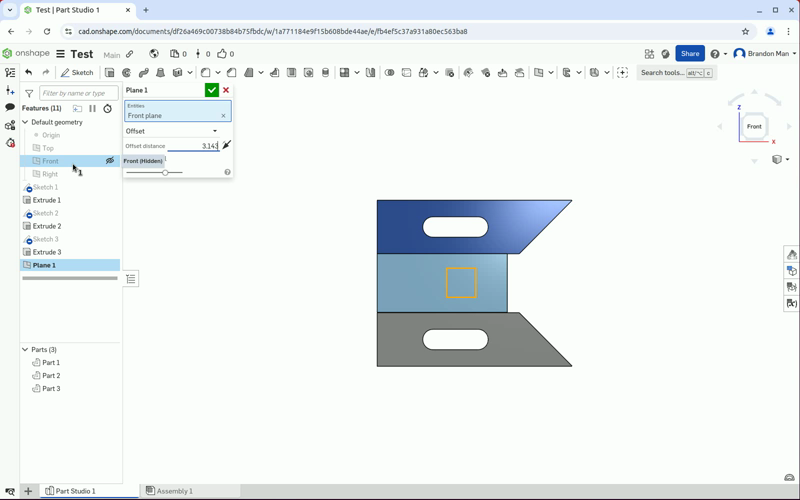
key(enter, 2)
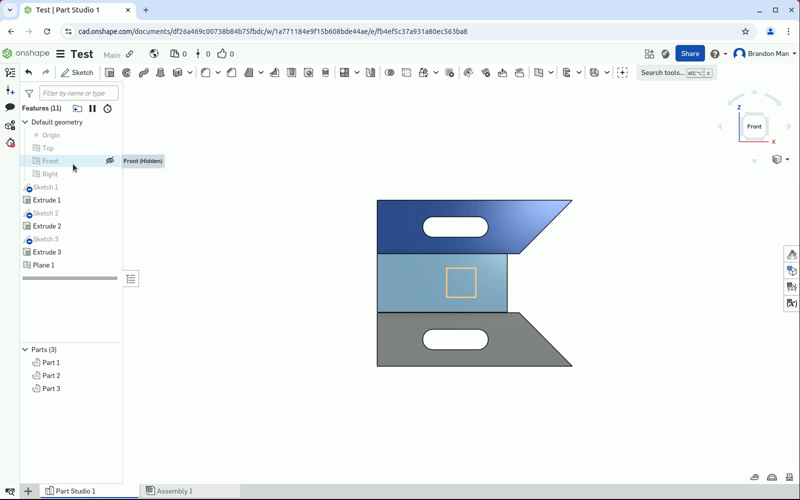
key(shift+s)
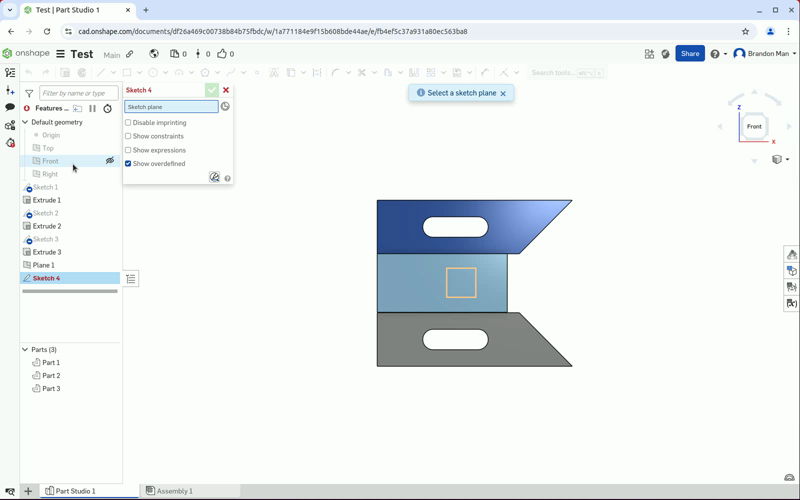
mouse_move(73, 267)
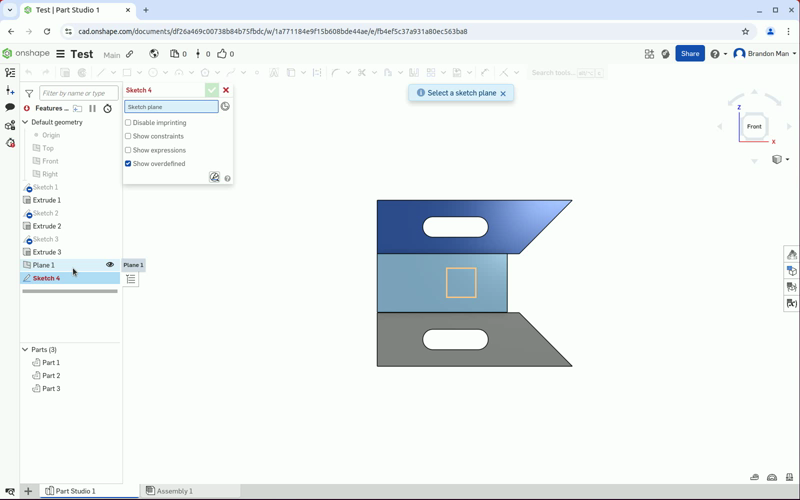
click(73, 267)
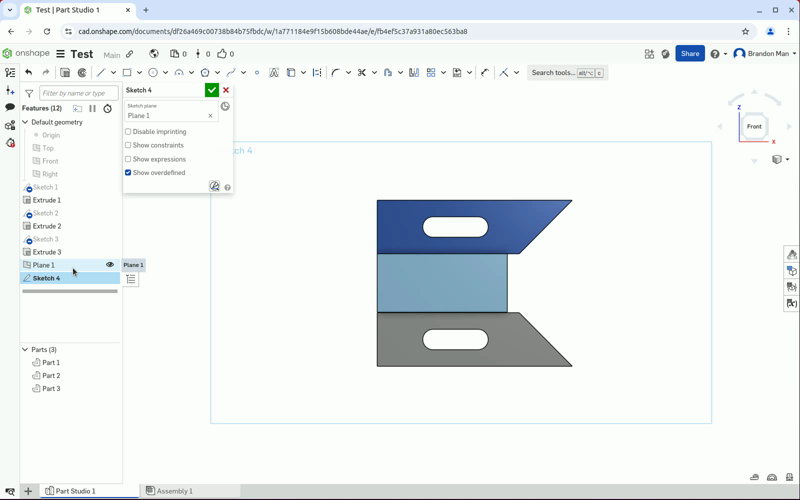
mouse_move(73, 352)
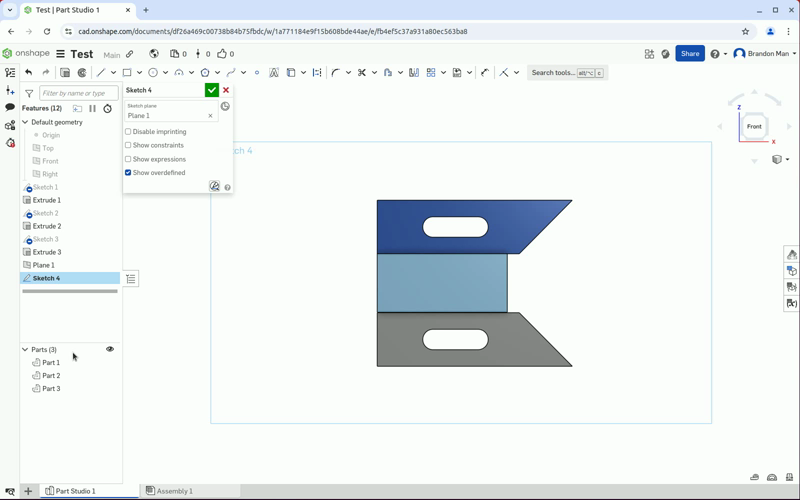
key(y)
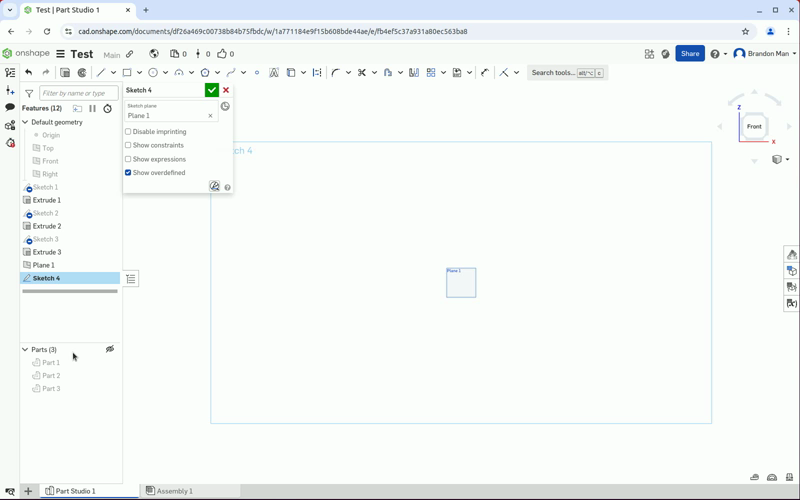
key(l)
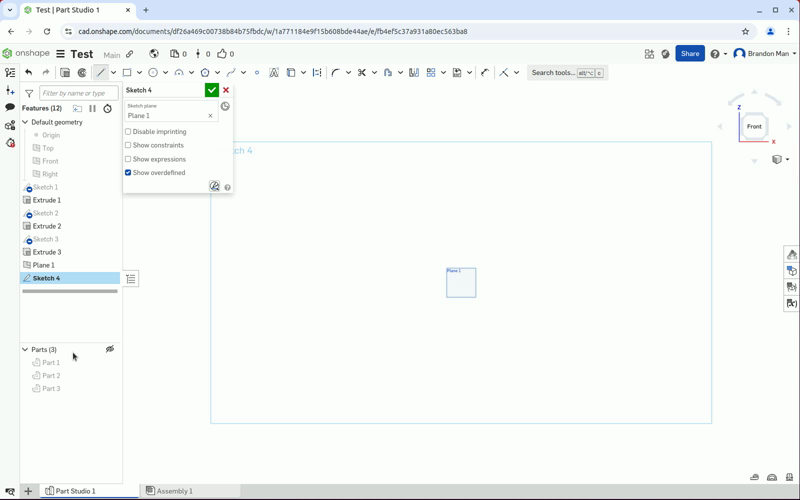
key_down(shift)
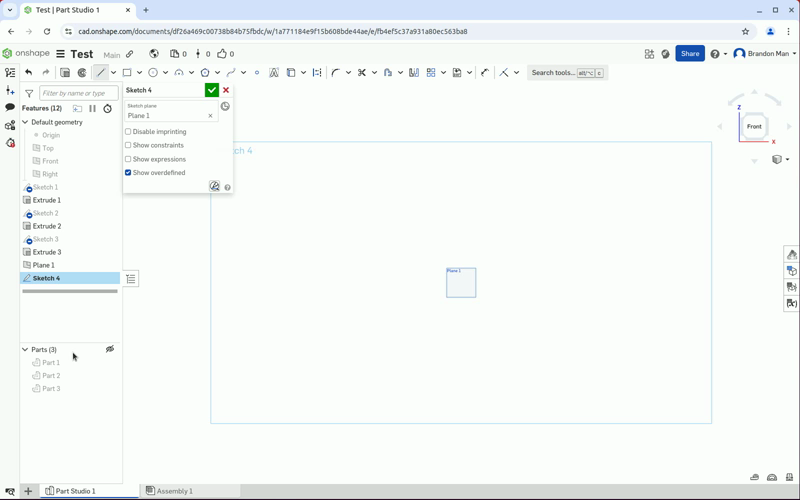
mouse_move(507, 232)
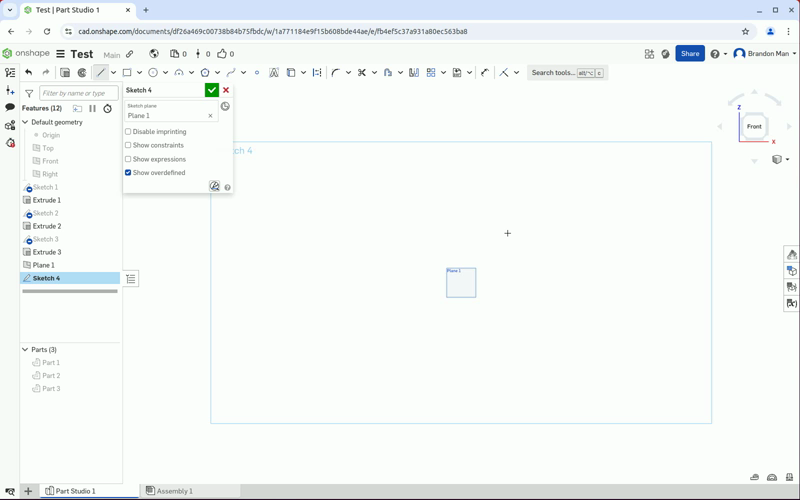
click(507, 232)
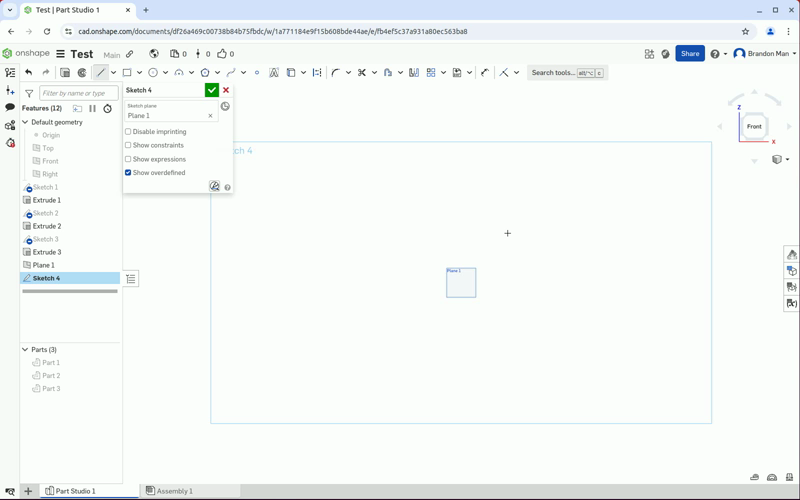
key_up(shift)
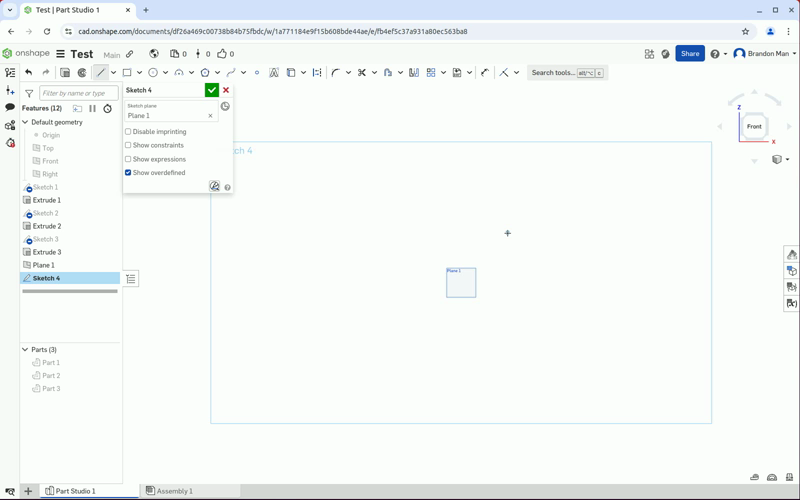
key_down(shift)
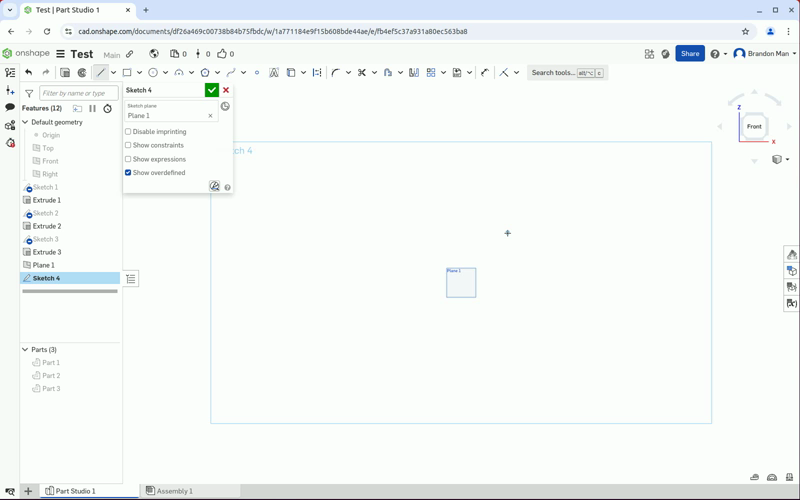
mouse_move(537, 232)
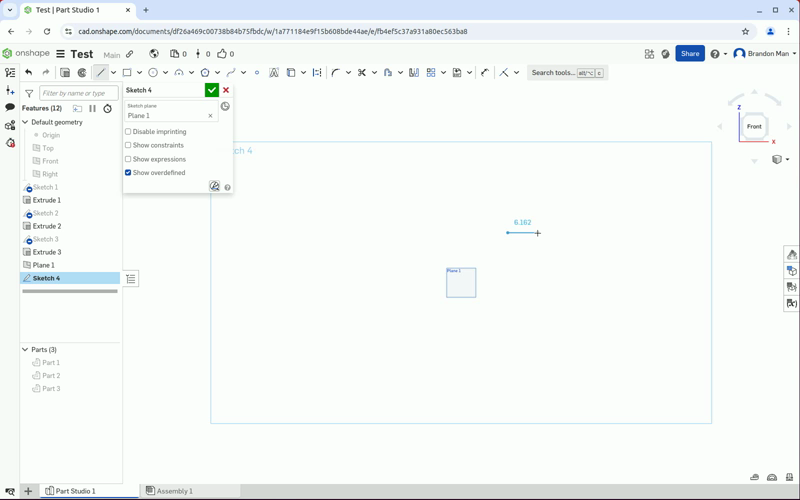
mouse_move(540, 232)
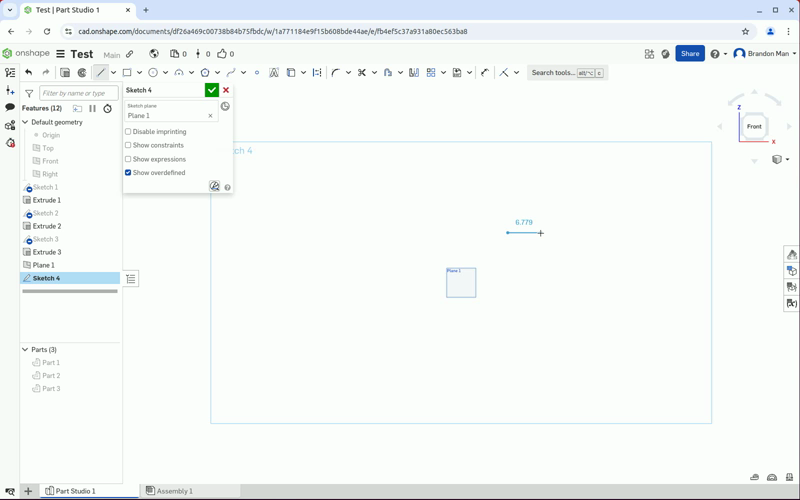
click(540, 232)
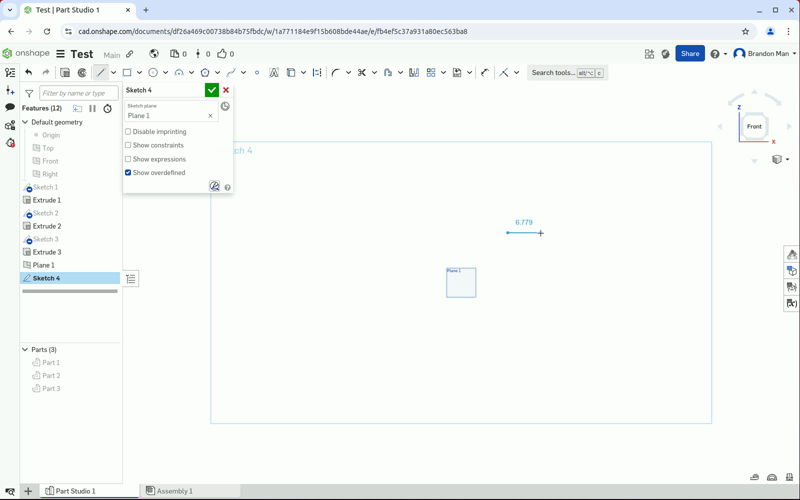
key_up(shift)
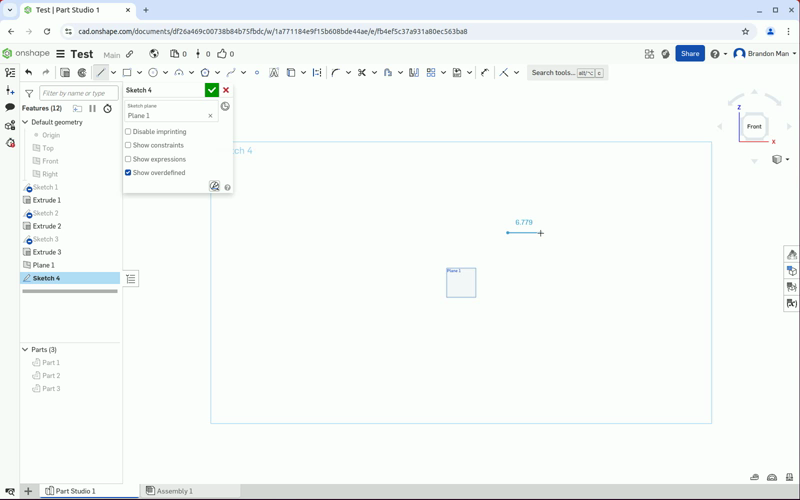
key_down(shift)
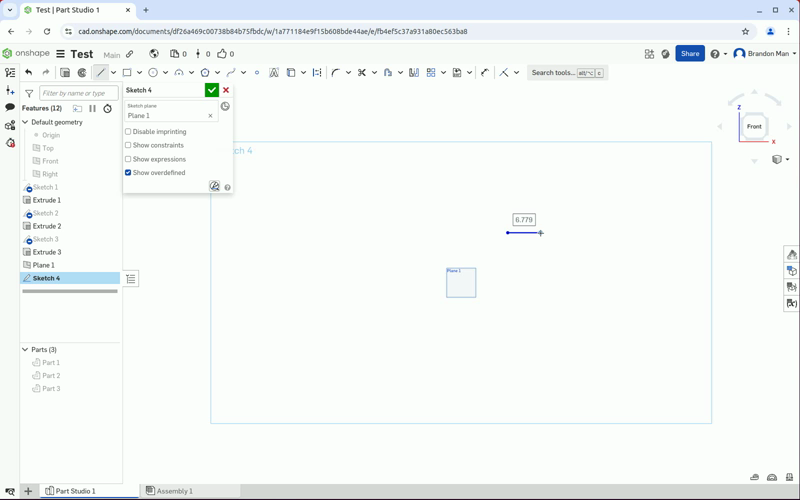
mouse_move(570, 232)
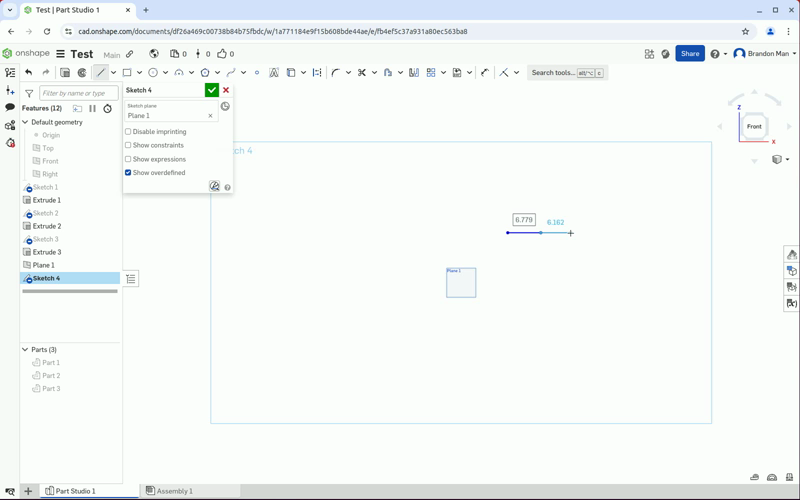
mouse_move(573, 199)
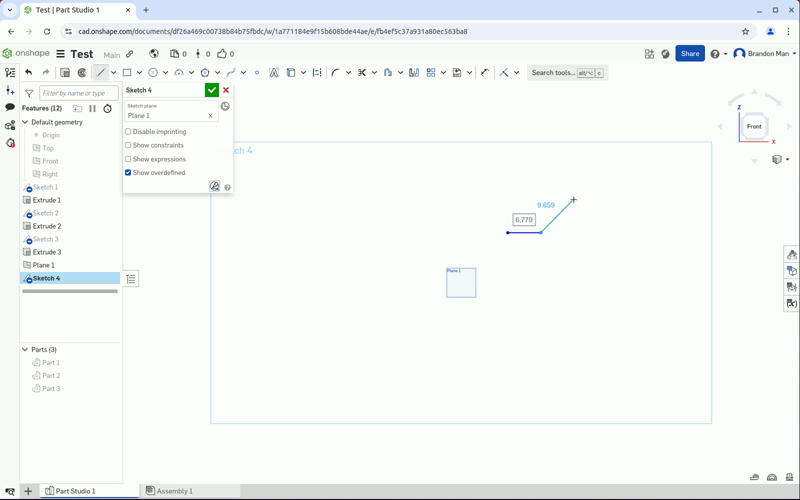
click(573, 199)
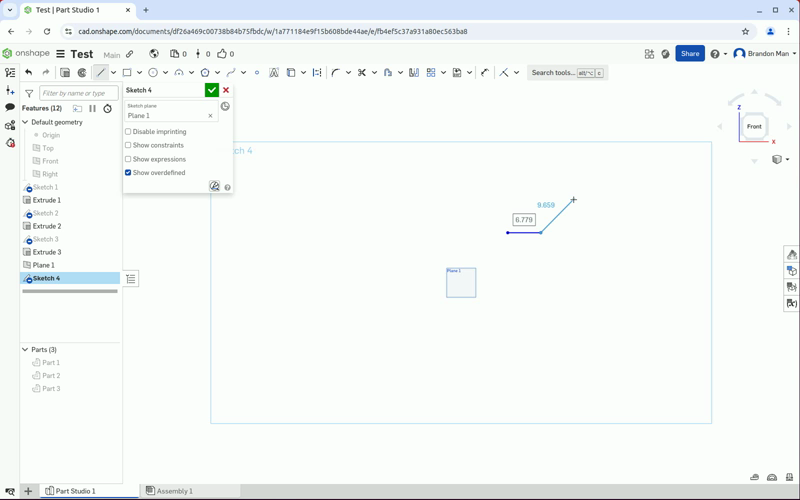
key_up(shift)
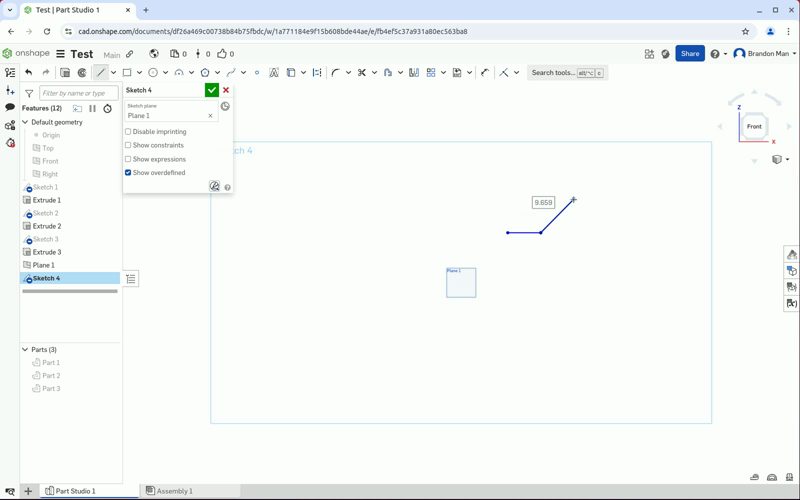
key_down(shift)
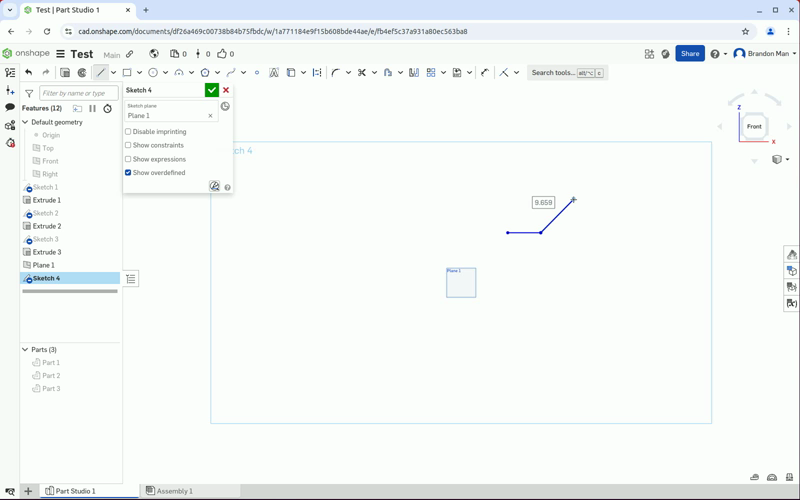
mouse_move(507, 199)
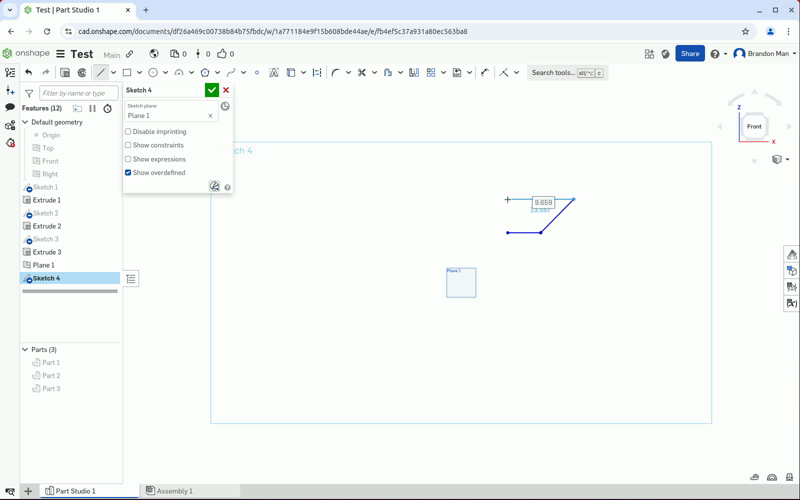
click(507, 199)
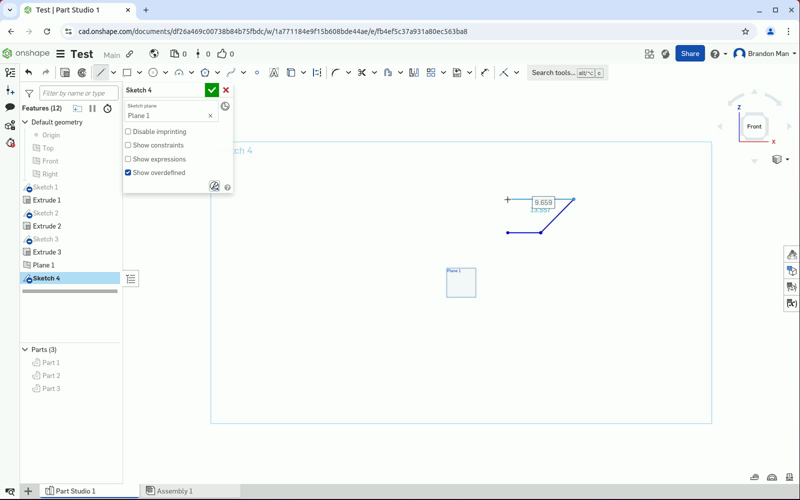
key_up(shift)
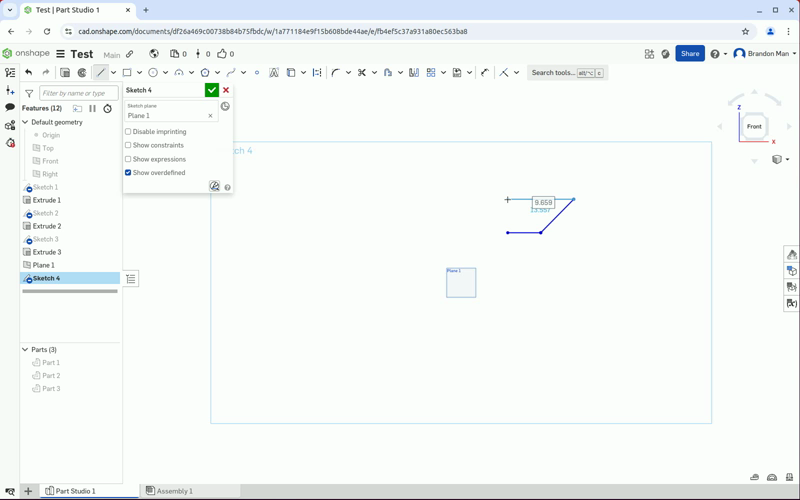
mouse_move(537, 199)
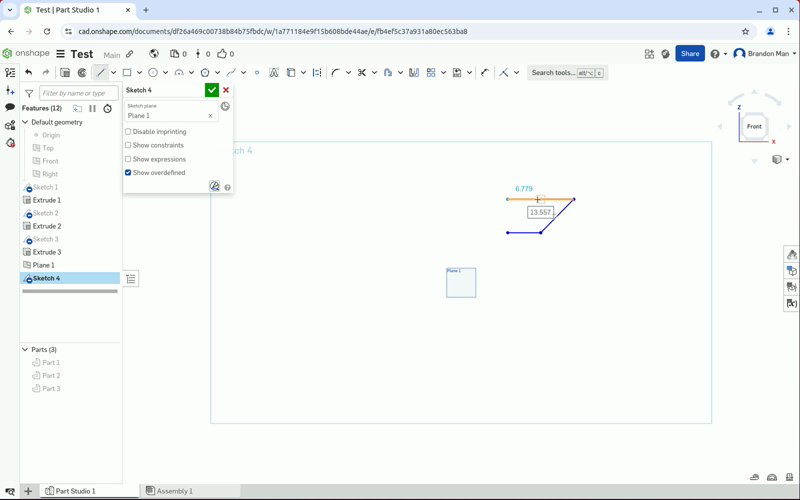
key_down(shift)
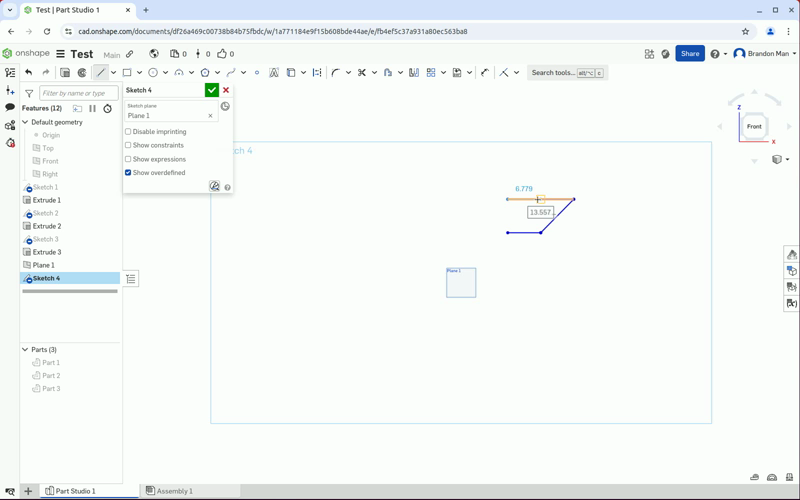
mouse_move(507, 232)
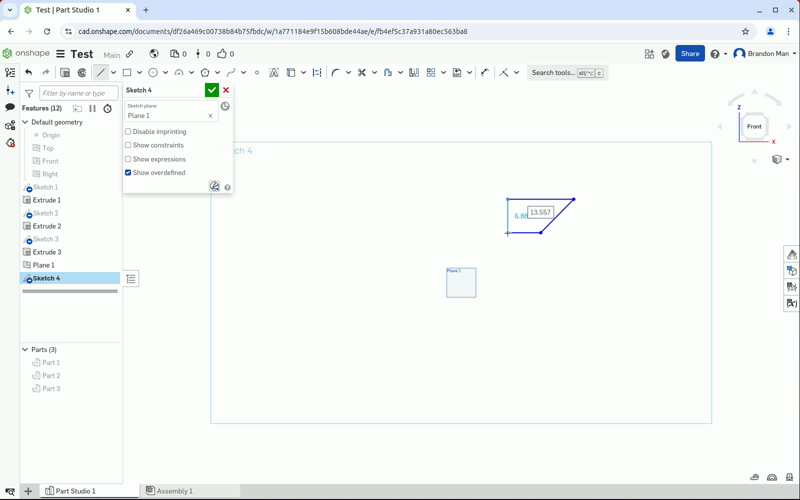
key_up(shift)
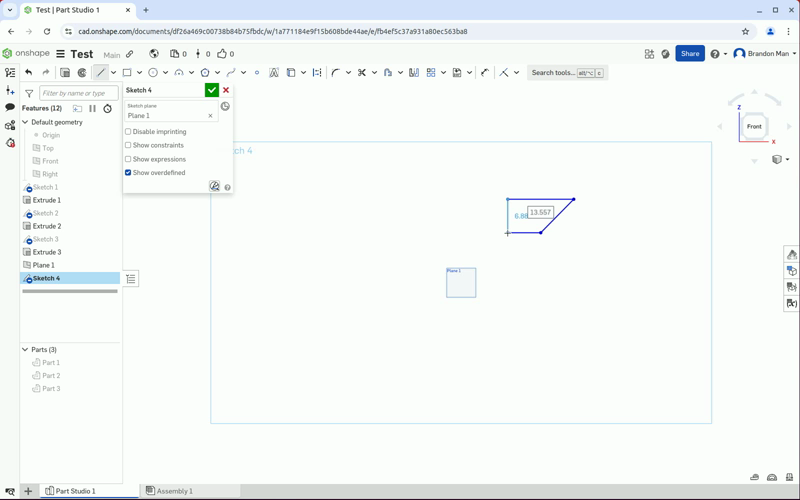
click(507, 232)
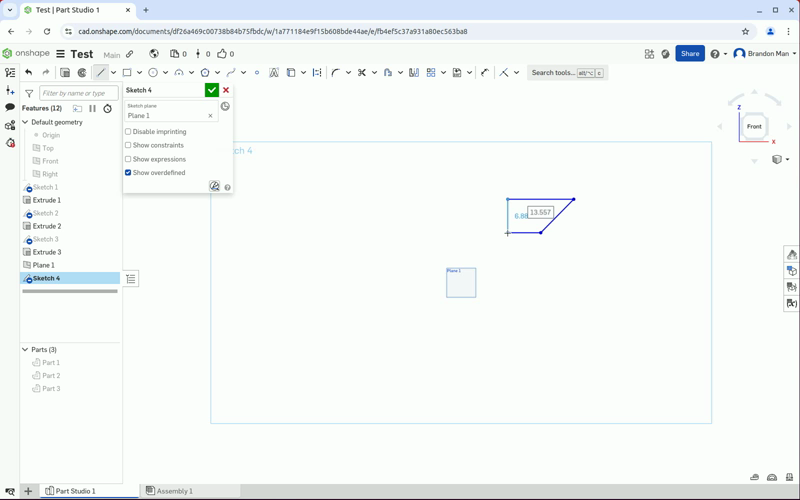
key(esc)
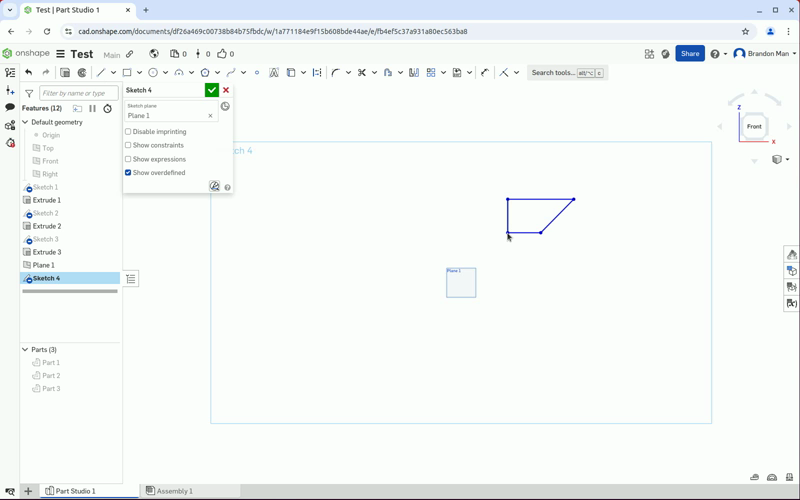
mouse_move(555, 207)
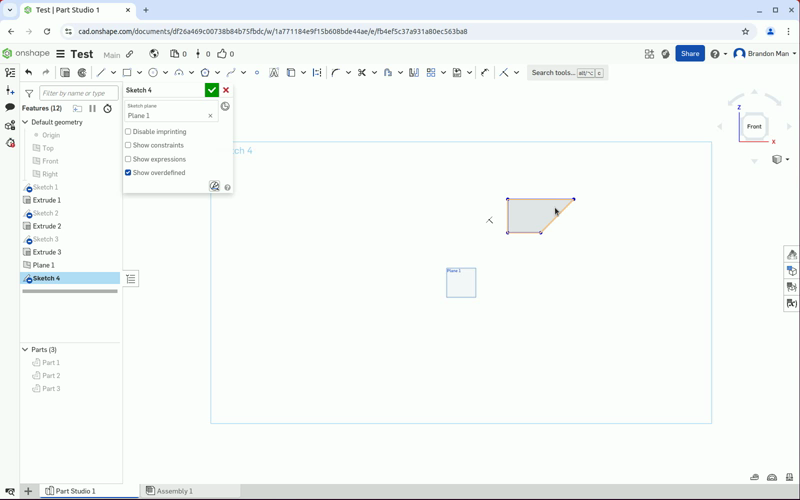
scroll(6)
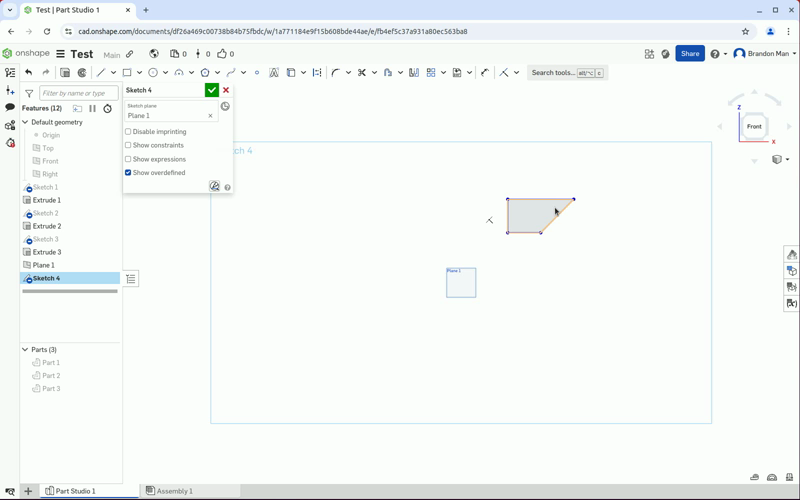
scroll(6)
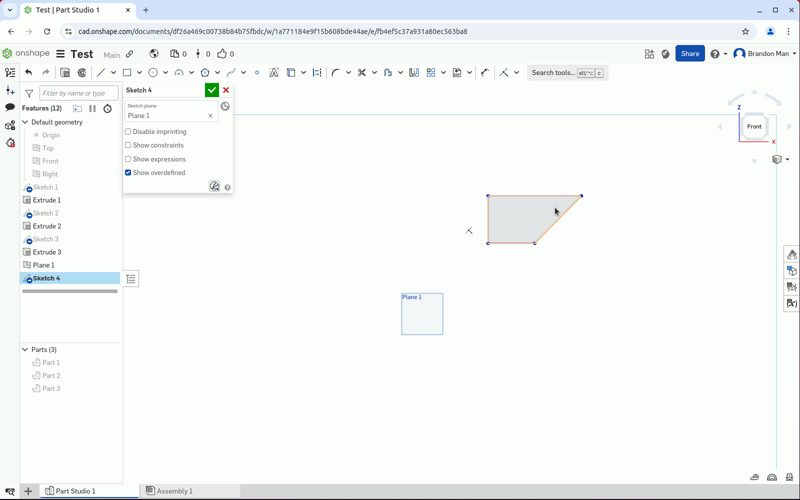
scroll(6)
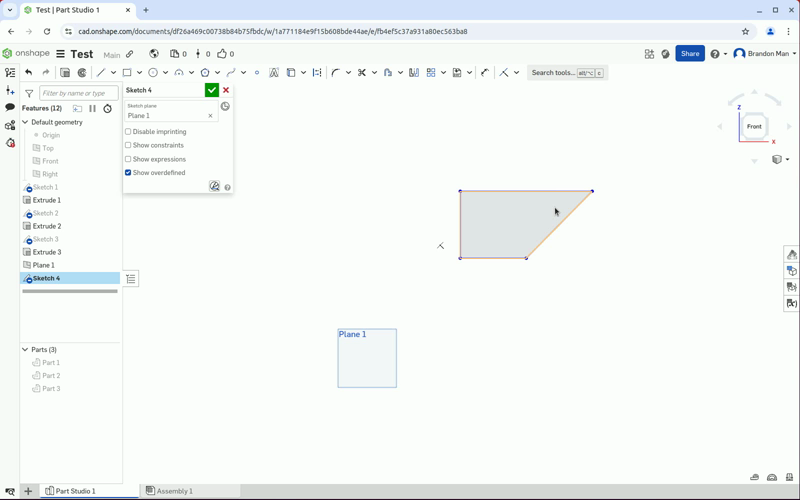
scroll(6)
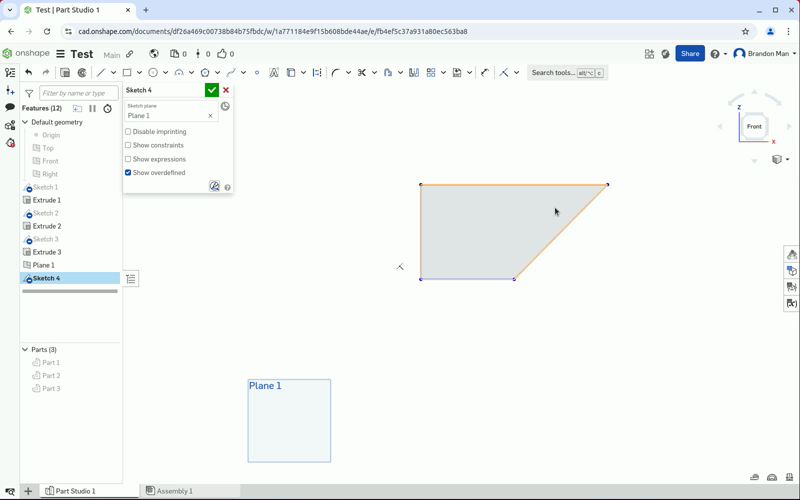
scroll(6)
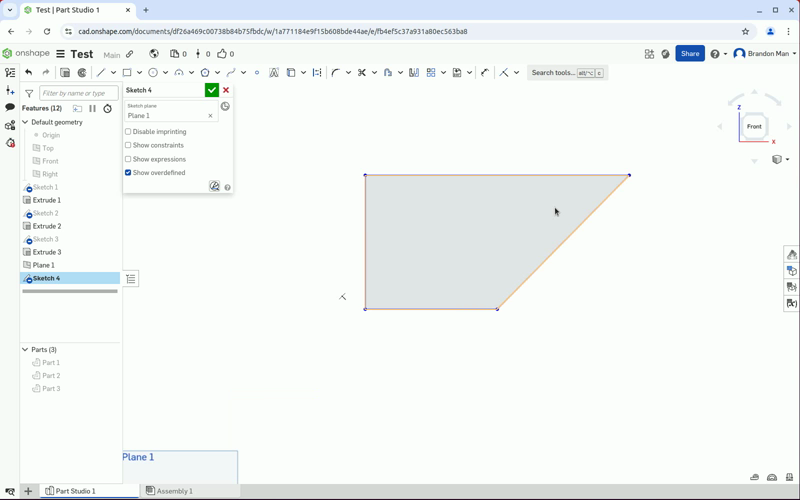
scroll(6)
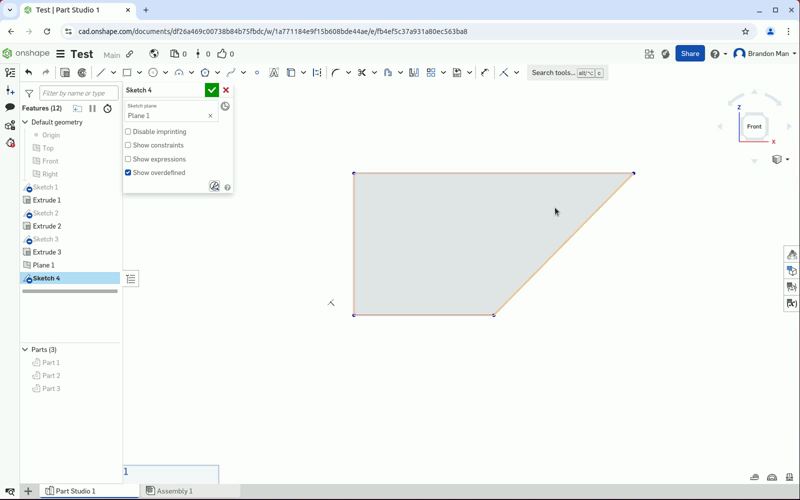
scroll(6)
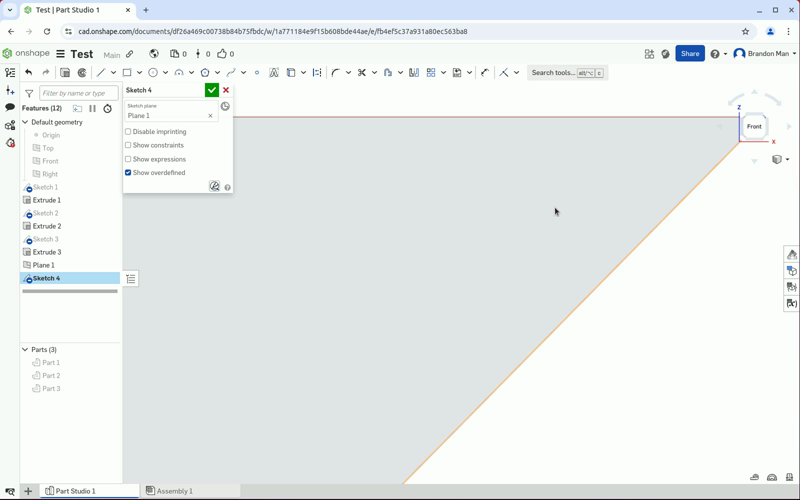
click(555, 207)
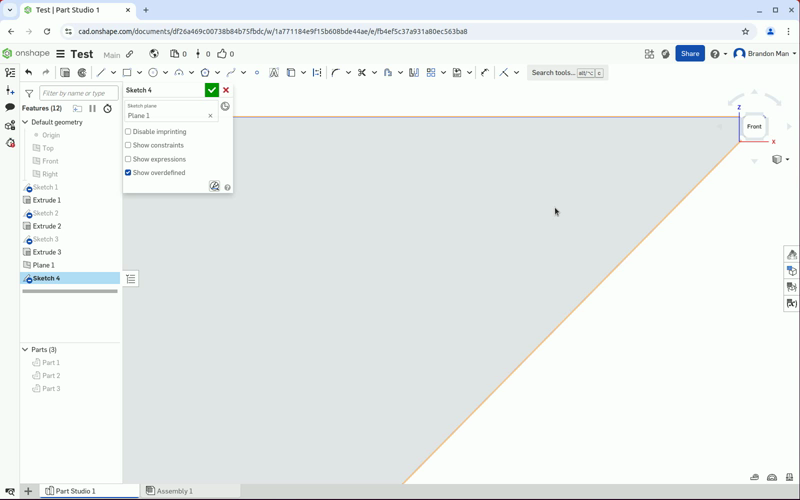
scroll(-6)
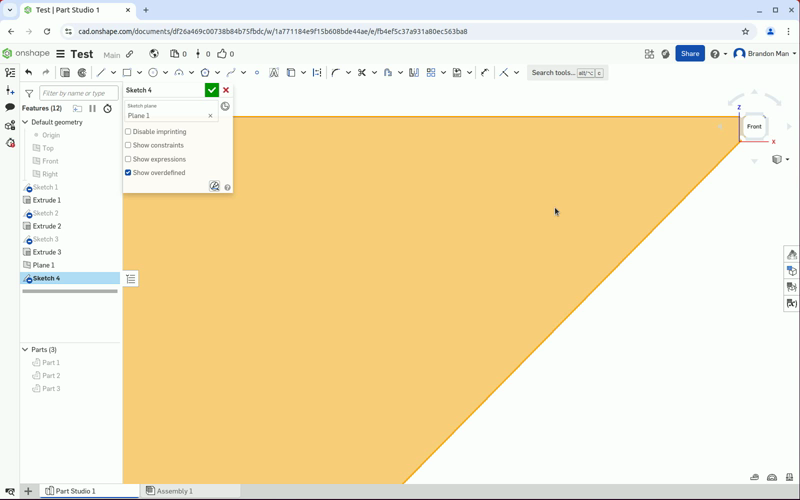
scroll(-6)
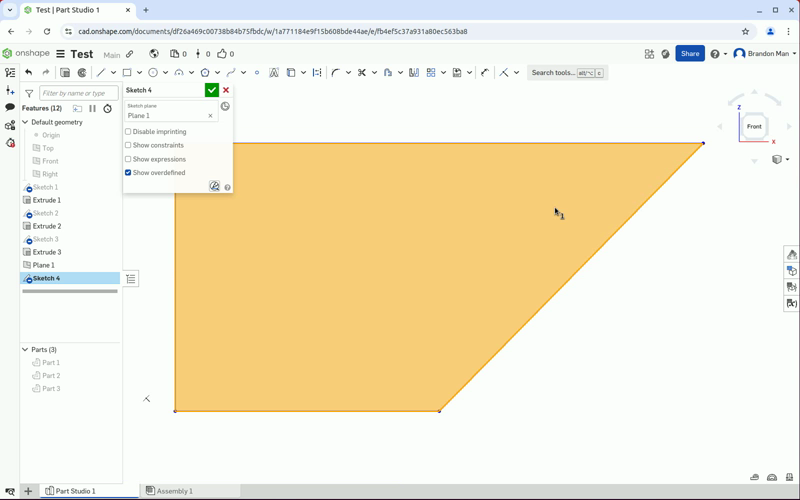
scroll(-6)
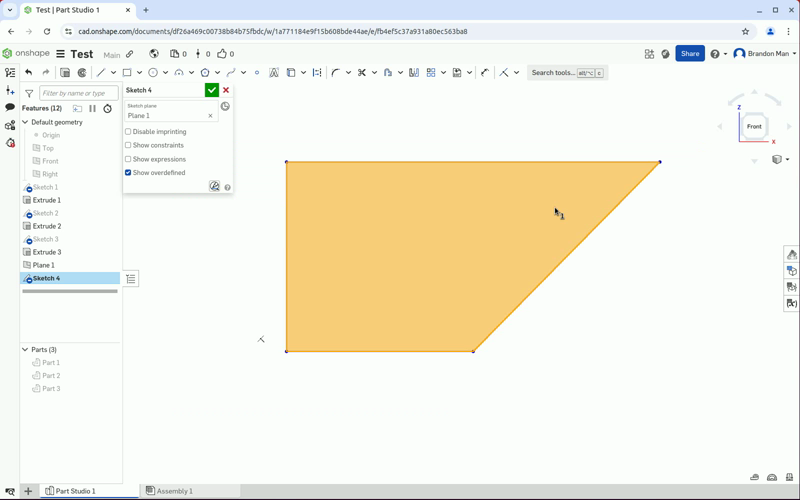
scroll(-6)
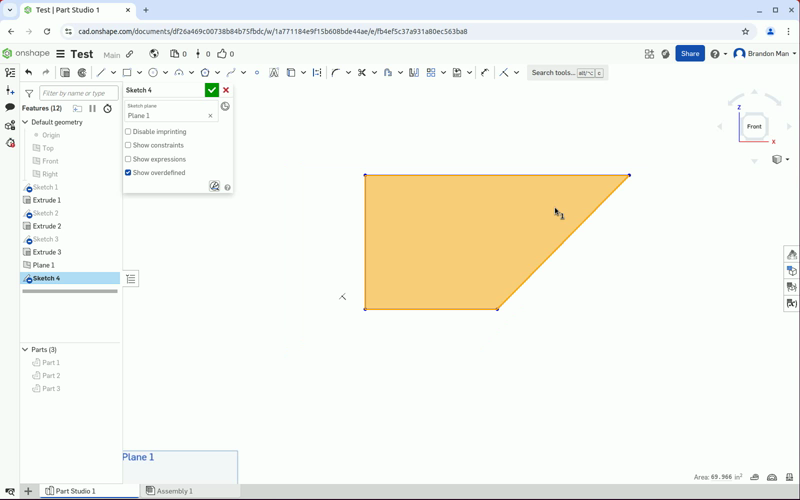
scroll(-6)
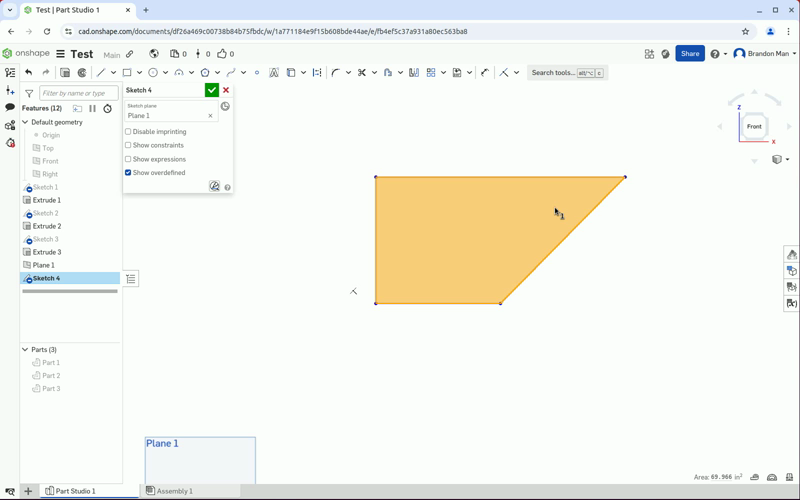
scroll(-6)
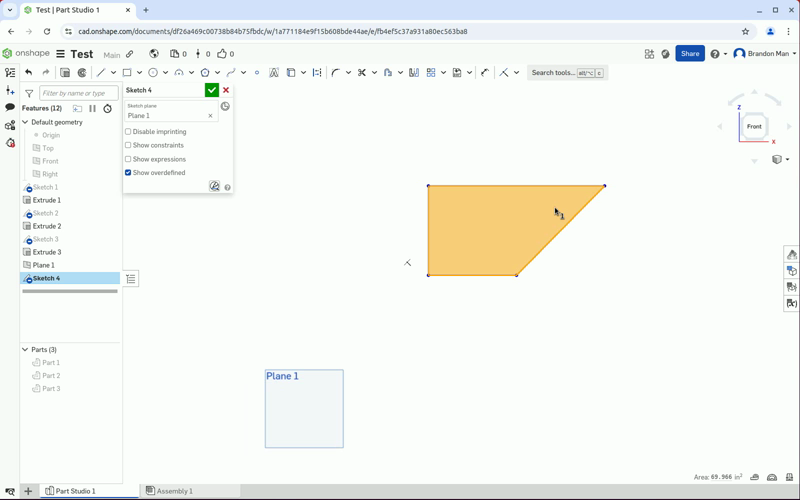
scroll(-6)
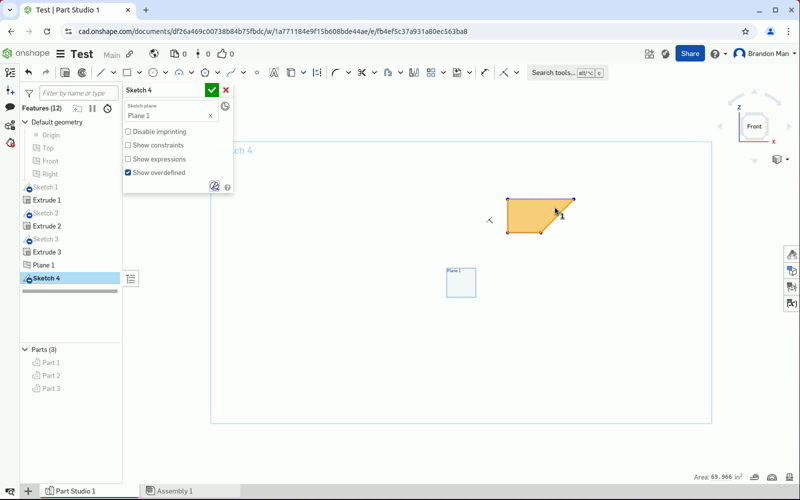
mouse_move(73, 352)
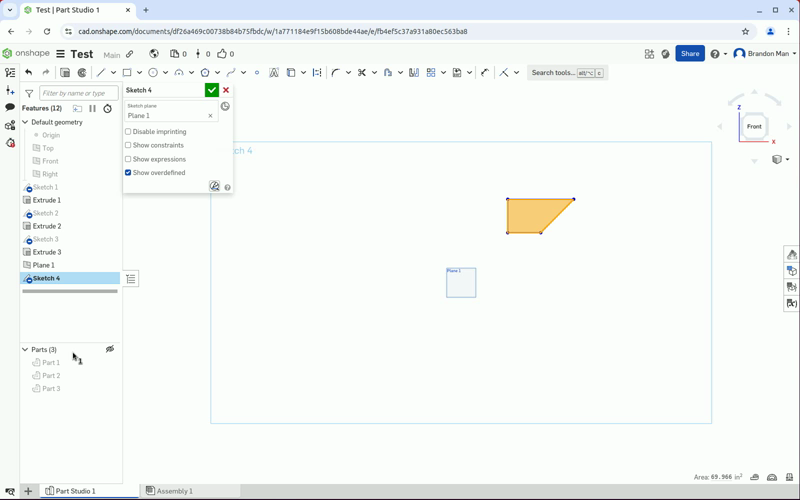
key(shift+y)
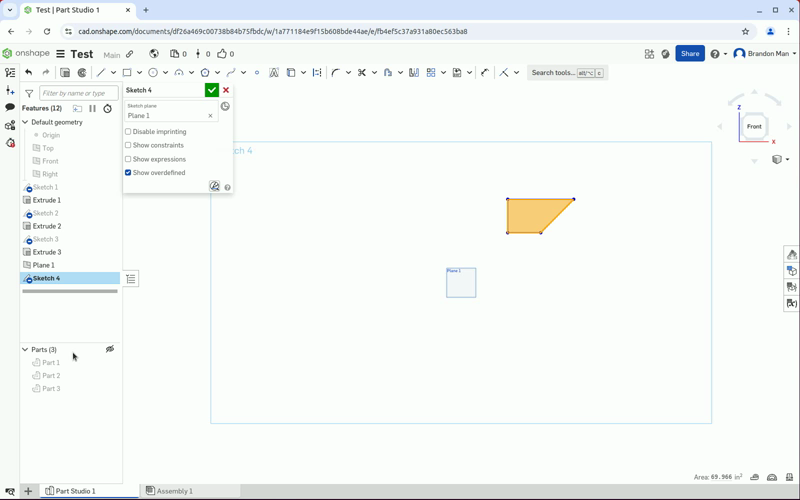
key(shift+e)
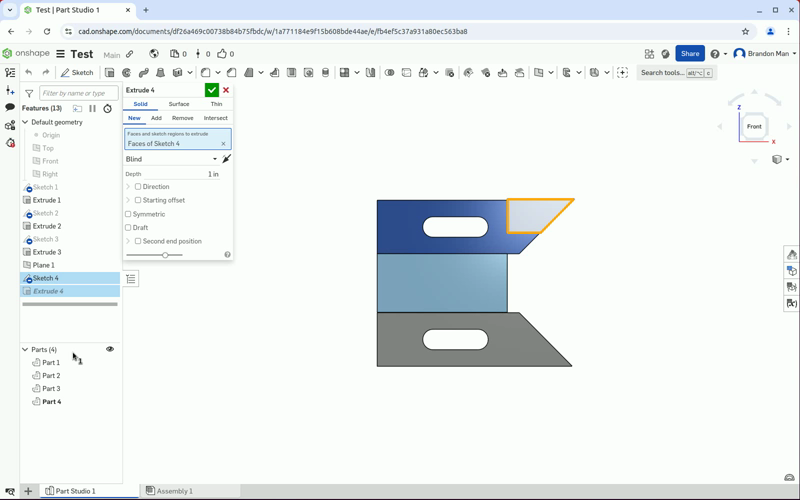
mouse_move(143, 106)
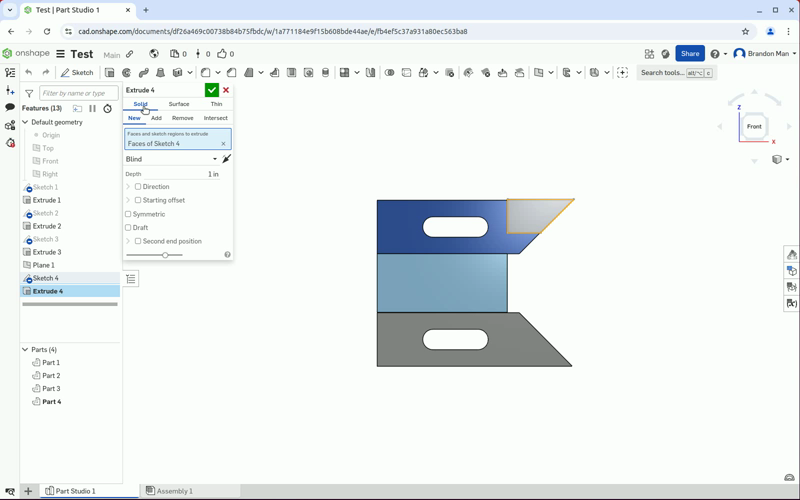
click(143, 106)
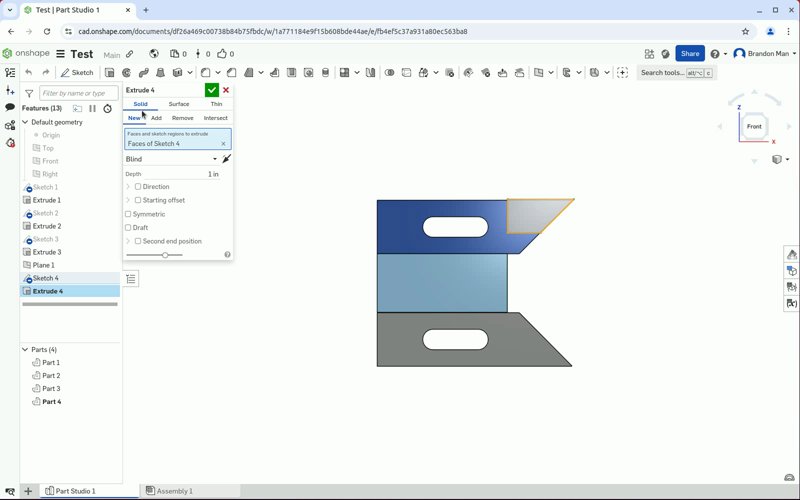
mouse_move(137, 120)
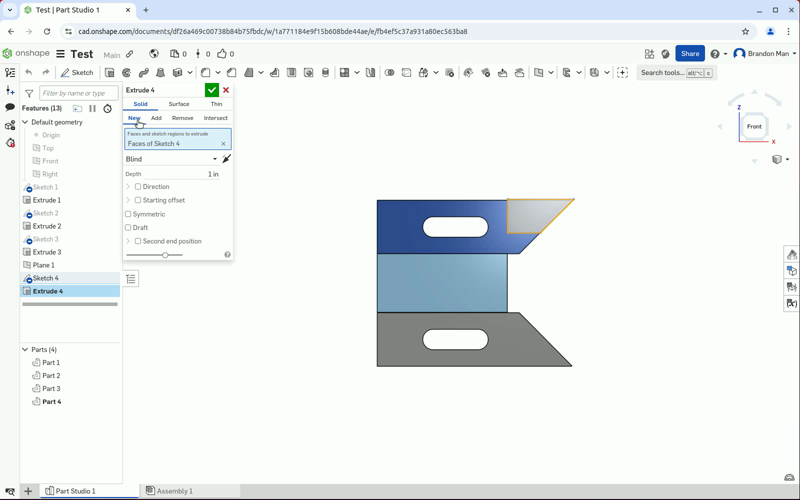
click(137, 120)
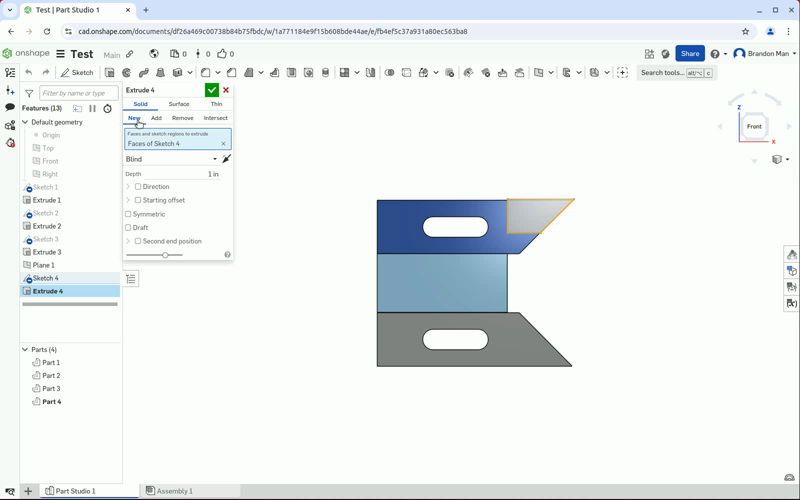
key(tab, 4)
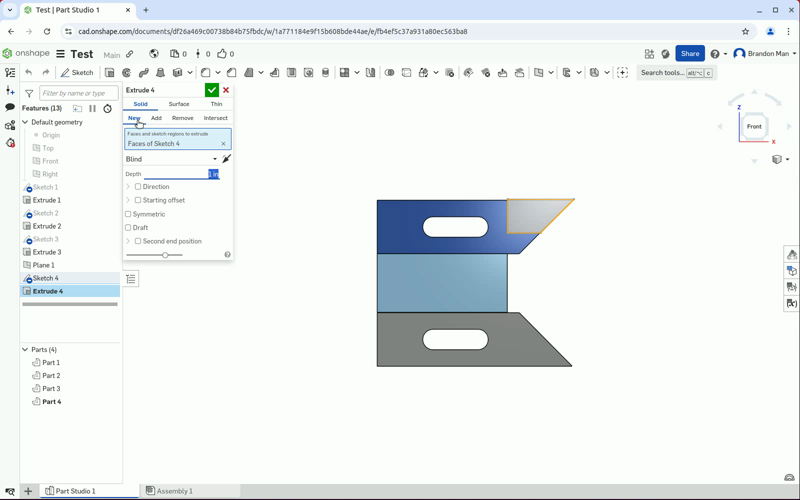
text(1.926)
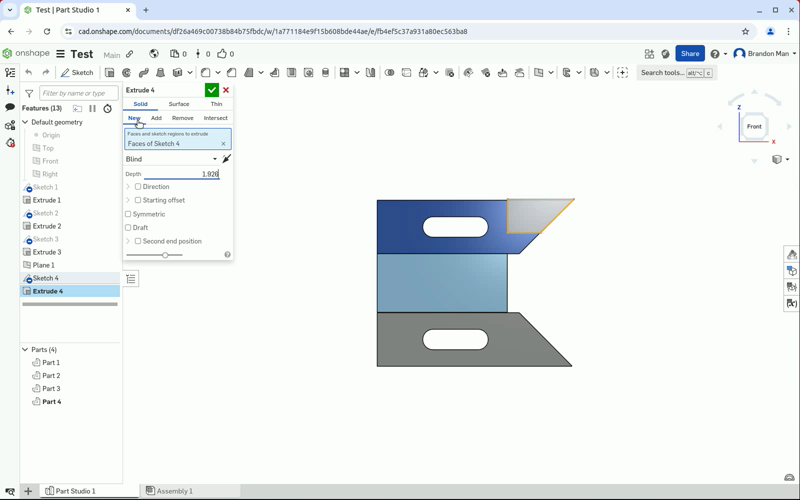
key(enter)
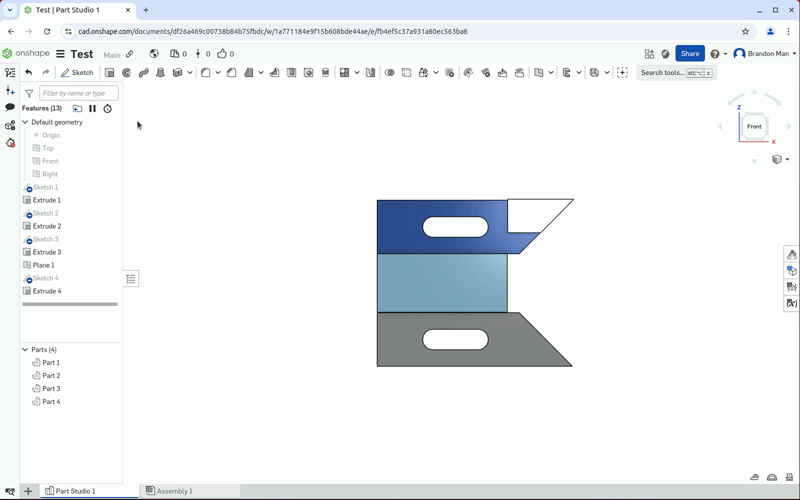
key(shift+h)
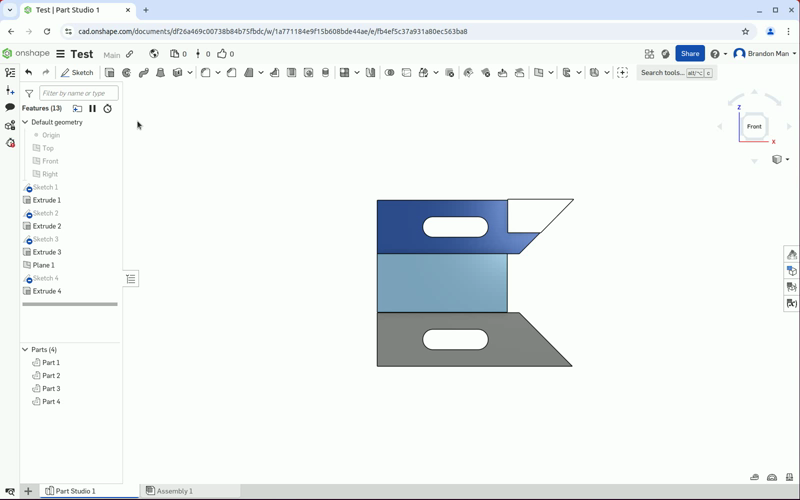
key(shift+h)
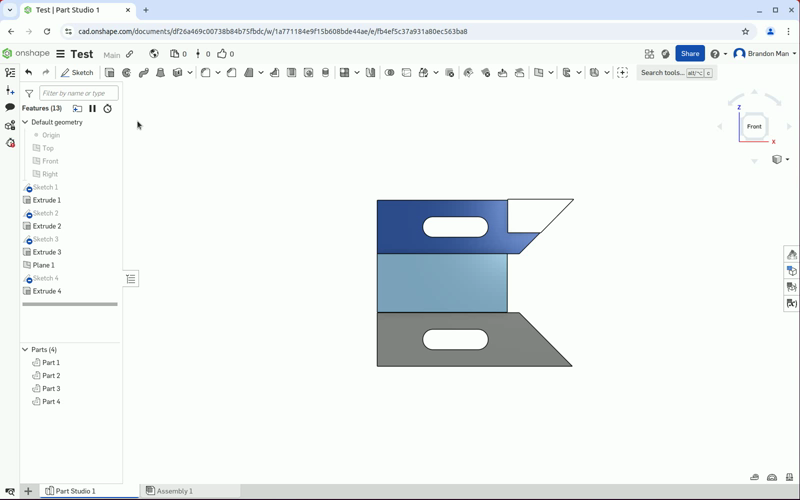
mouse_move(73, 189)
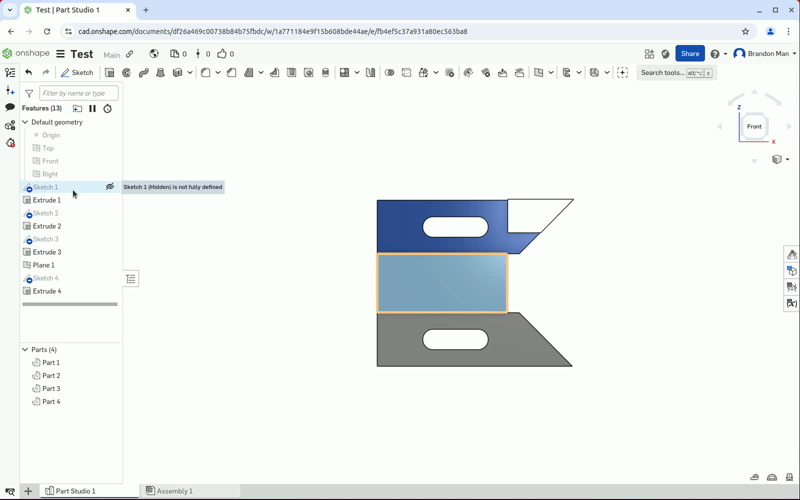
click(73, 189)
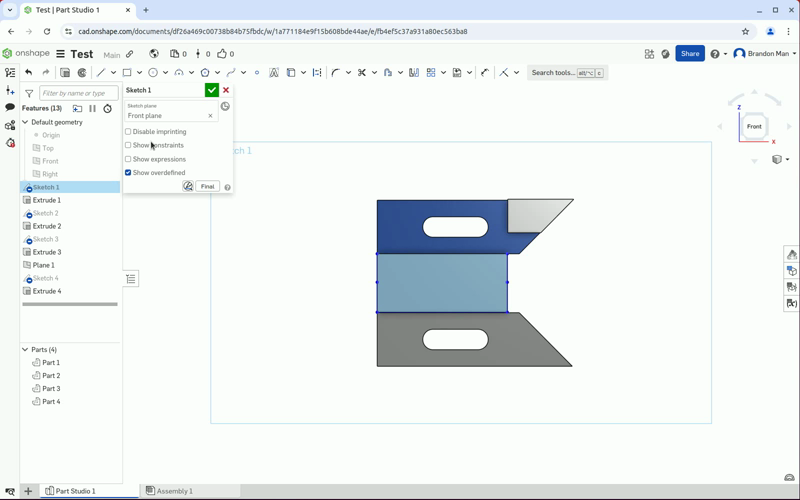
mouse_move(229, 92)
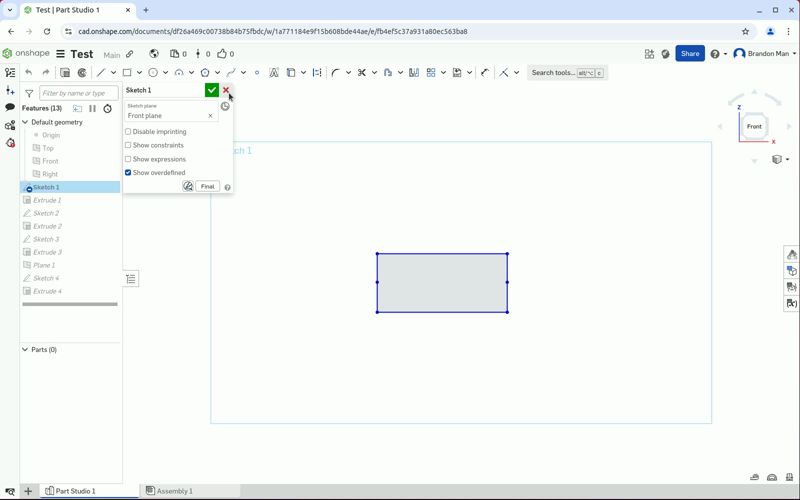
click(229, 92)
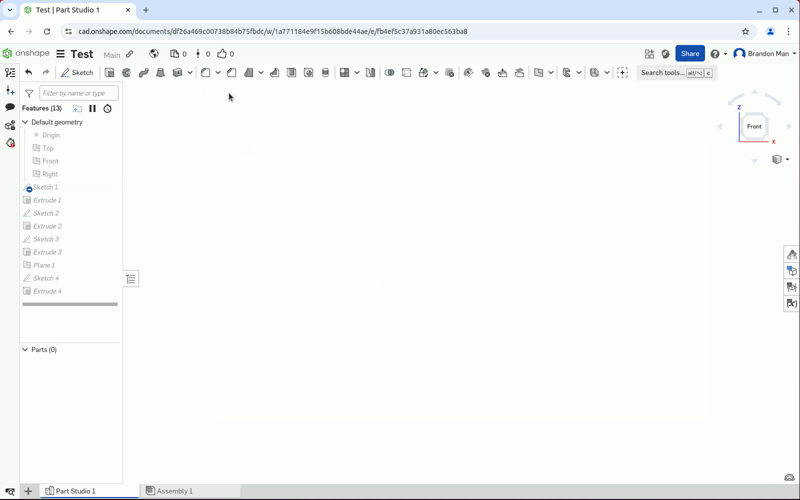
key(shift+s)
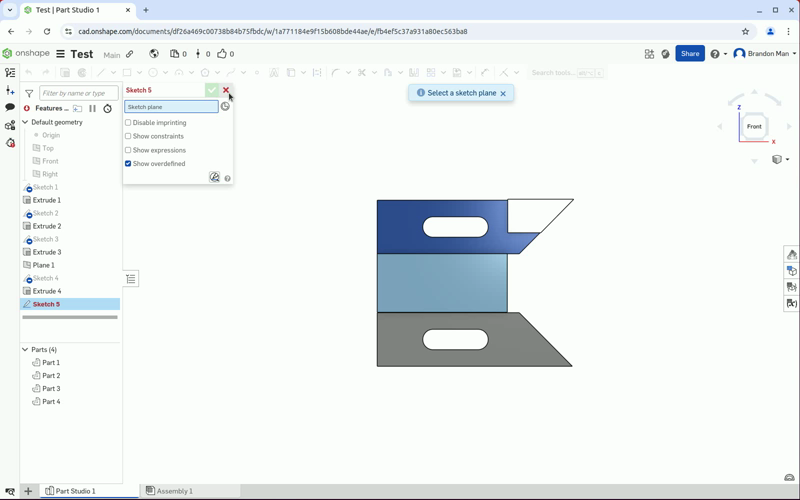
mouse_move(73, 267)
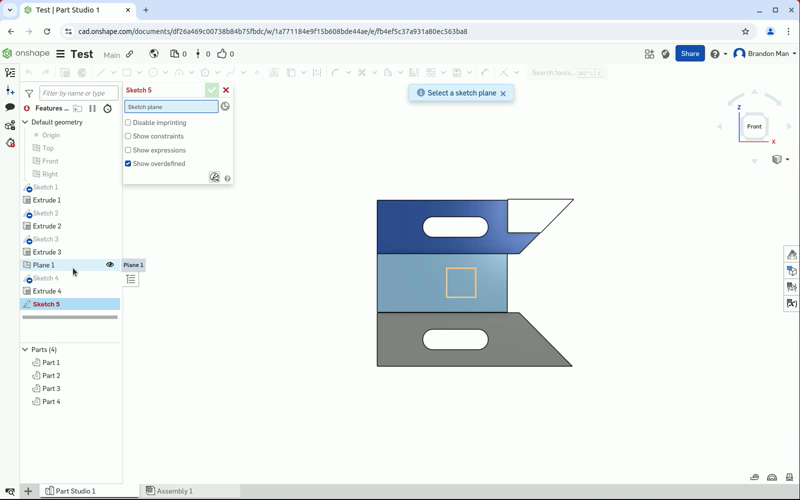
click(73, 267)
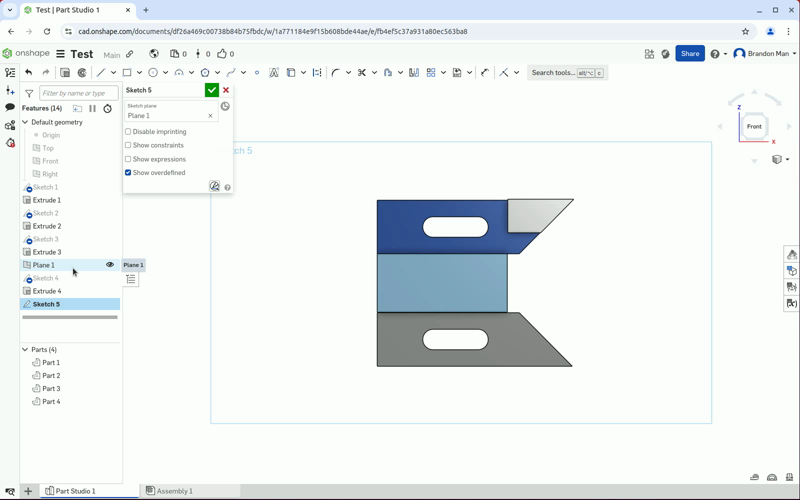
mouse_move(73, 352)
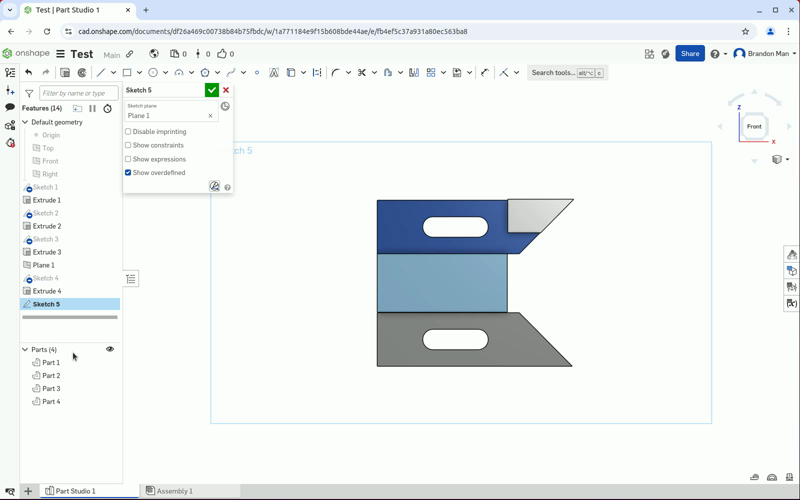
key(y)
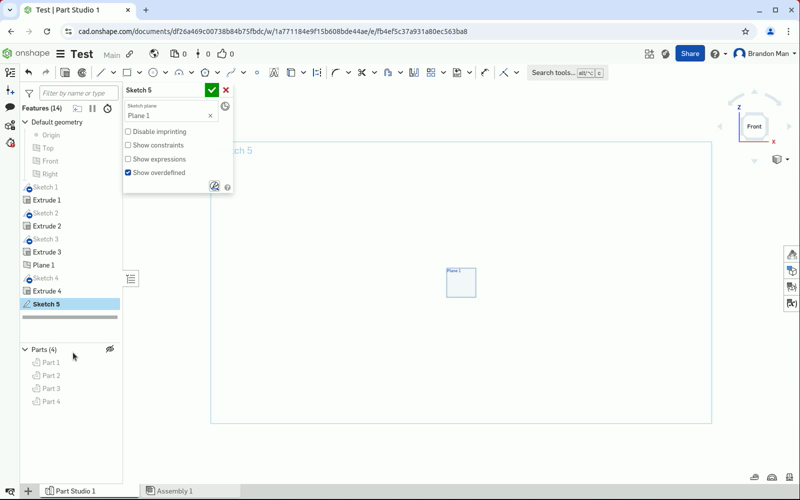
key(l)
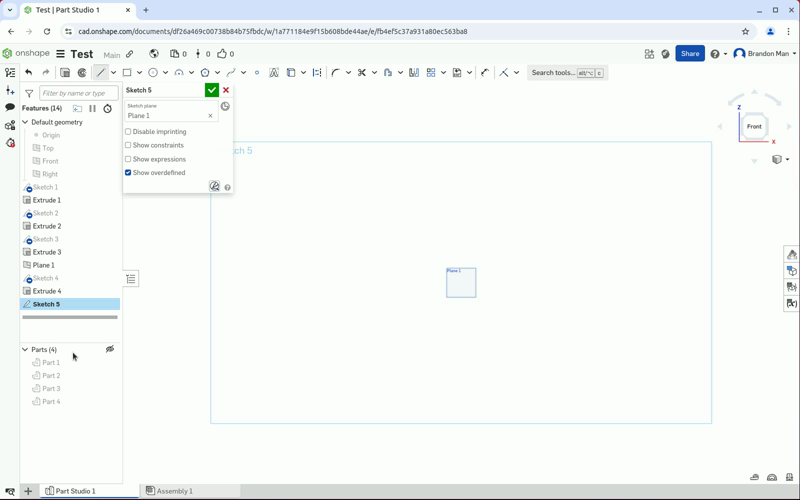
key_down(shift)
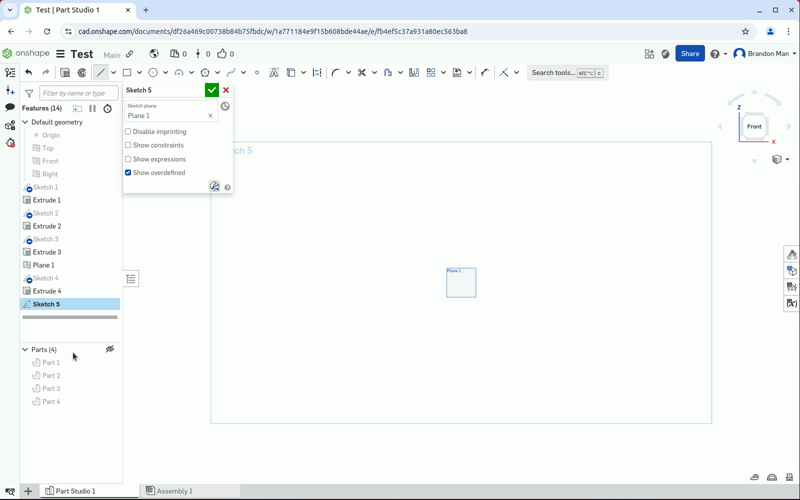
mouse_move(507, 366)
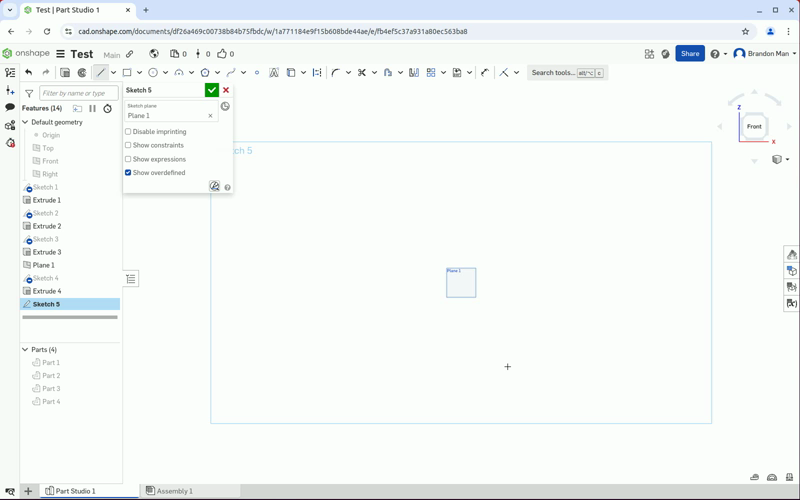
click(507, 366)
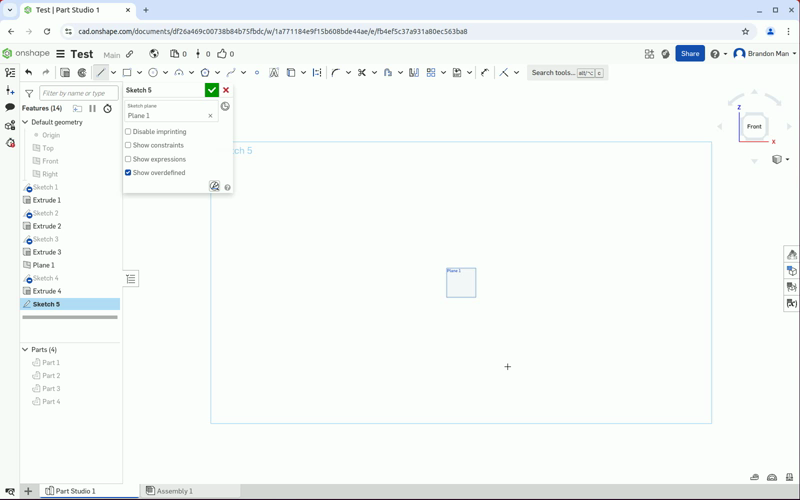
key_up(shift)
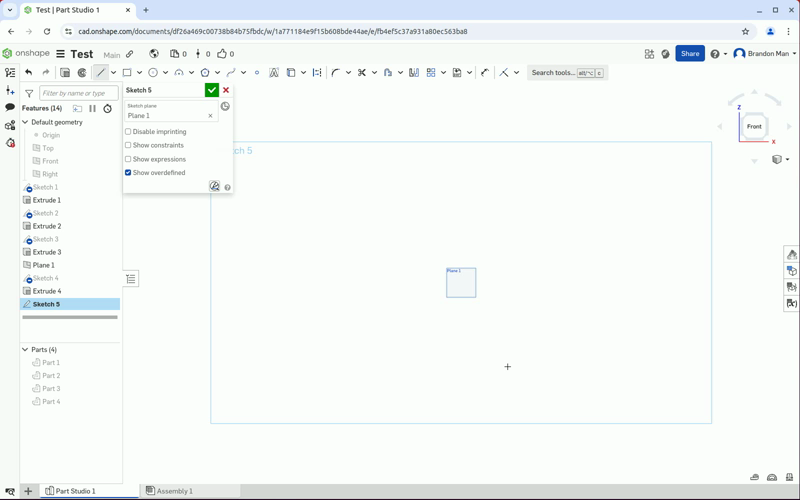
key_down(shift)
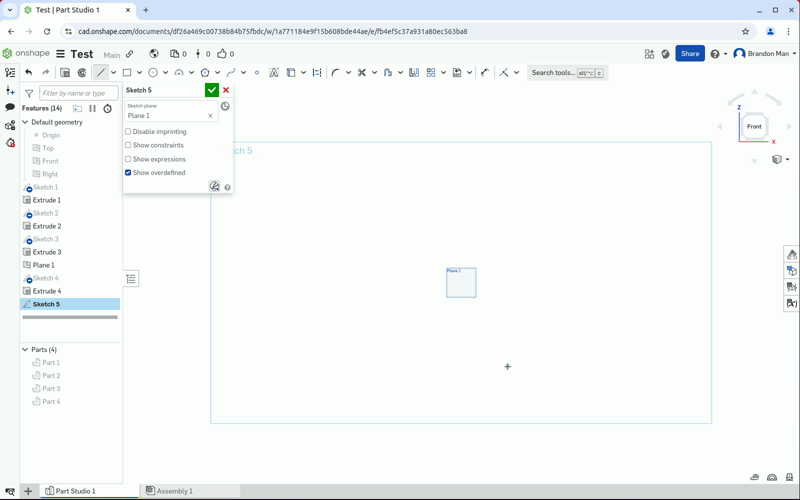
mouse_move(573, 366)
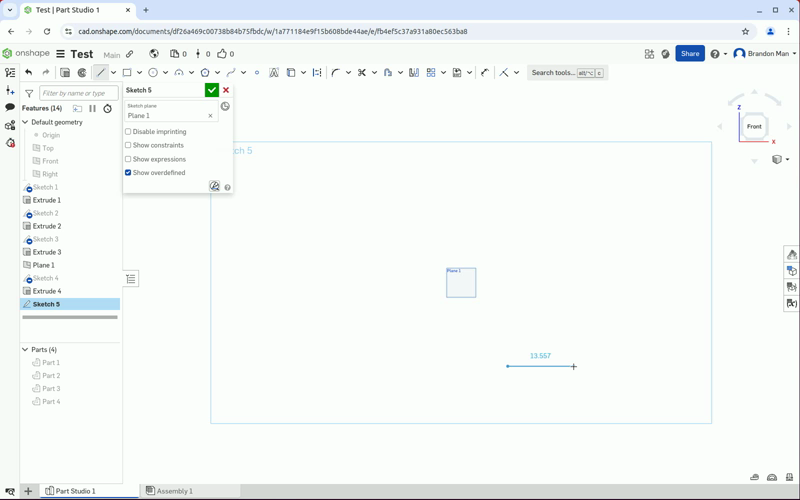
click(573, 366)
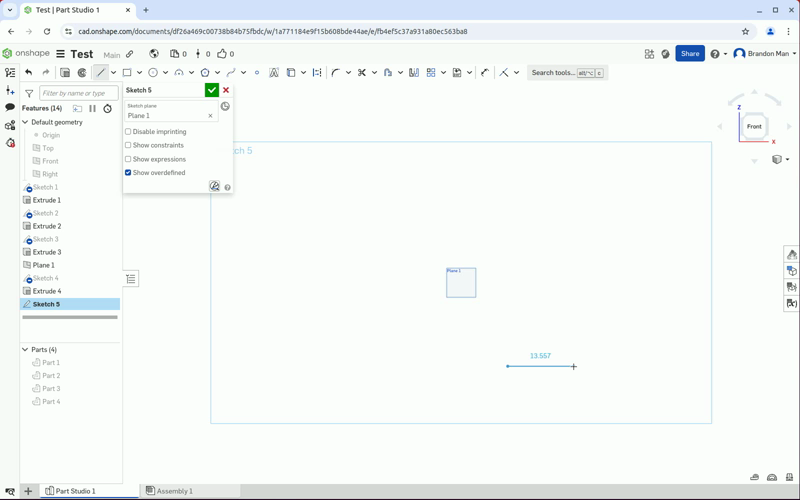
key_up(shift)
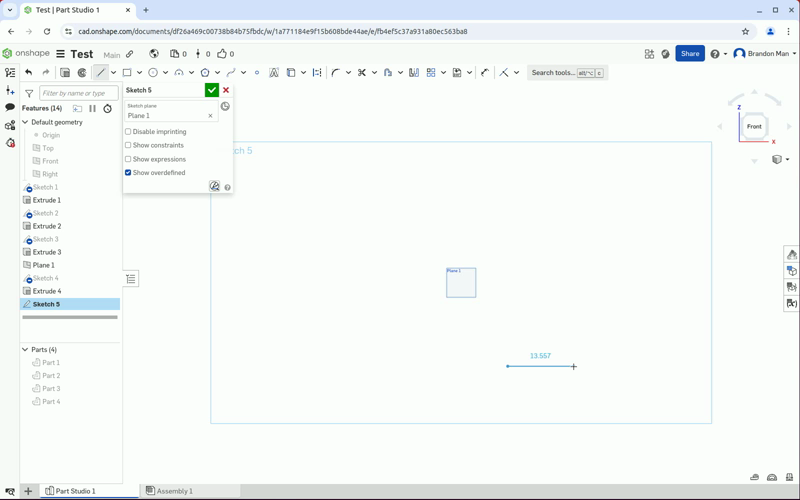
key_down(shift)
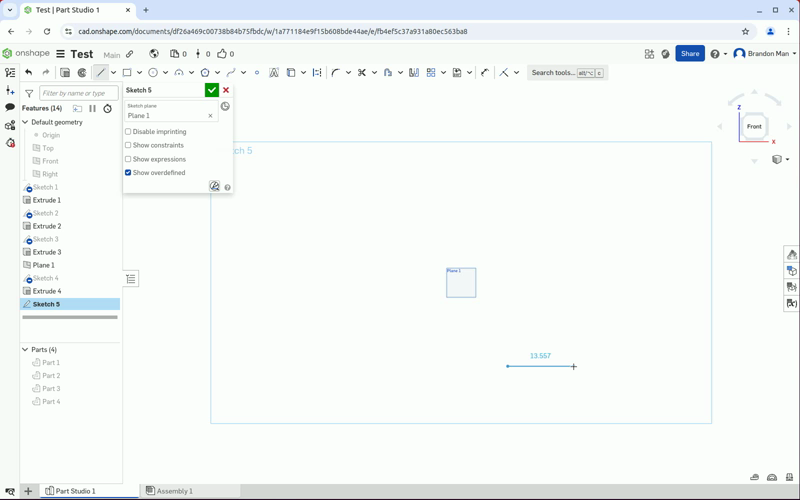
mouse_move(589, 366)
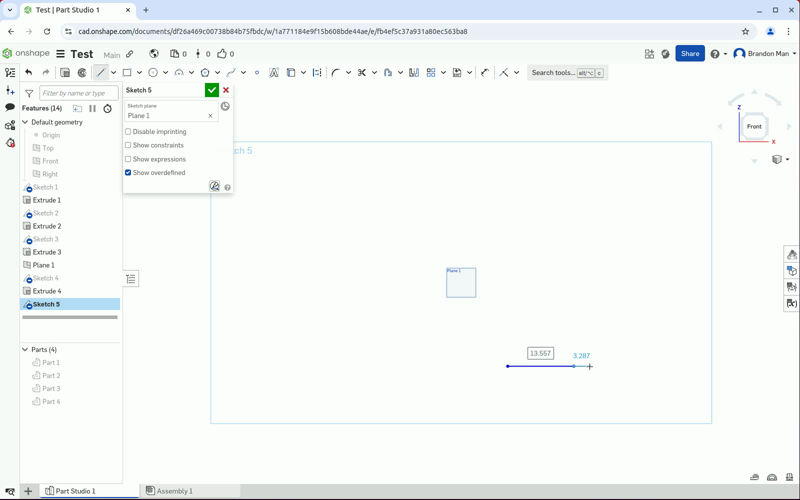
mouse_move(540, 332)
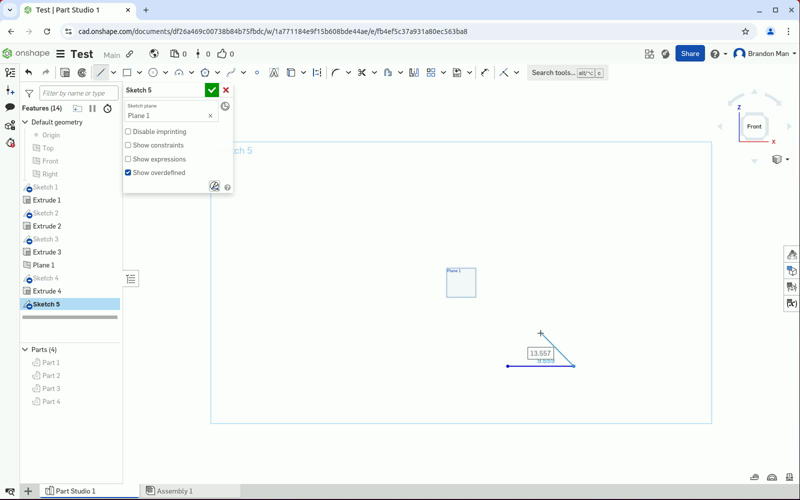
click(540, 332)
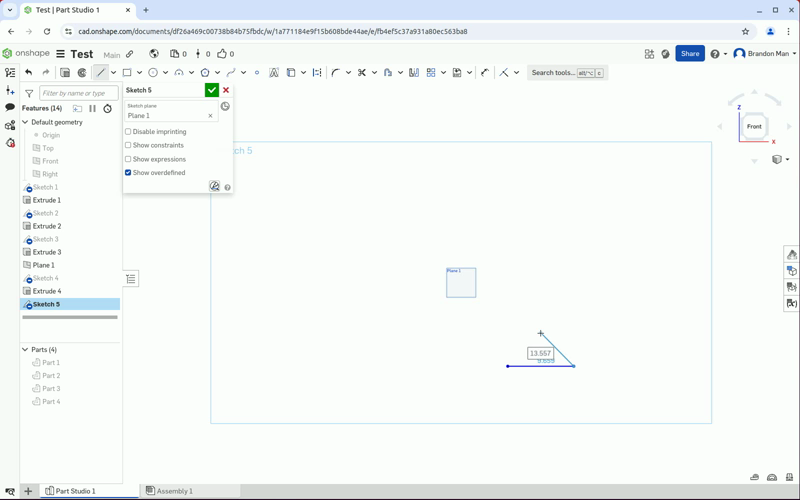
key_up(shift)
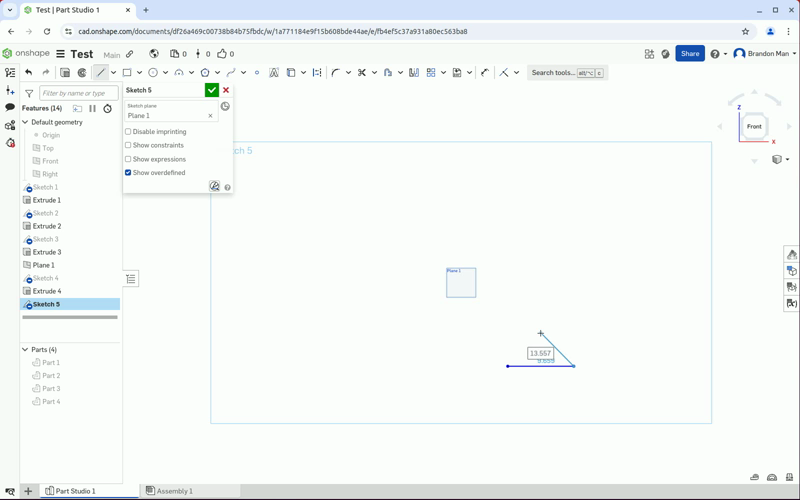
key_down(shift)
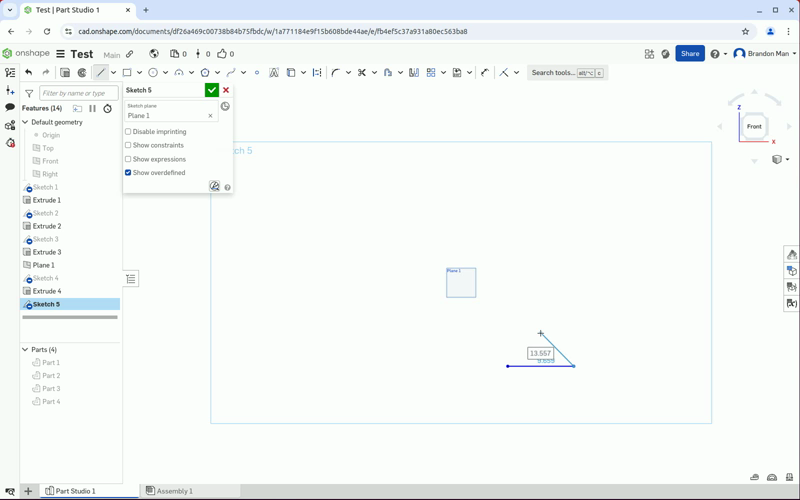
mouse_move(570, 332)
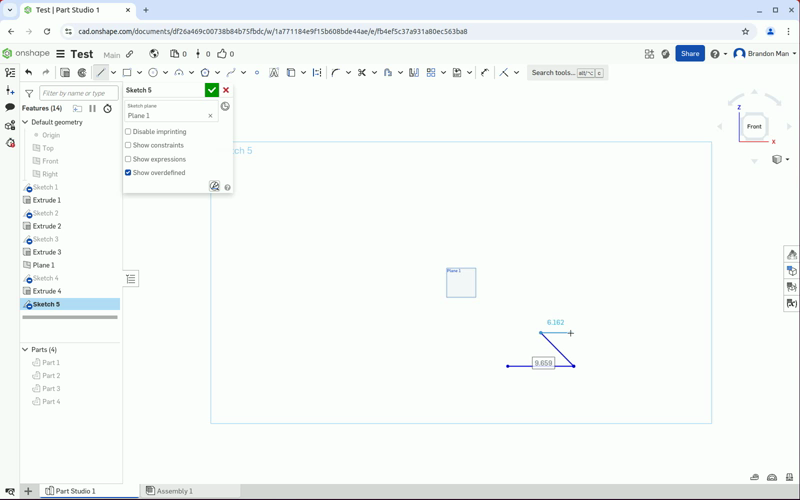
mouse_move(507, 332)
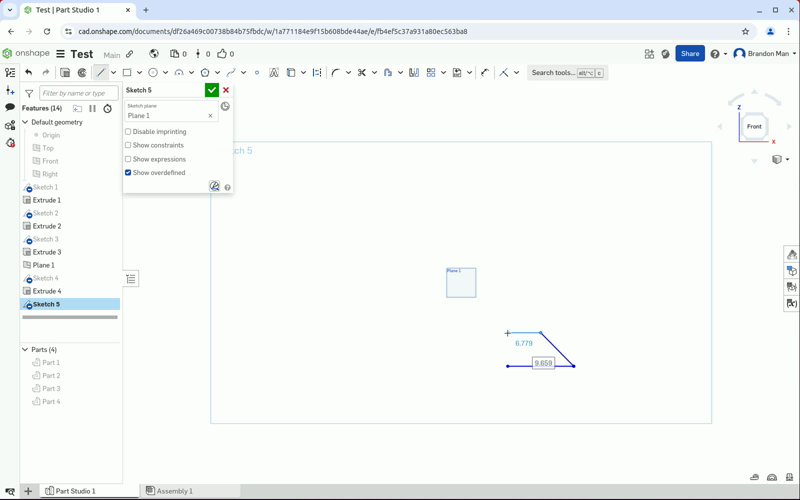
click(507, 332)
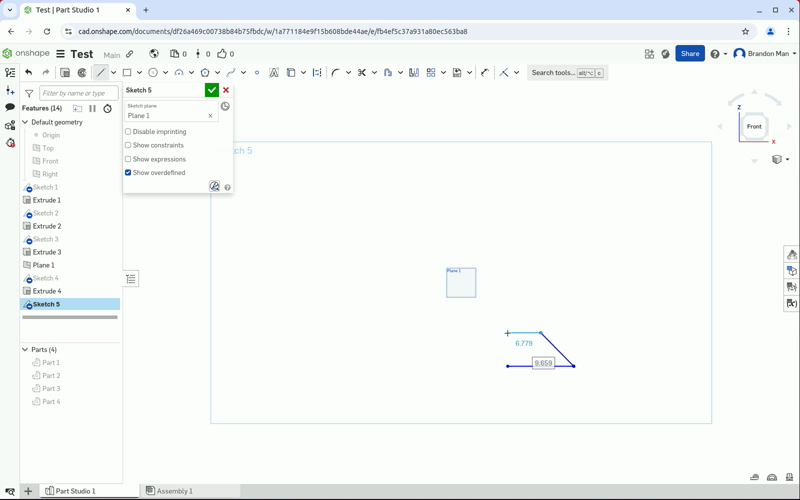
key_up(shift)
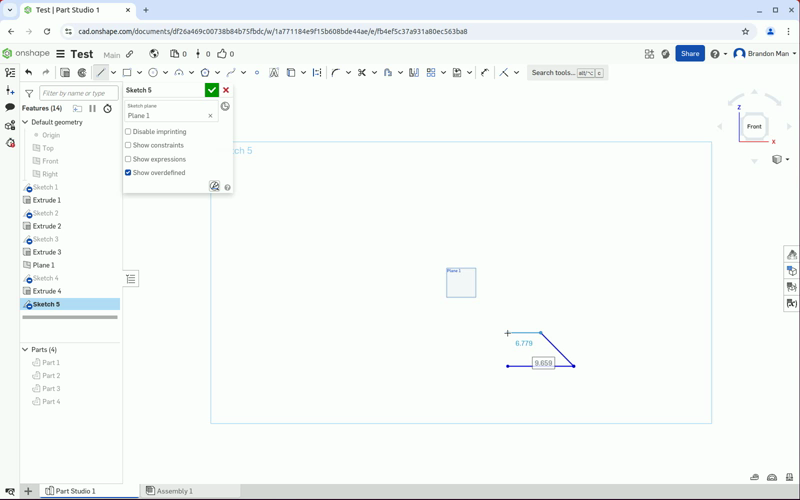
mouse_move(537, 332)
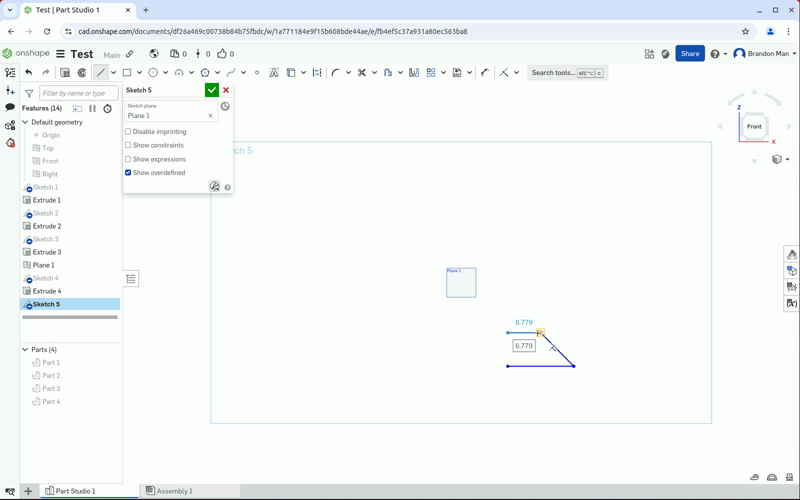
key_down(shift)
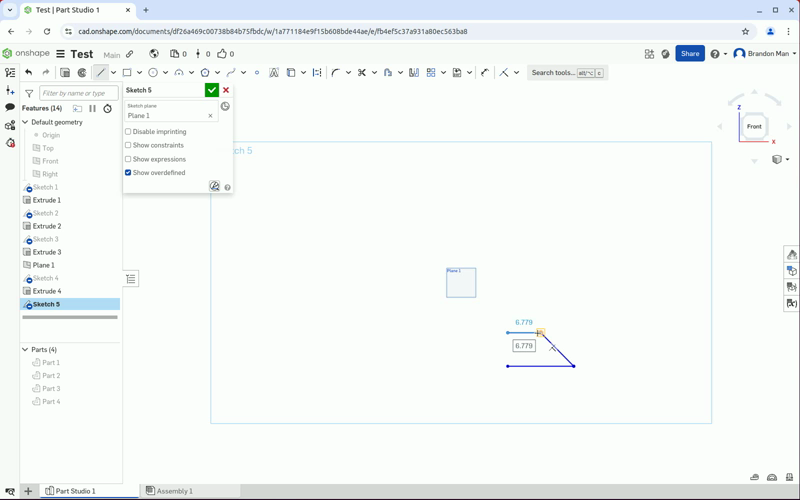
mouse_move(507, 366)
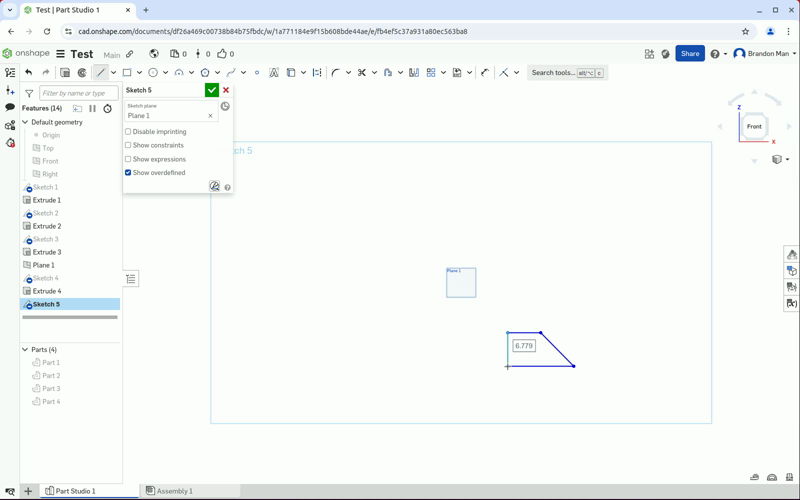
key_up(shift)
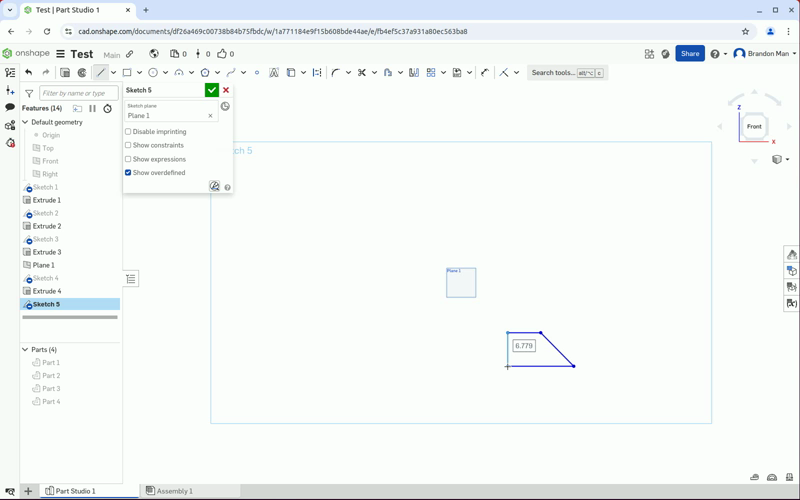
click(507, 366)
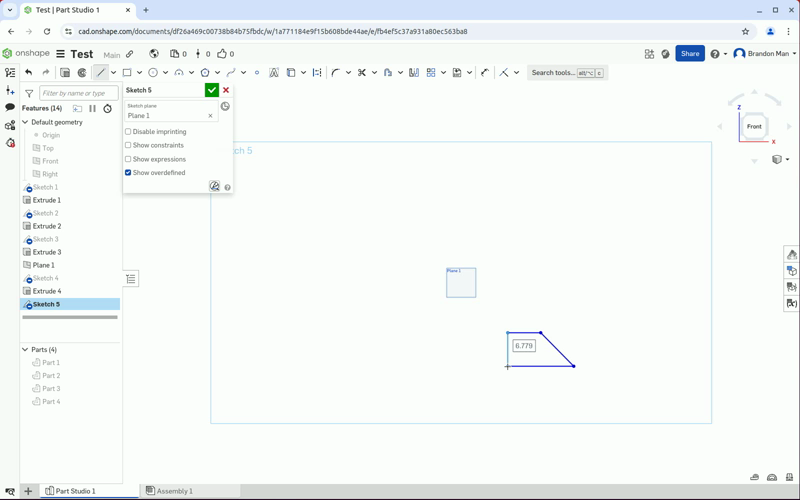
key(esc)
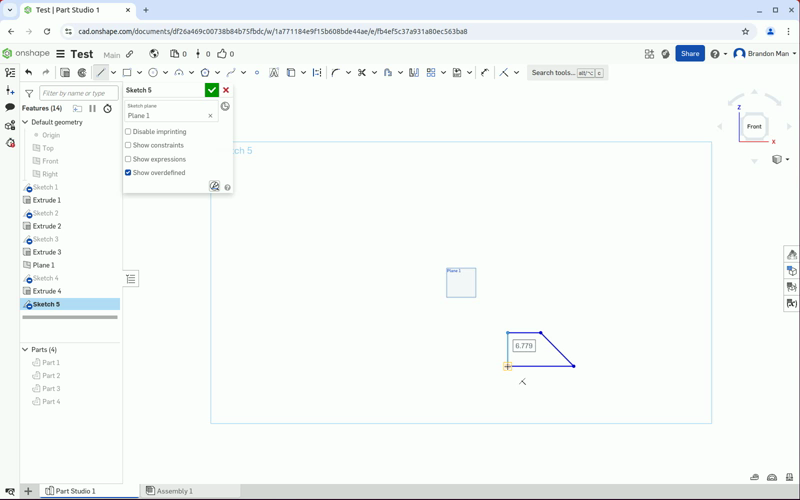
mouse_move(526, 351)
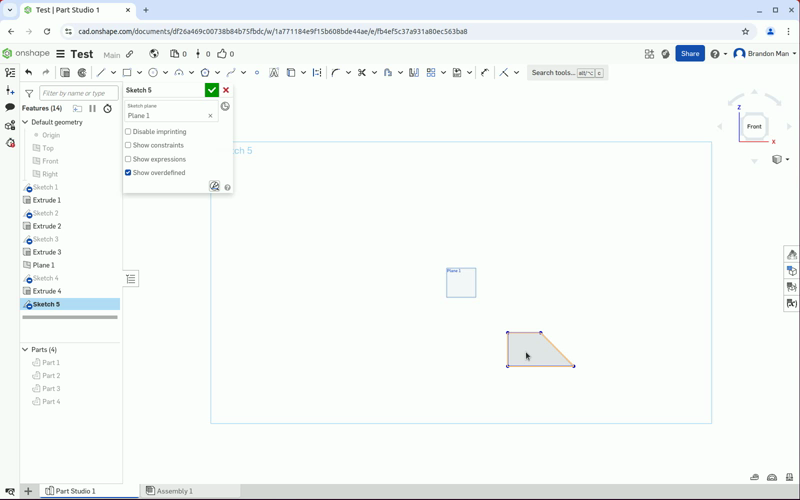
scroll(6)
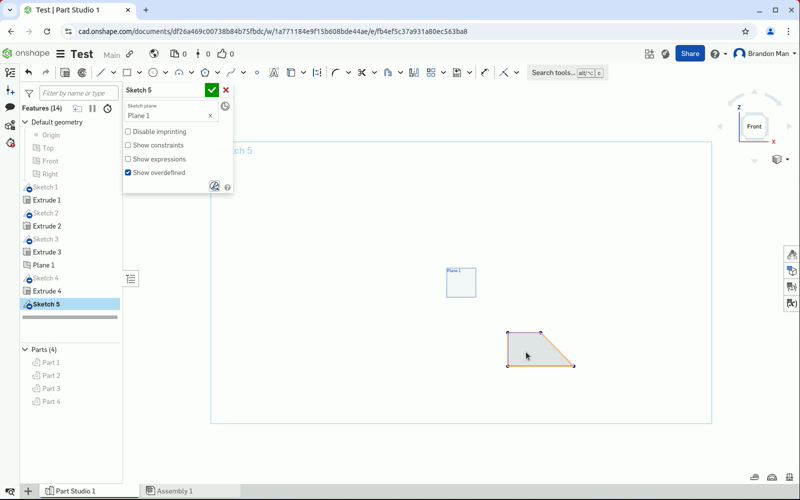
scroll(6)
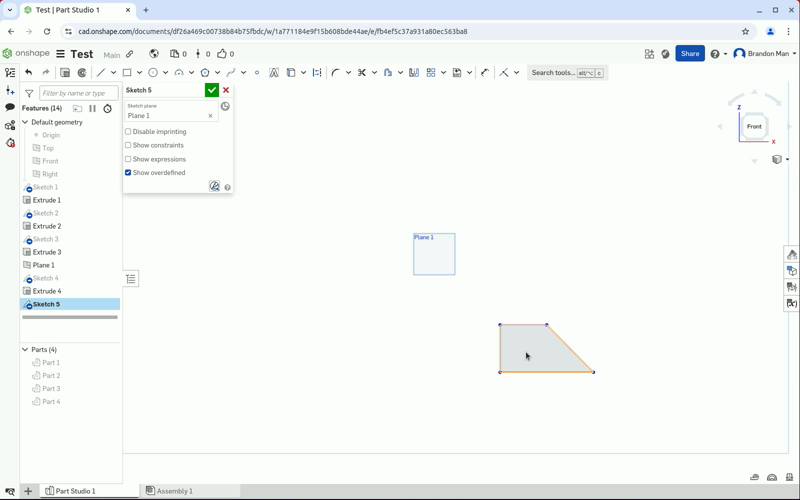
scroll(6)
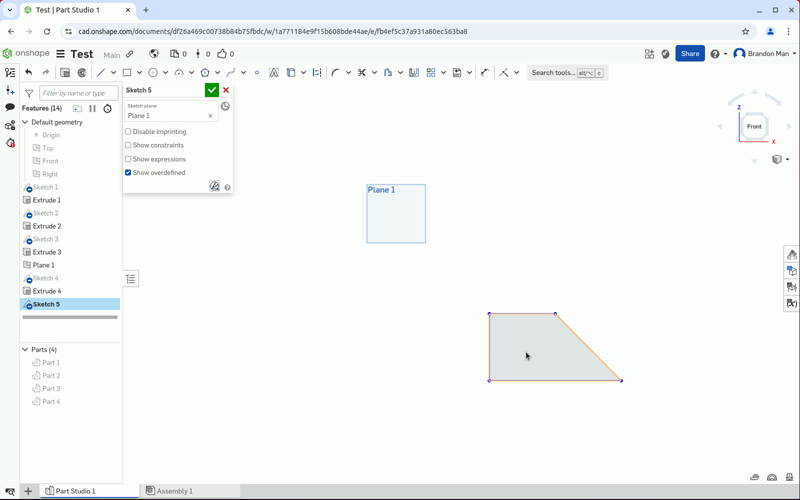
scroll(6)
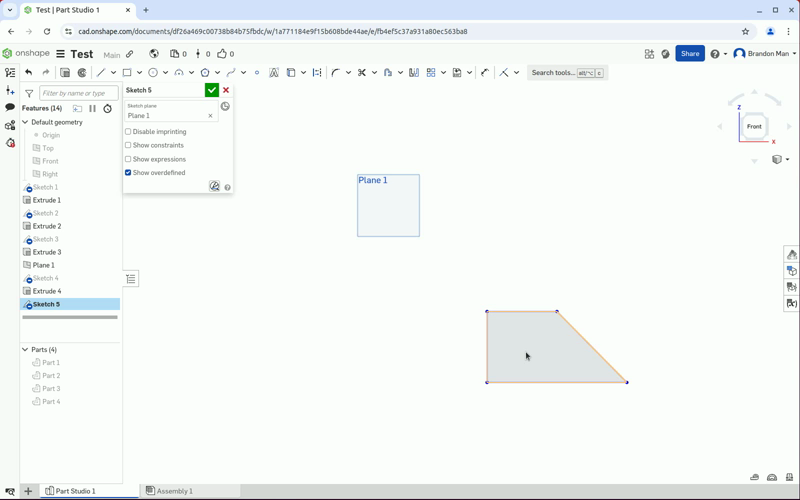
scroll(6)
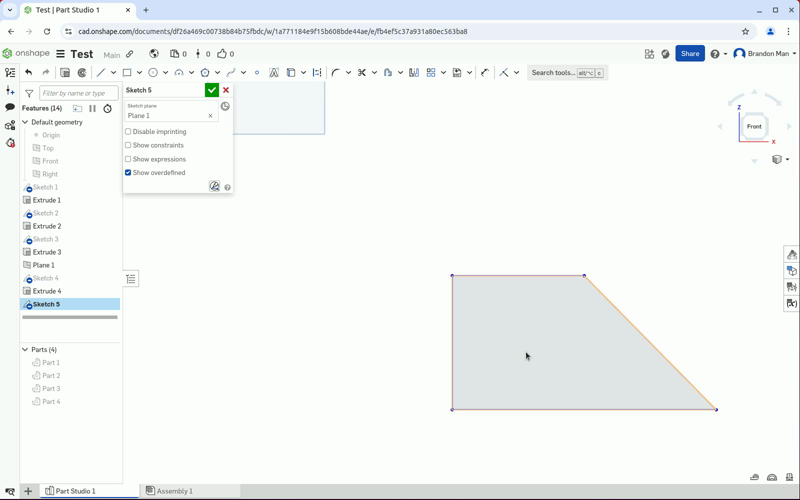
scroll(6)
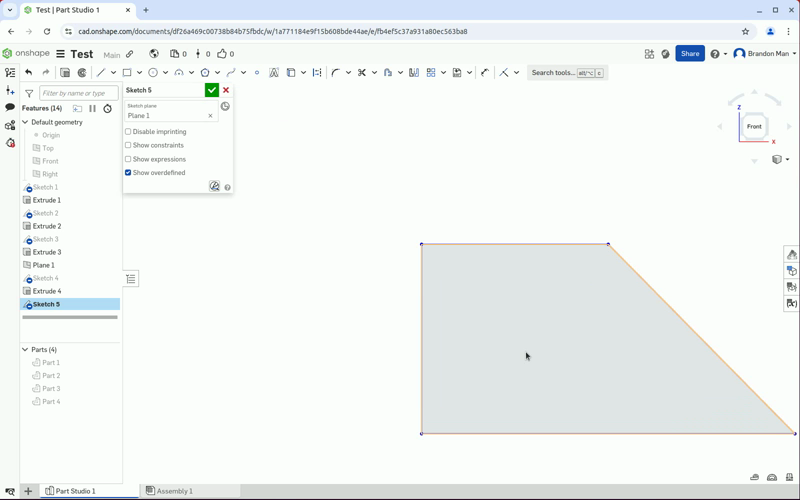
scroll(6)
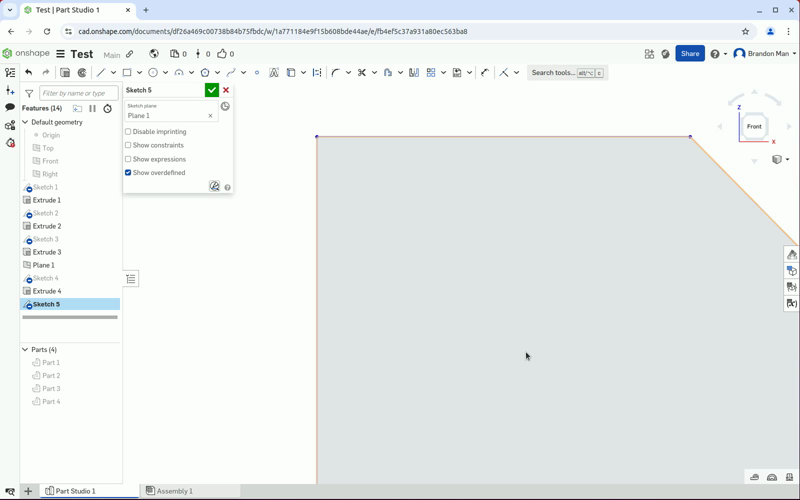
click(526, 351)
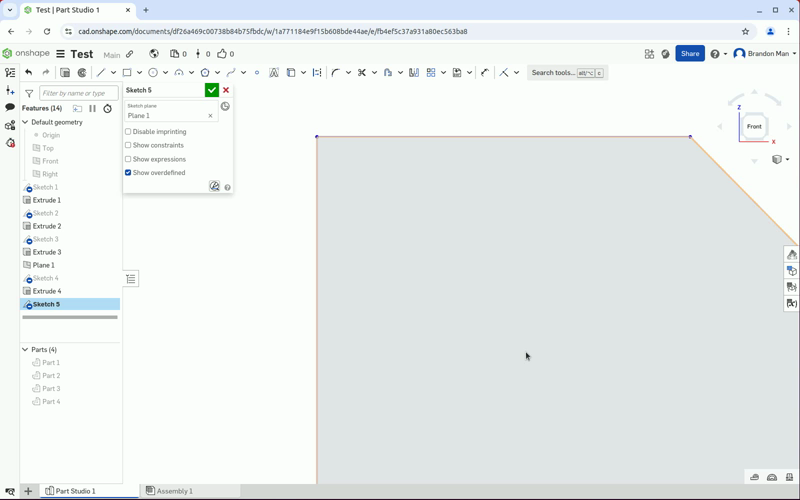
scroll(-6)
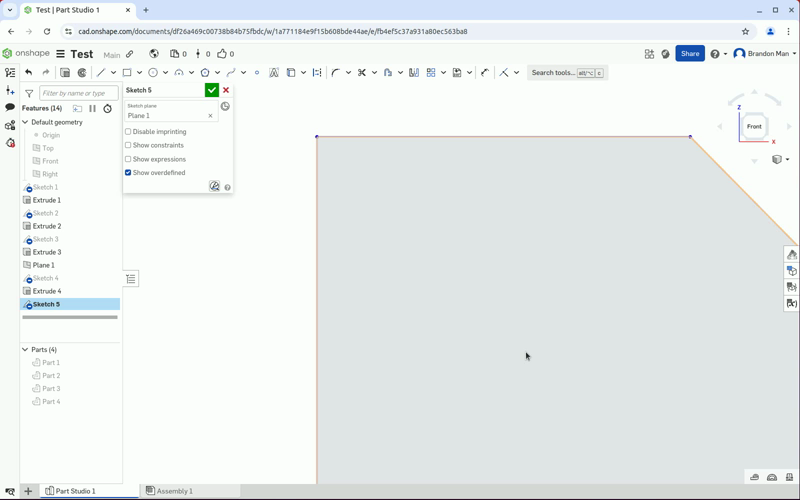
scroll(-6)
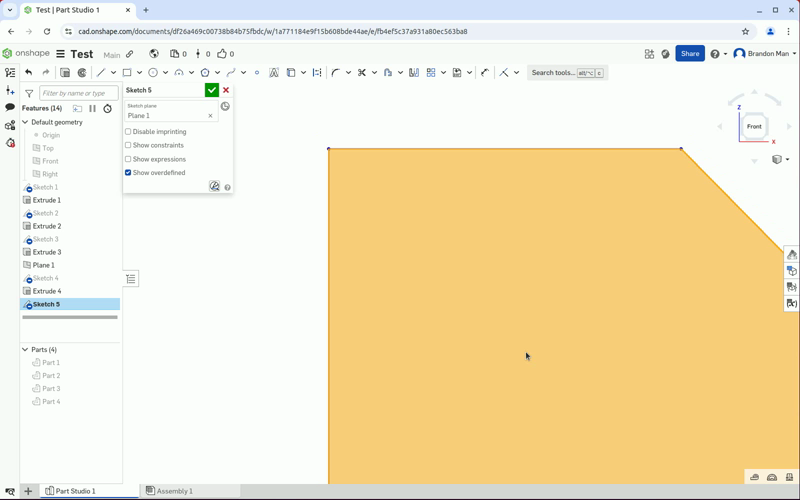
scroll(-6)
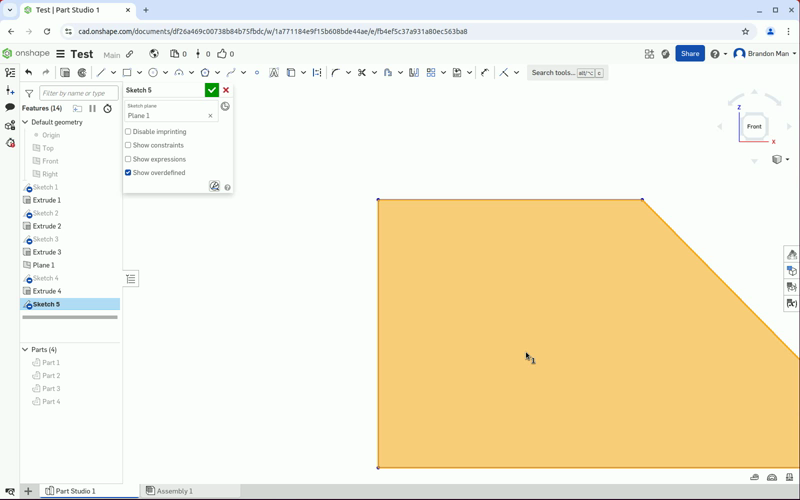
scroll(-6)
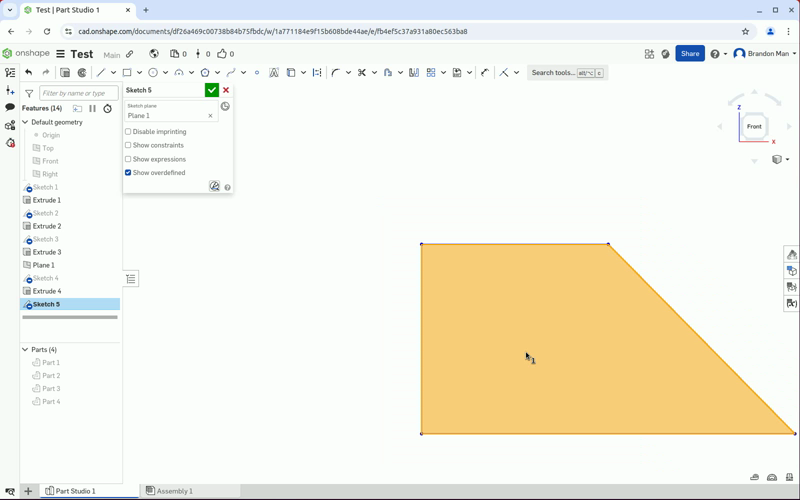
scroll(-6)
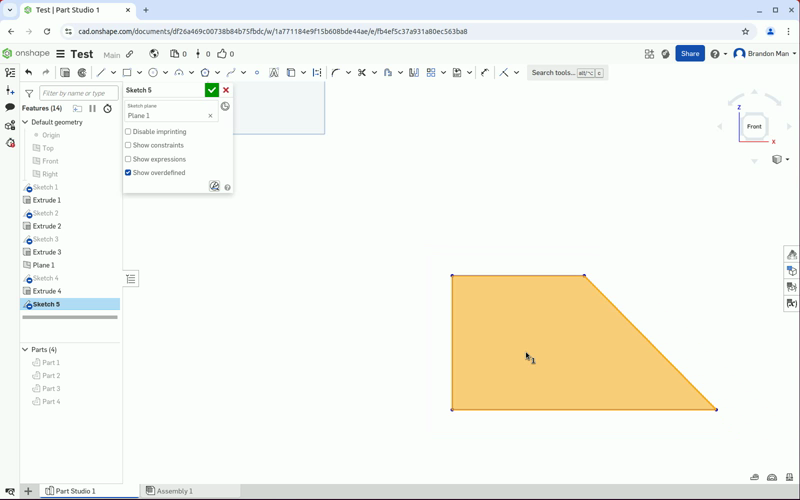
scroll(-6)
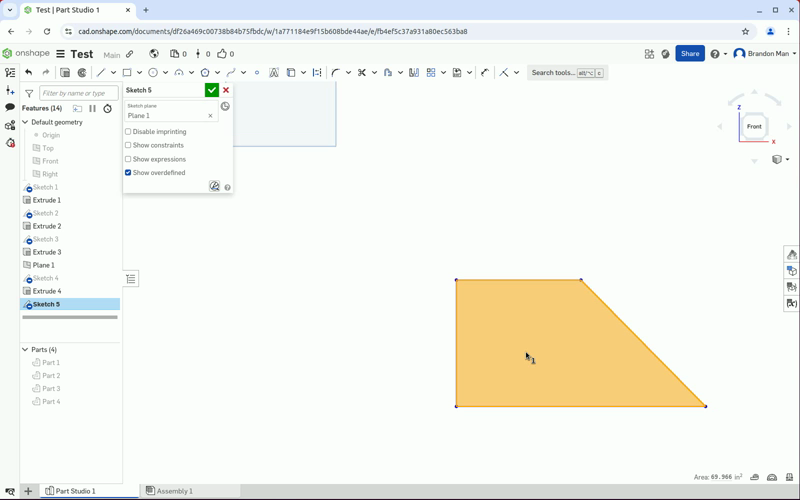
scroll(-6)
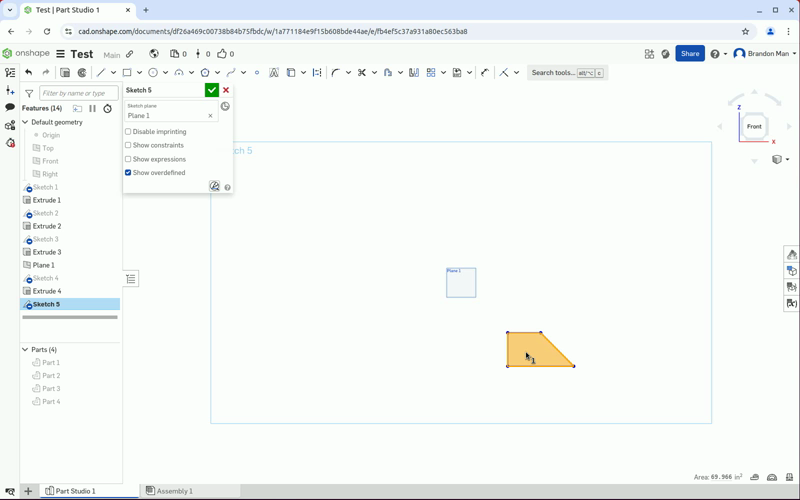
mouse_move(73, 352)
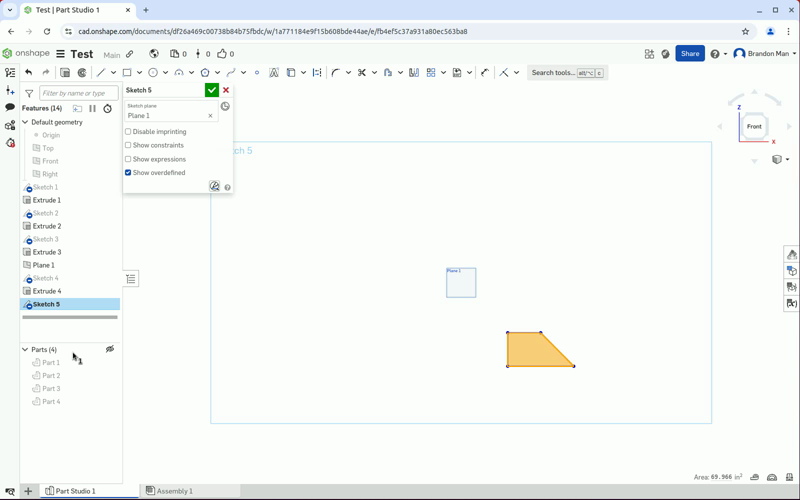
key(shift+y)
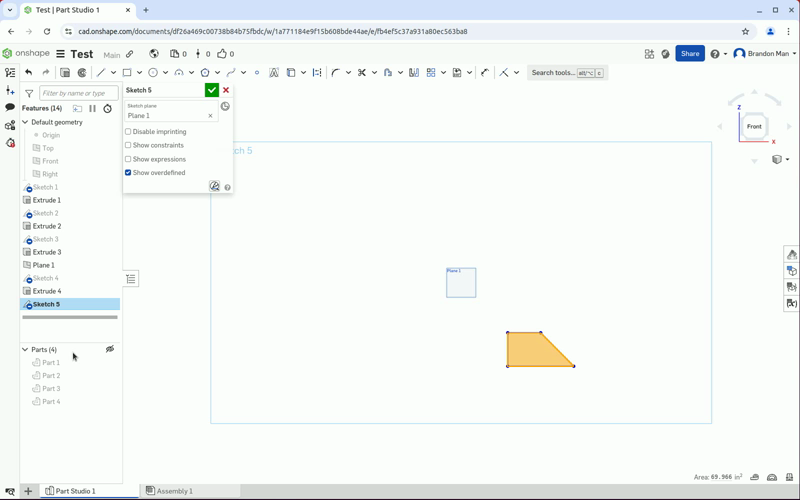
key(shift+e)
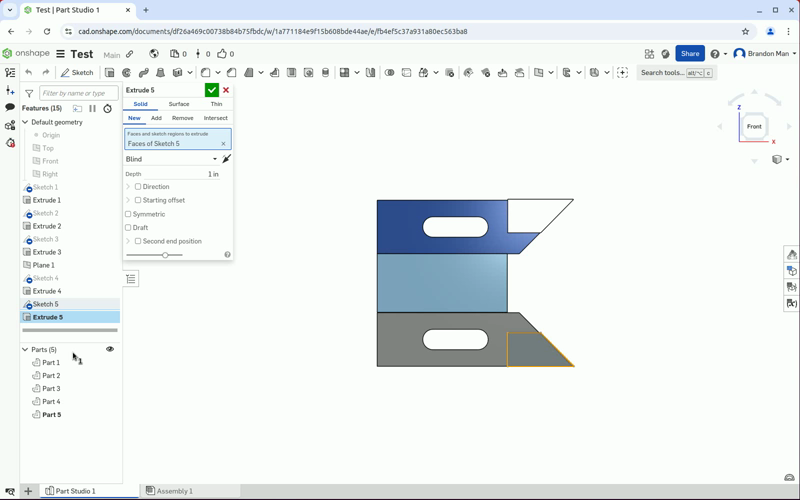
mouse_move(143, 106)
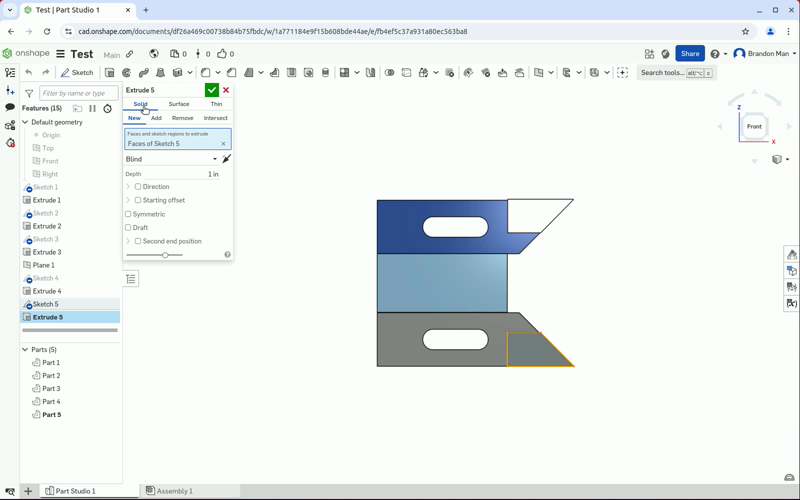
click(143, 106)
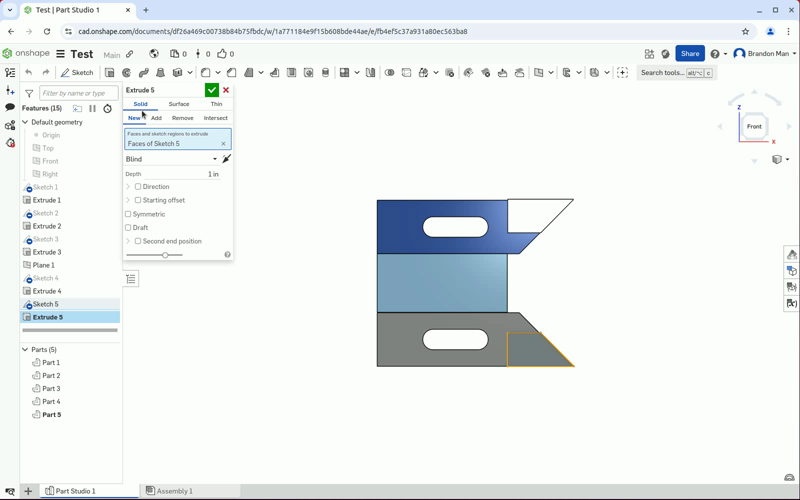
mouse_move(137, 120)
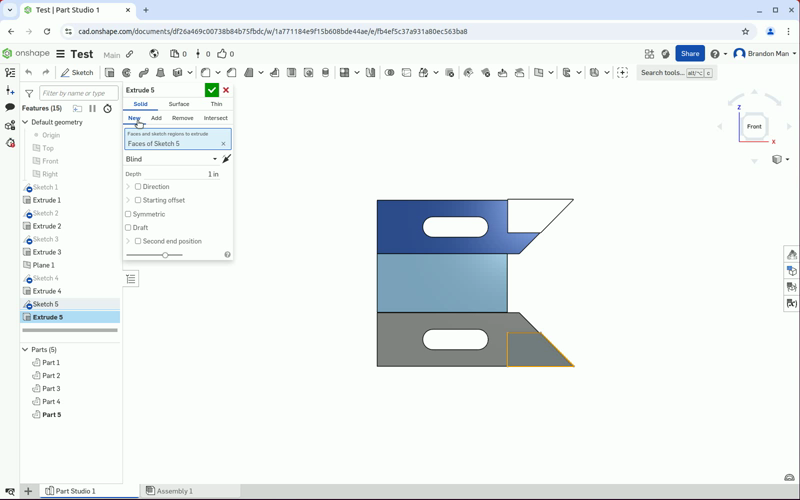
click(137, 120)
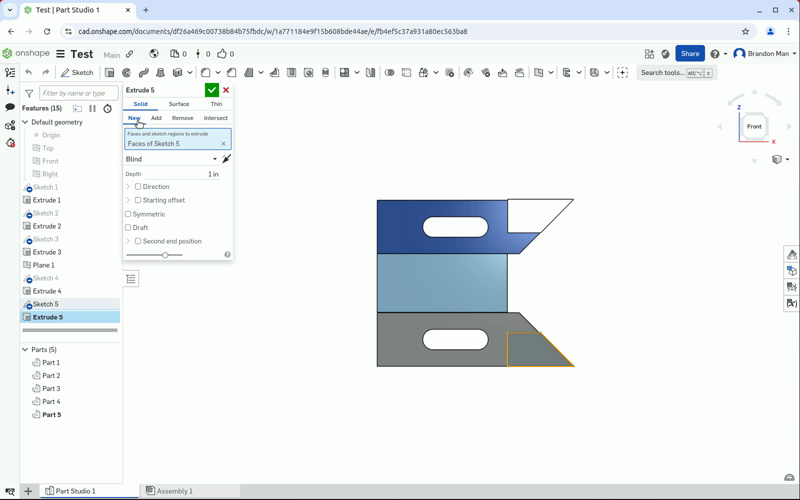
key(tab, 4)
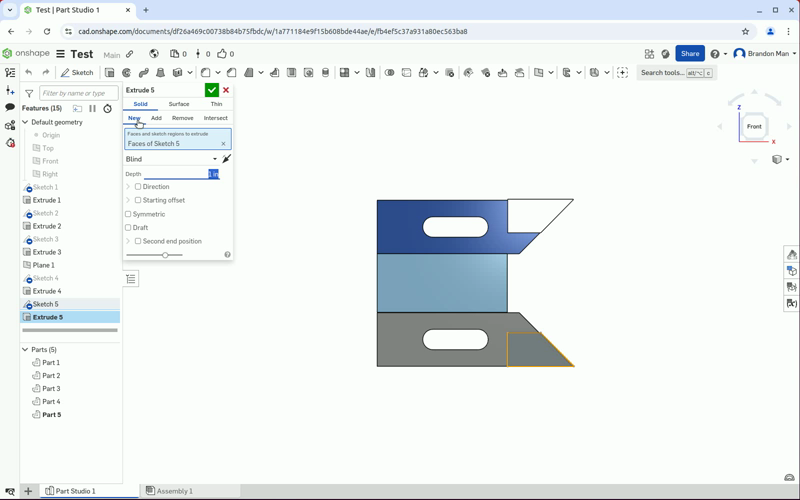
text(1.926)
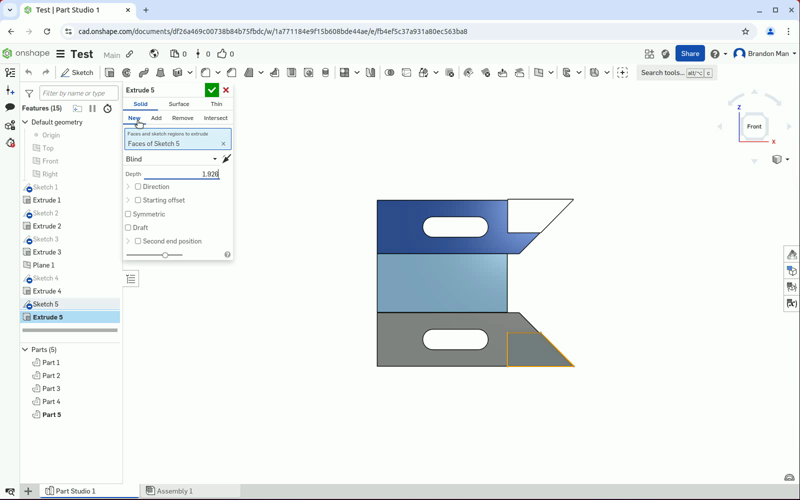
key(enter)
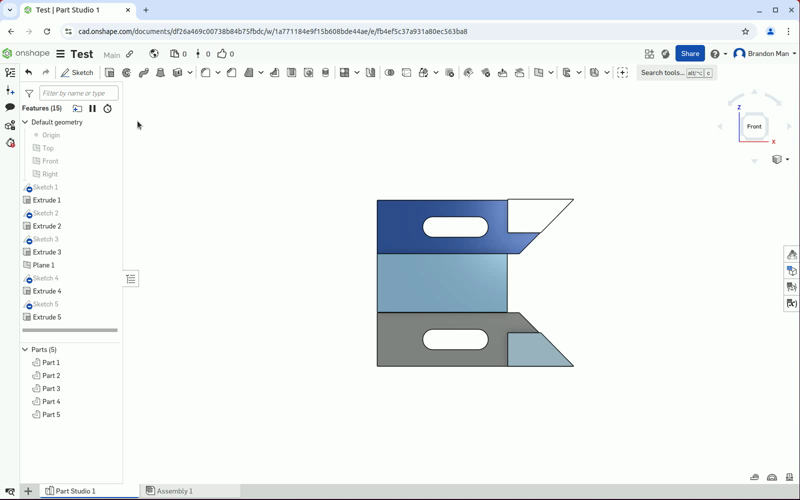
key(shift+h)
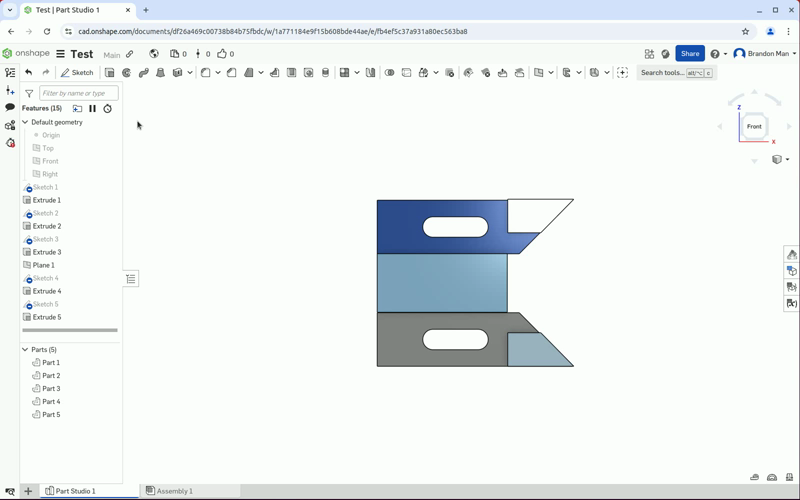
key(shift+h)
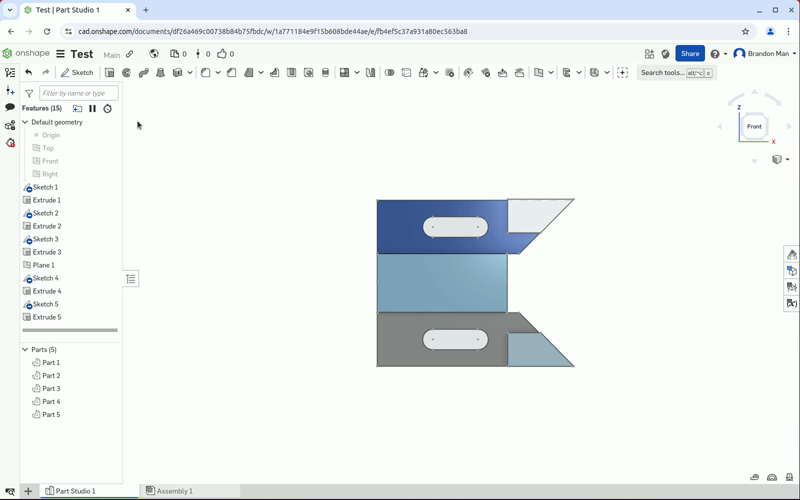
key(shift+7)
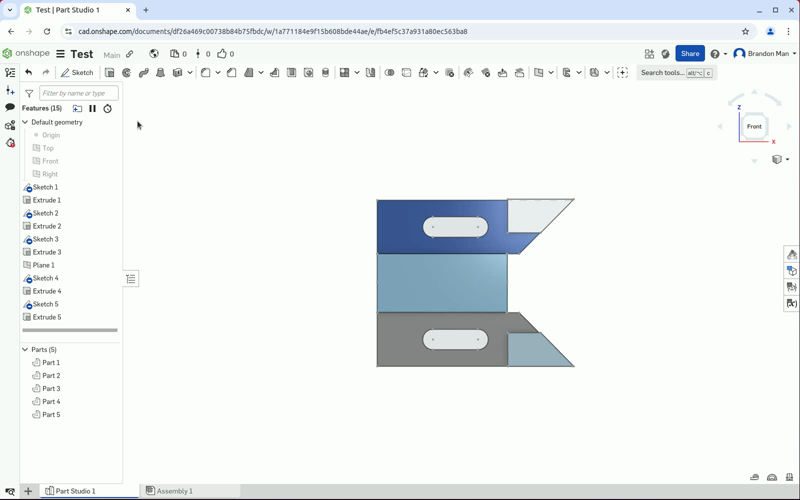
key(left, 2)
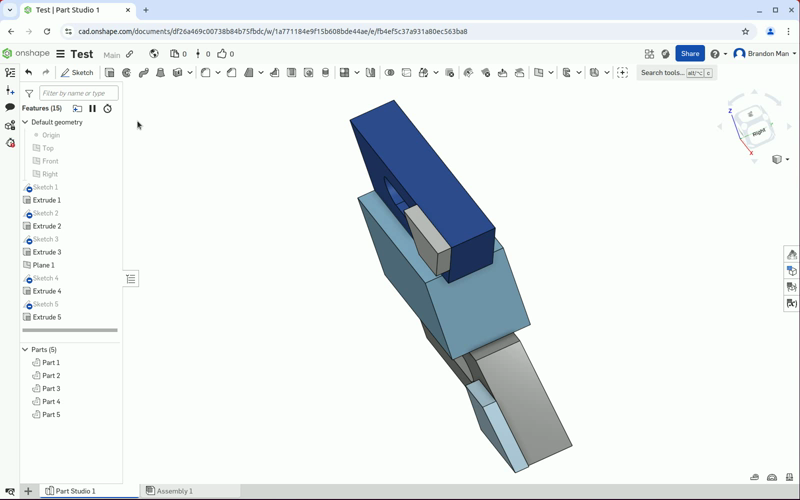
key(down, 2)
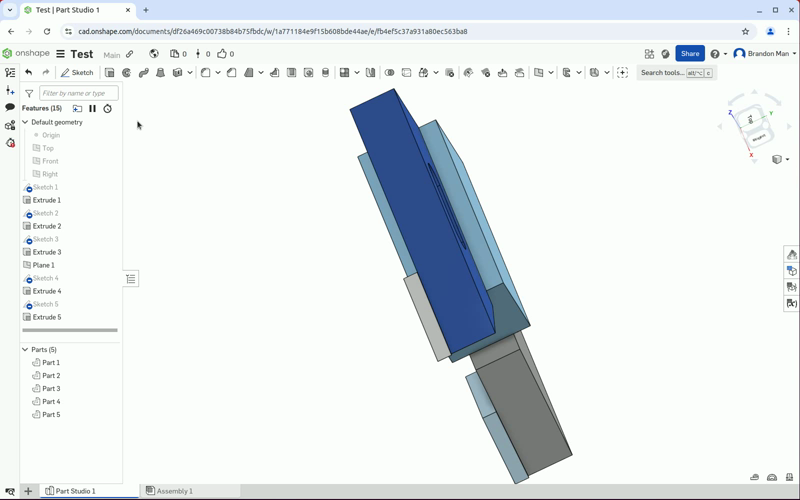
key(up, 2)
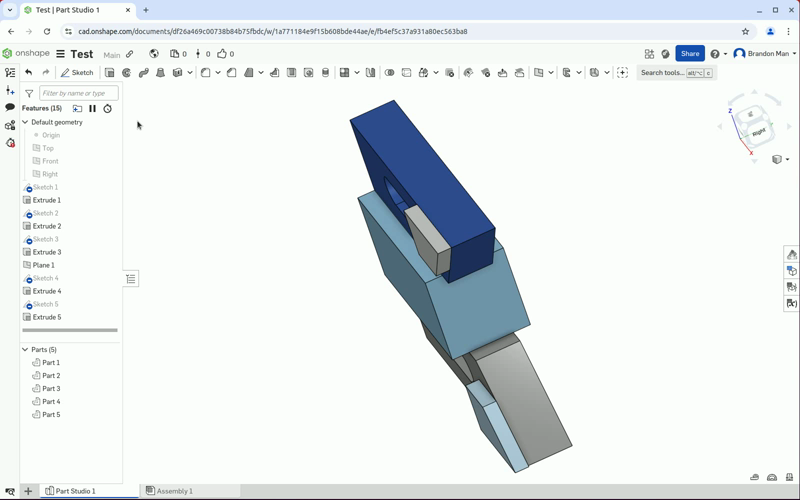
key(right, 2)
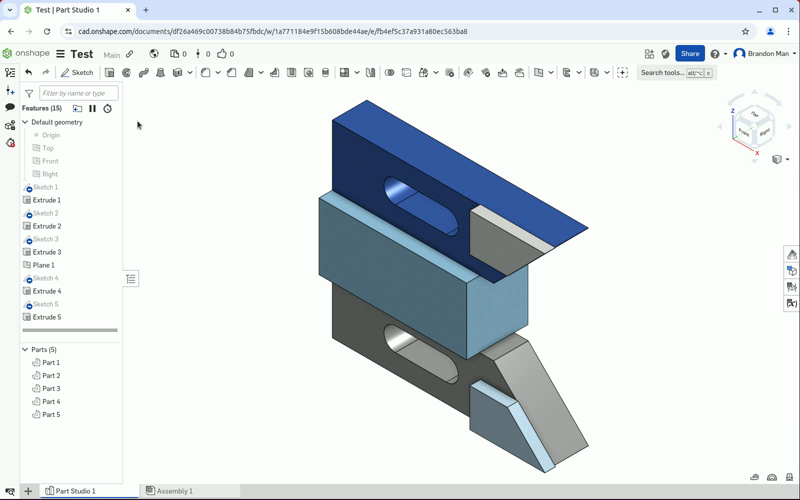
mouse_move(73, 189)
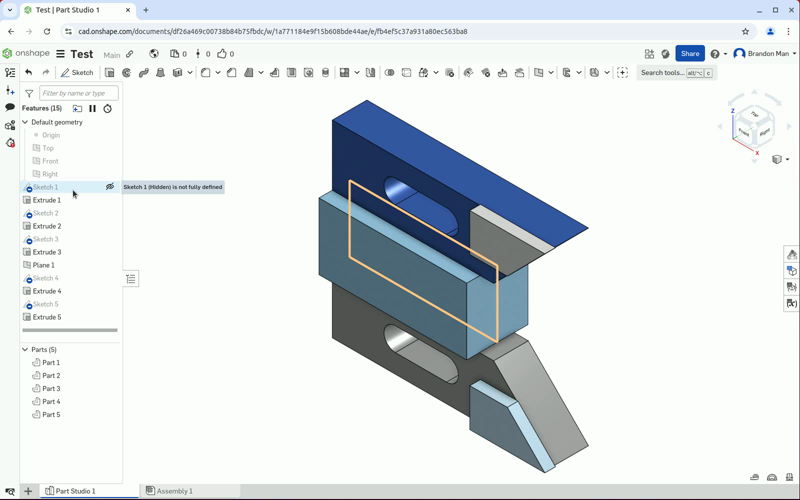
click(73, 189)